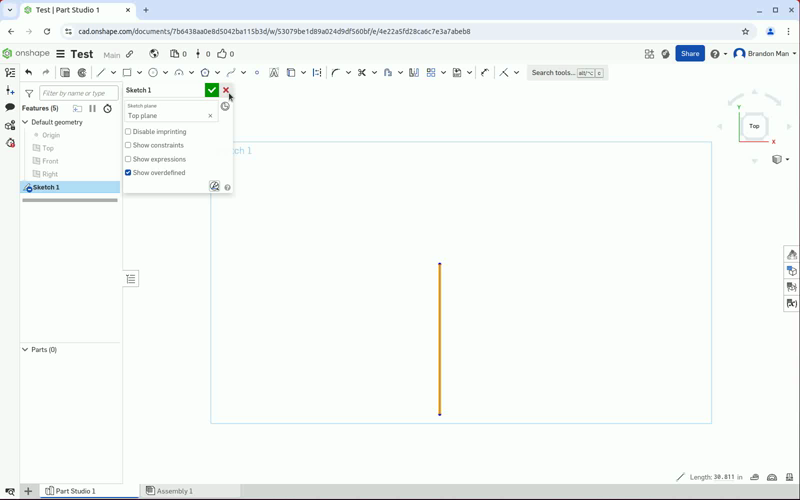
key(shift+h)
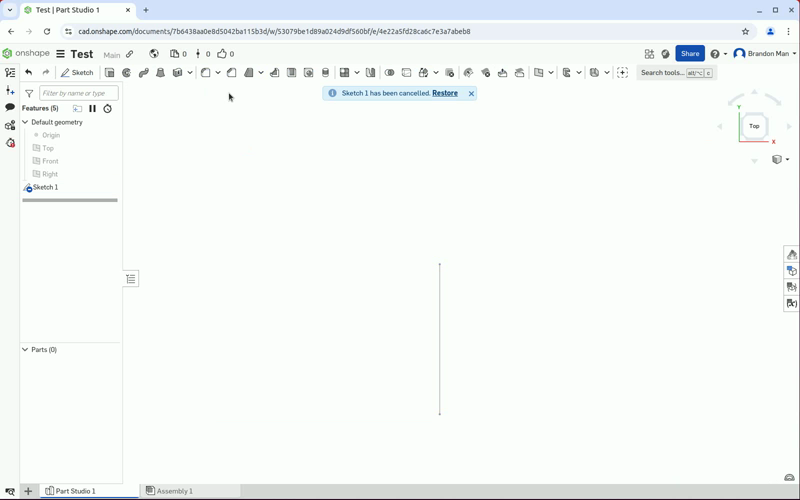
key(shift+s)
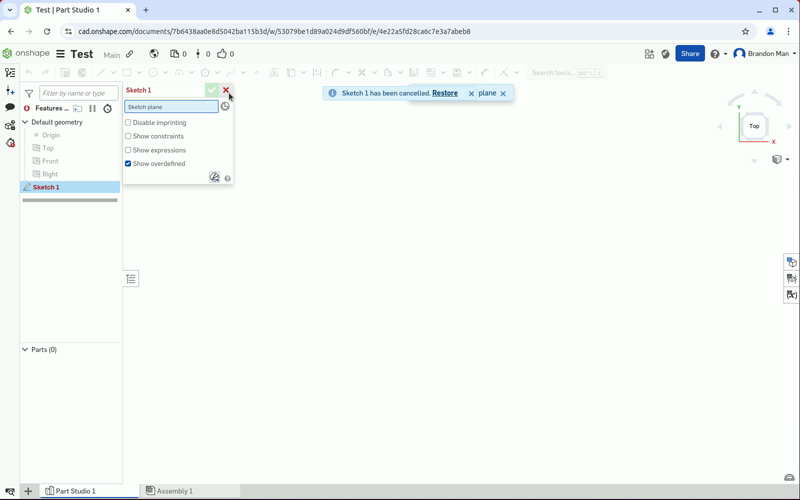
mouse_move(73, 150)
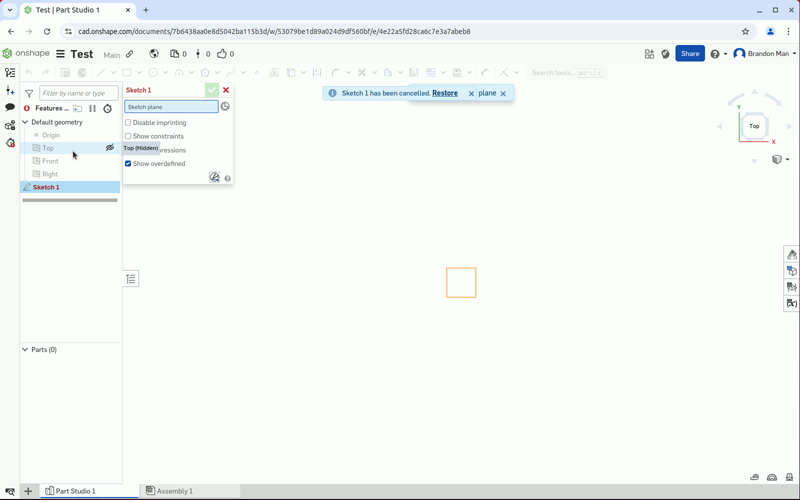
click(73, 150)
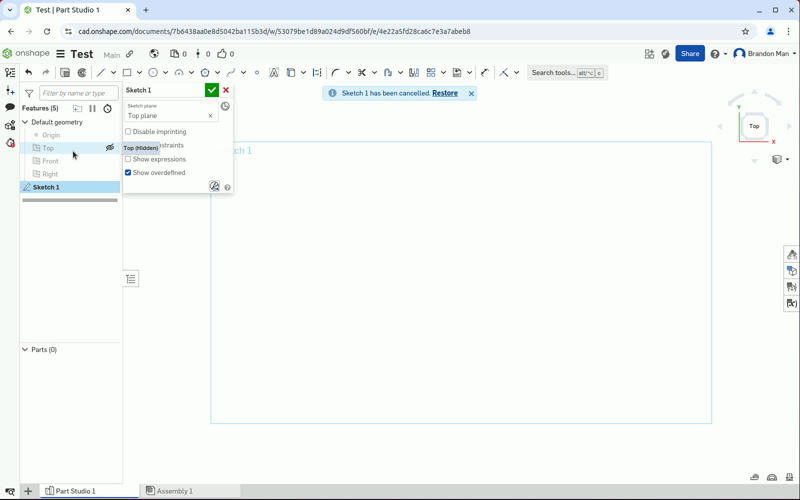
mouse_move(73, 352)
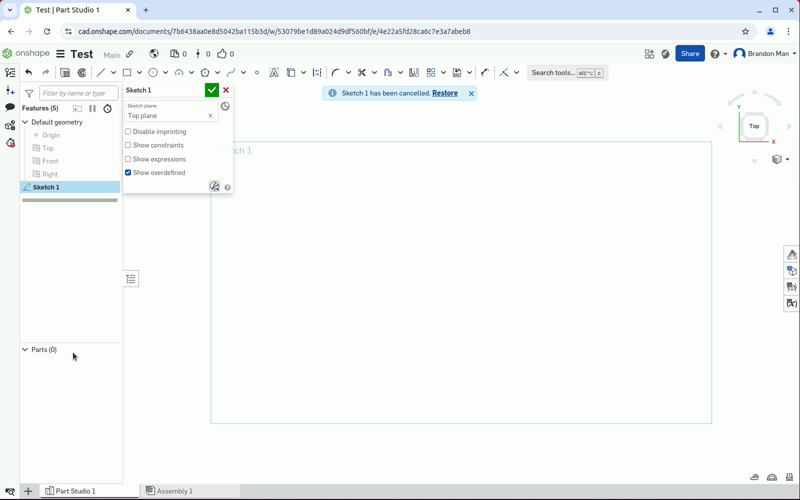
key(y)
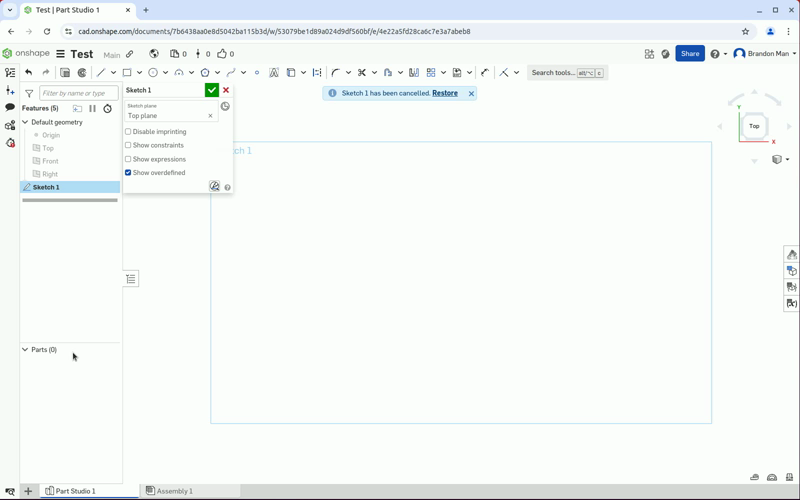
key(l)
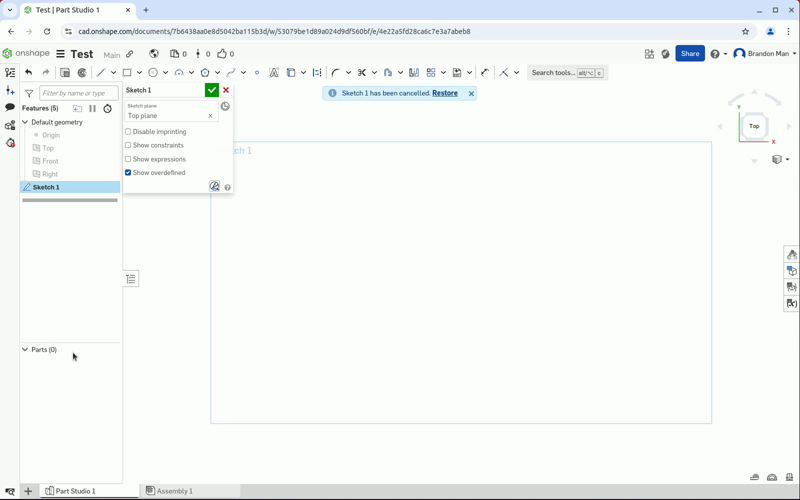
key_down(shift)
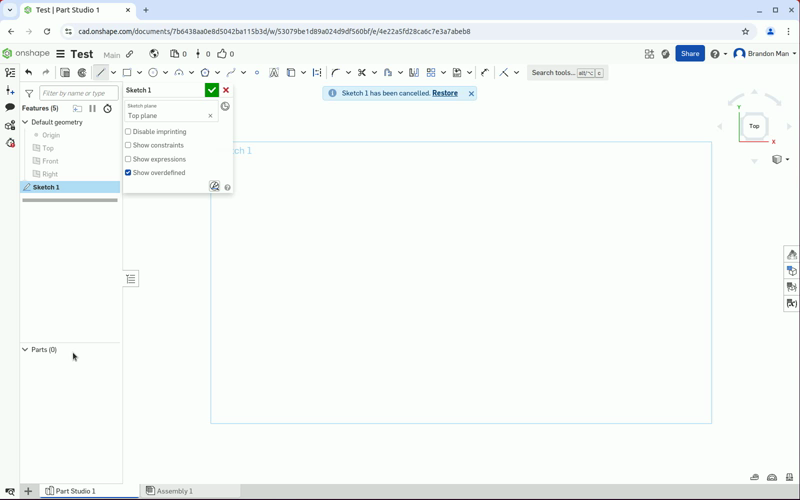
mouse_move(351, 266)
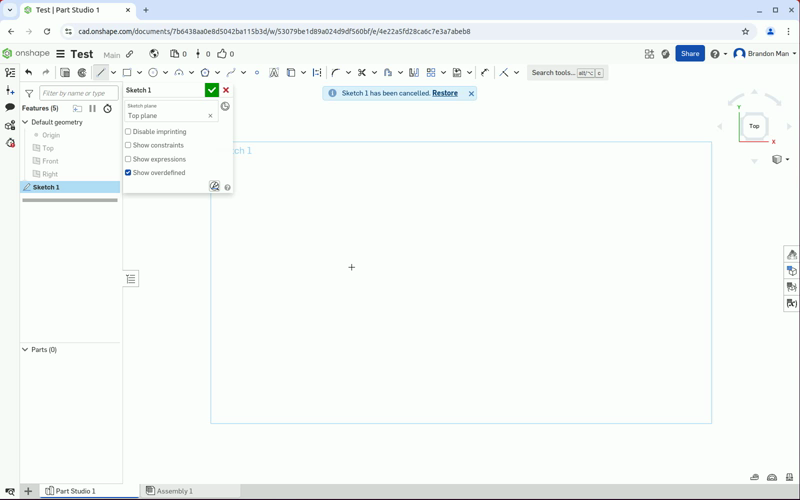
click(351, 266)
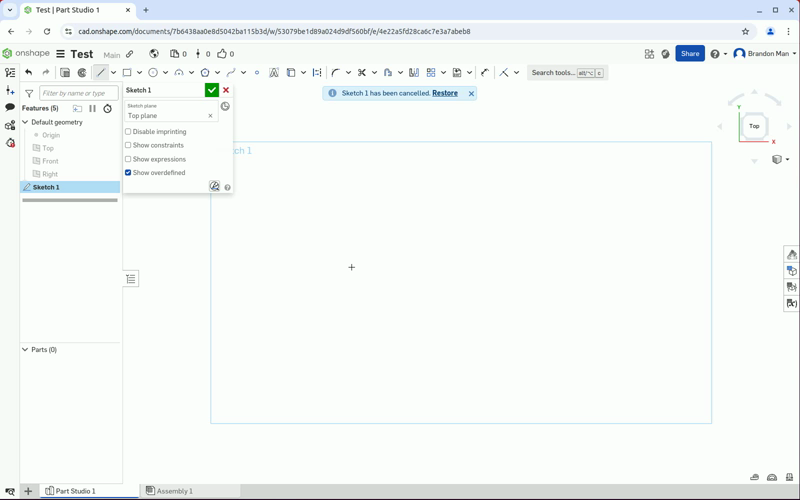
key_up(shift)
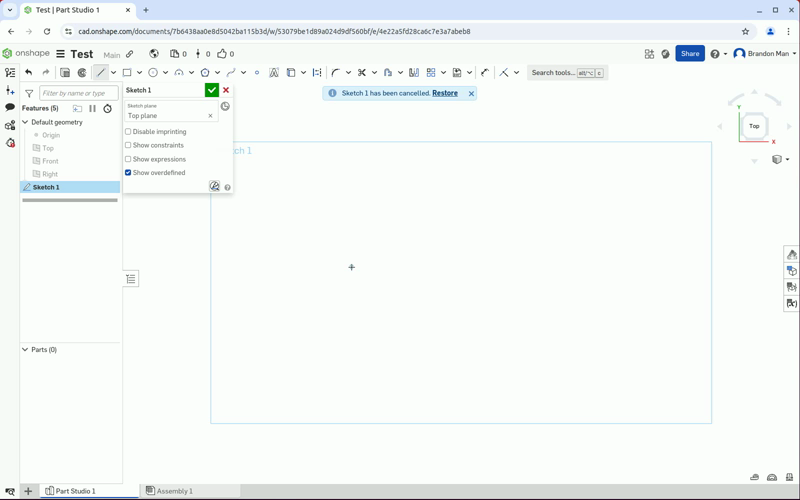
key_down(shift)
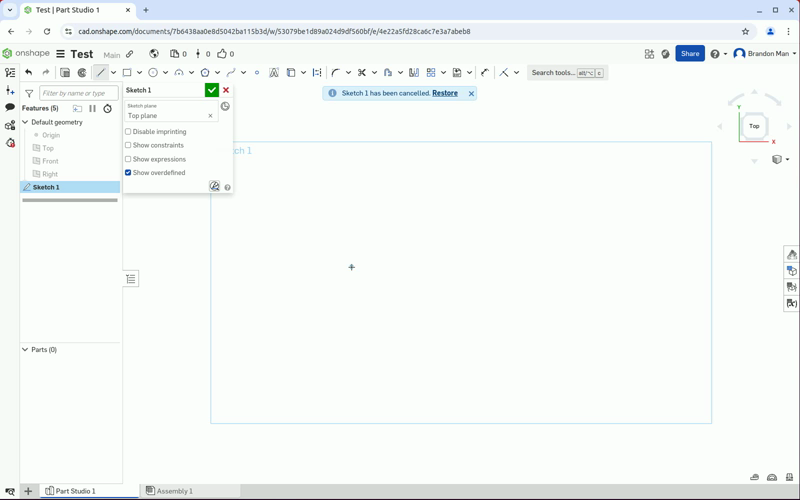
mouse_move(420, 266)
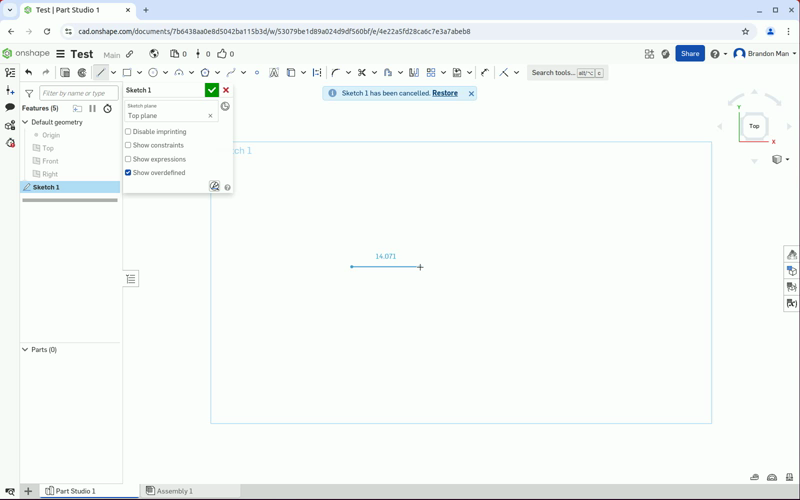
click(420, 266)
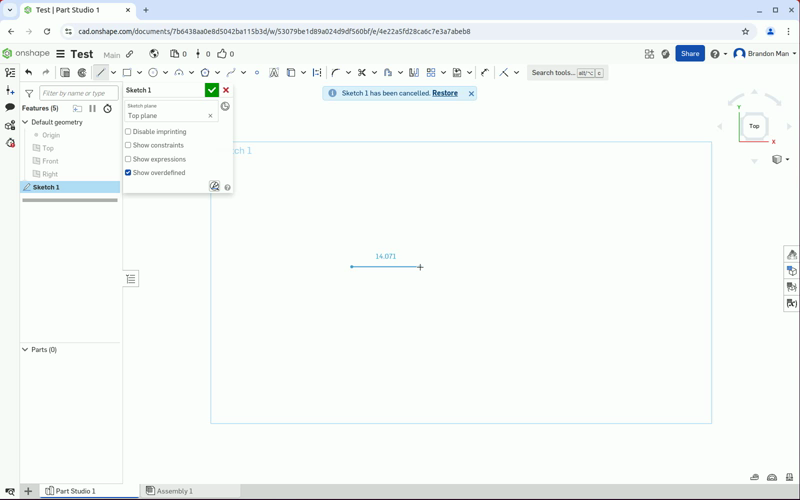
key_up(shift)
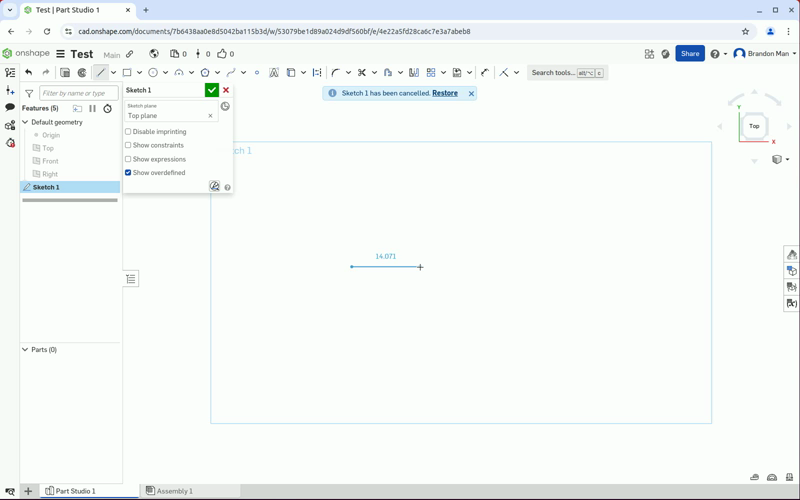
key_down(shift)
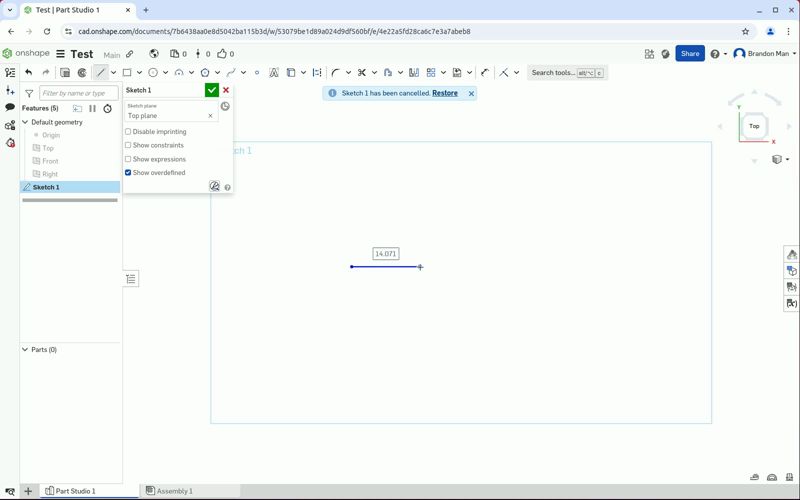
mouse_move(450, 266)
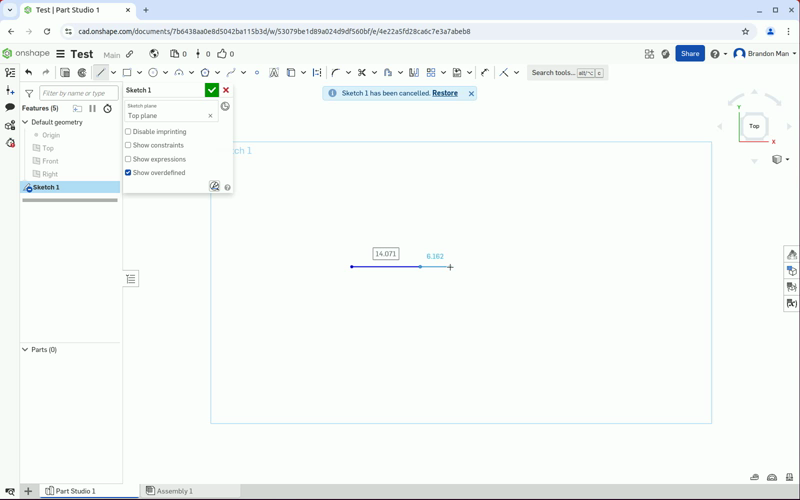
mouse_move(420, 234)
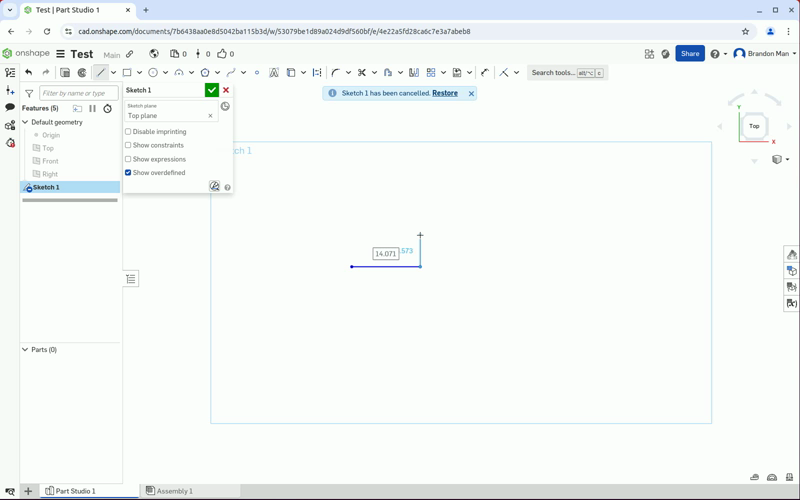
click(420, 234)
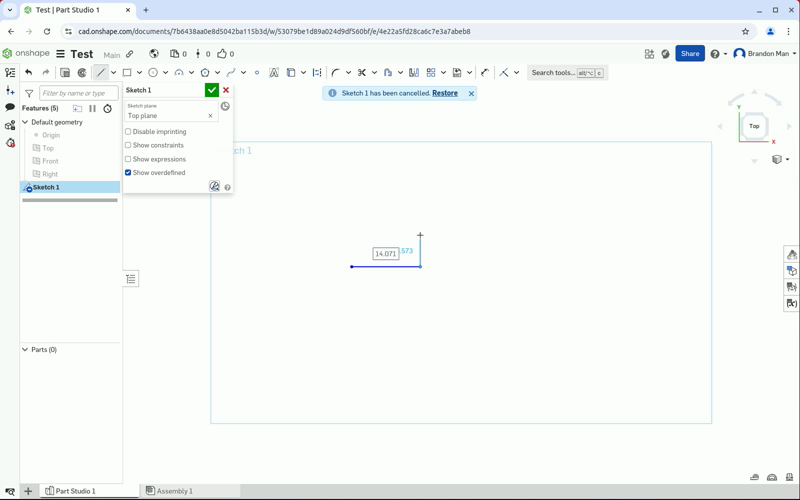
key_up(shift)
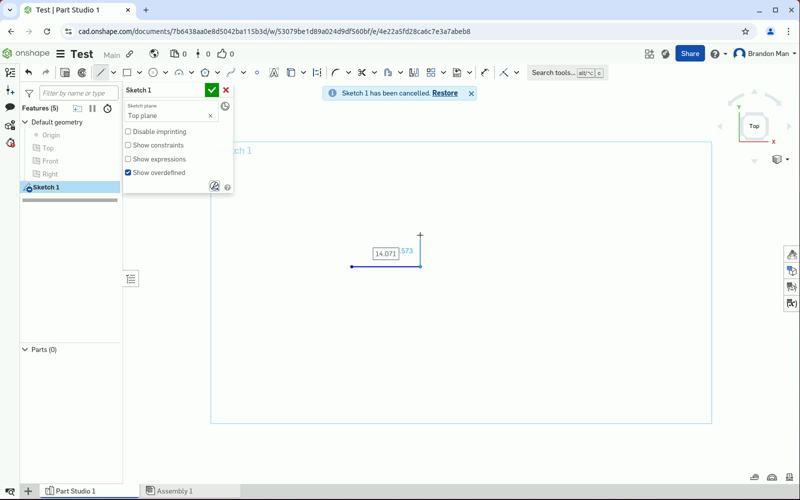
key_down(shift)
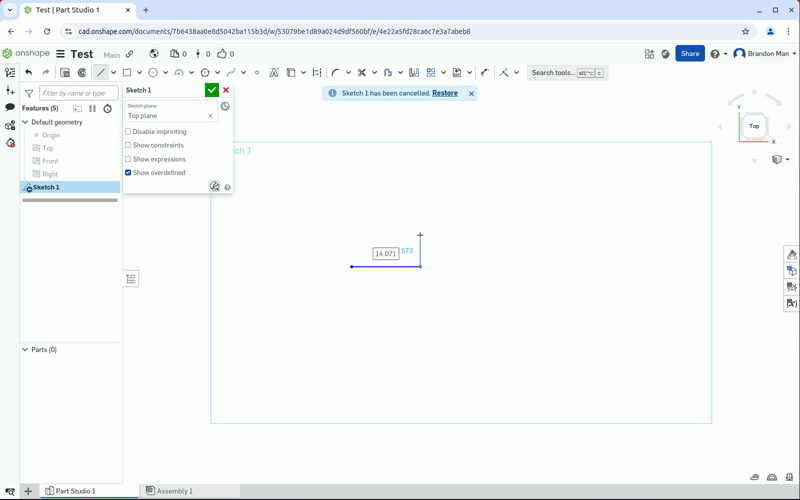
mouse_move(351, 234)
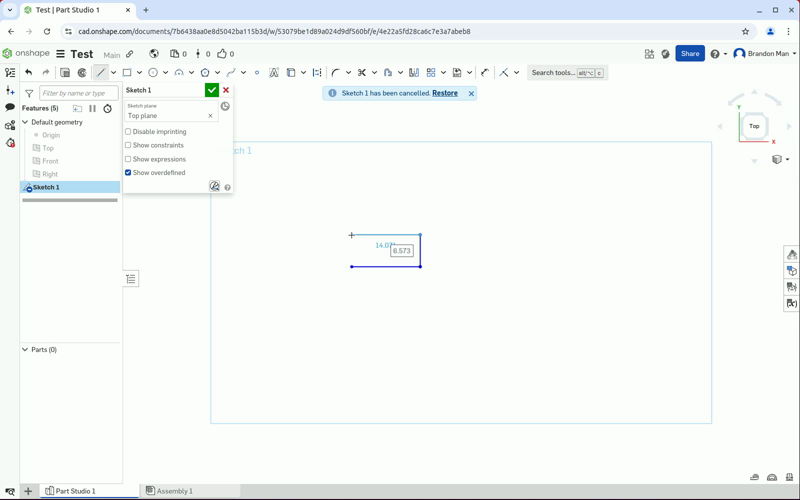
click(351, 234)
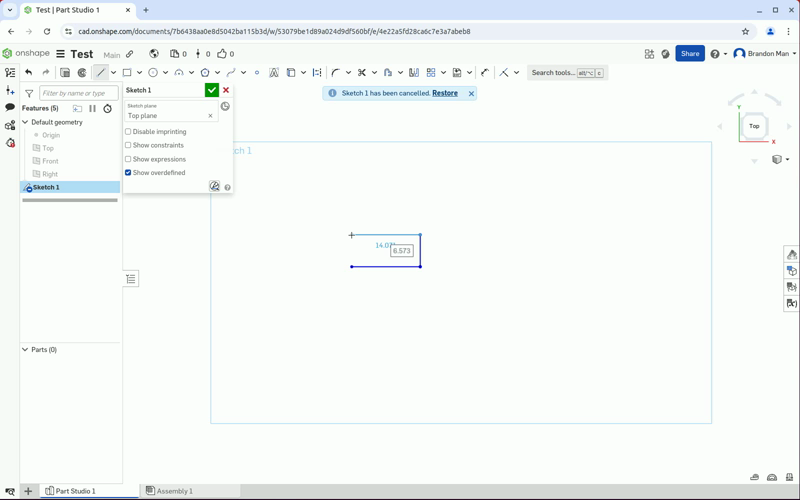
key_up(shift)
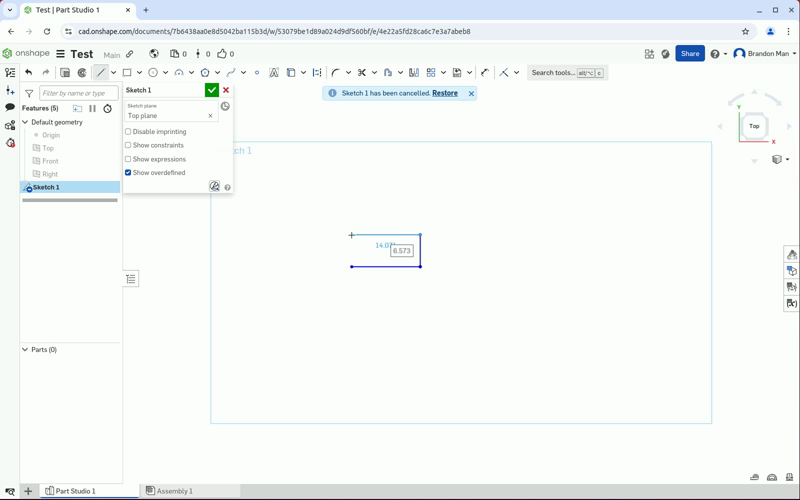
mouse_move(381, 234)
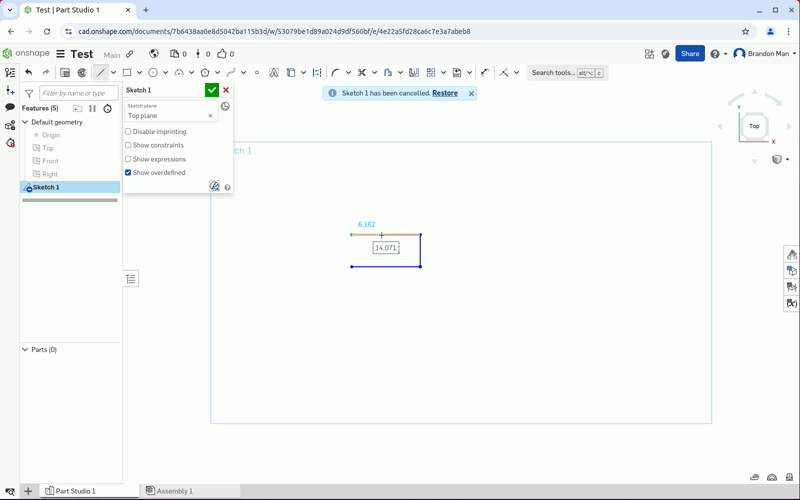
key_down(shift)
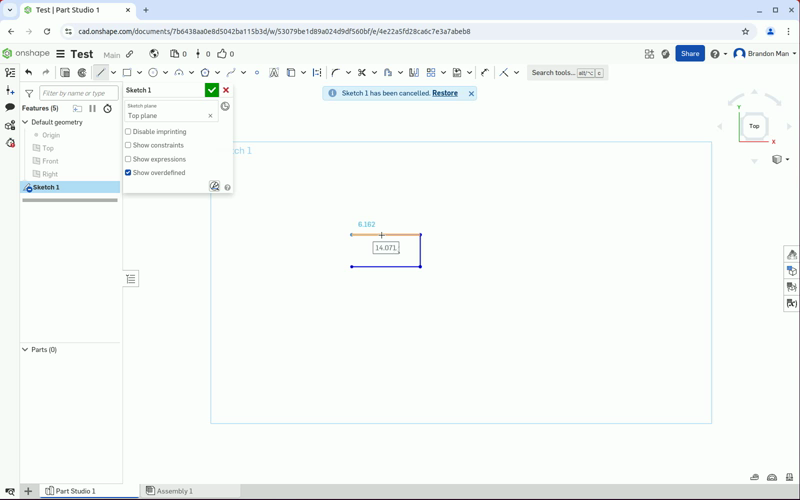
mouse_move(351, 266)
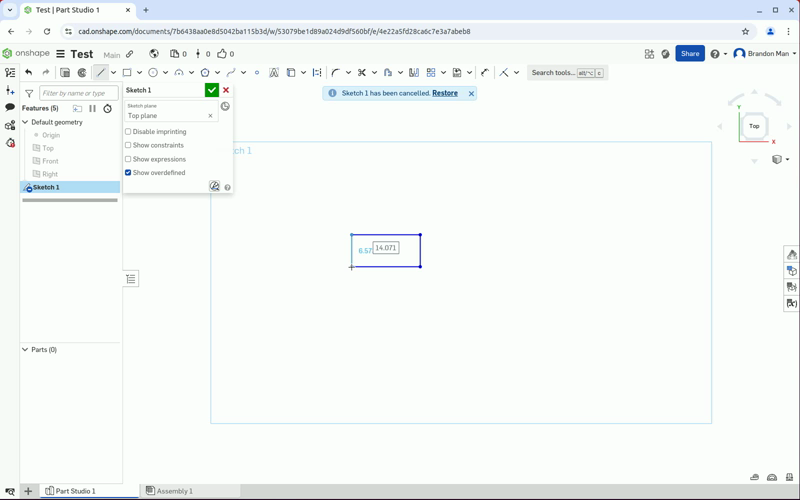
key_up(shift)
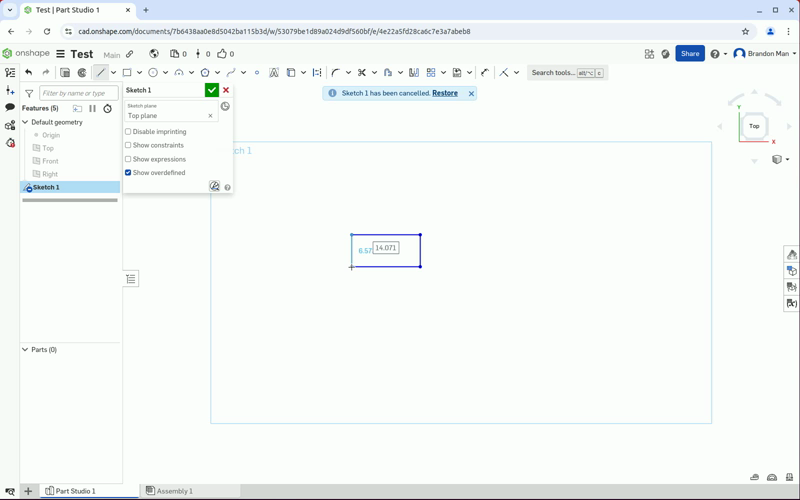
click(351, 266)
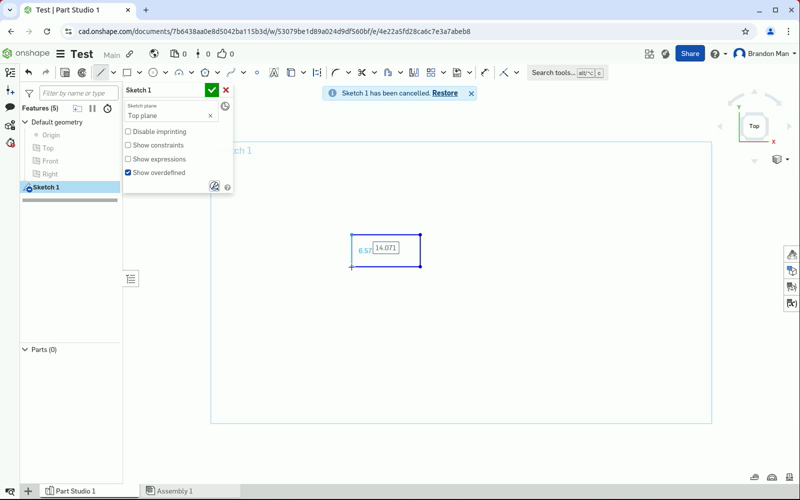
key(esc)
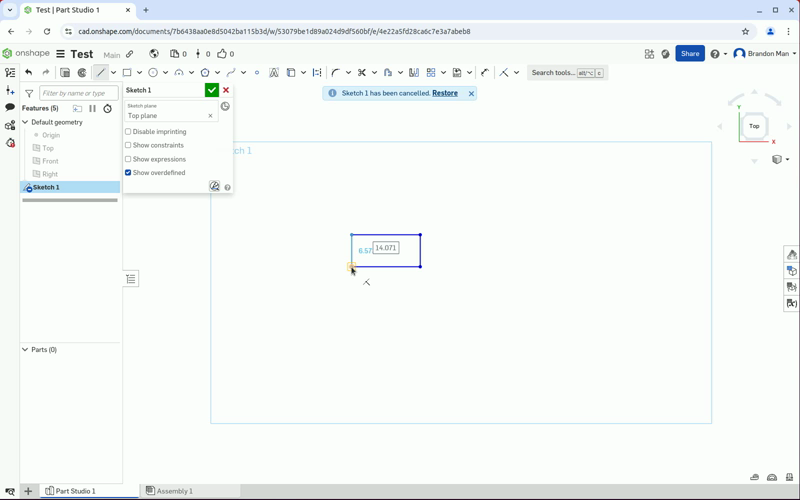
key(l)
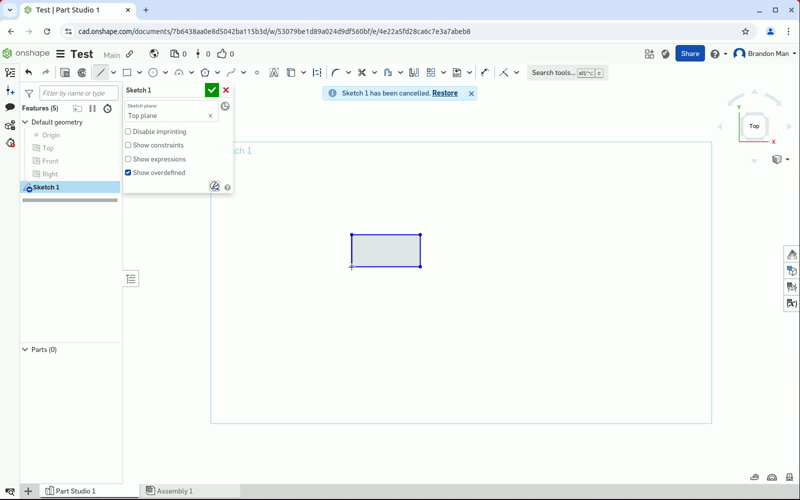
key_down(shift)
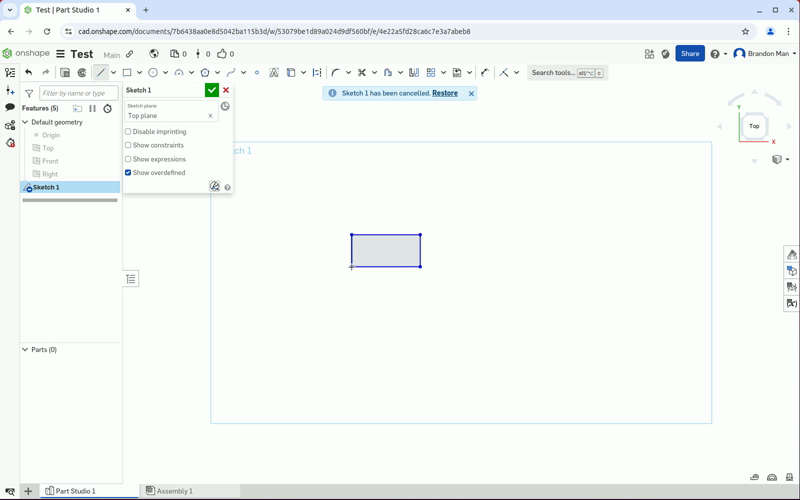
mouse_move(352, 265)
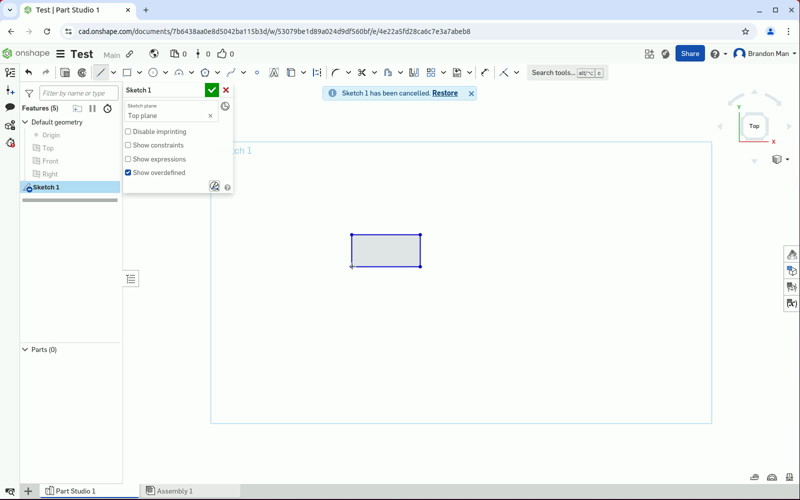
scroll(6)
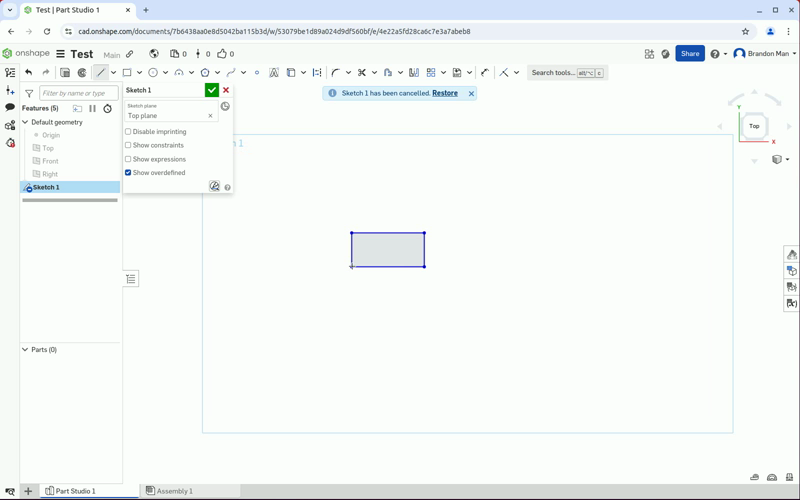
scroll(6)
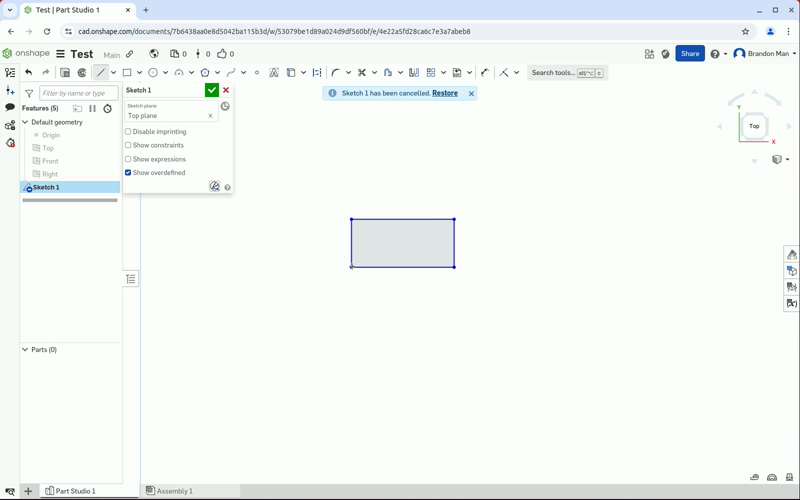
scroll(6)
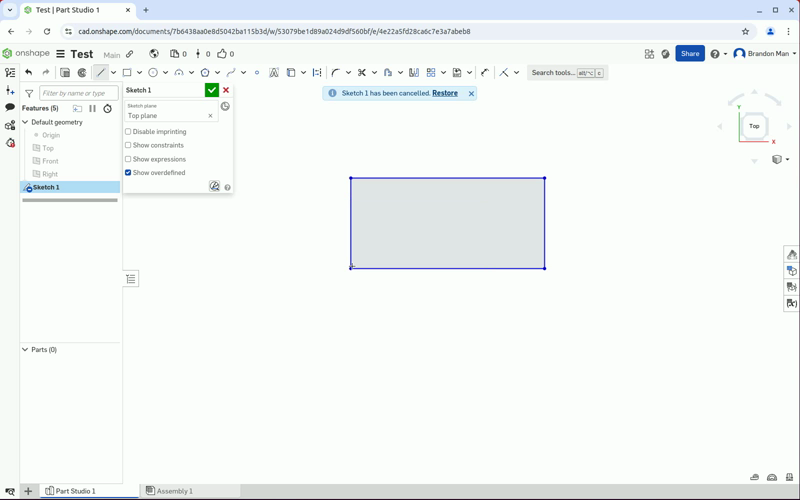
scroll(6)
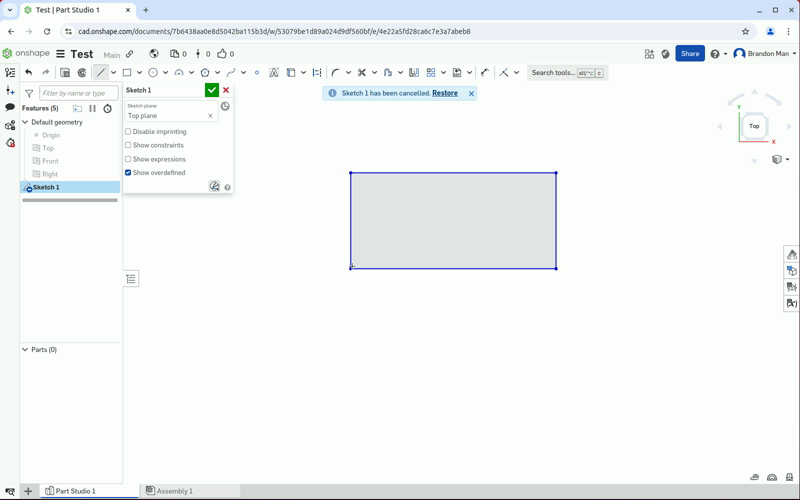
scroll(6)
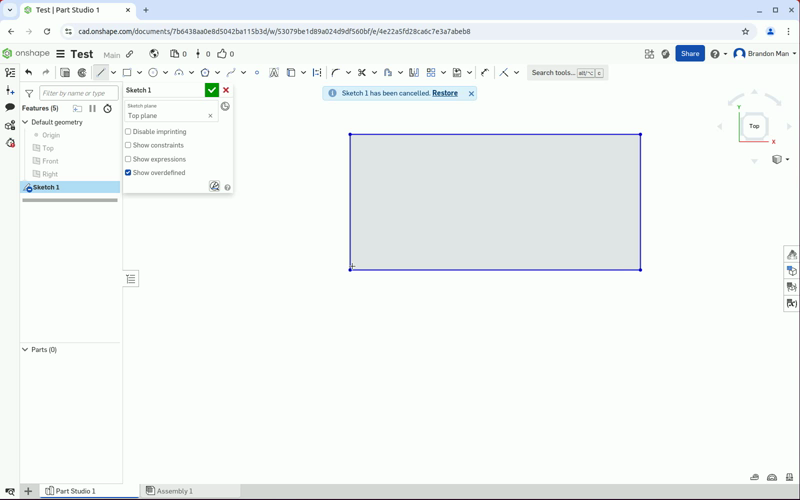
scroll(6)
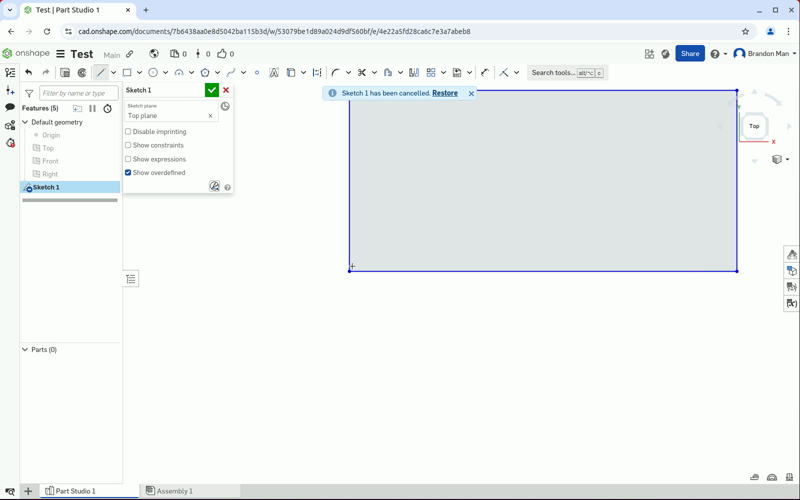
scroll(6)
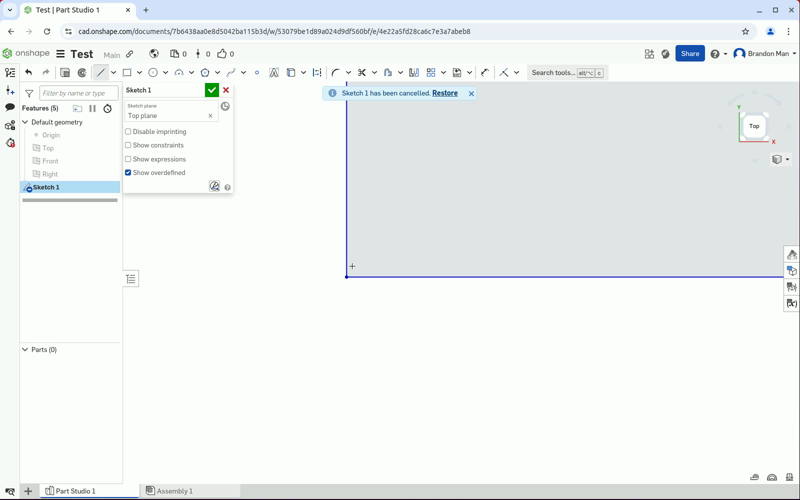
click(352, 265)
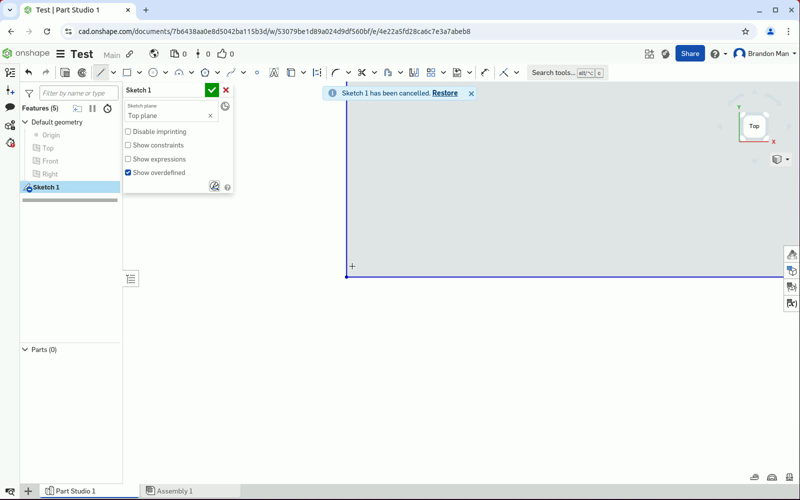
scroll(-6)
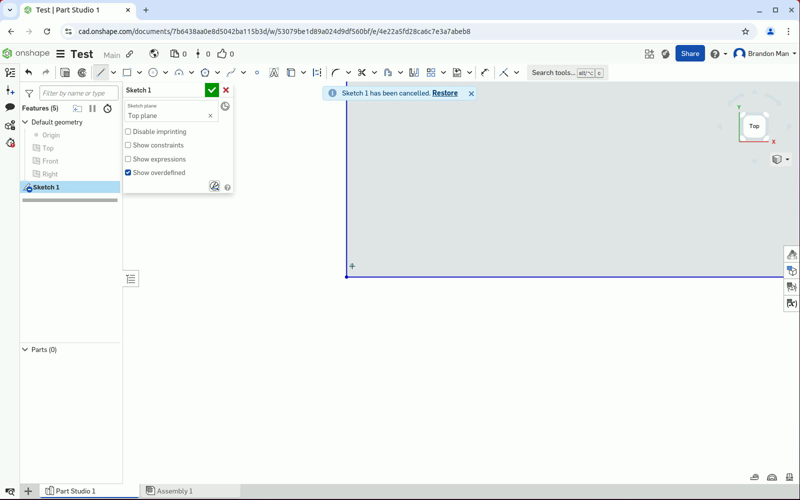
scroll(-6)
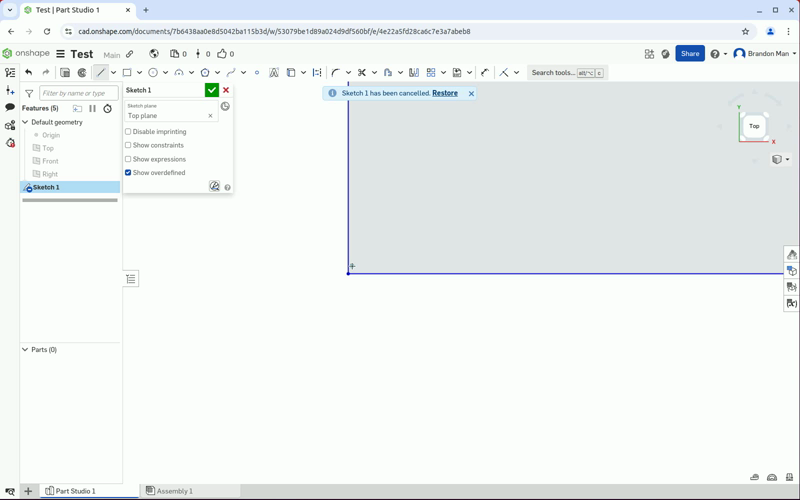
scroll(-6)
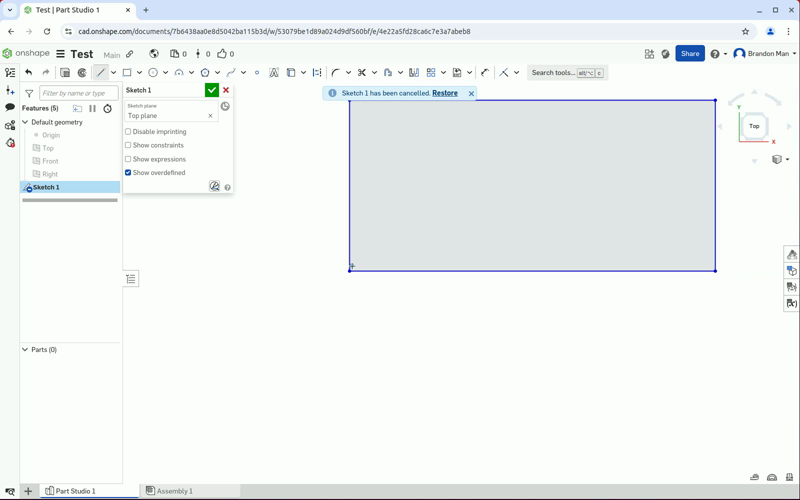
scroll(-6)
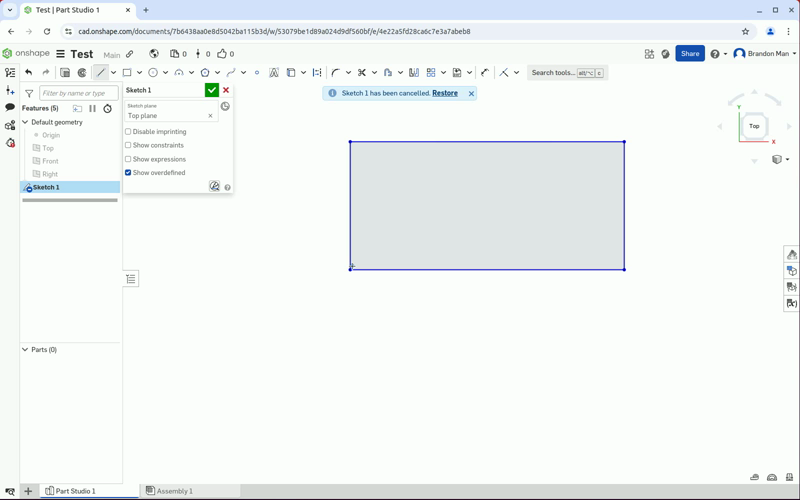
scroll(-6)
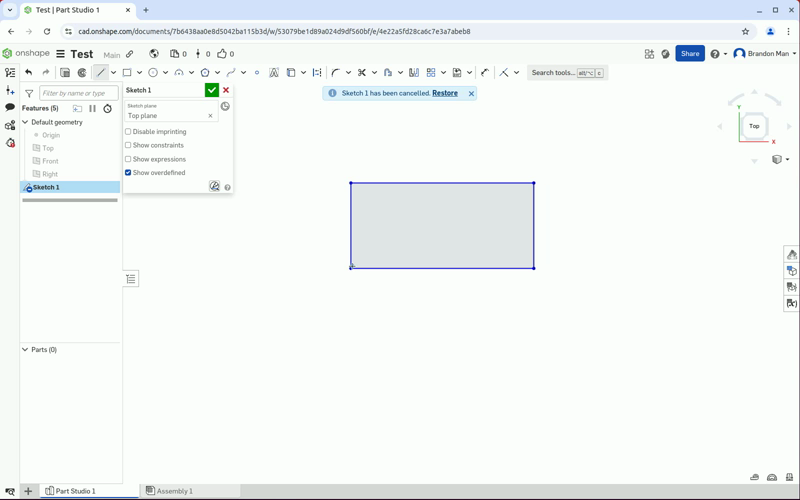
scroll(-6)
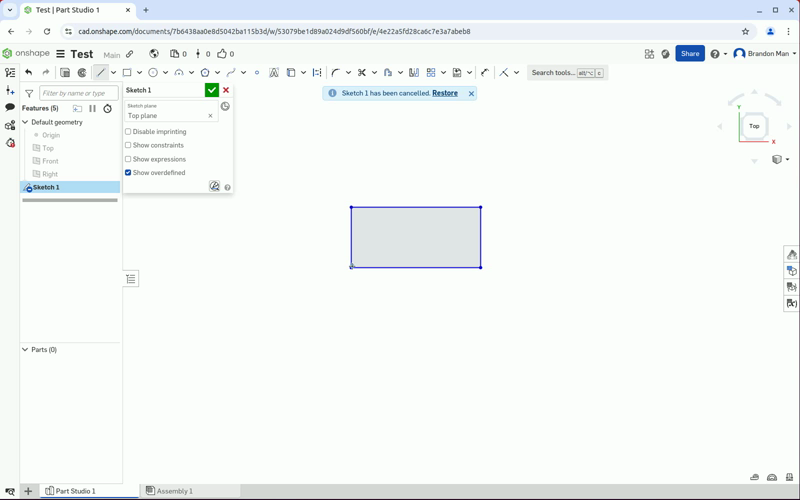
scroll(-6)
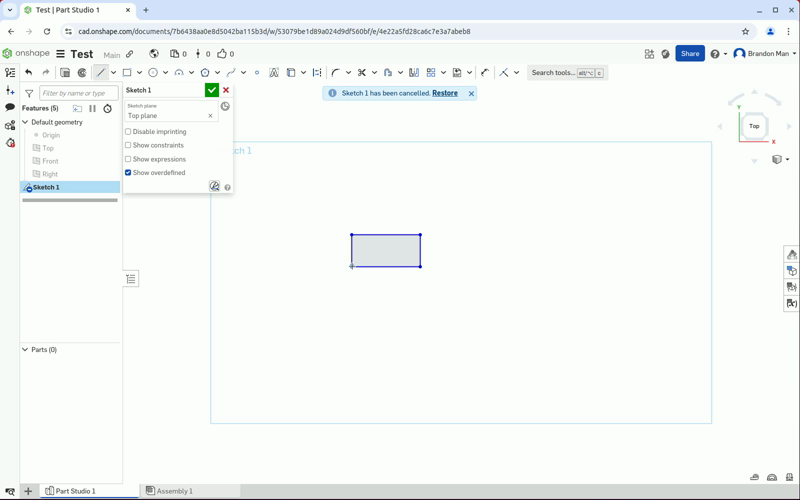
key_up(shift)
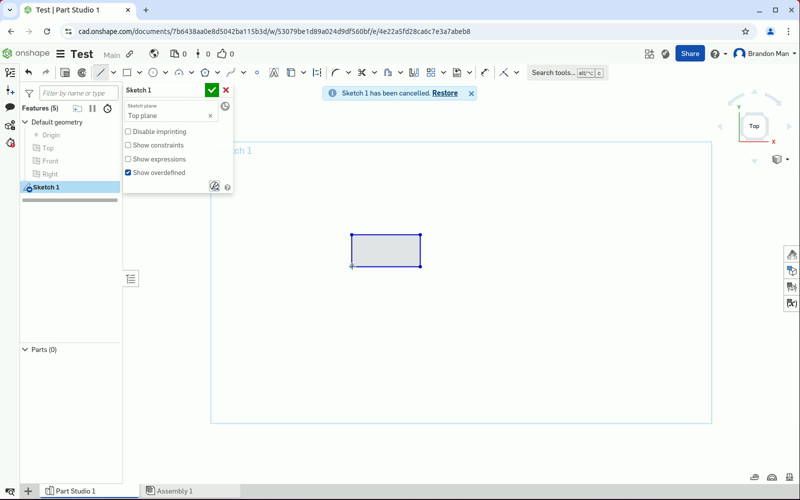
key_down(shift)
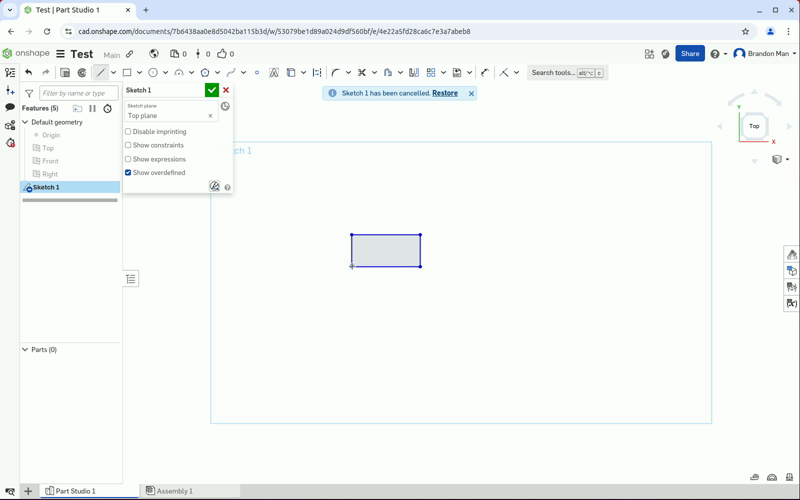
mouse_move(419, 265)
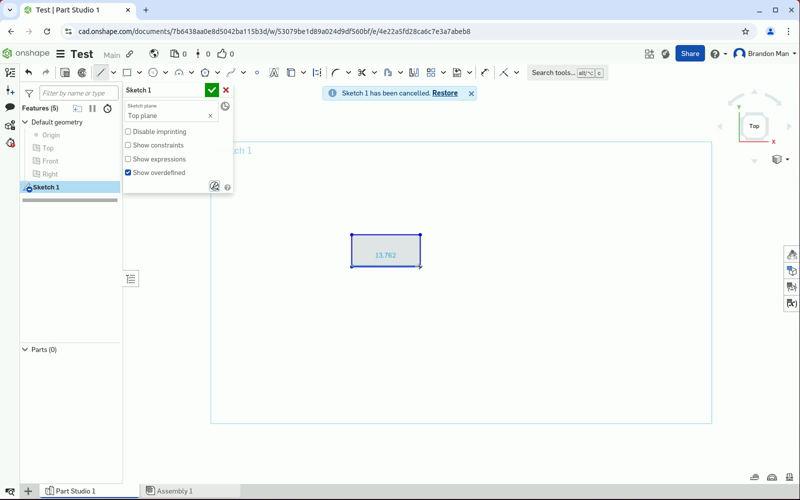
scroll(6)
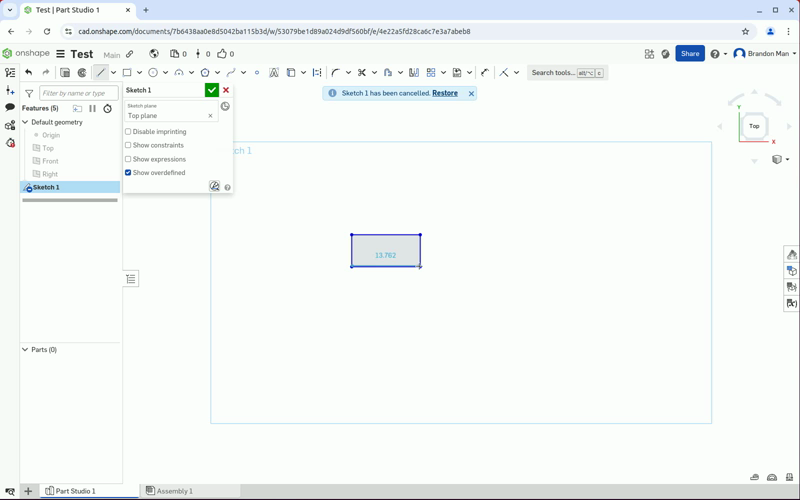
scroll(6)
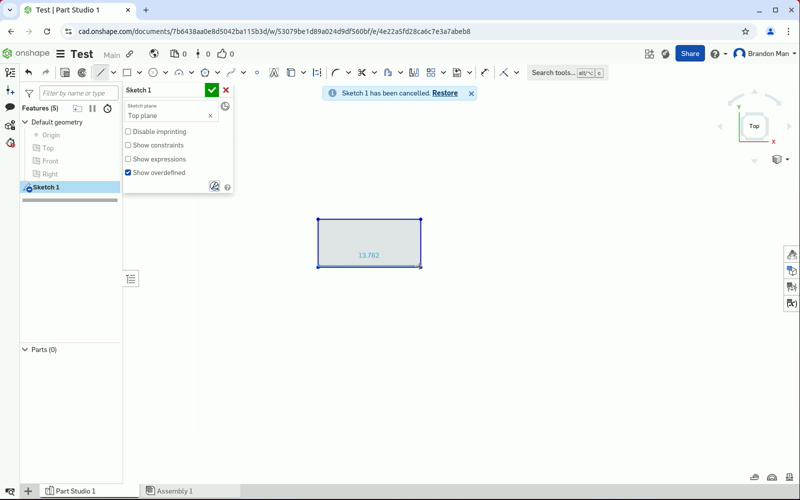
scroll(6)
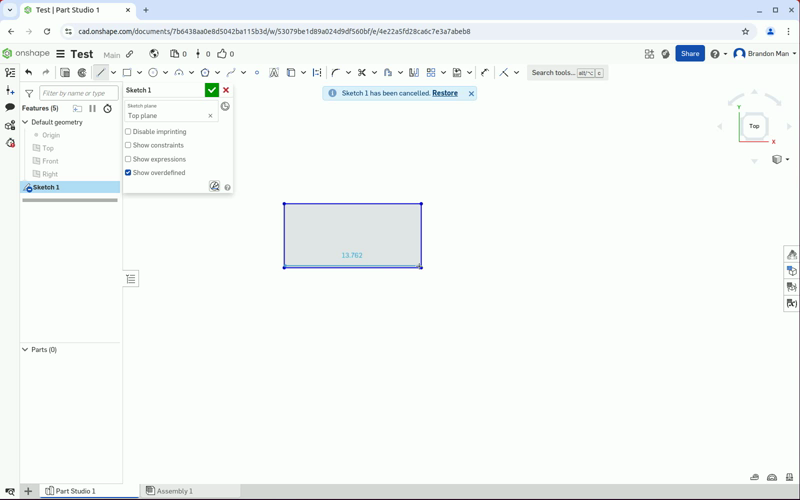
scroll(6)
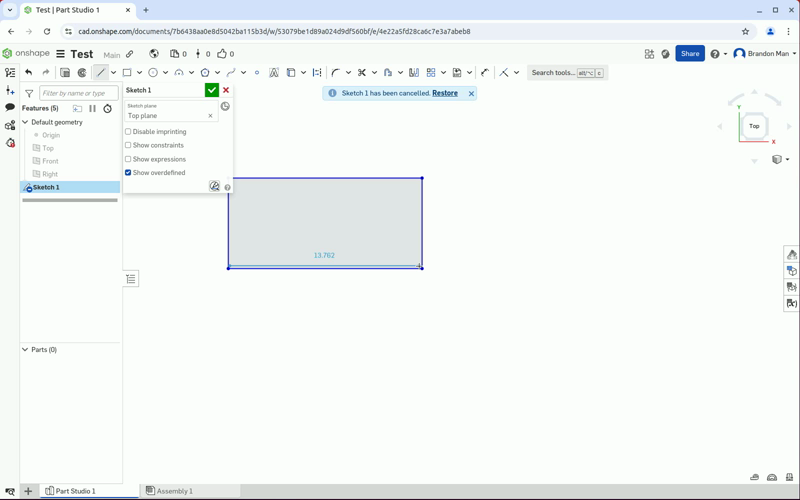
scroll(6)
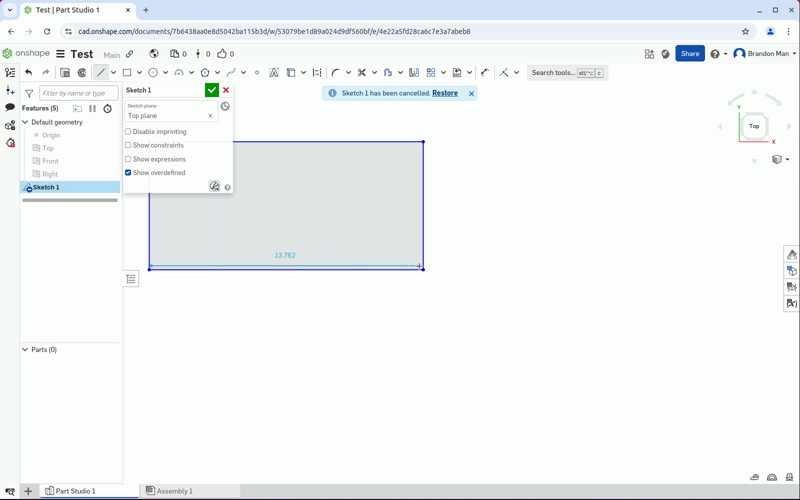
scroll(6)
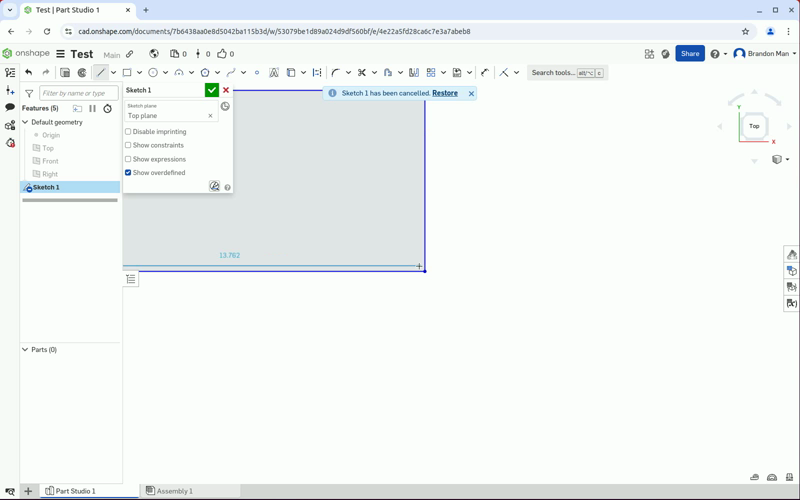
scroll(6)
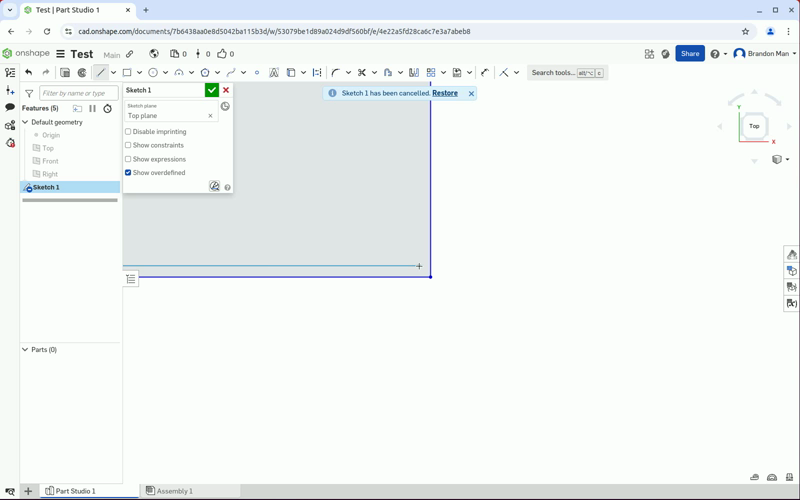
click(419, 265)
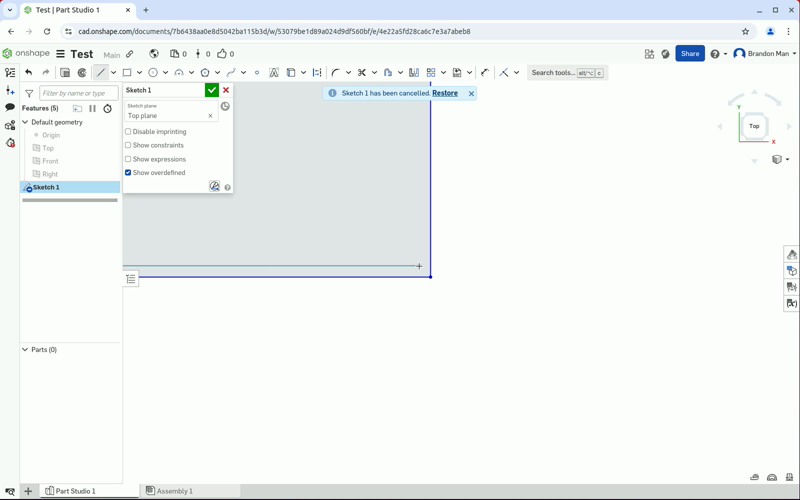
scroll(-6)
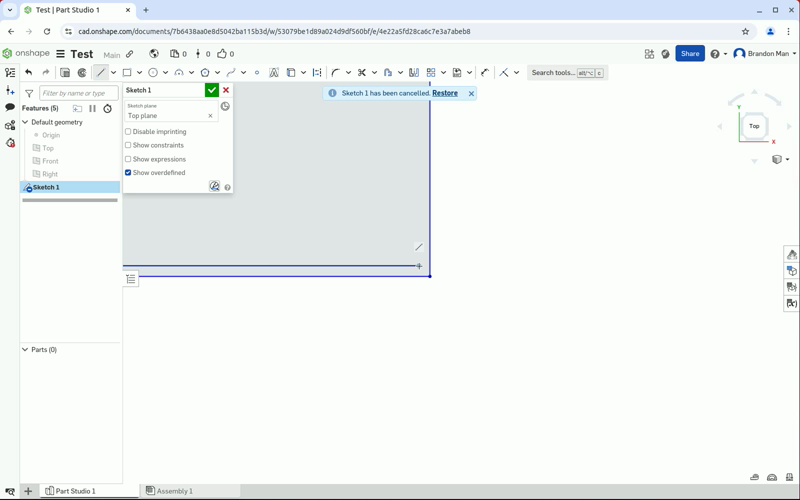
scroll(-6)
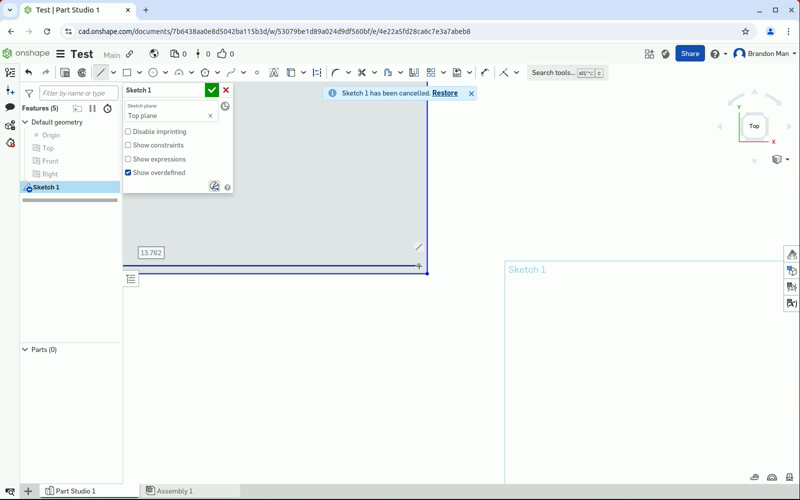
scroll(-6)
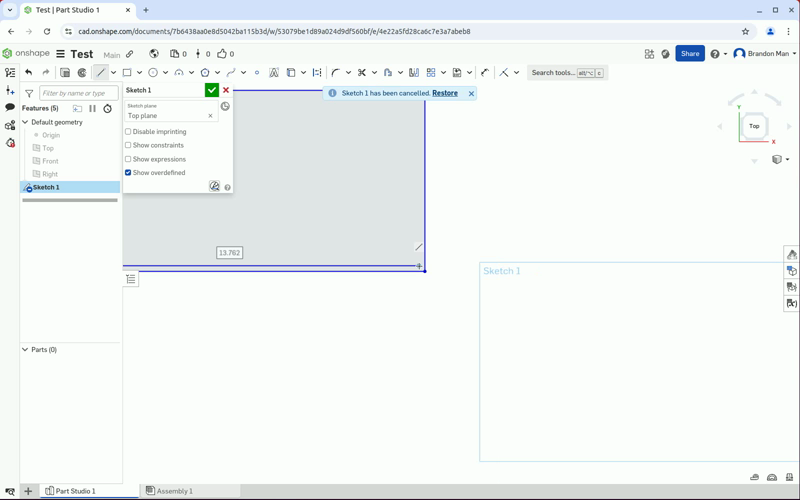
scroll(-6)
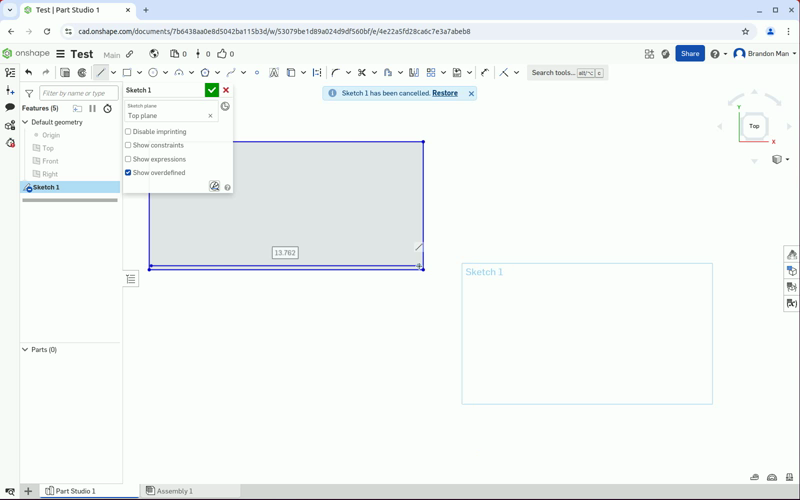
scroll(-6)
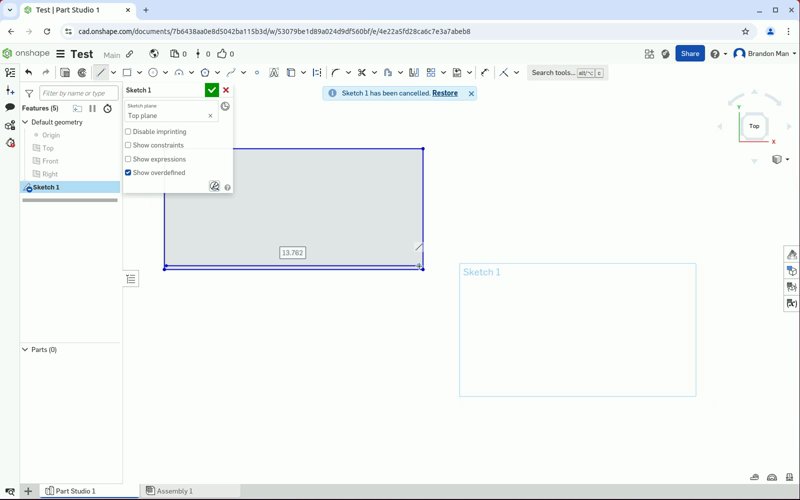
scroll(-6)
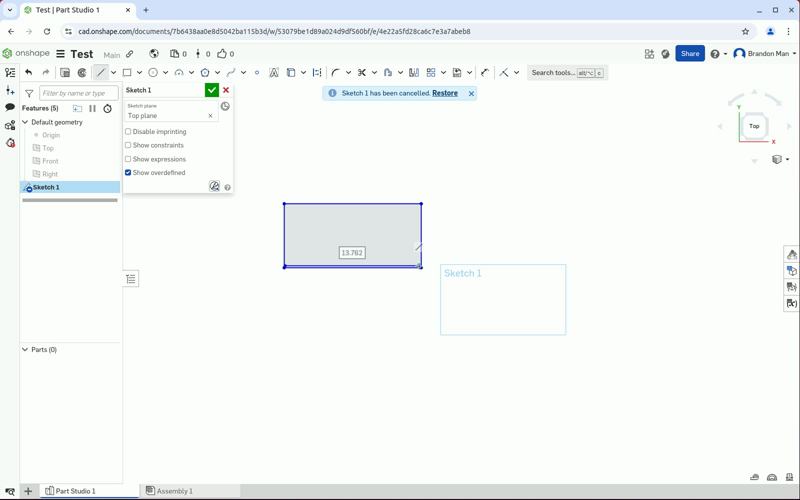
scroll(-6)
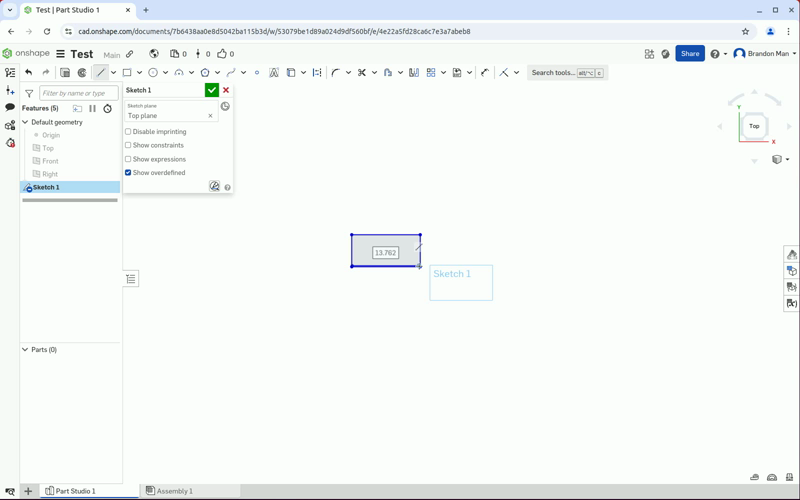
key_up(shift)
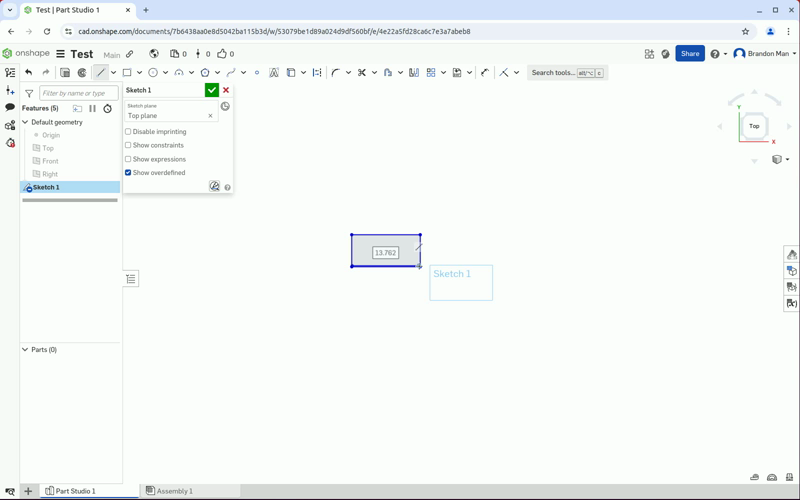
key_down(shift)
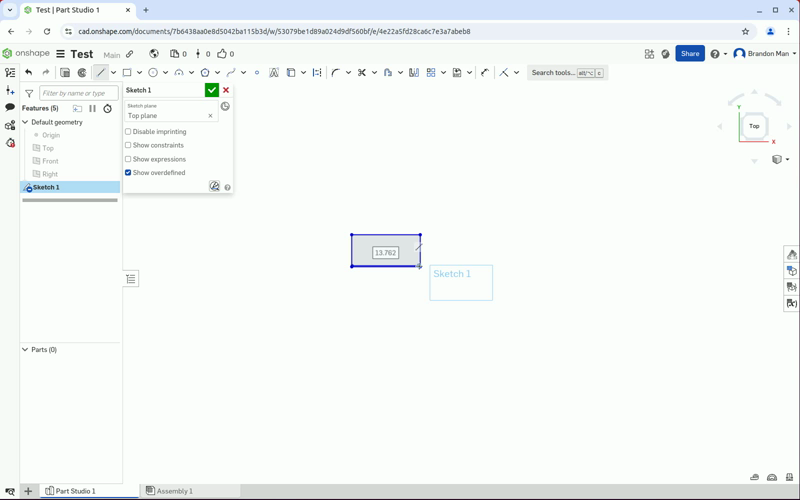
mouse_move(449, 265)
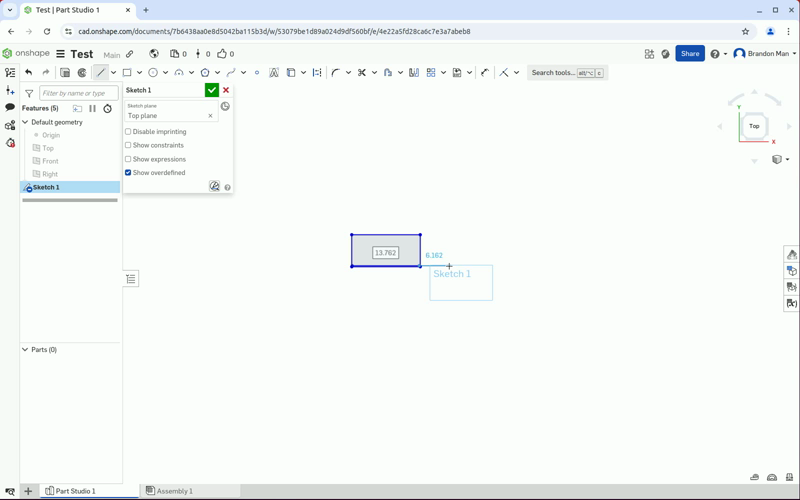
mouse_move(419, 234)
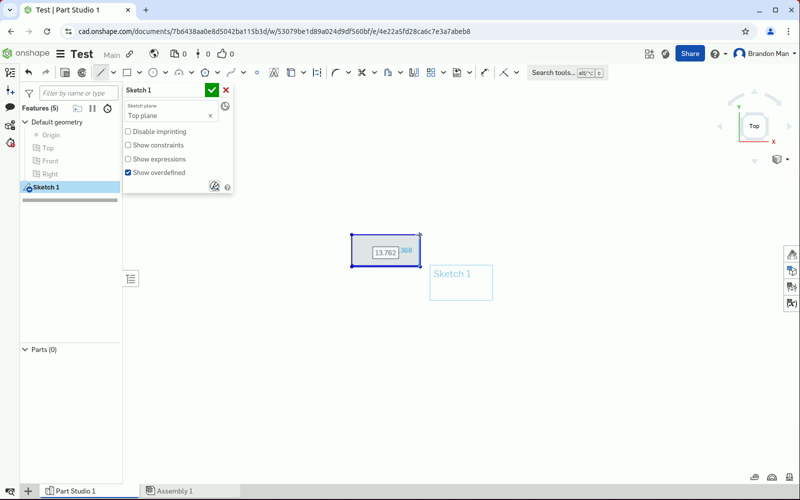
scroll(6)
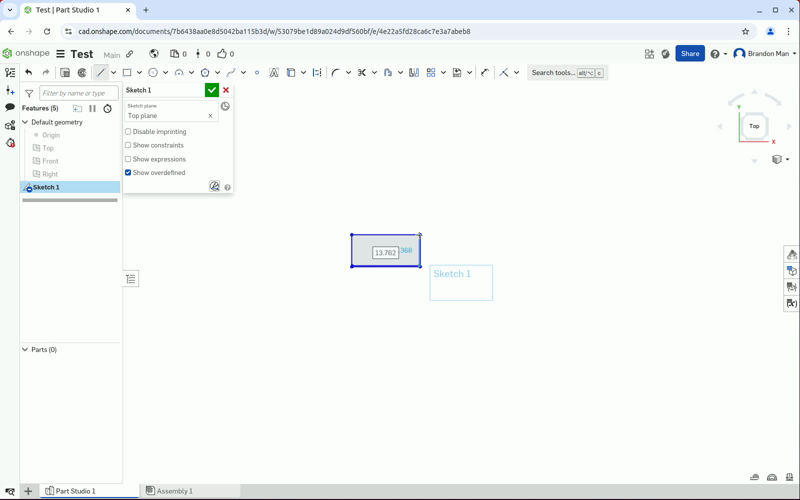
scroll(6)
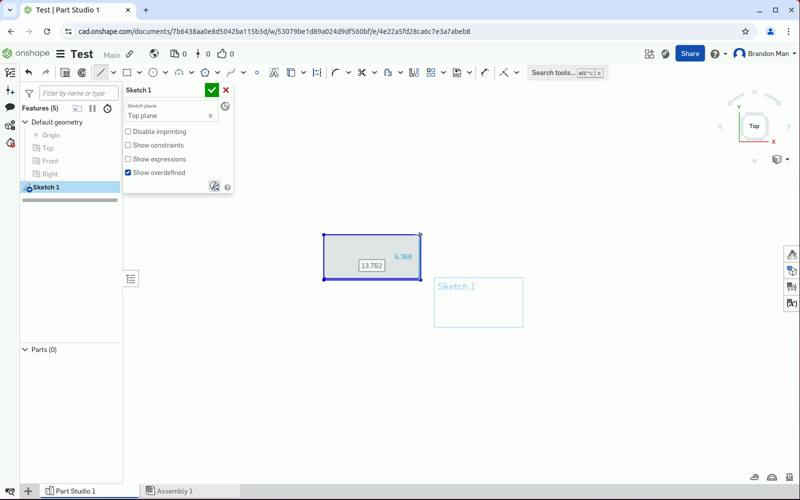
scroll(6)
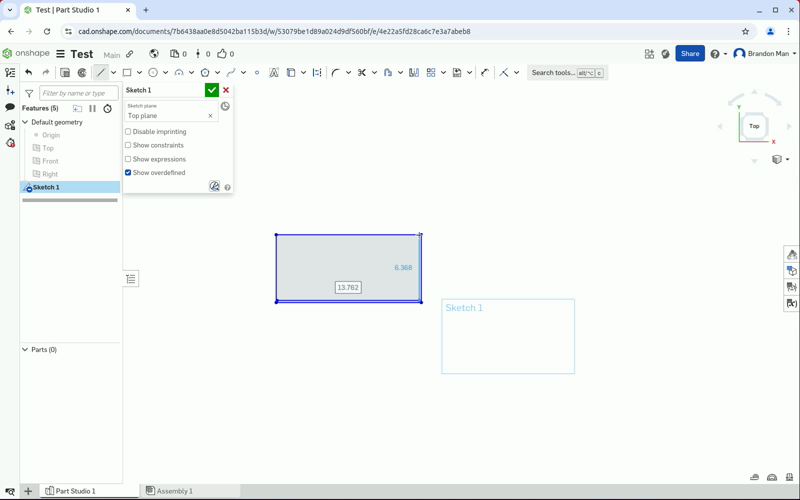
scroll(6)
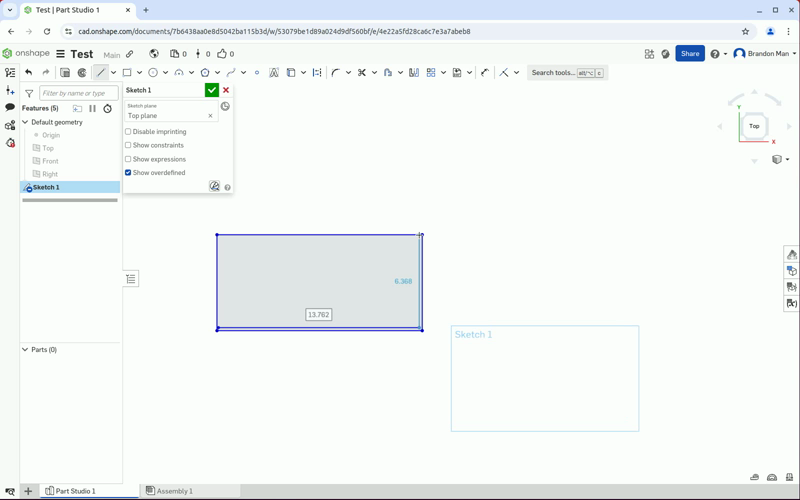
scroll(6)
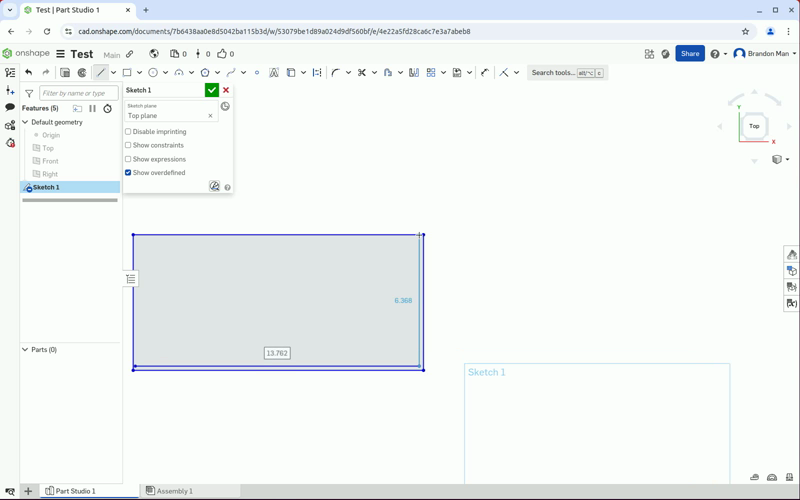
scroll(6)
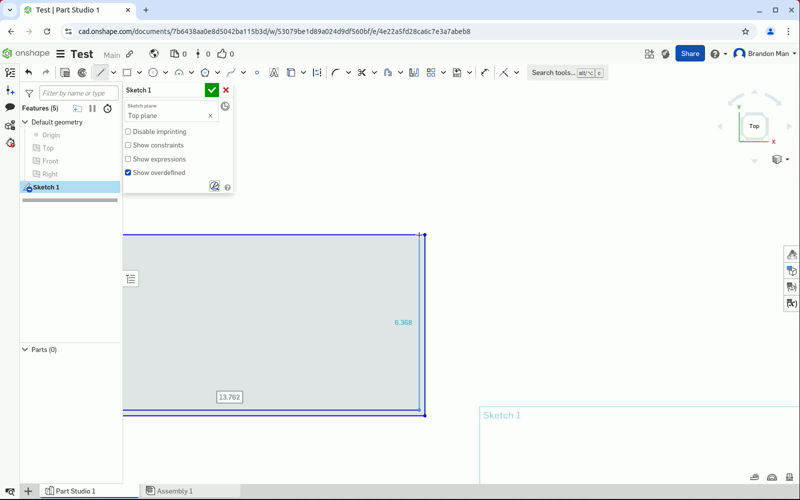
scroll(6)
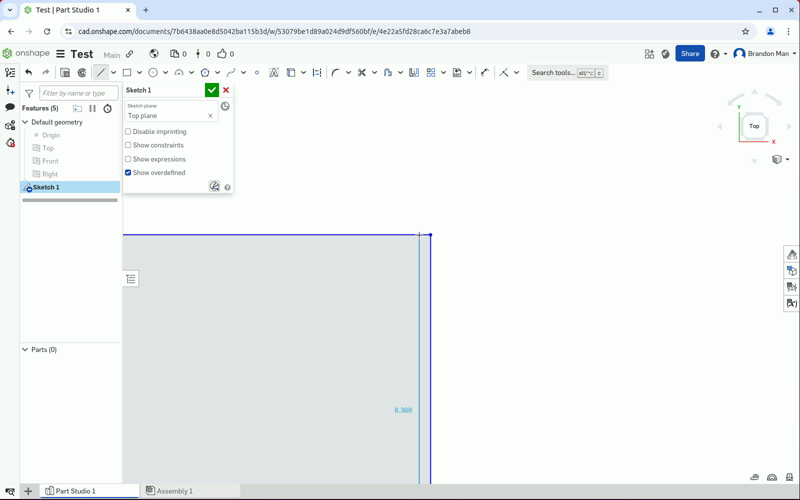
click(419, 234)
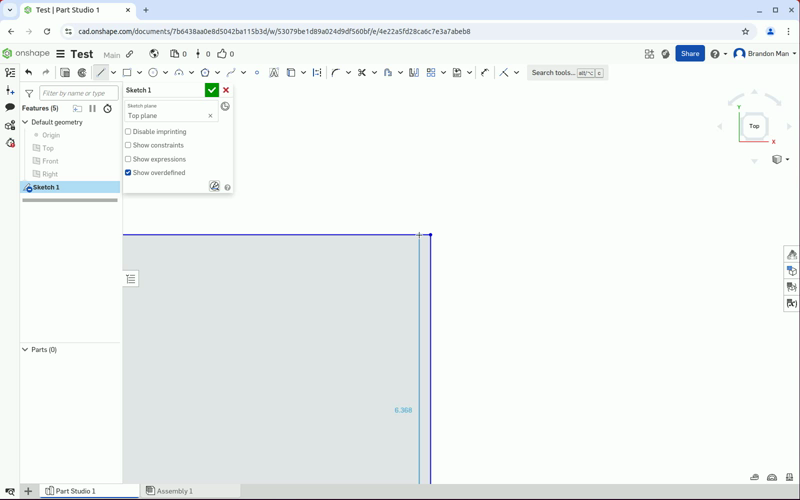
scroll(-6)
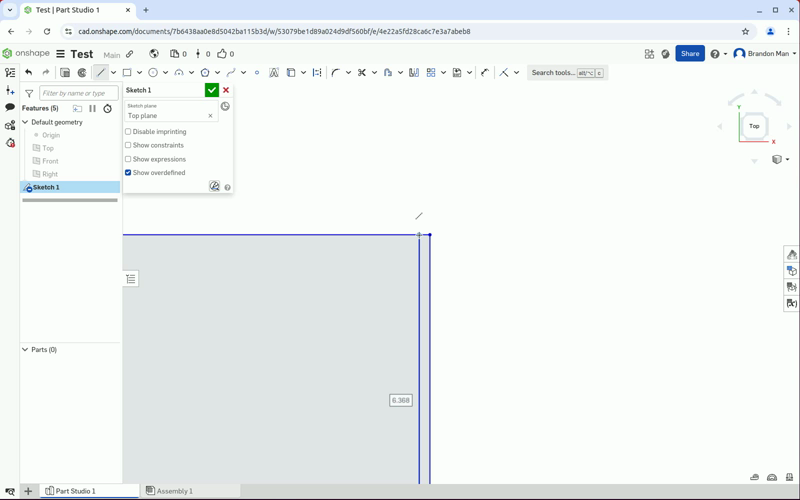
scroll(-6)
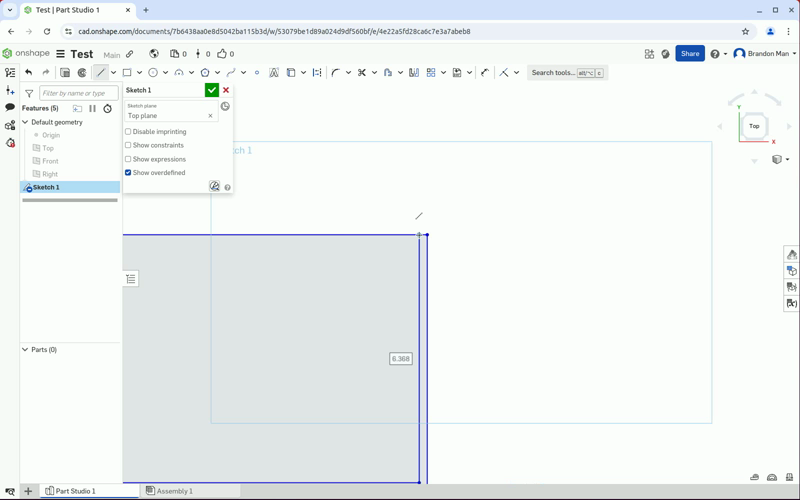
scroll(-6)
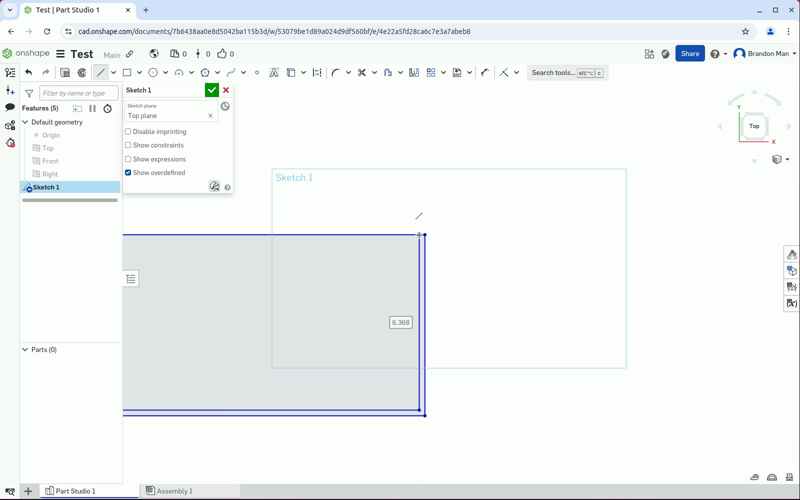
scroll(-6)
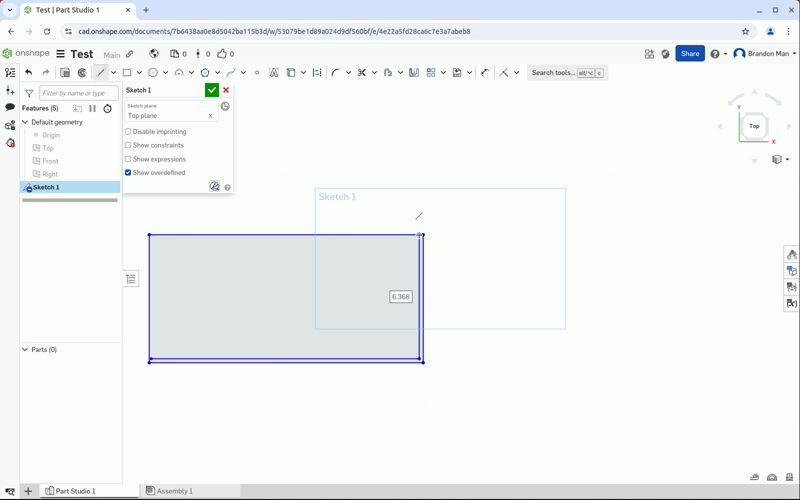
scroll(-6)
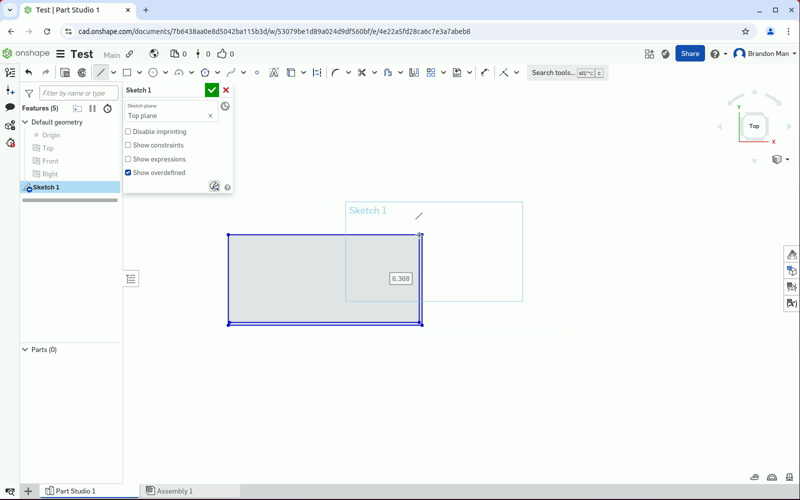
scroll(-6)
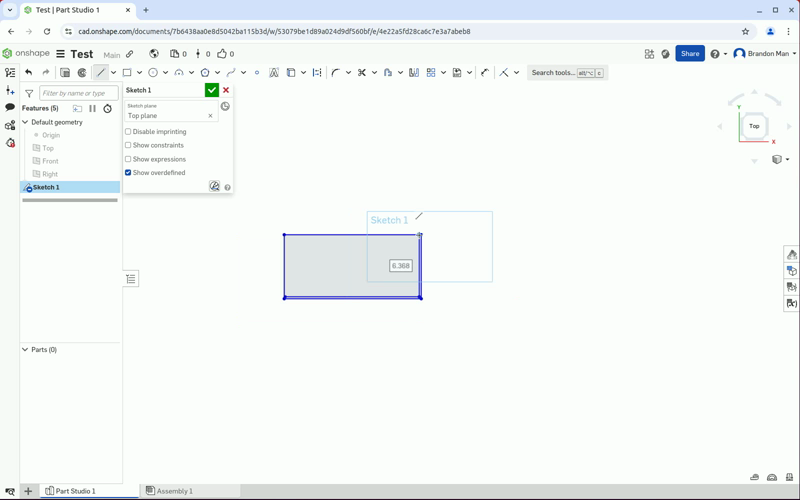
scroll(-6)
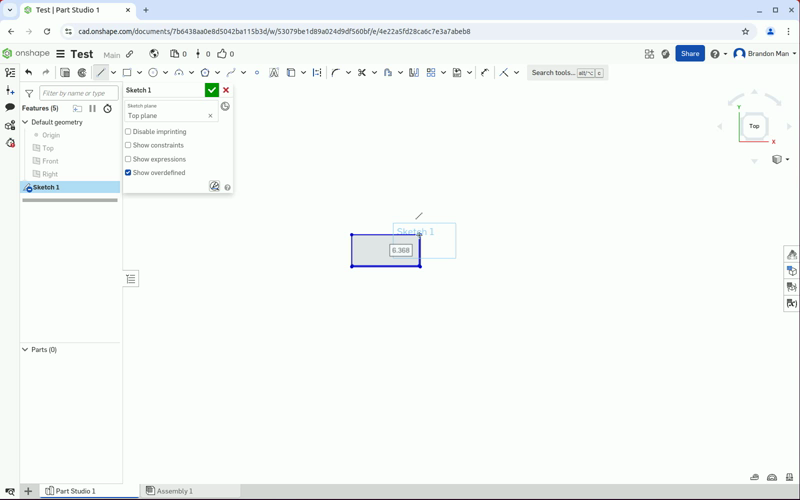
key_up(shift)
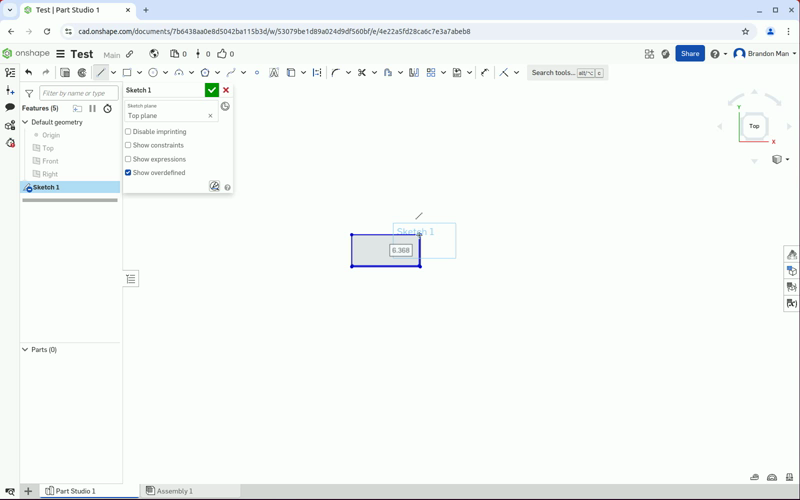
key_down(shift)
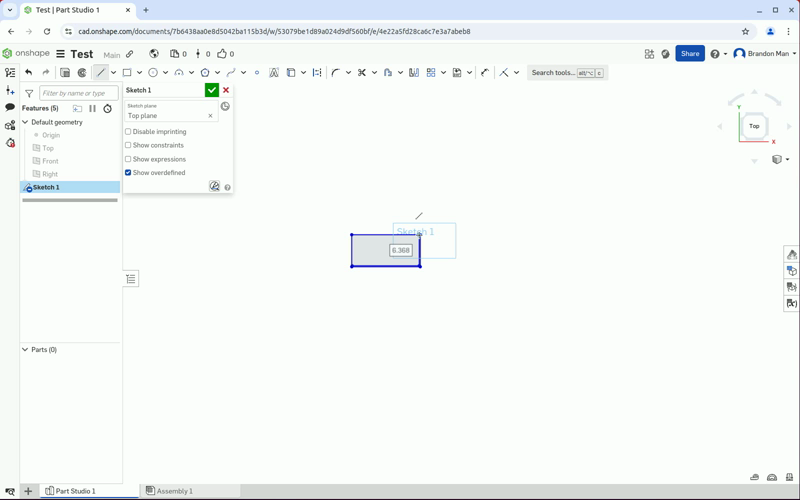
mouse_move(352, 234)
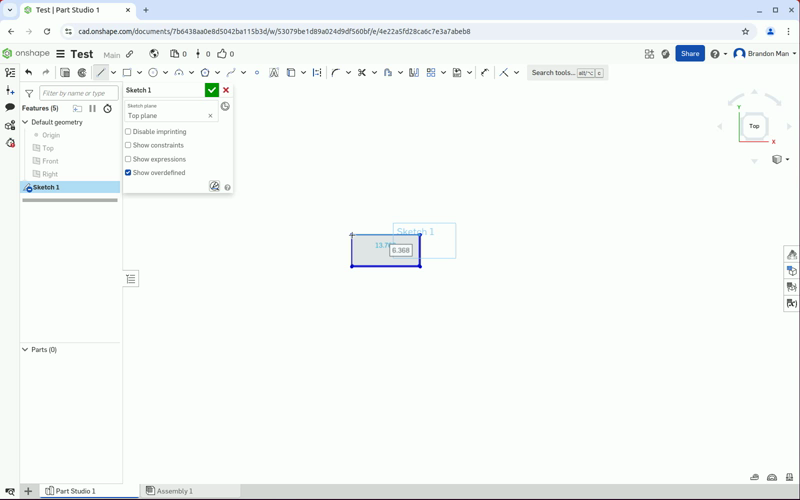
scroll(6)
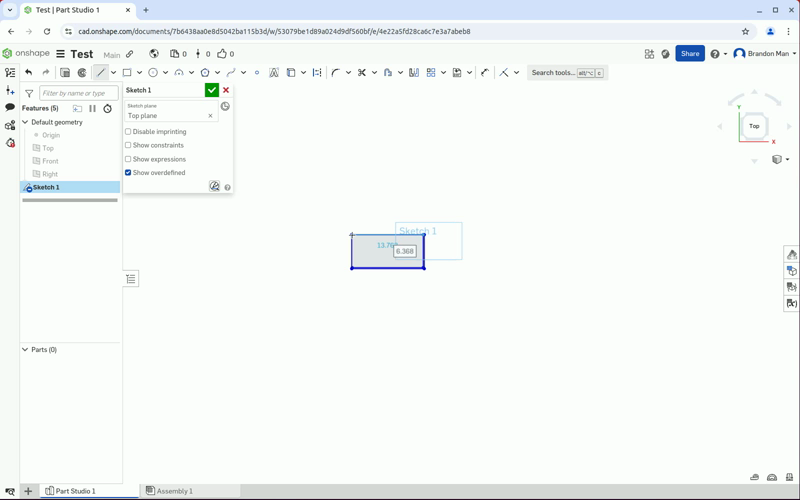
scroll(6)
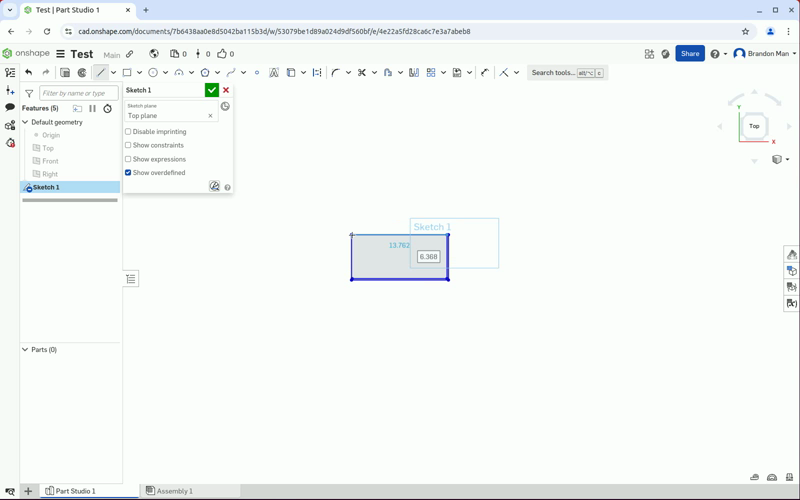
scroll(6)
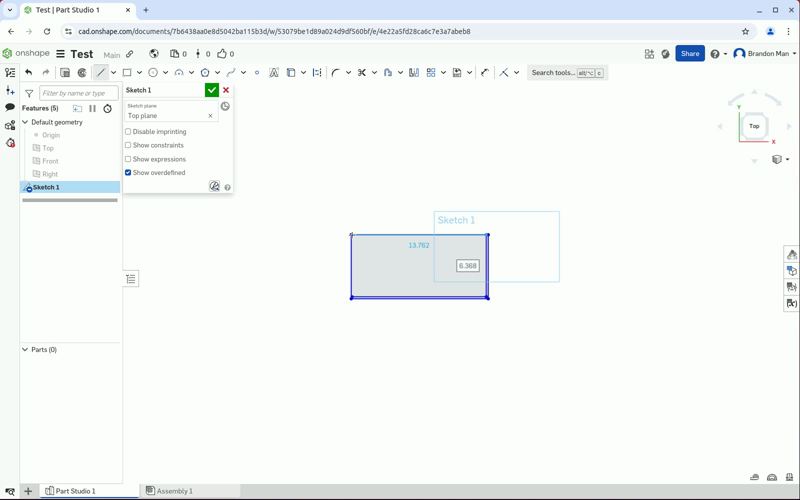
scroll(6)
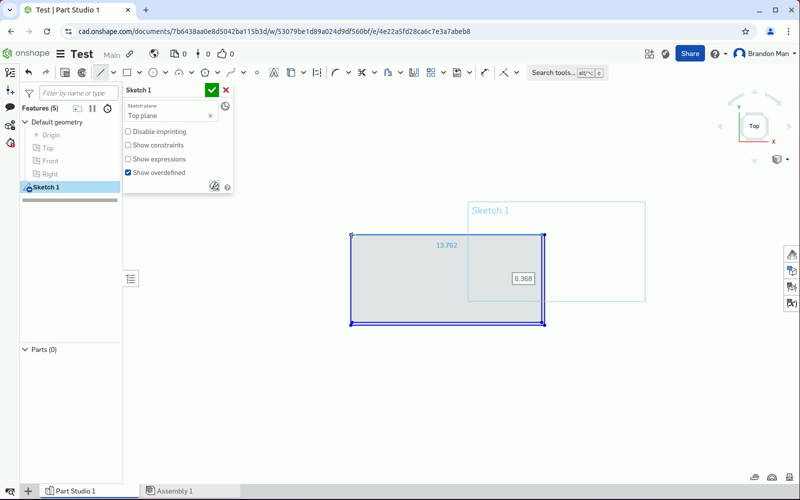
scroll(6)
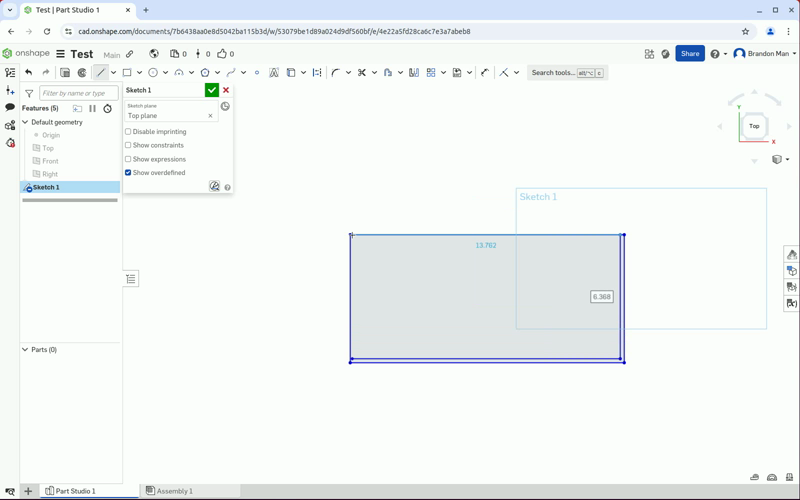
scroll(6)
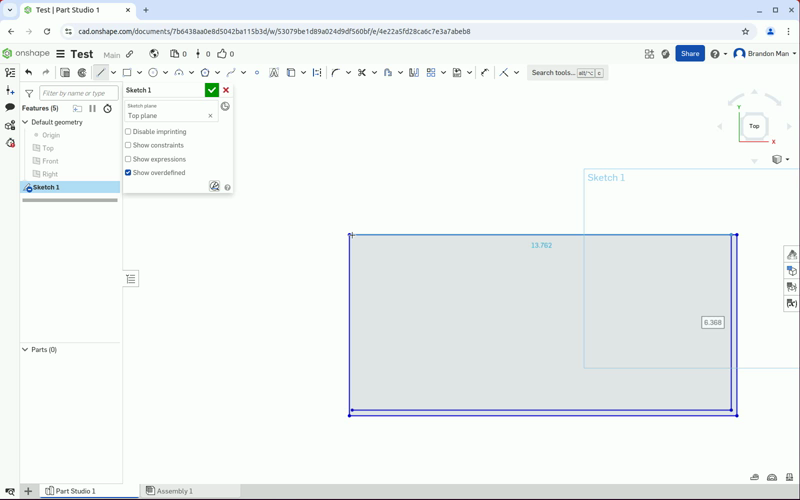
scroll(6)
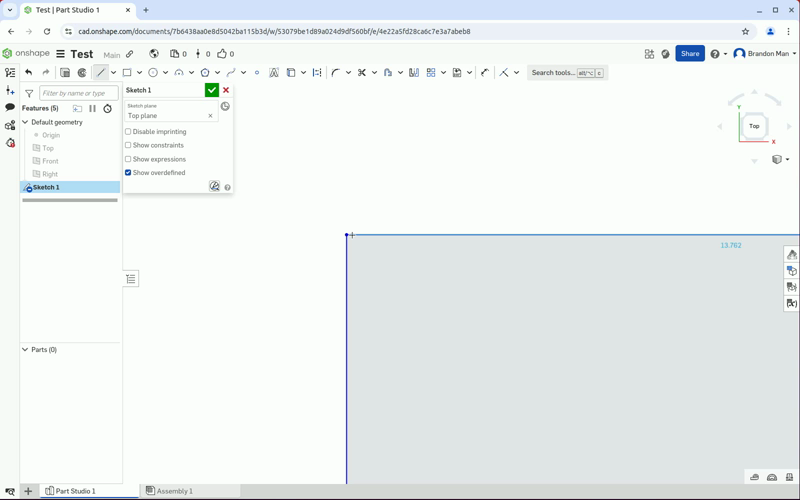
click(352, 234)
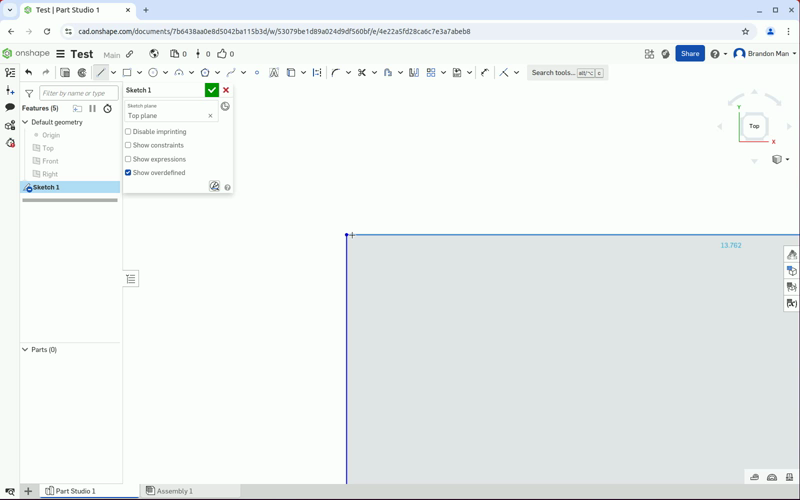
scroll(-6)
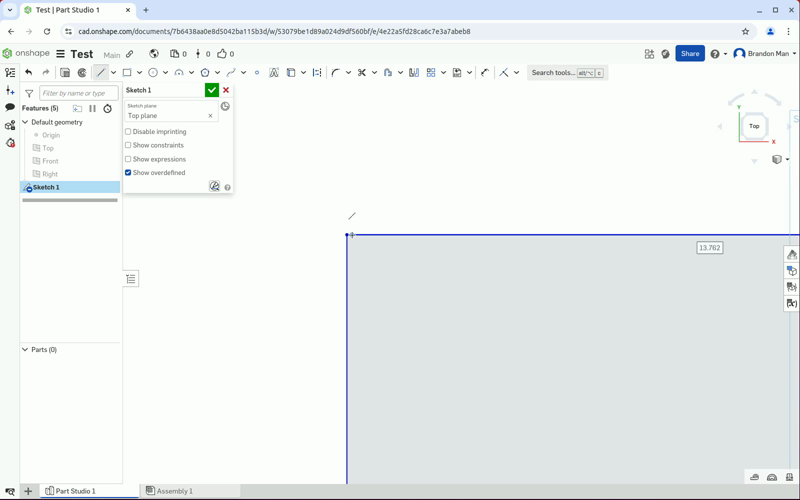
scroll(-6)
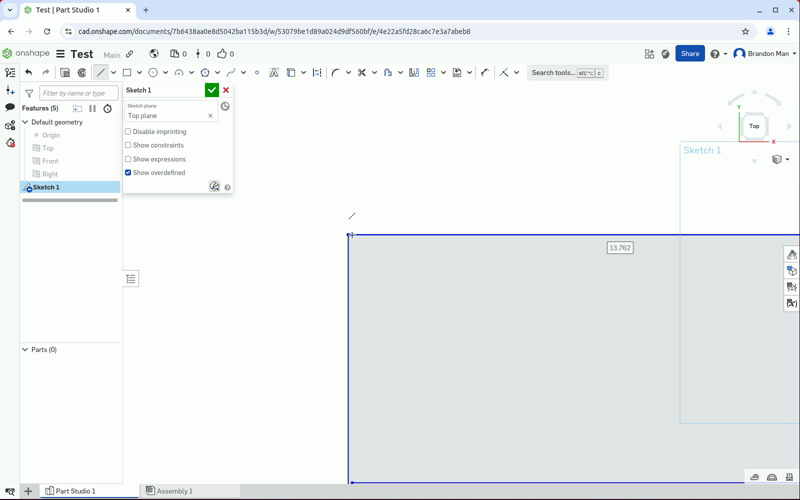
scroll(-6)
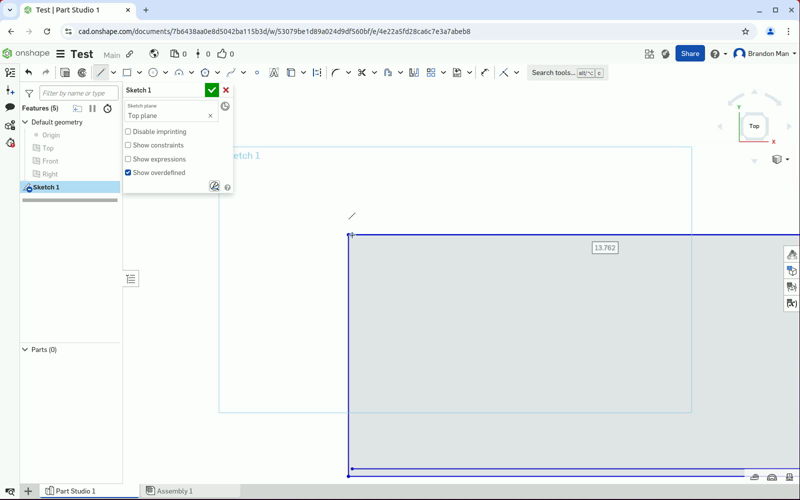
scroll(-6)
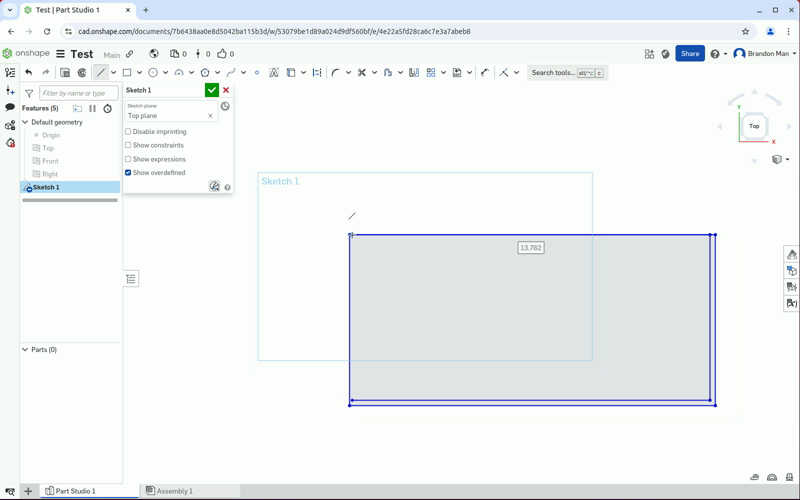
scroll(-6)
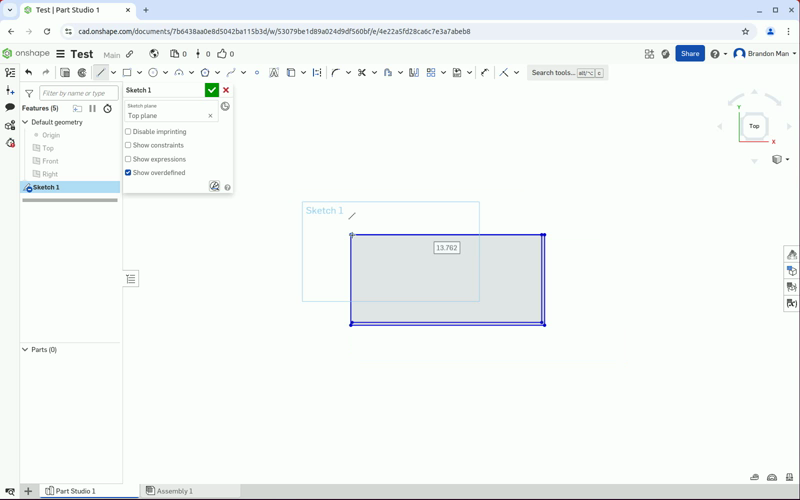
scroll(-6)
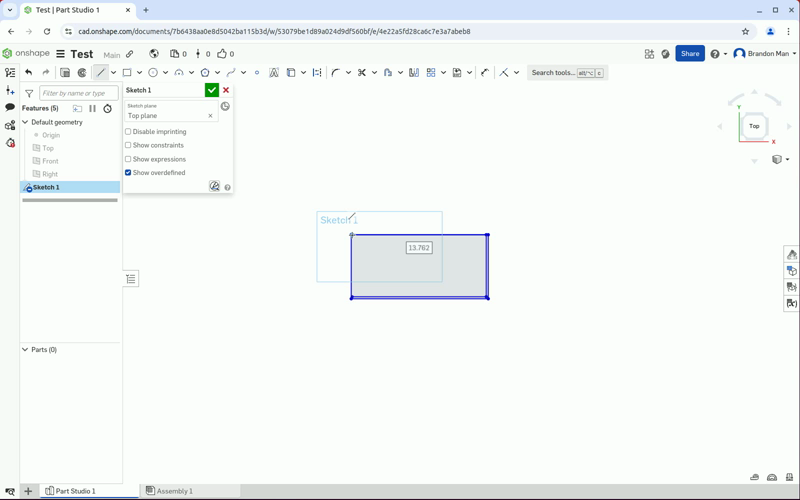
scroll(-6)
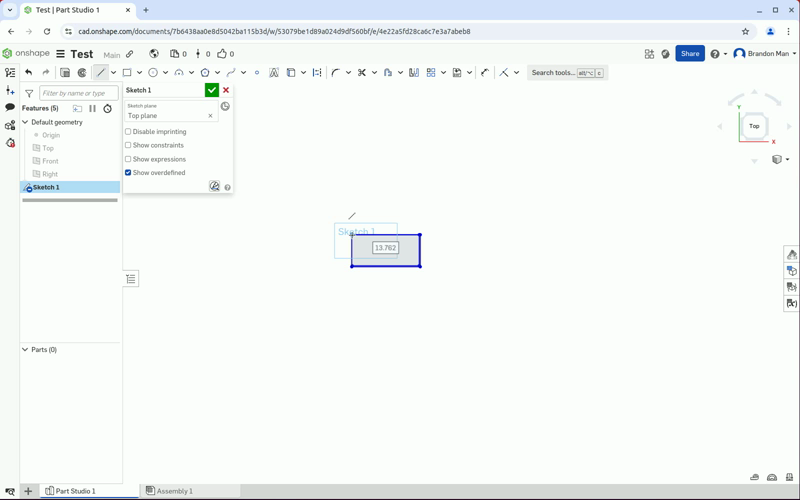
key_up(shift)
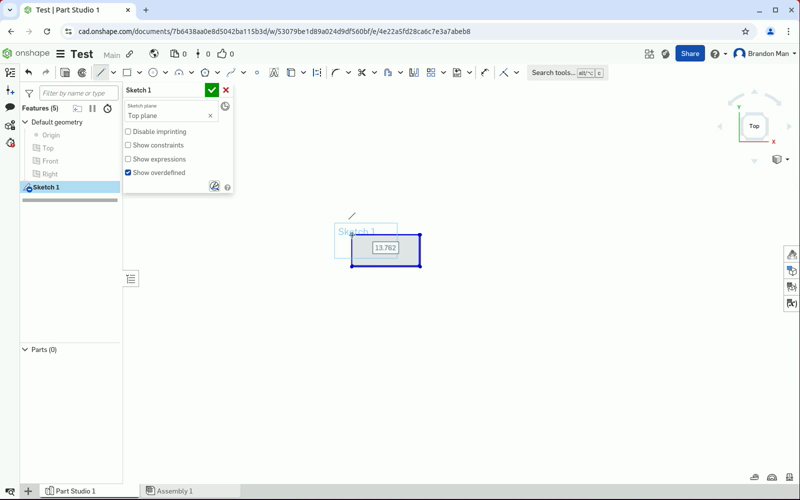
mouse_move(382, 234)
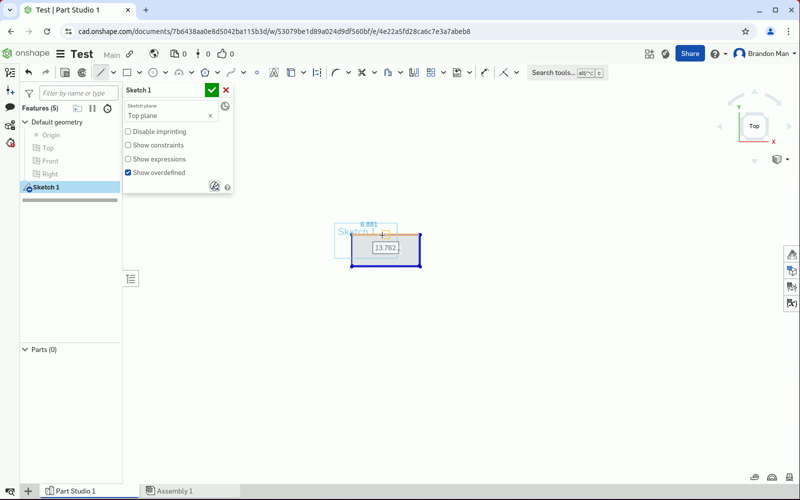
key_down(shift)
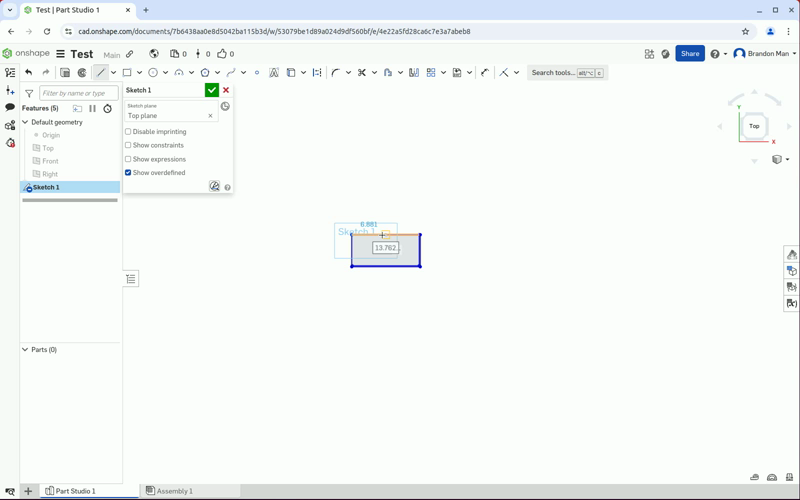
mouse_move(352, 265)
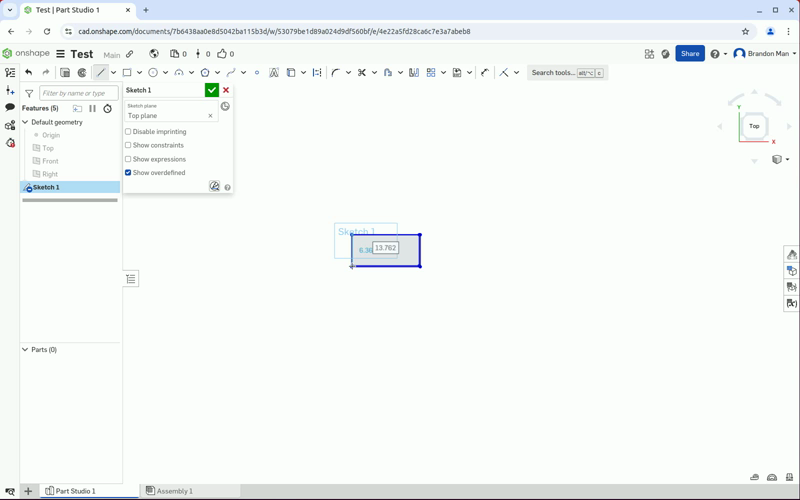
scroll(6)
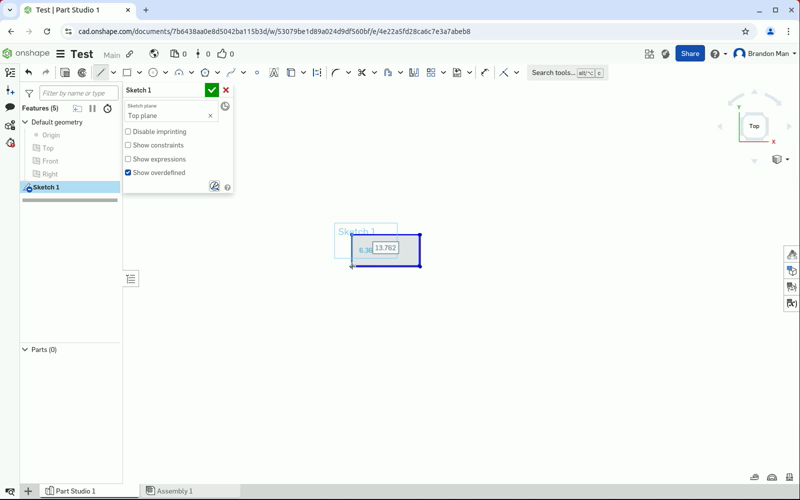
scroll(6)
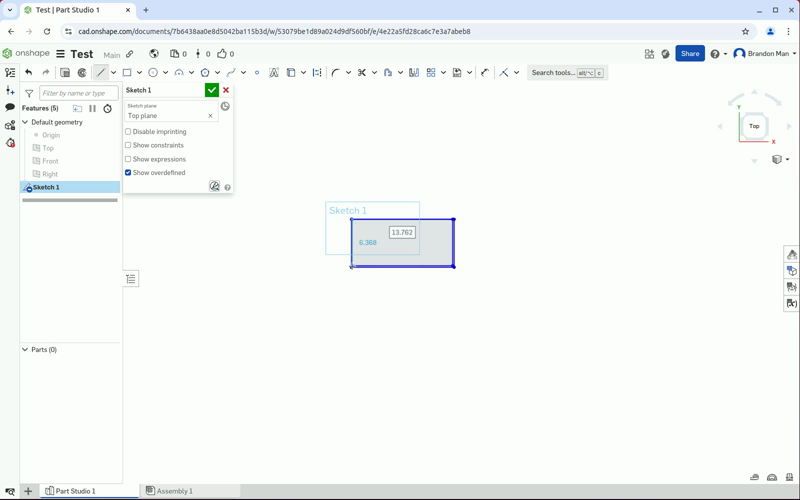
scroll(6)
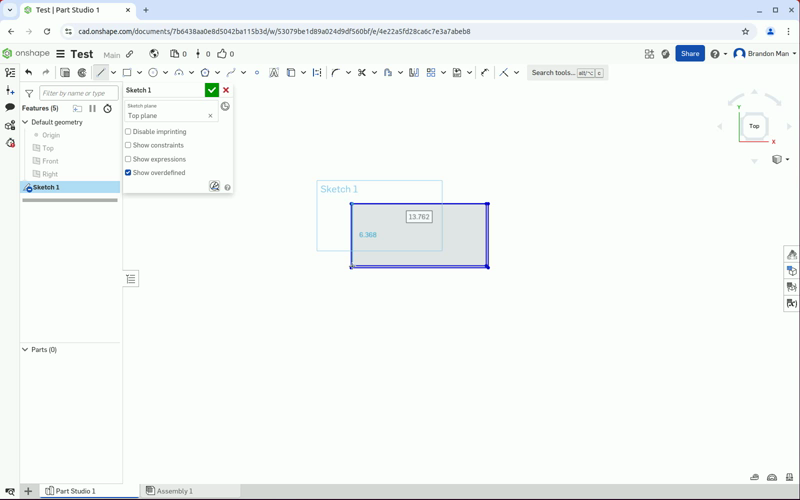
scroll(6)
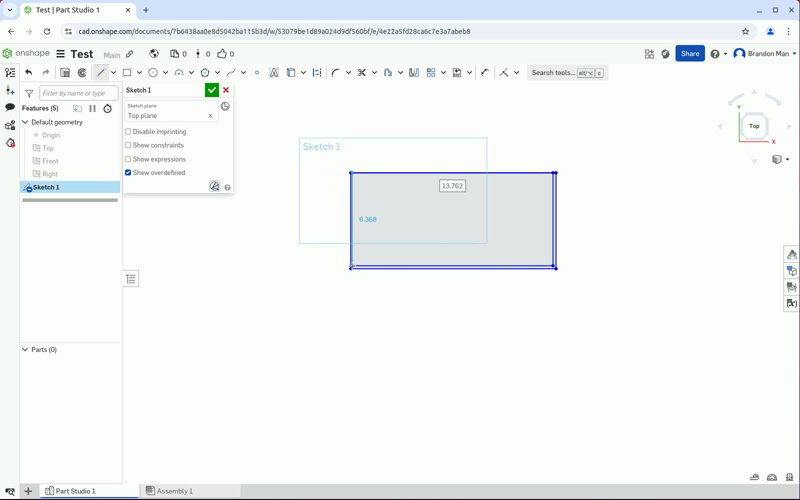
scroll(6)
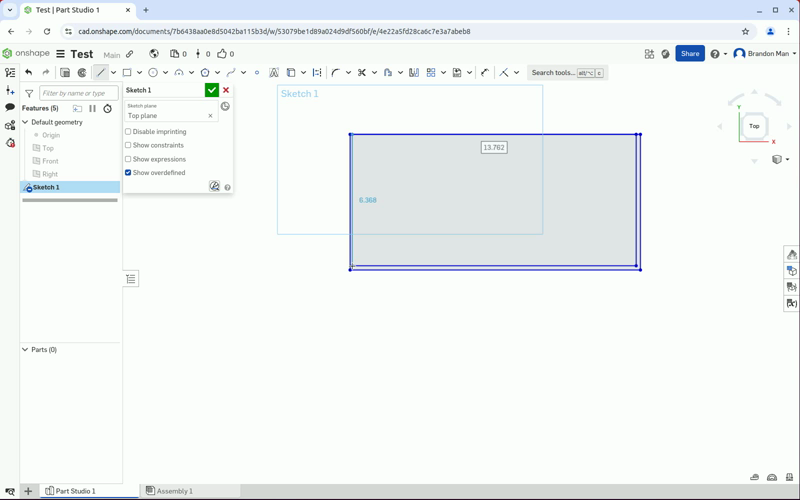
scroll(6)
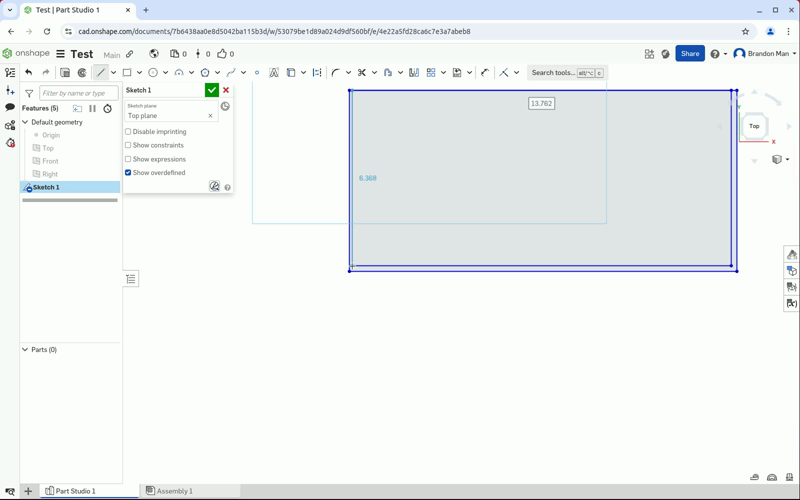
scroll(6)
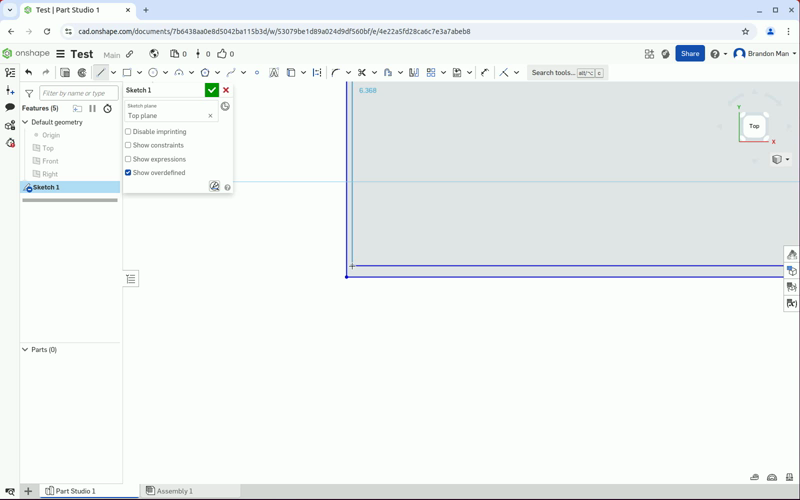
key_up(shift)
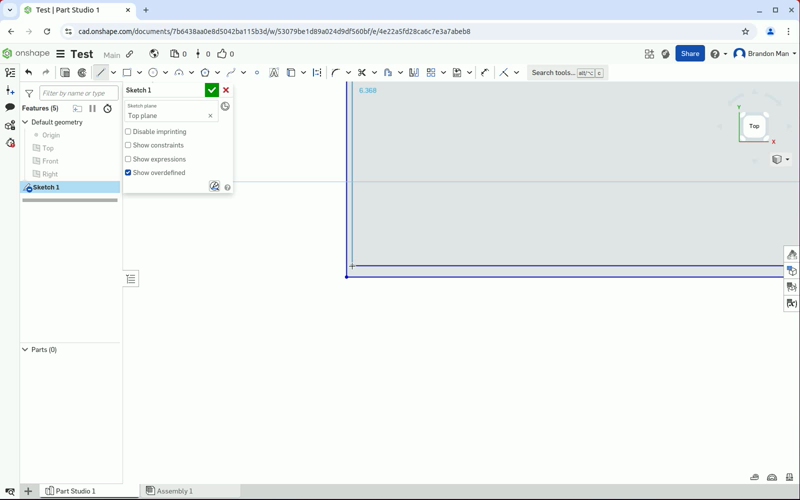
click(352, 265)
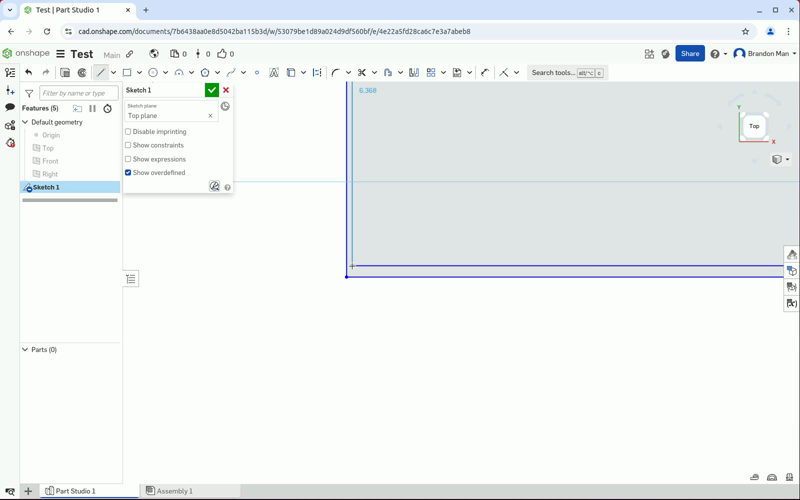
scroll(-6)
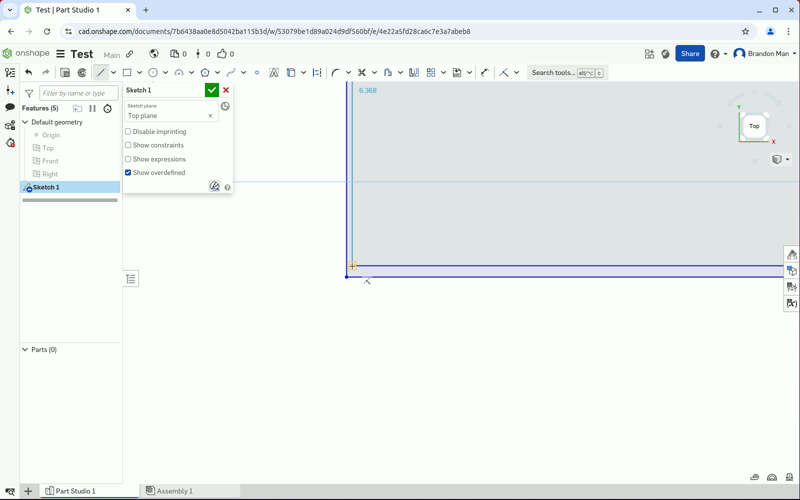
scroll(-6)
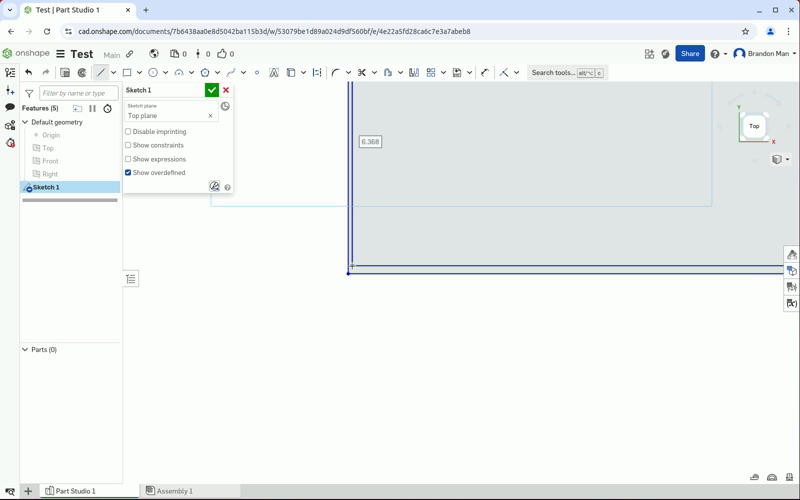
scroll(-6)
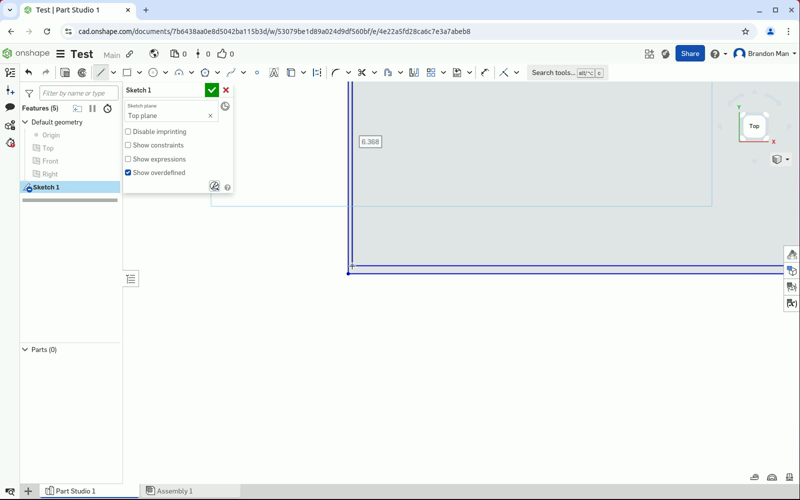
scroll(-6)
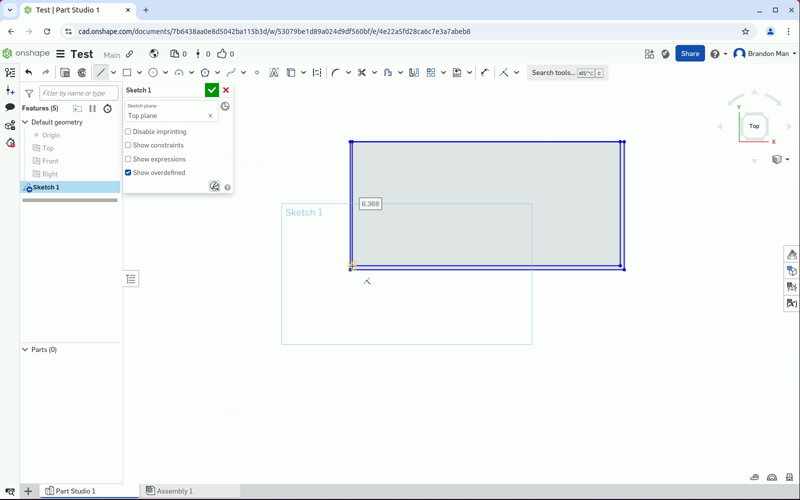
scroll(-6)
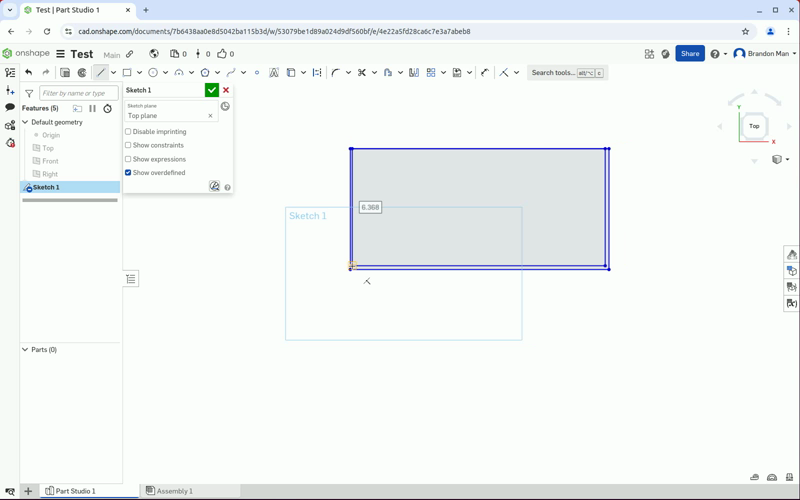
scroll(-6)
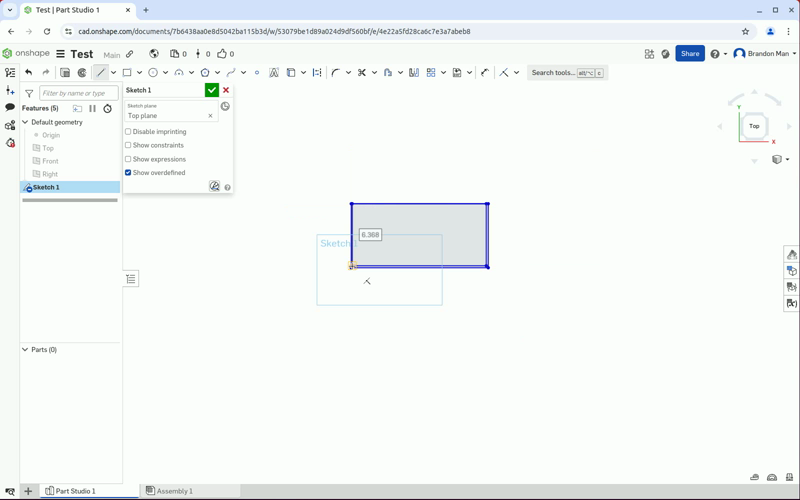
scroll(-6)
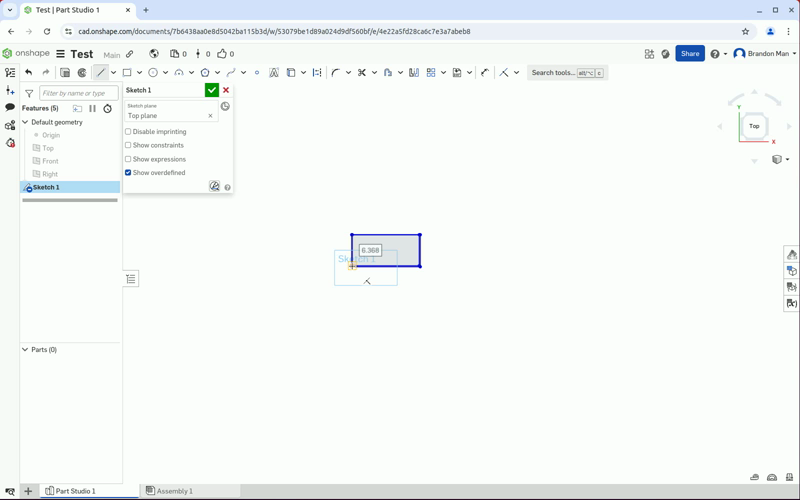
key(esc)
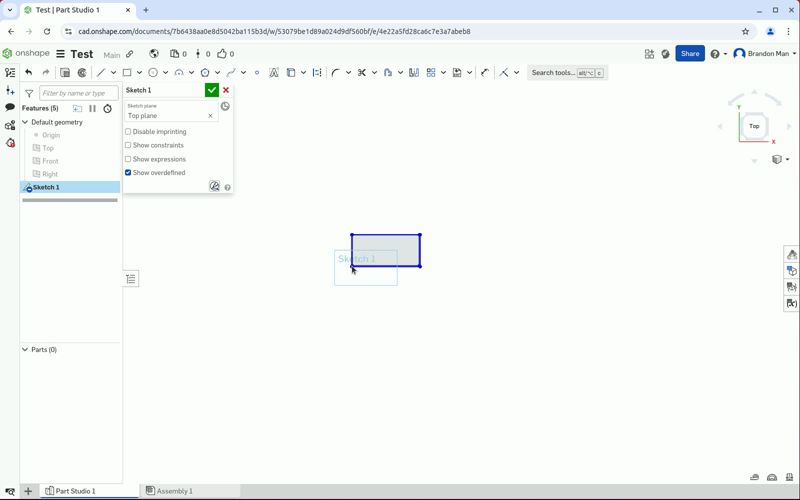
mouse_move(380, 266)
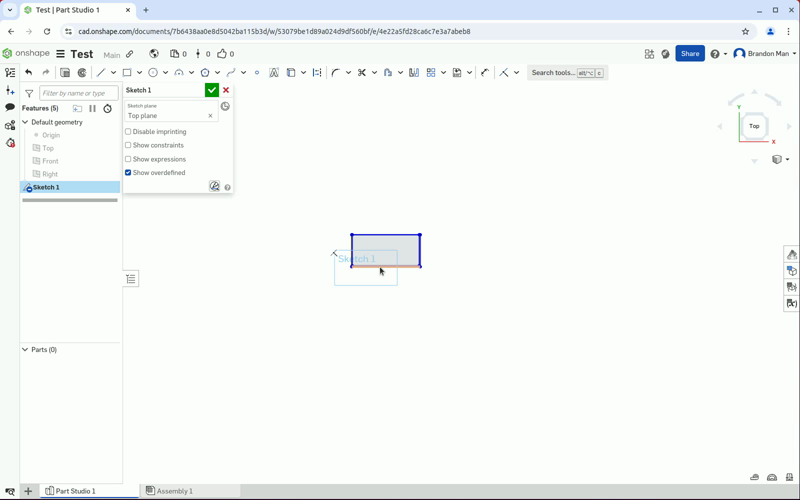
scroll(6)
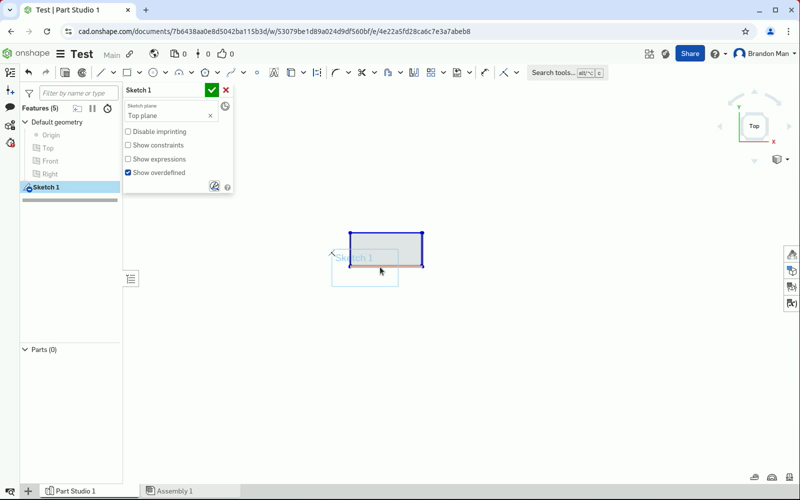
scroll(6)
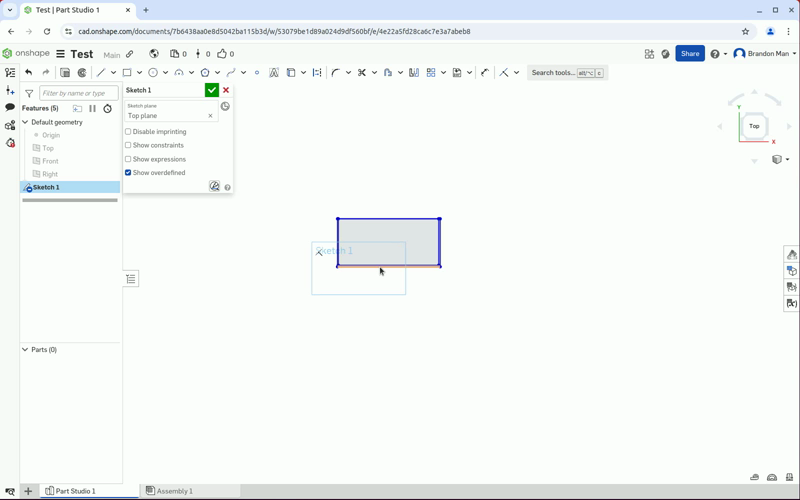
scroll(6)
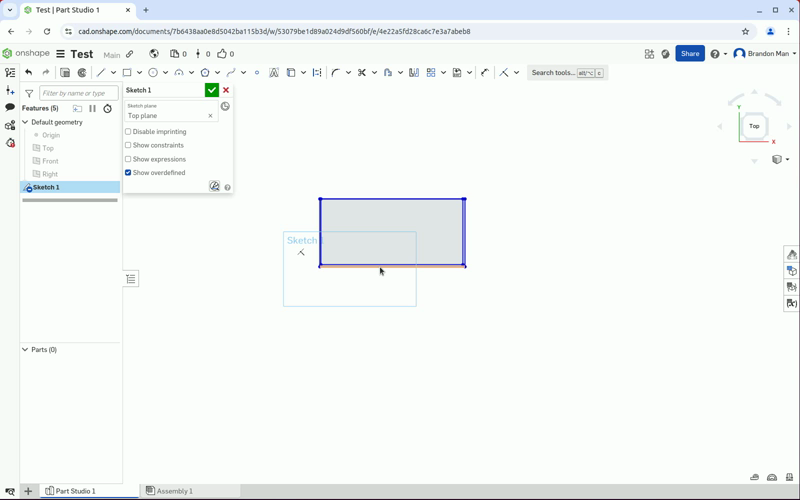
scroll(6)
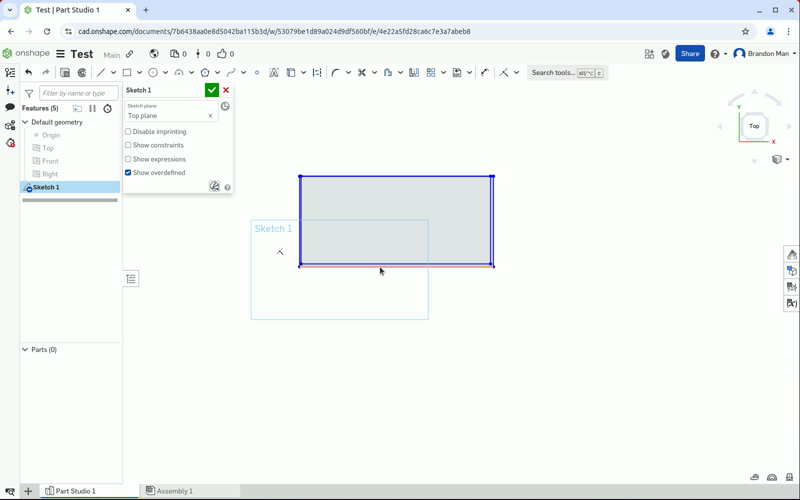
scroll(6)
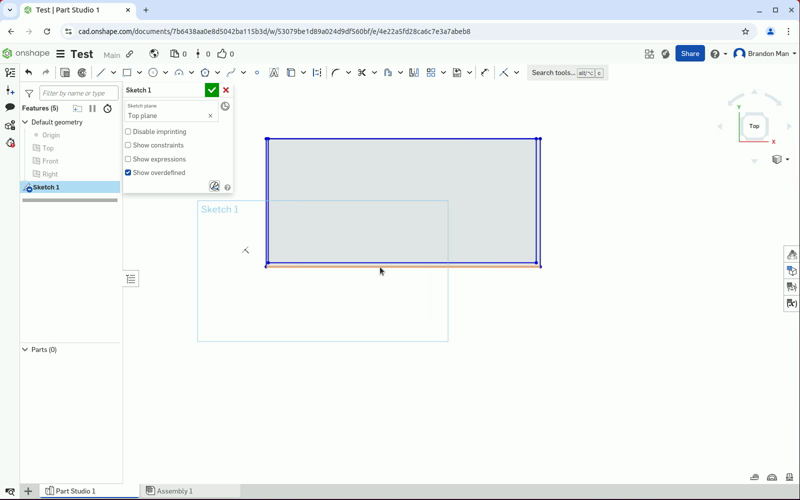
scroll(6)
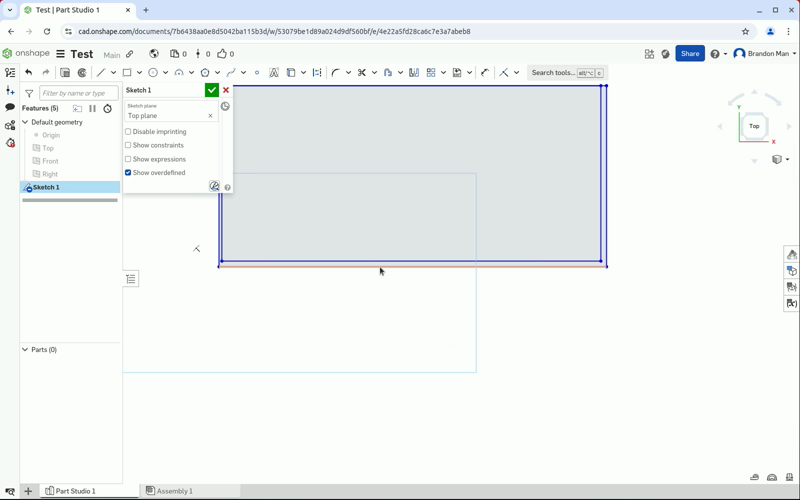
scroll(6)
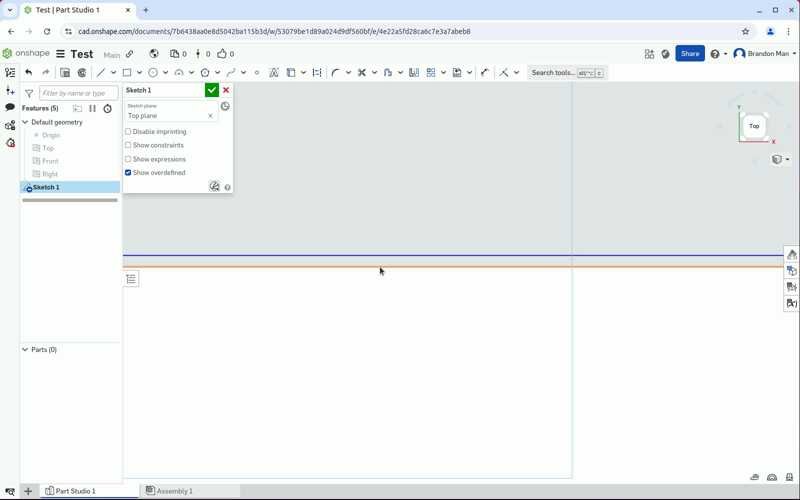
click(380, 266)
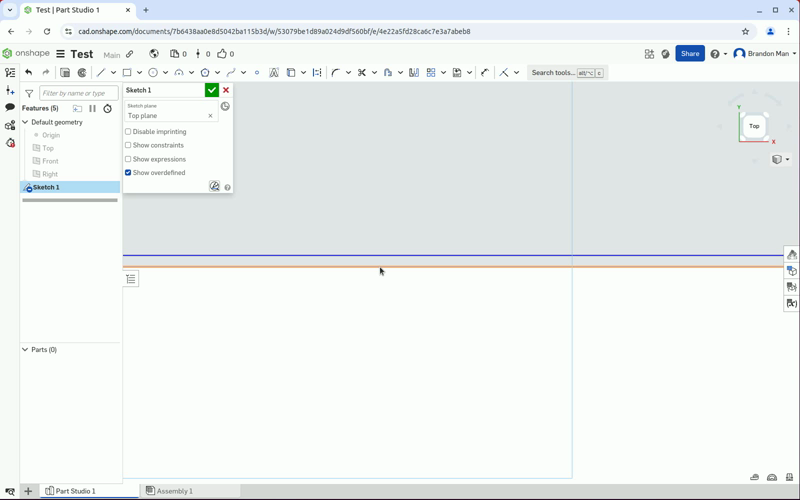
scroll(-6)
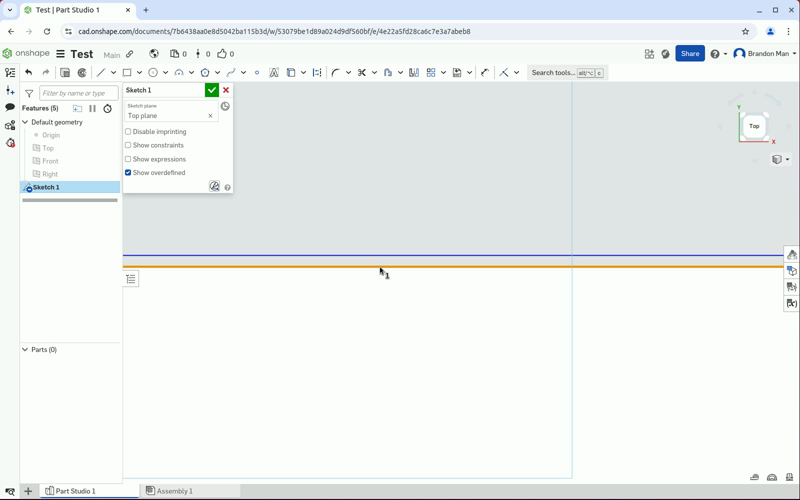
scroll(-6)
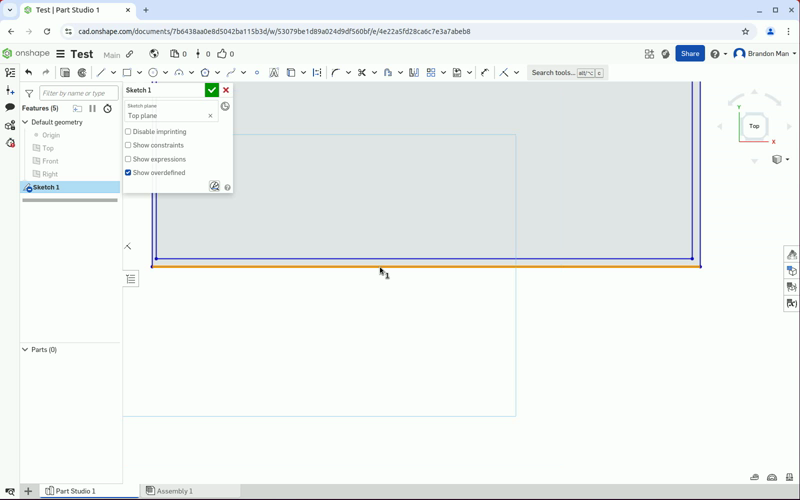
scroll(-6)
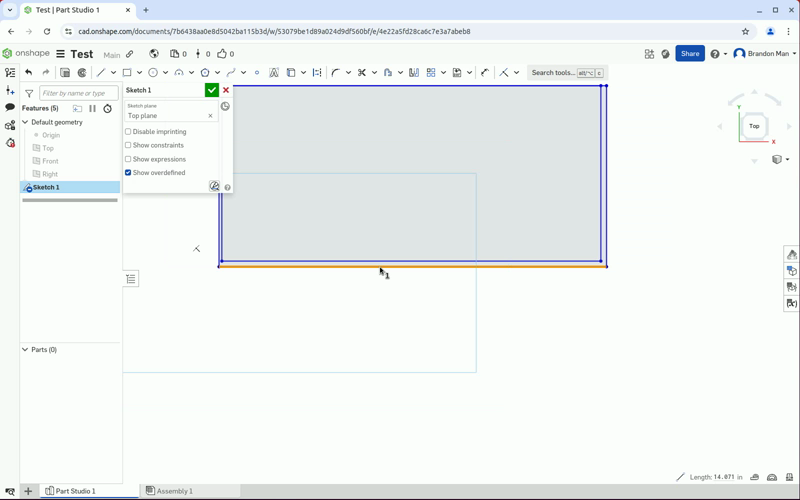
scroll(-6)
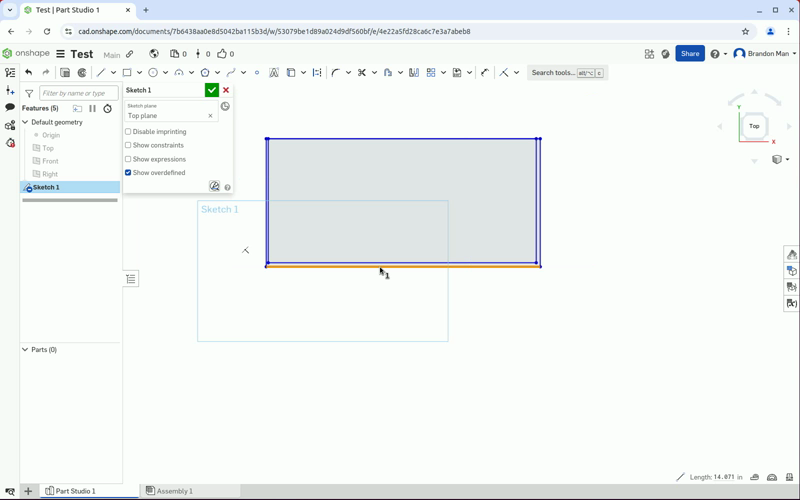
scroll(-6)
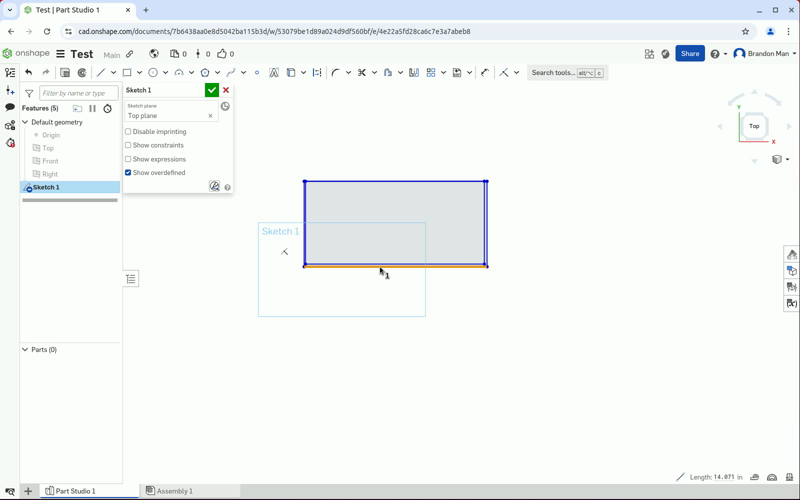
scroll(-6)
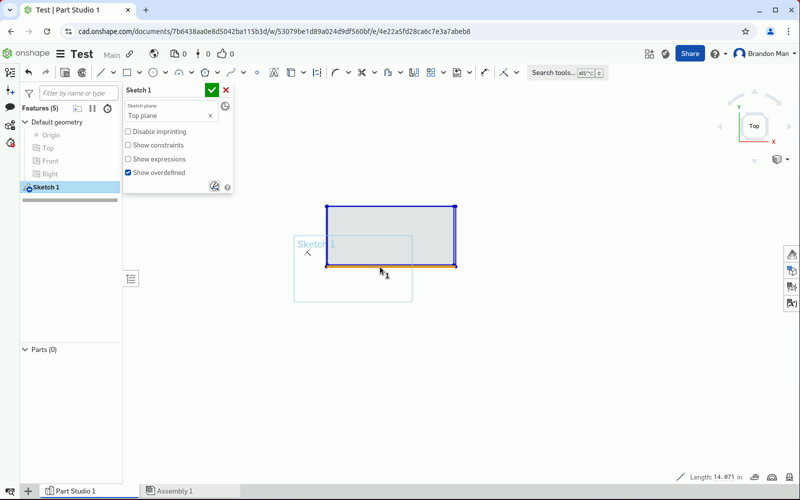
scroll(-6)
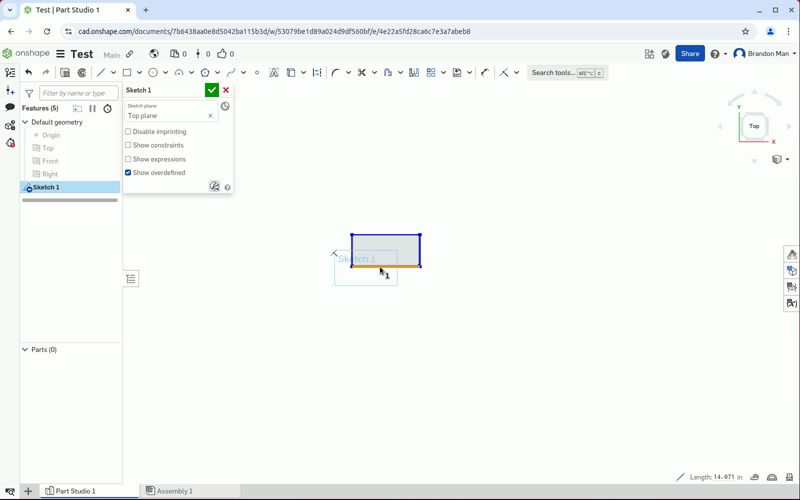
mouse_move(73, 352)
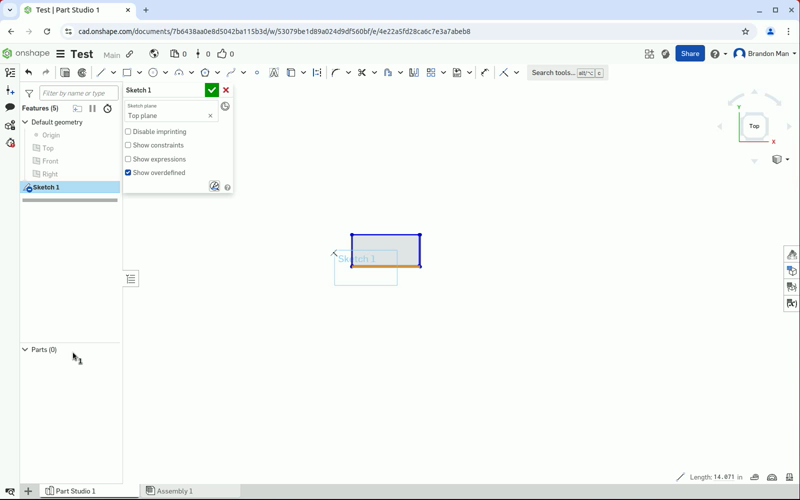
key(shift+y)
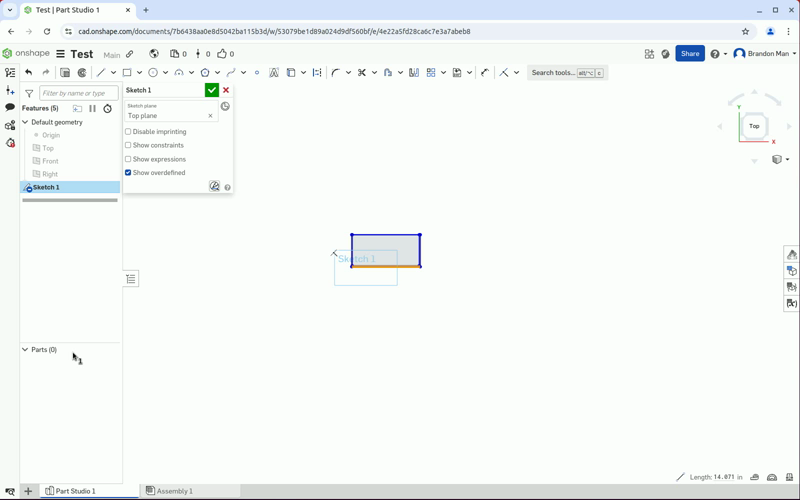
key(shift+e)
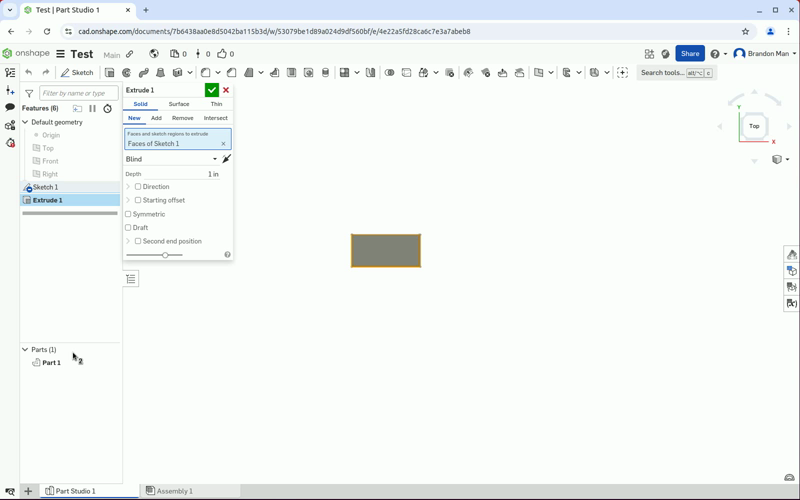
mouse_move(143, 106)
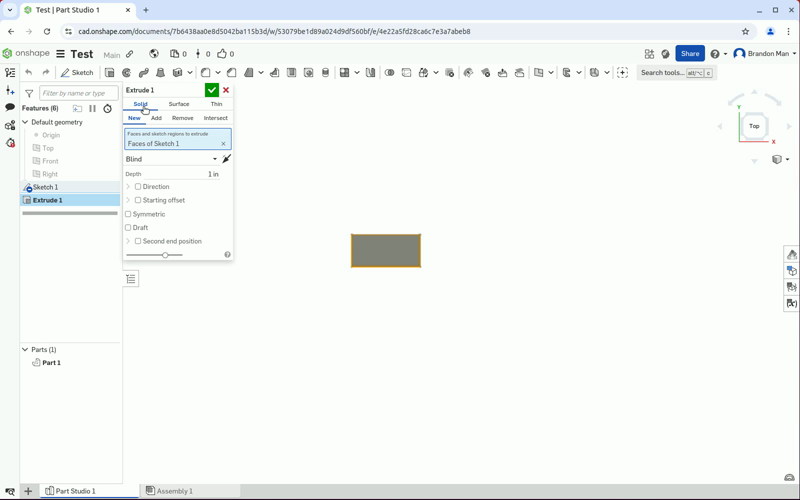
click(143, 106)
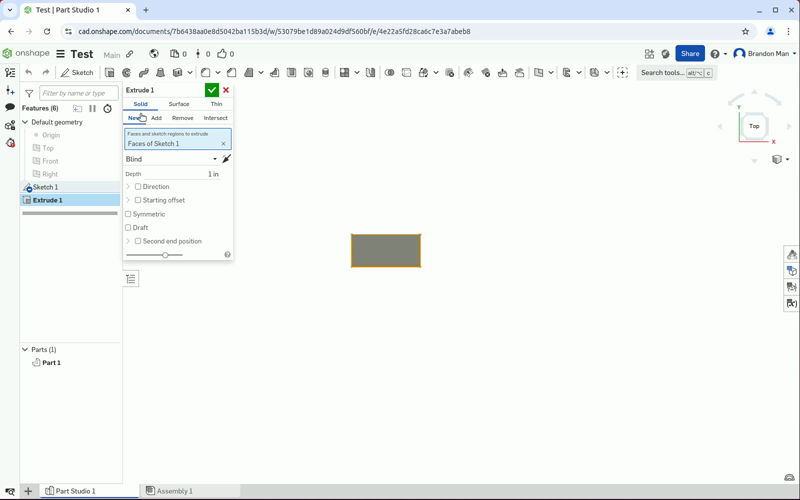
mouse_move(137, 120)
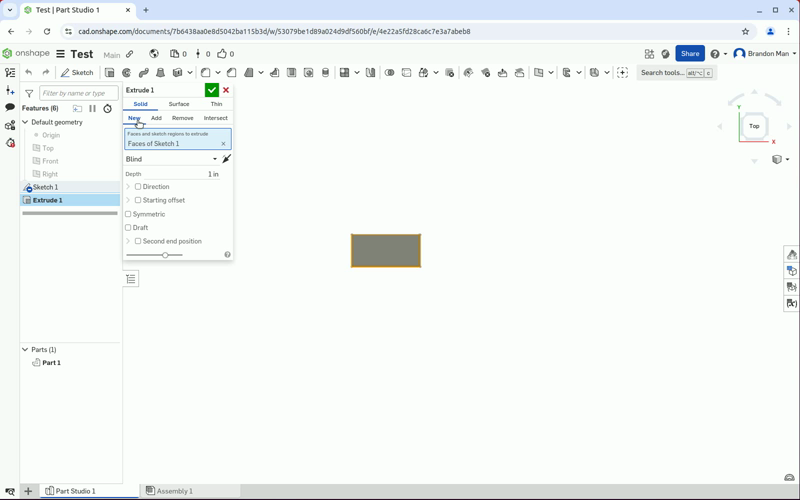
click(137, 120)
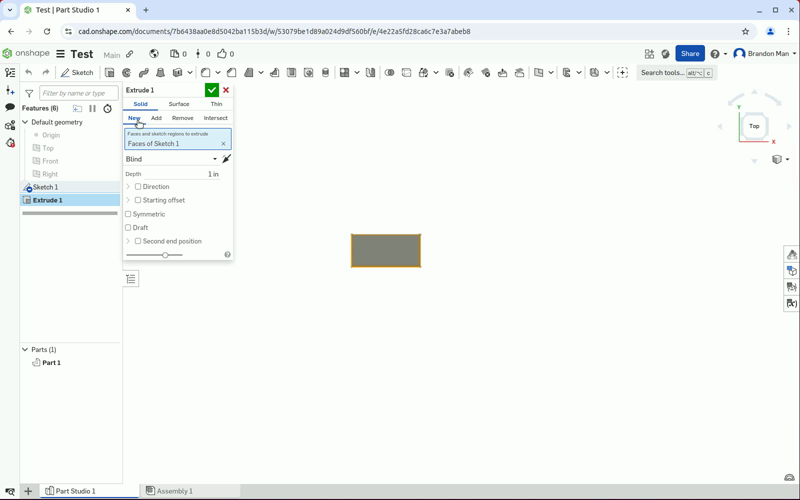
key(tab, 4)
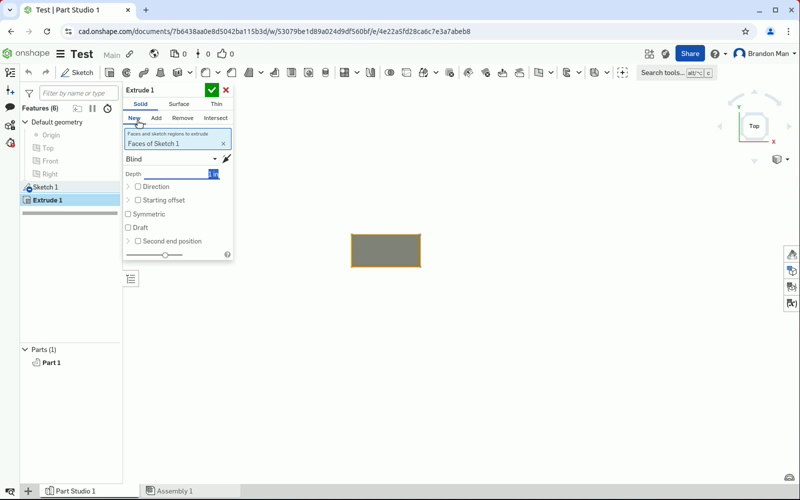
text(3.611)
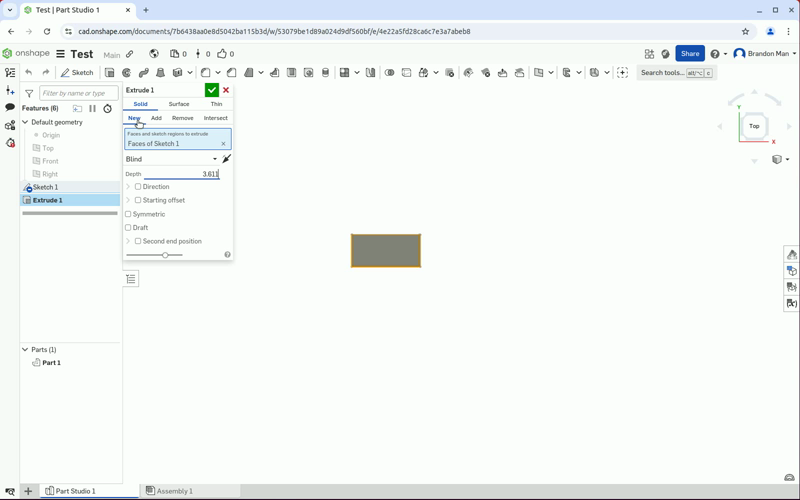
key(enter)
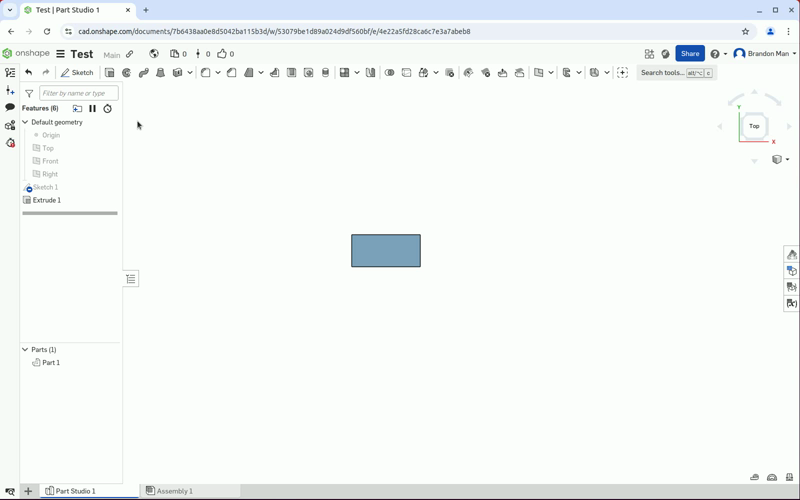
key(shift+h)
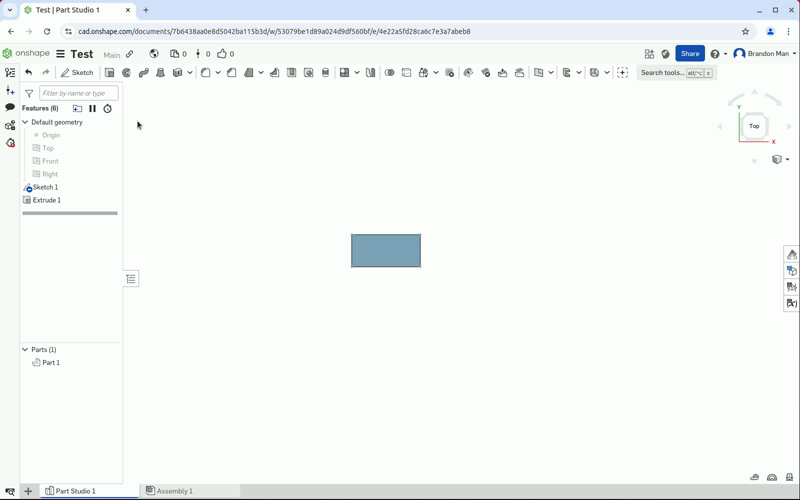
key(shift+h)
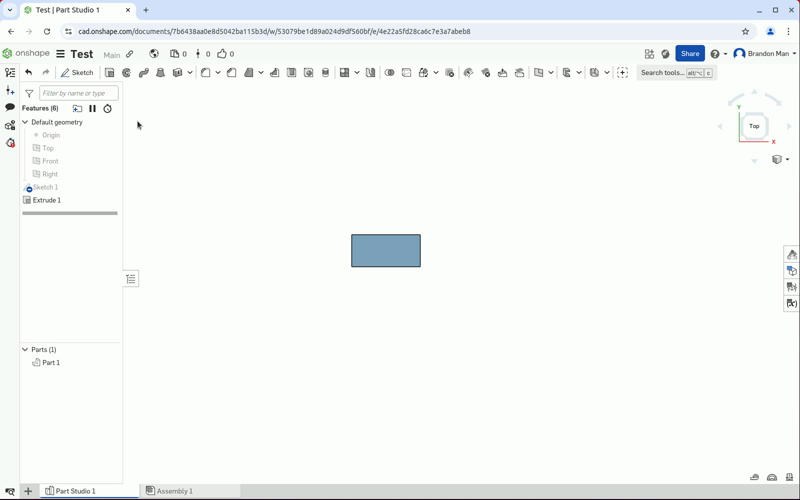
mouse_move(73, 189)
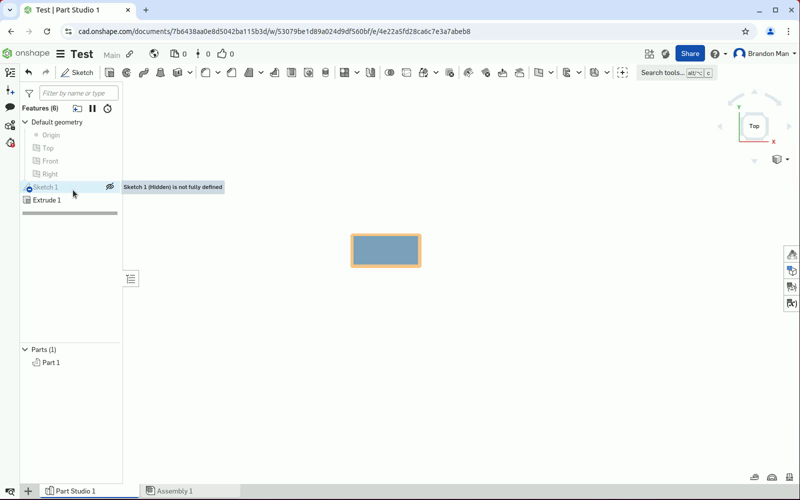
click(73, 189)
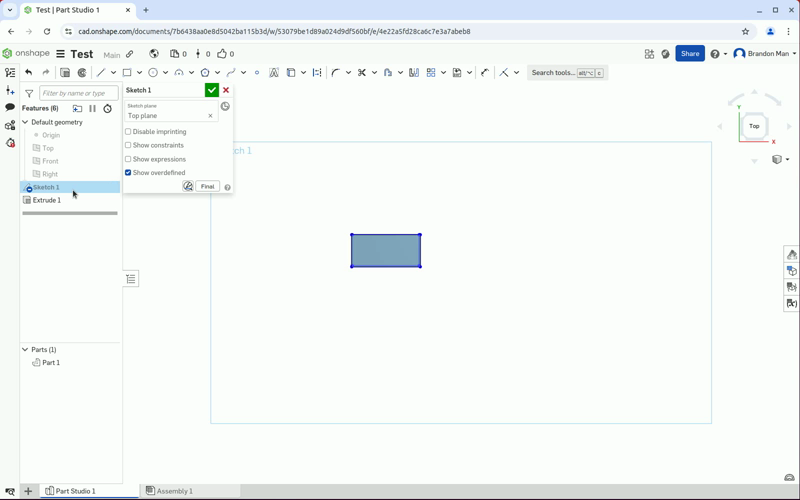
mouse_move(229, 92)
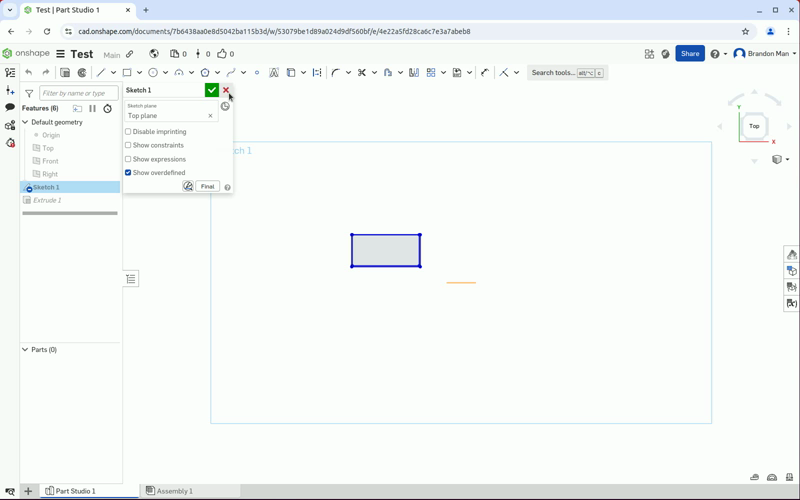
click(229, 92)
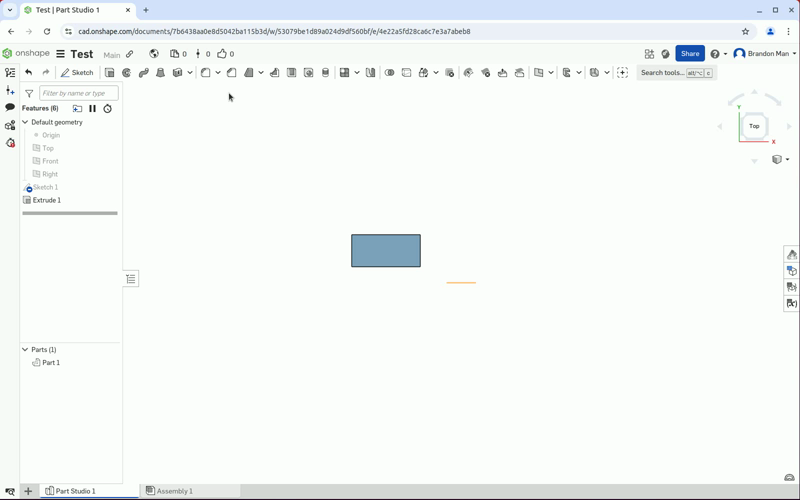
mouse_move(73, 352)
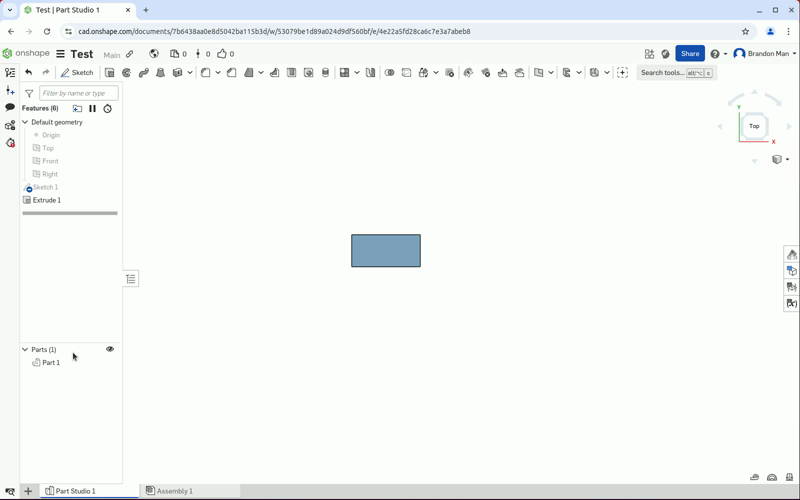
key(y)
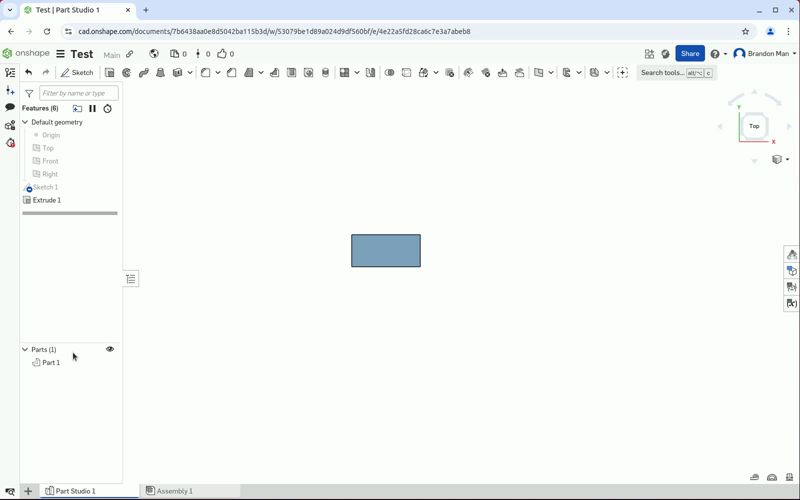
key(shift+p)
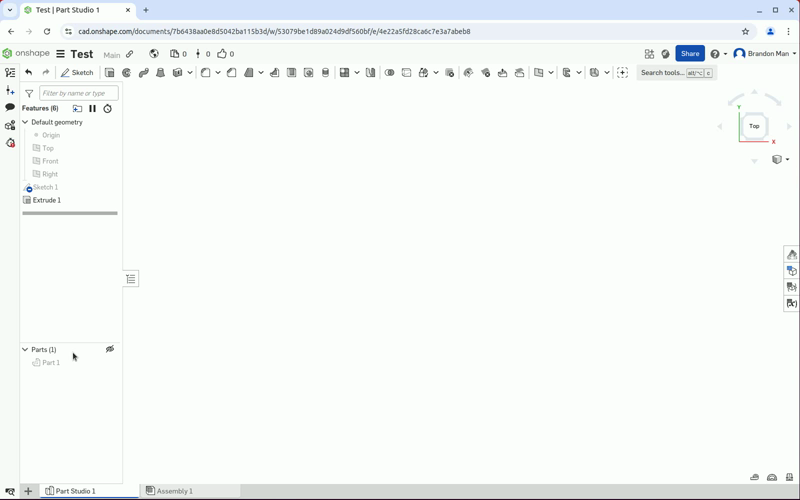
key(space)
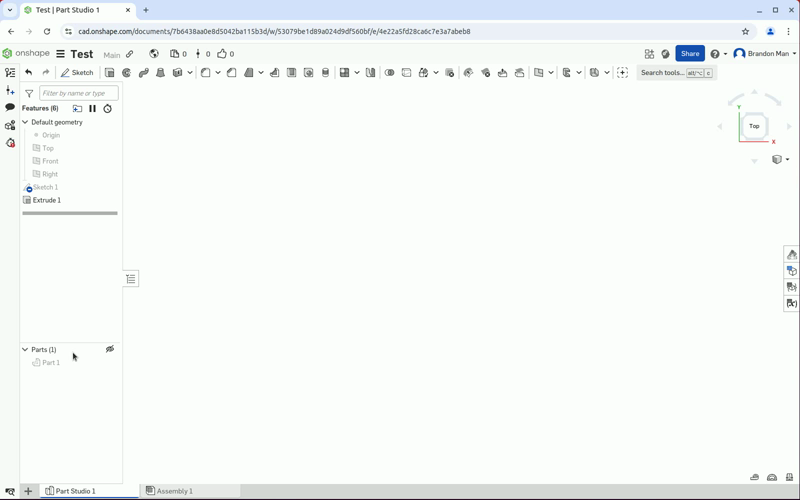
key_down(shift)
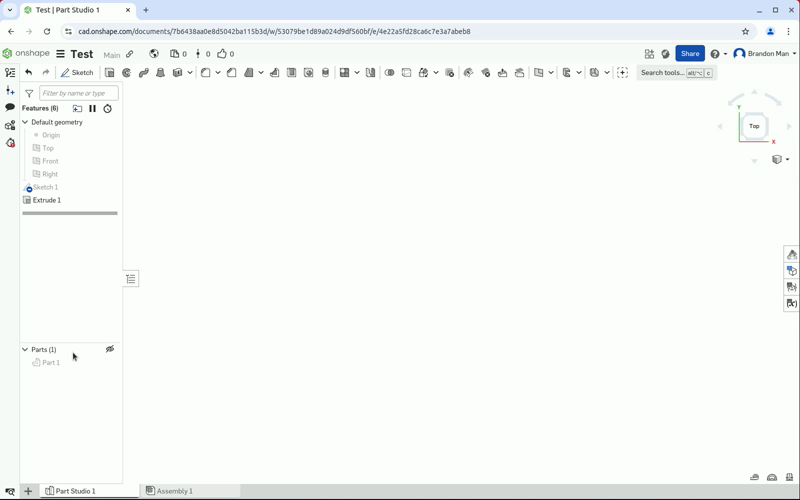
key(up)
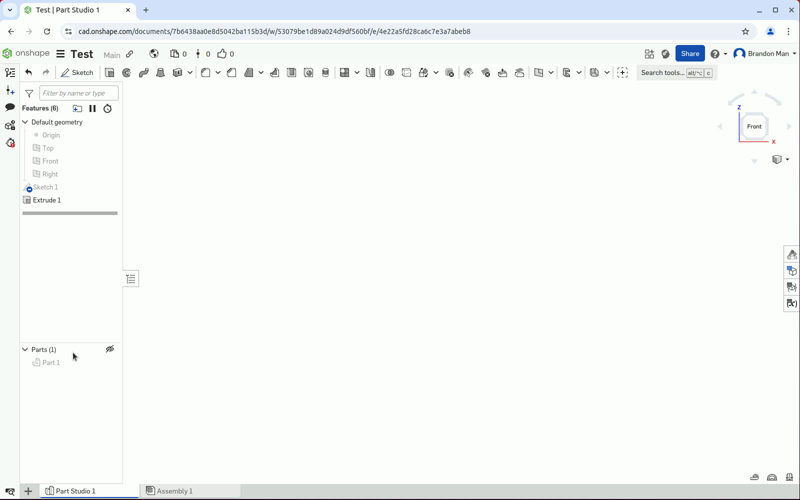
key_up(shift)
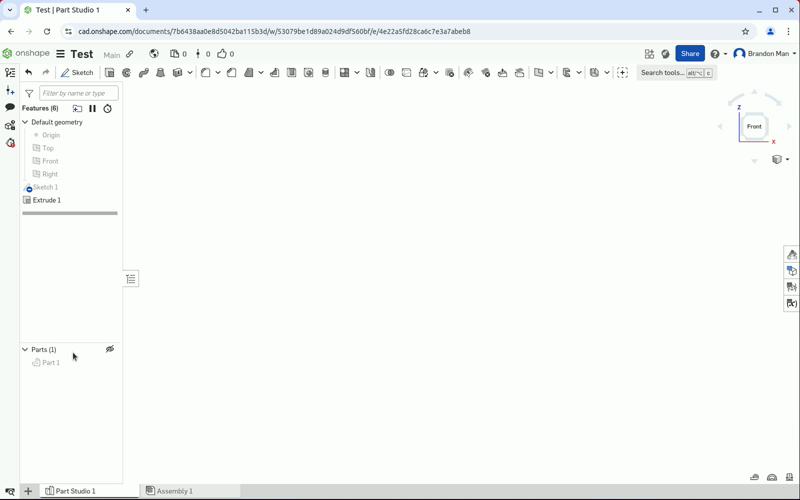
key(space)
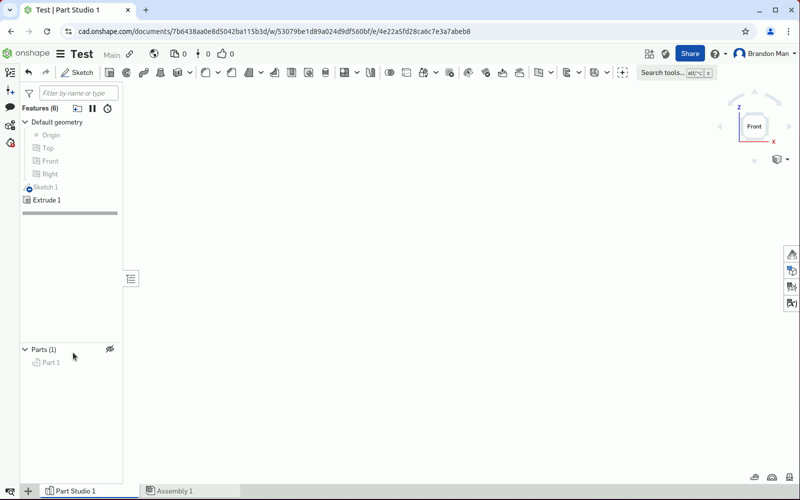
key_down(shift)
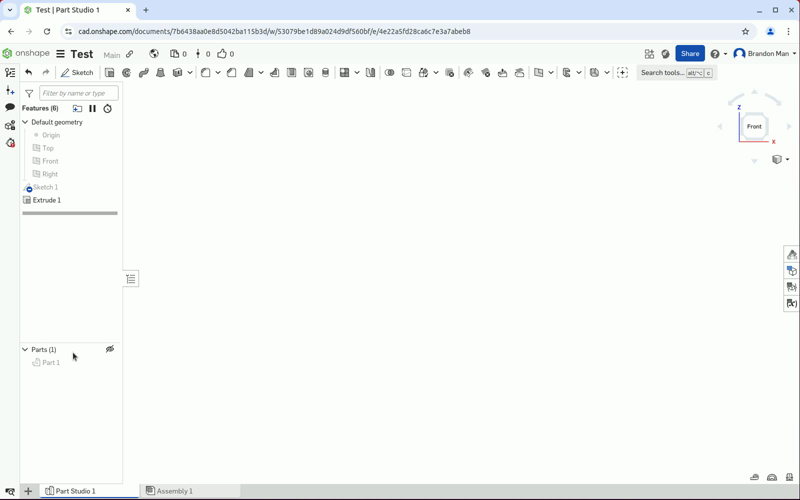
key(left)
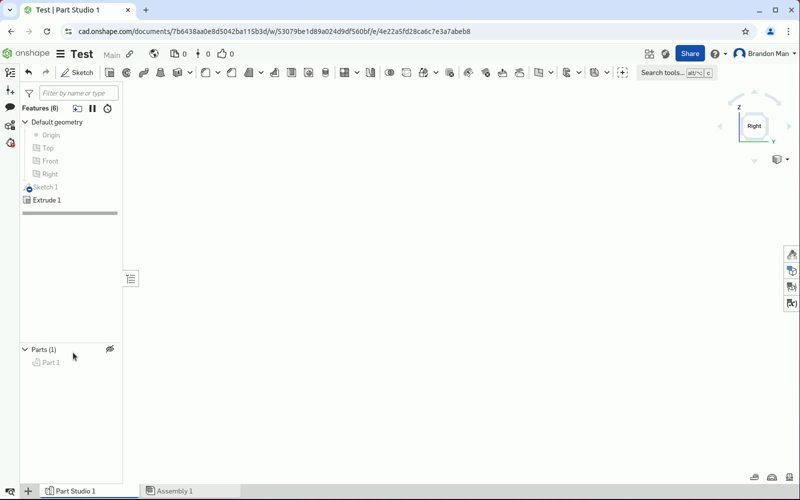
key_up(shift)
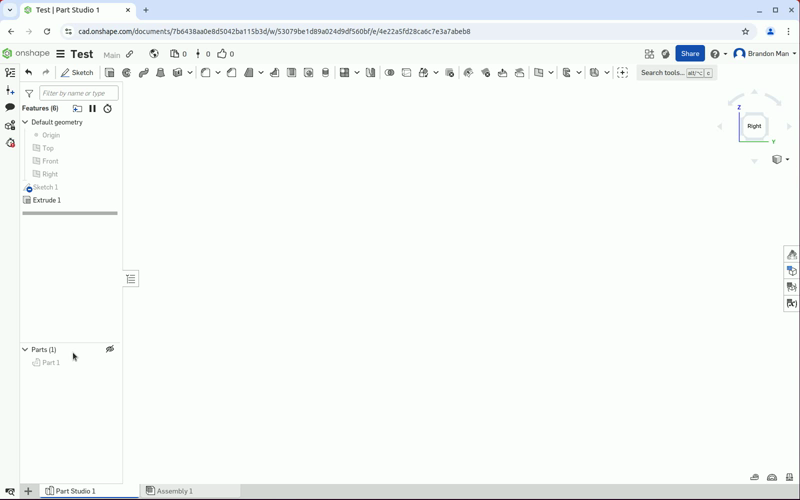
mouse_move(73, 352)
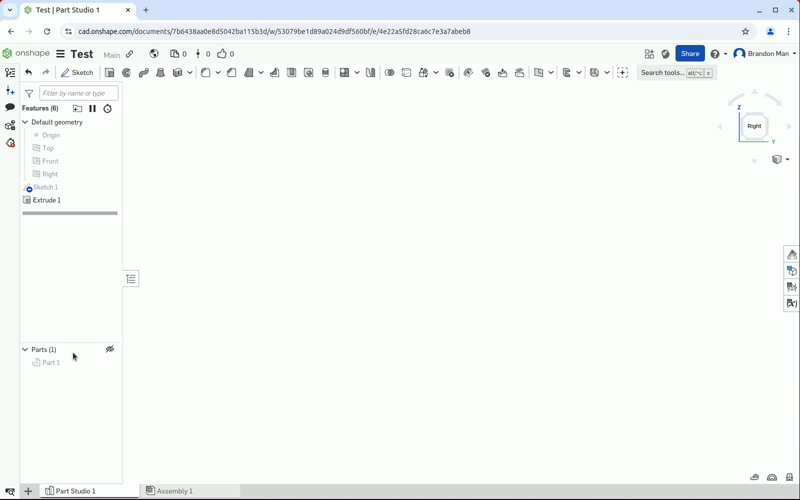
key(shift+y)
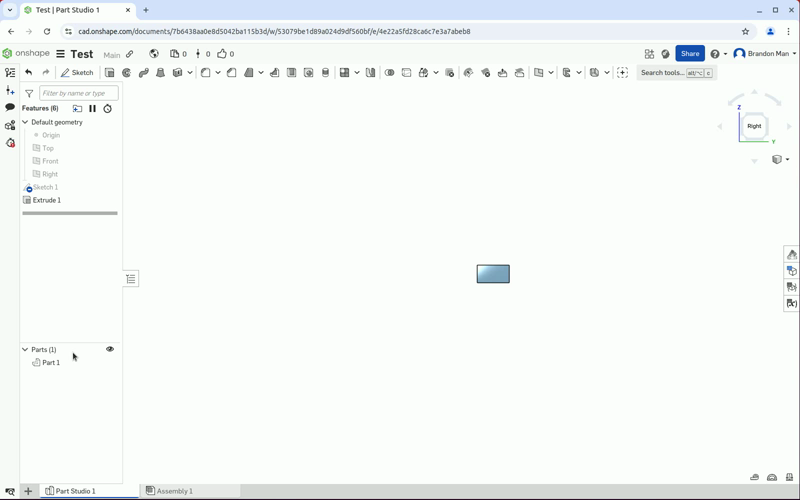
mouse_move(541, 75)
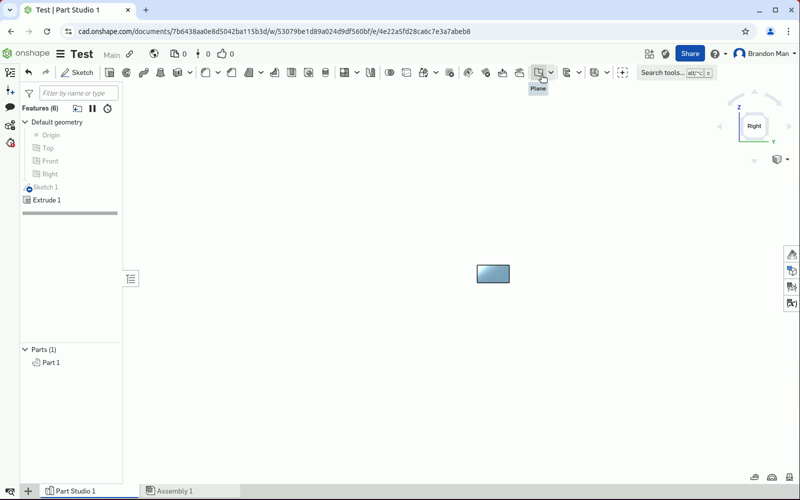
click(541, 75)
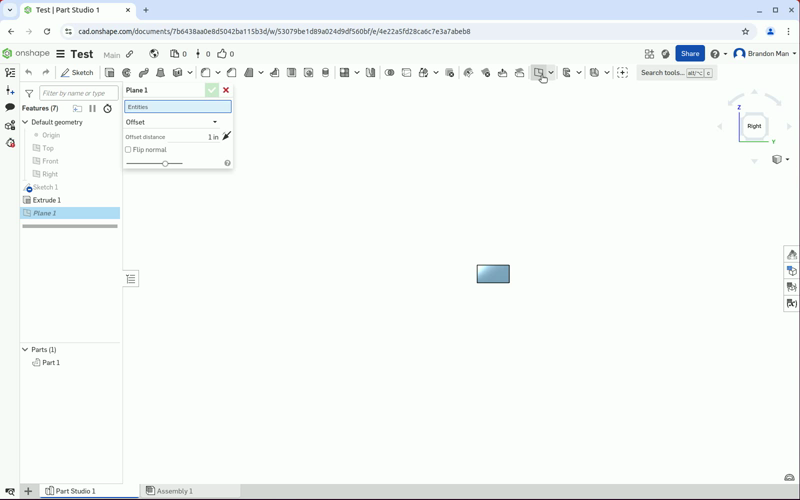
mouse_move(73, 176)
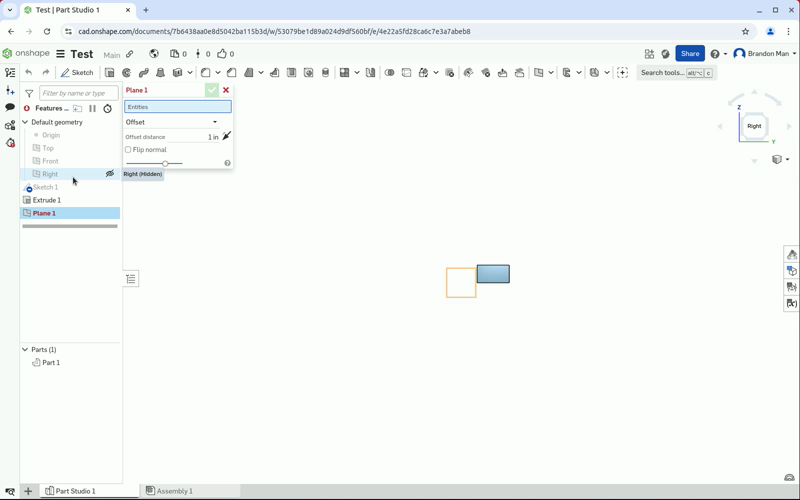
click(73, 176)
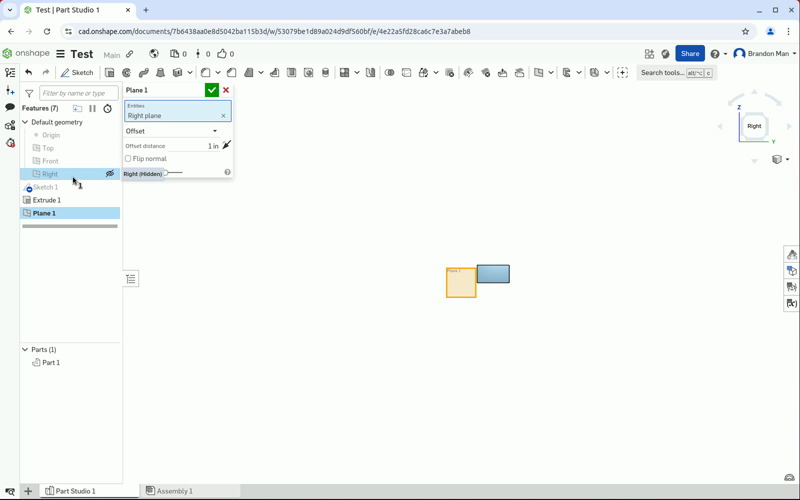
key(tab, 2)
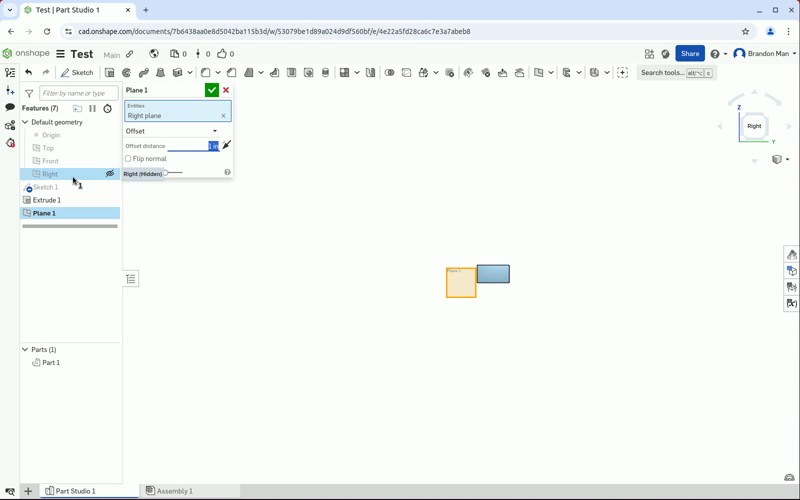
text(8.658)
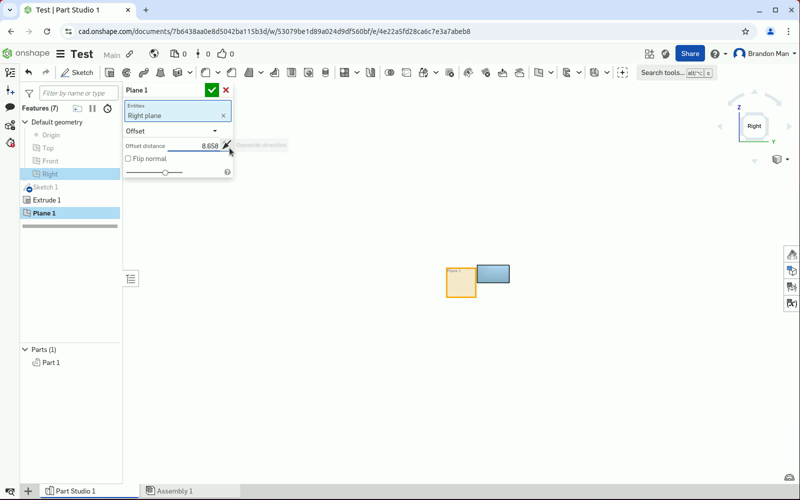
mouse_move(229, 147)
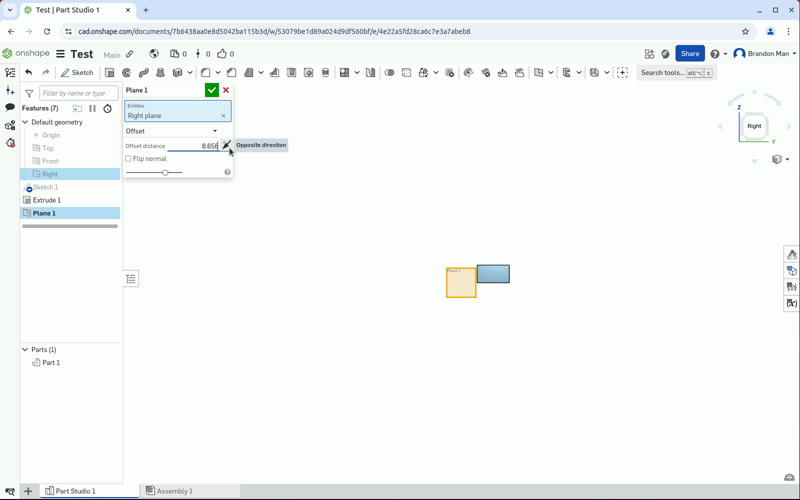
click(229, 147)
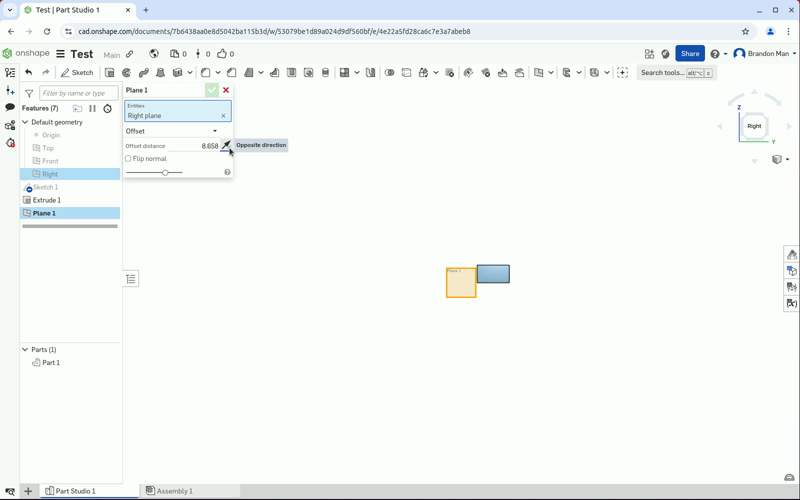
key(enter, 2)
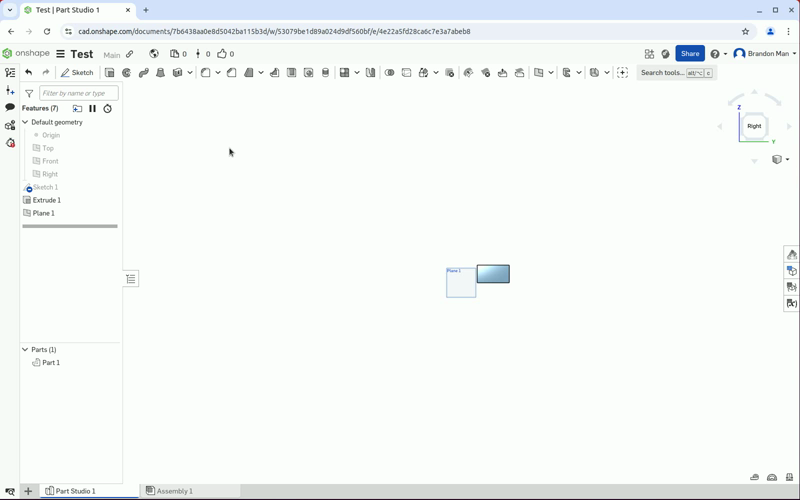
key(shift+s)
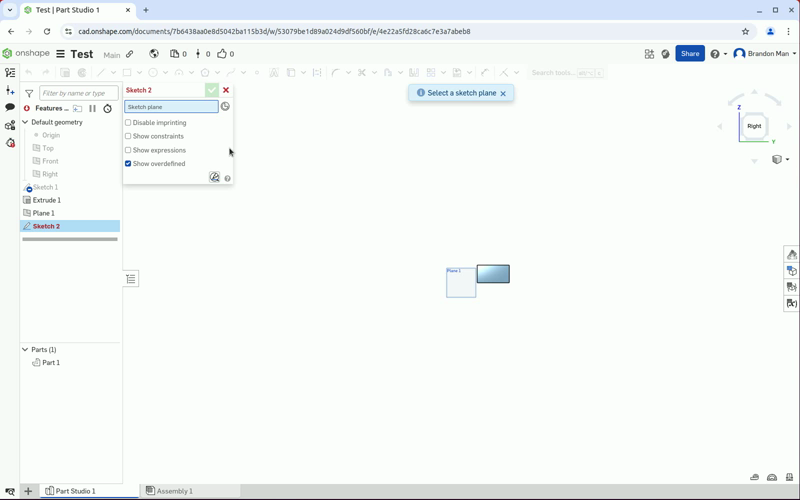
mouse_move(73, 215)
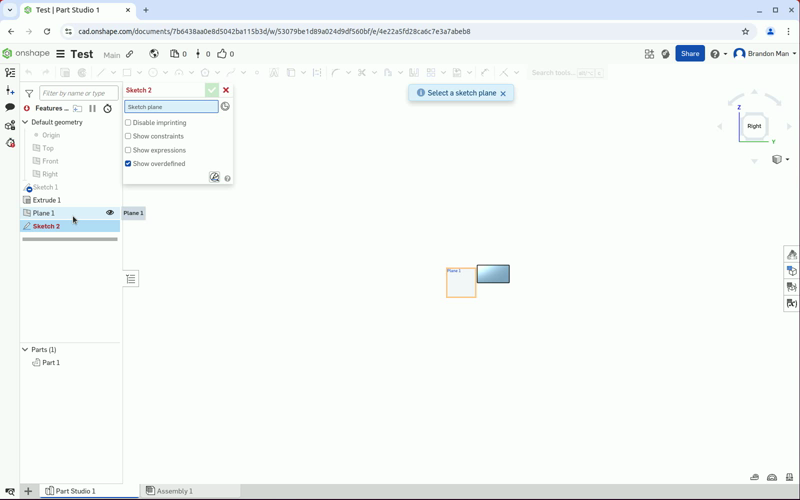
click(73, 215)
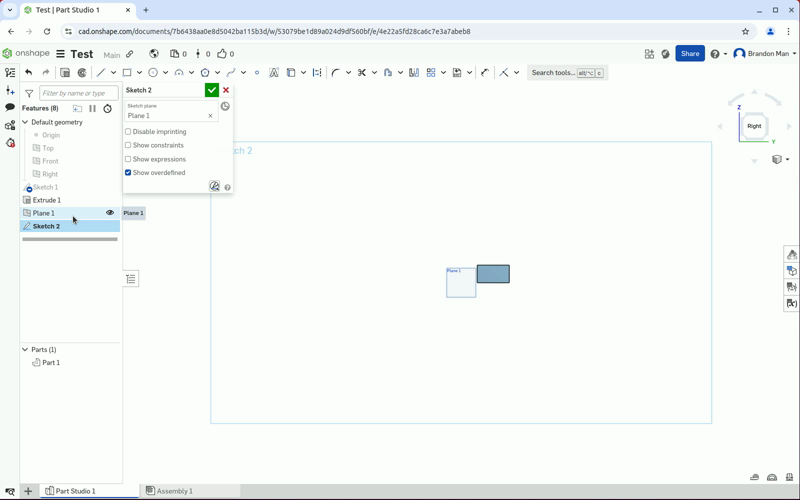
mouse_move(73, 352)
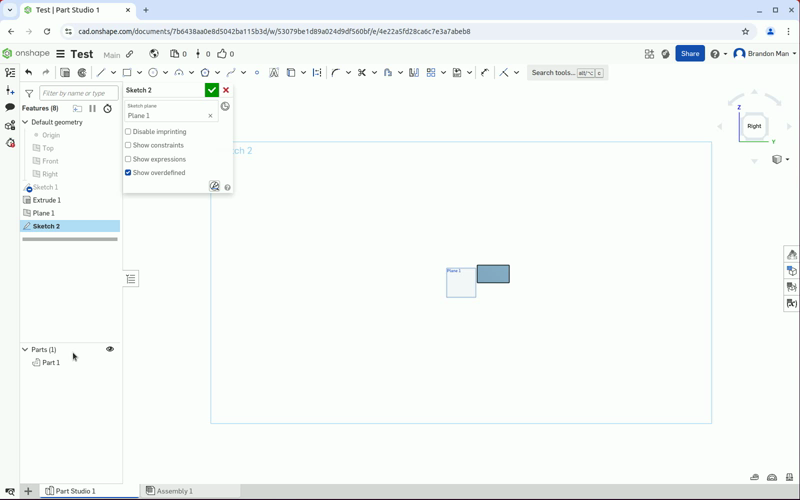
key(y)
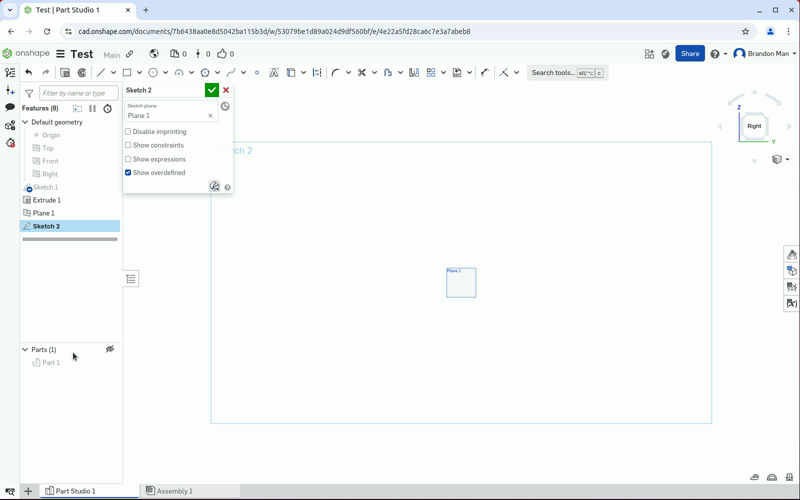
key(l)
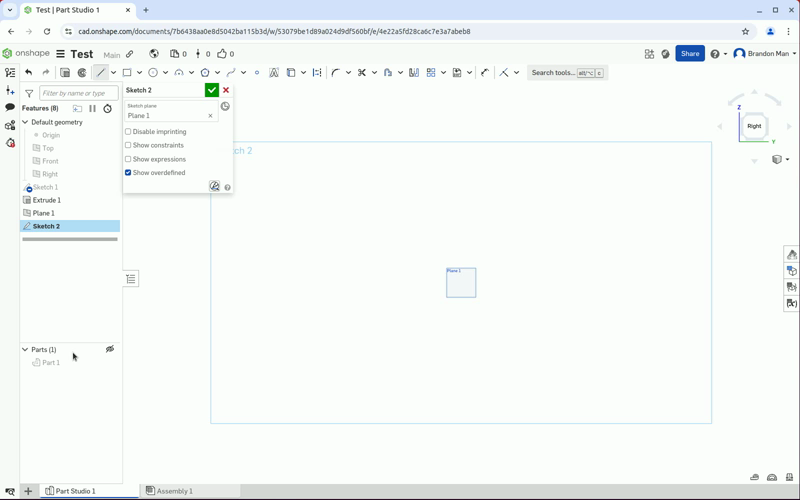
key_down(shift)
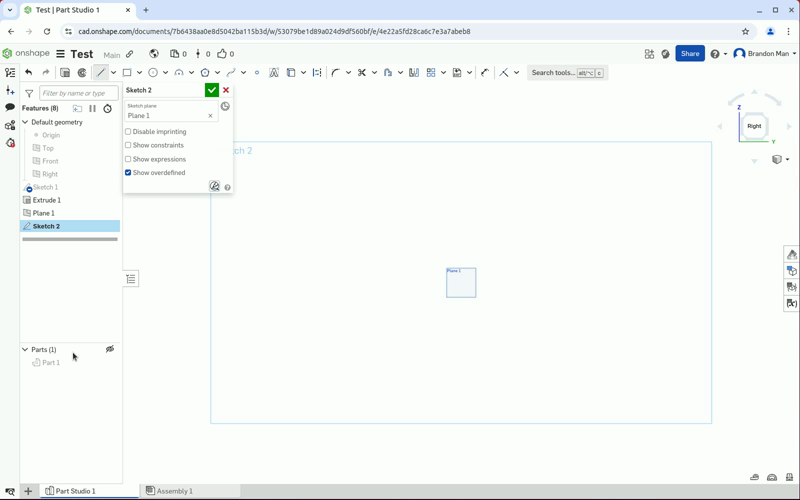
mouse_move(474, 266)
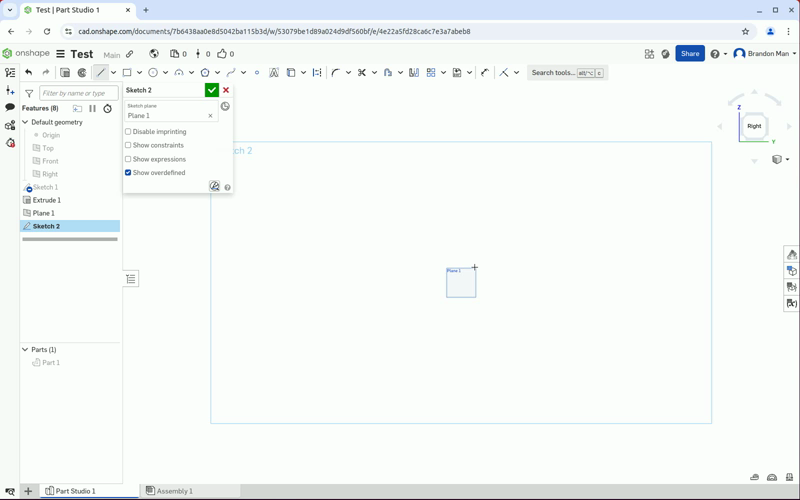
click(474, 266)
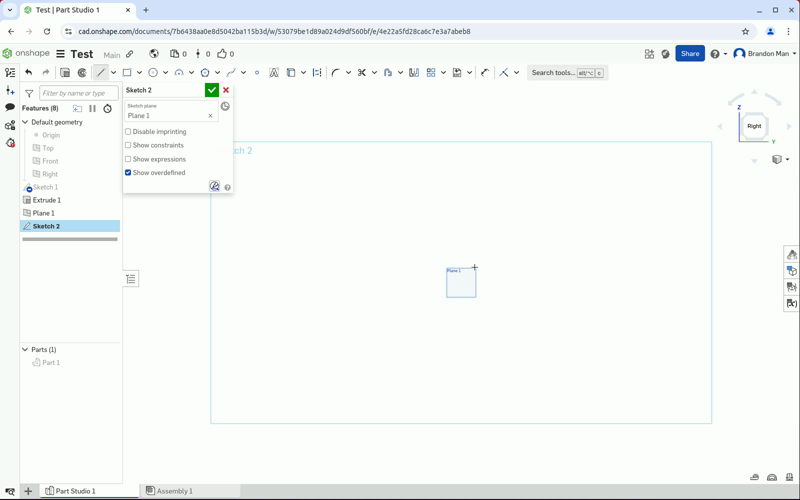
key_up(shift)
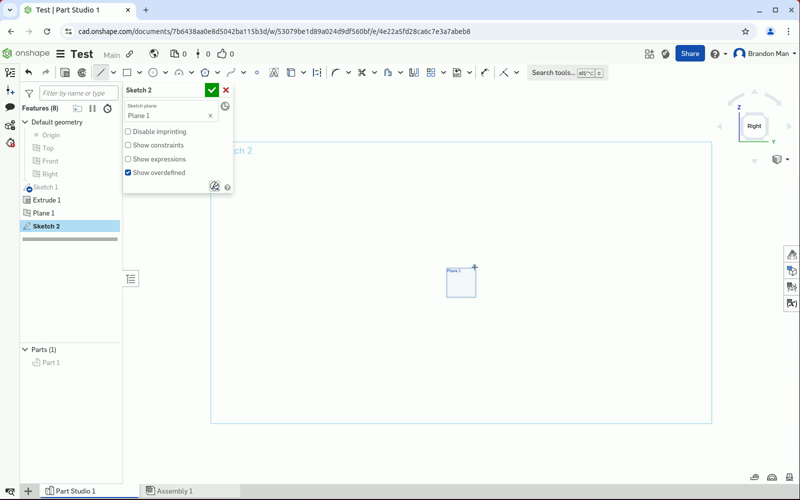
key_down(shift)
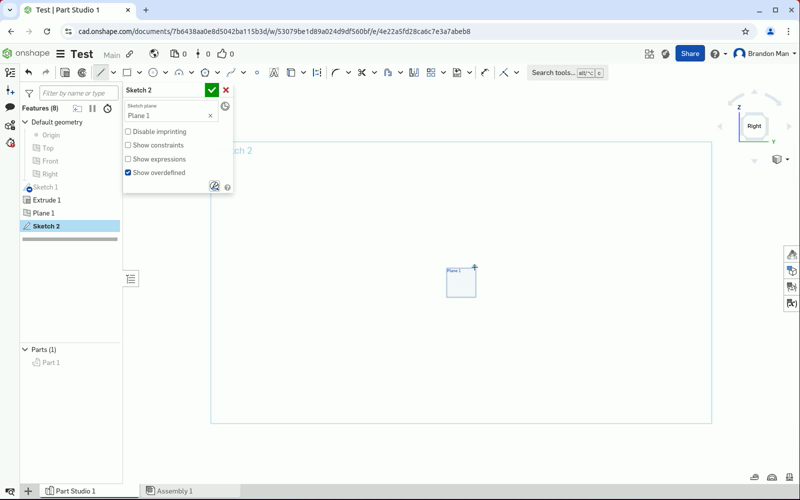
mouse_move(504, 266)
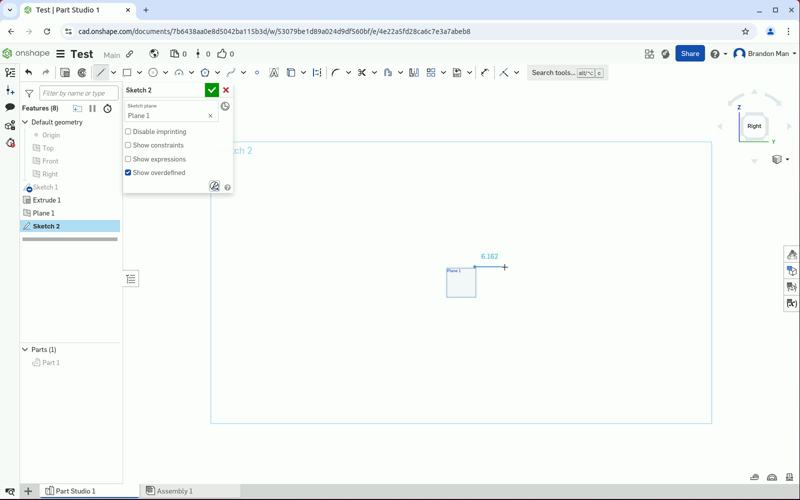
mouse_move(478, 264)
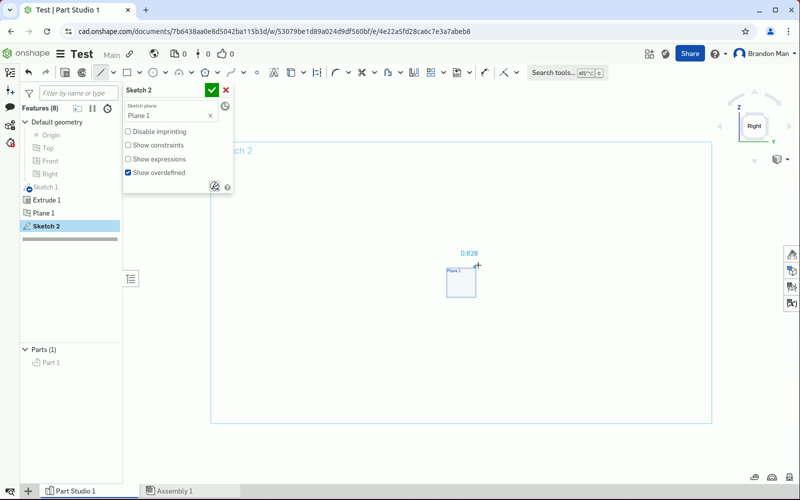
scroll(6)
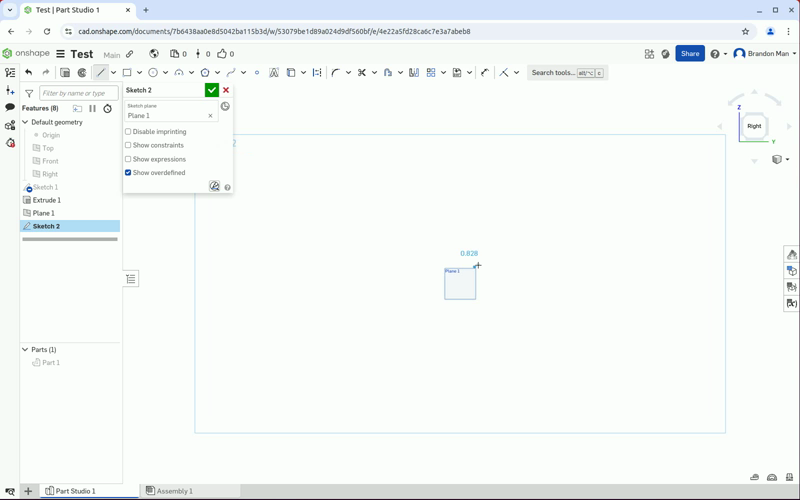
scroll(6)
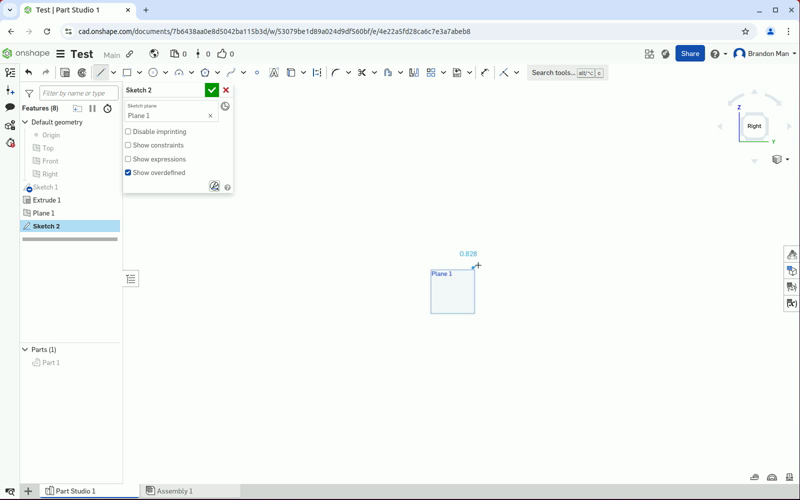
scroll(6)
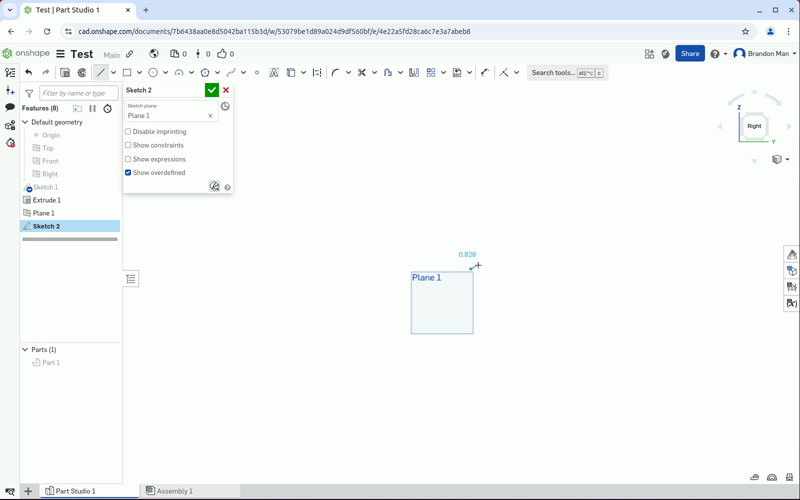
scroll(6)
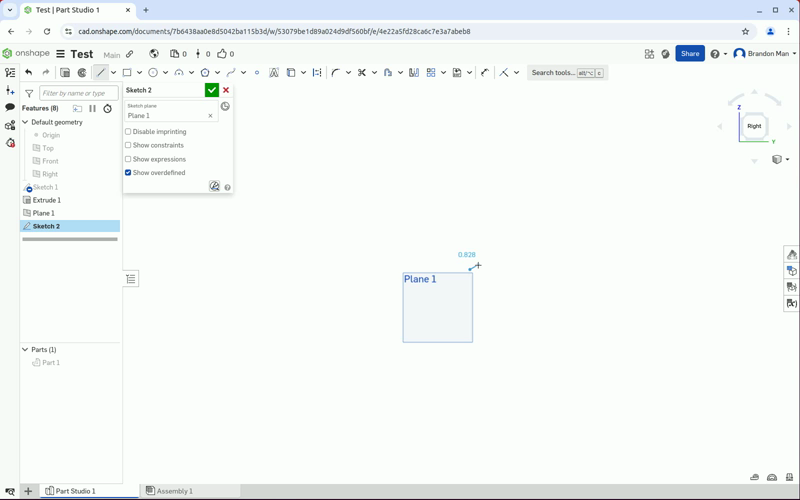
scroll(6)
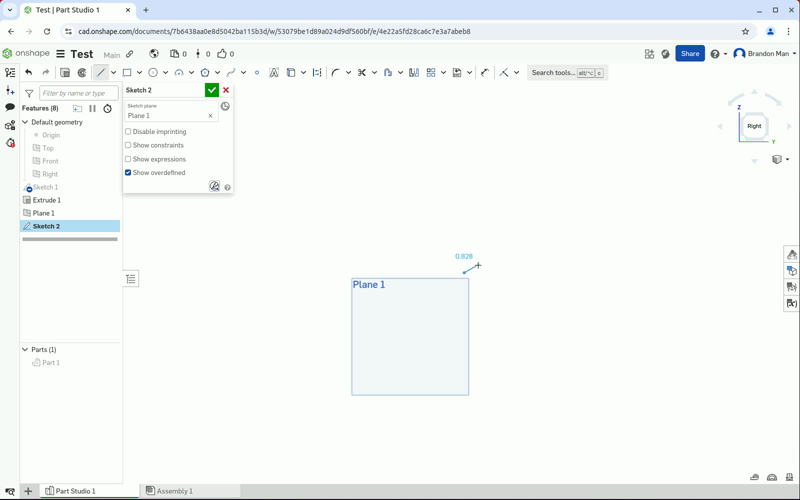
scroll(6)
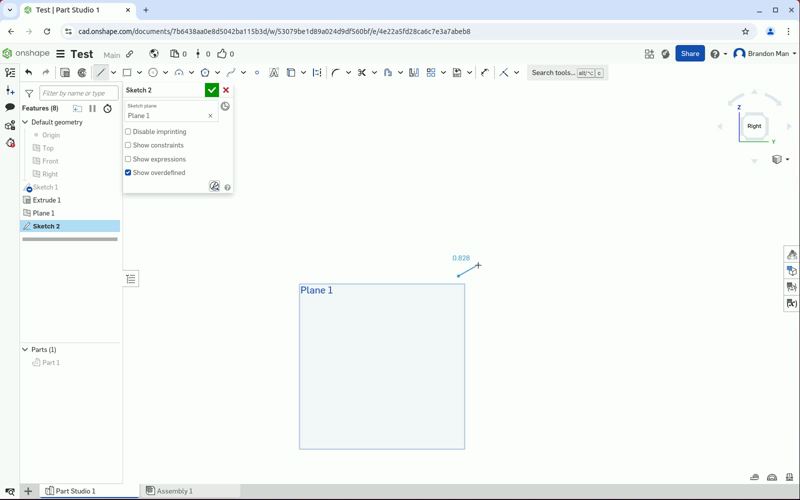
scroll(6)
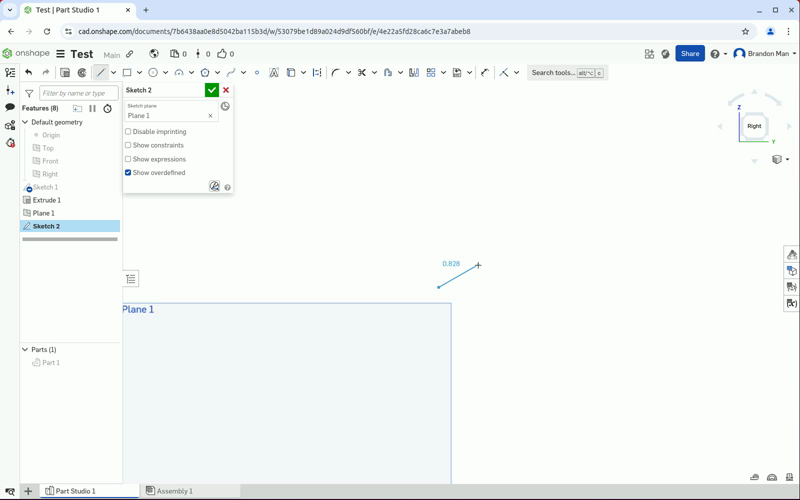
click(478, 264)
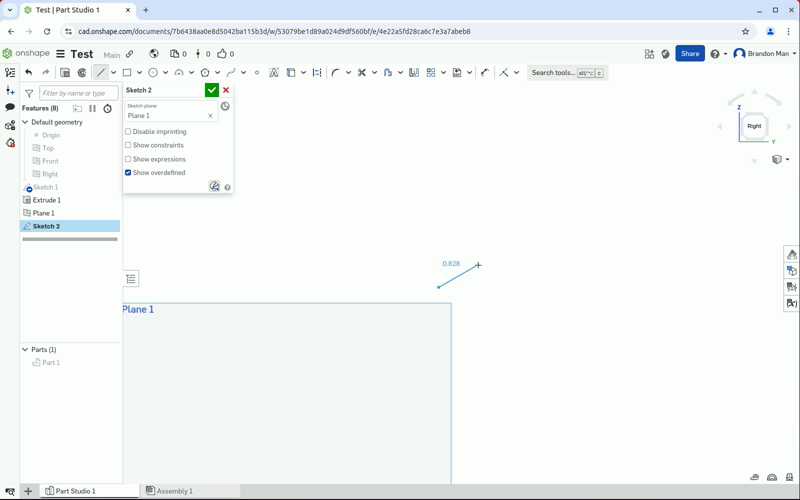
scroll(-6)
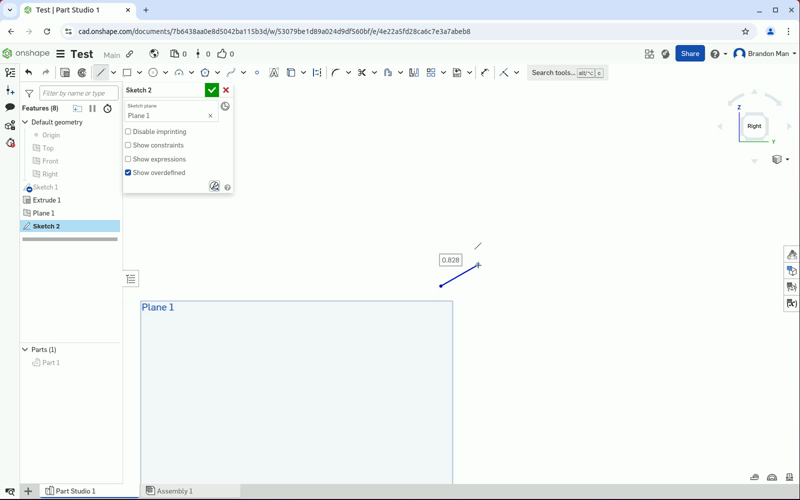
scroll(-6)
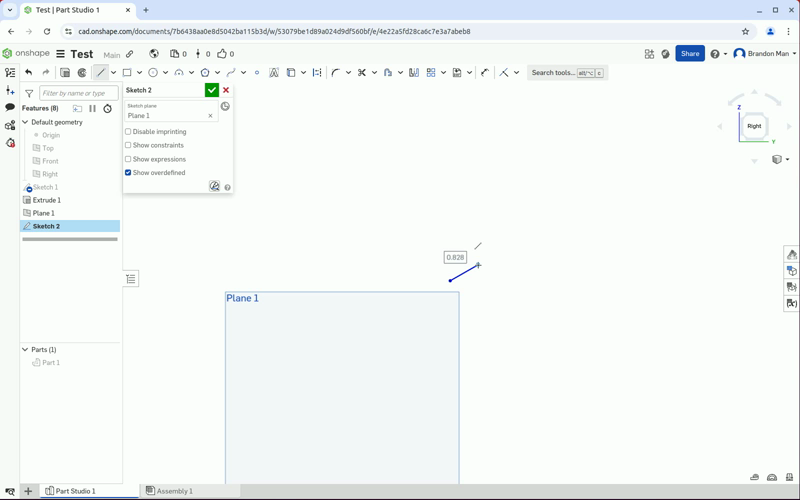
scroll(-6)
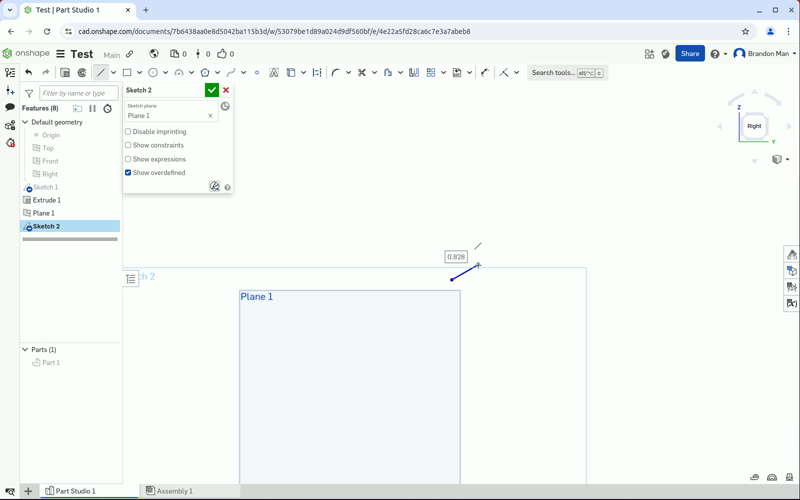
scroll(-6)
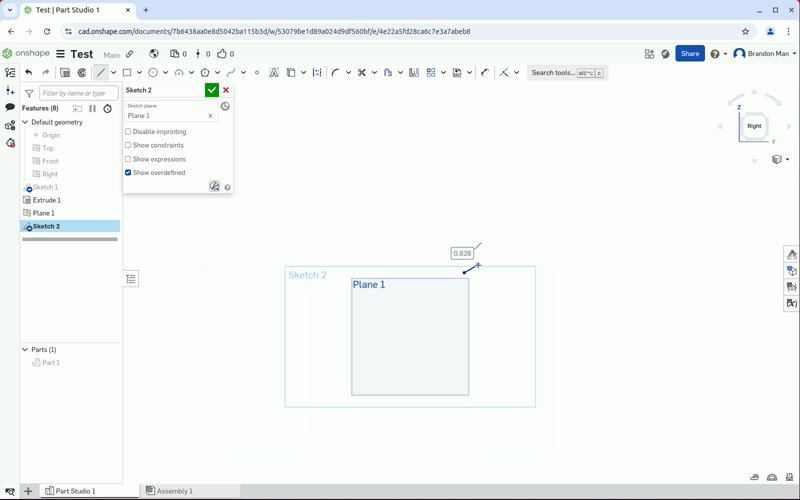
scroll(-6)
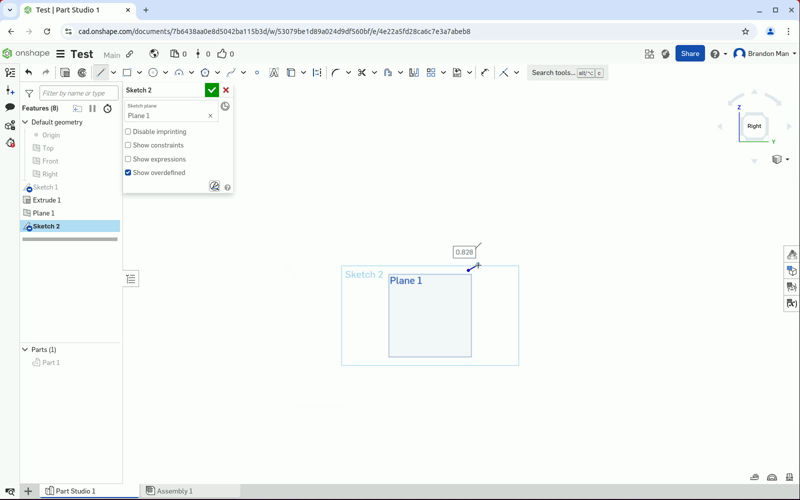
scroll(-6)
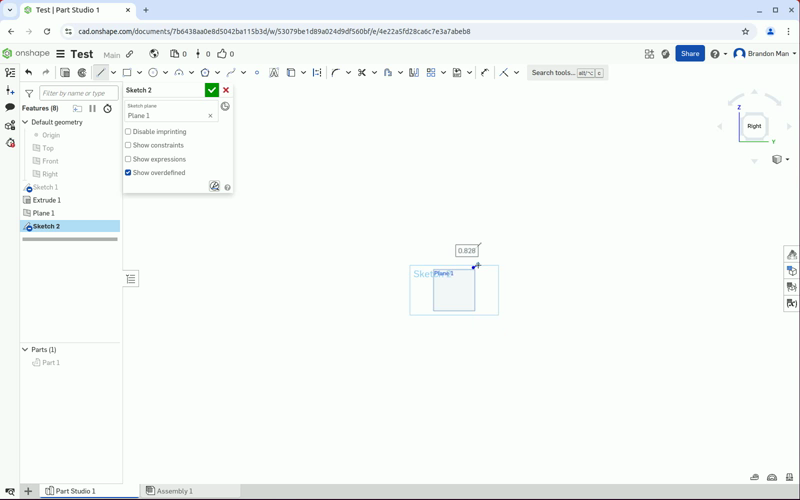
scroll(-6)
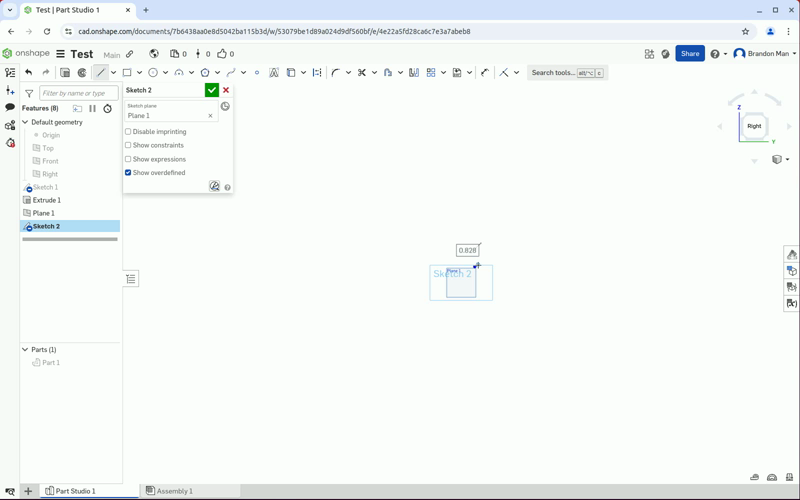
key_up(shift)
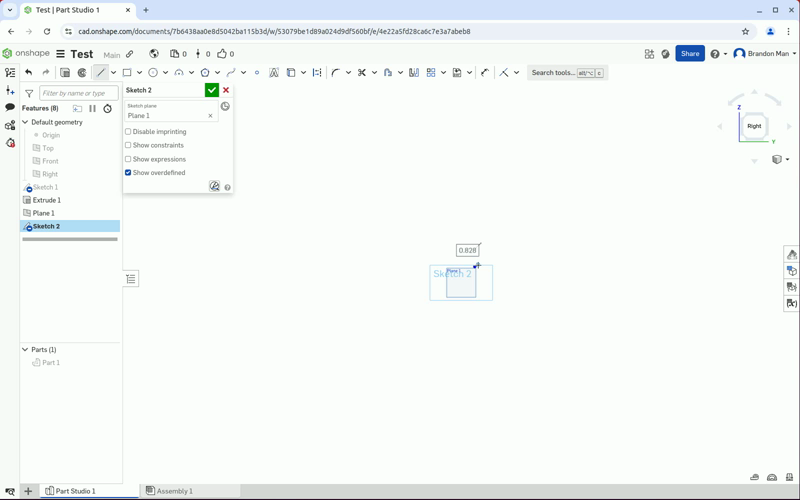
key_down(shift)
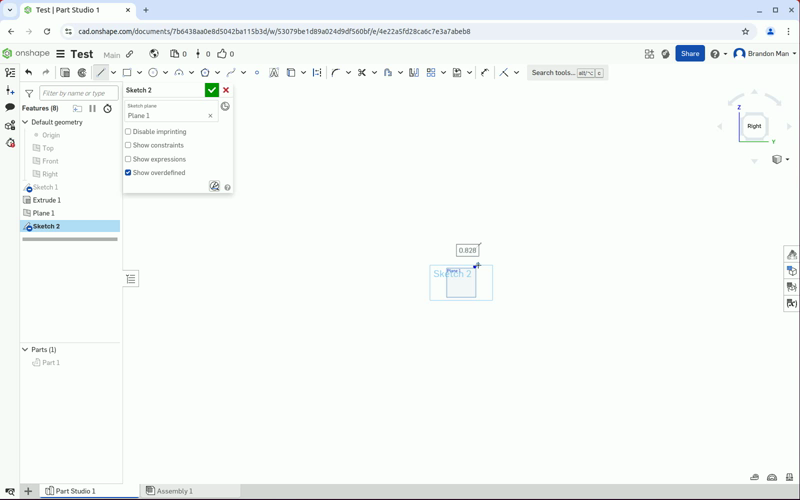
mouse_move(508, 264)
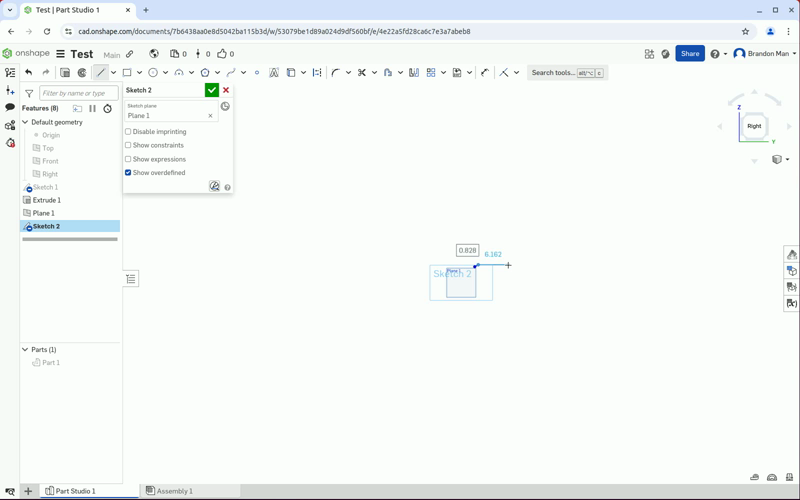
mouse_move(494, 253)
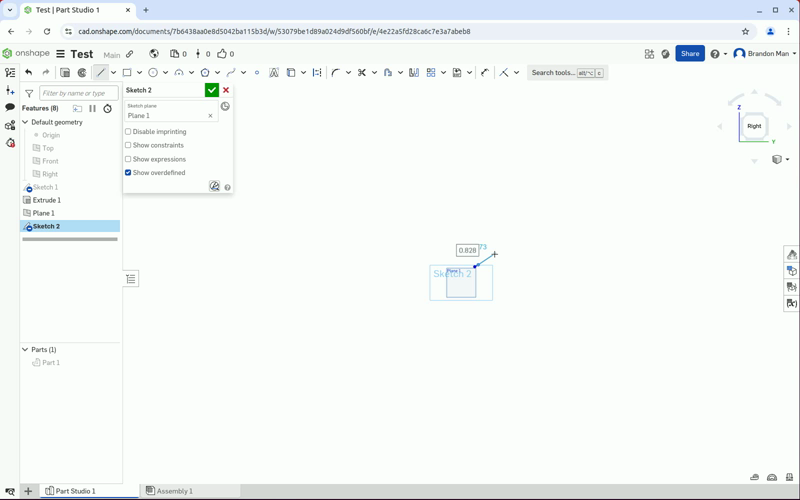
click(494, 253)
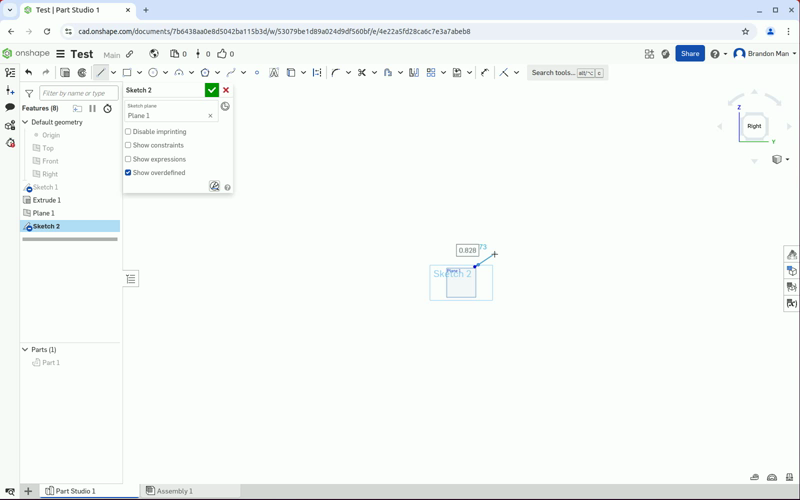
key_up(shift)
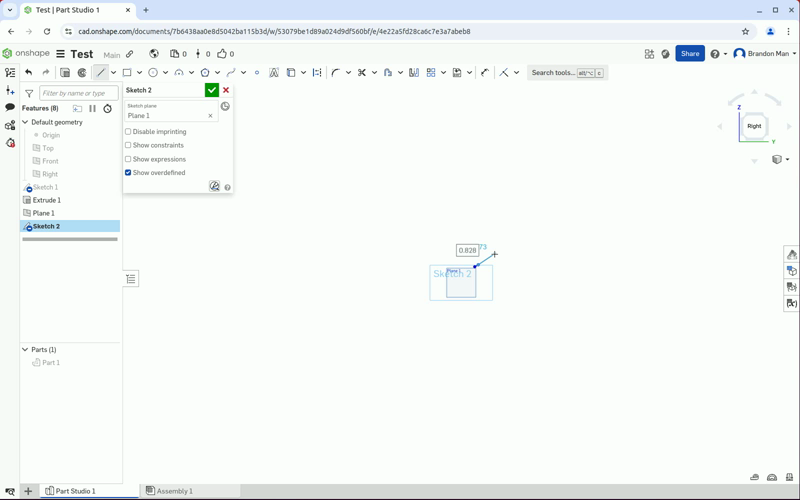
key_down(shift)
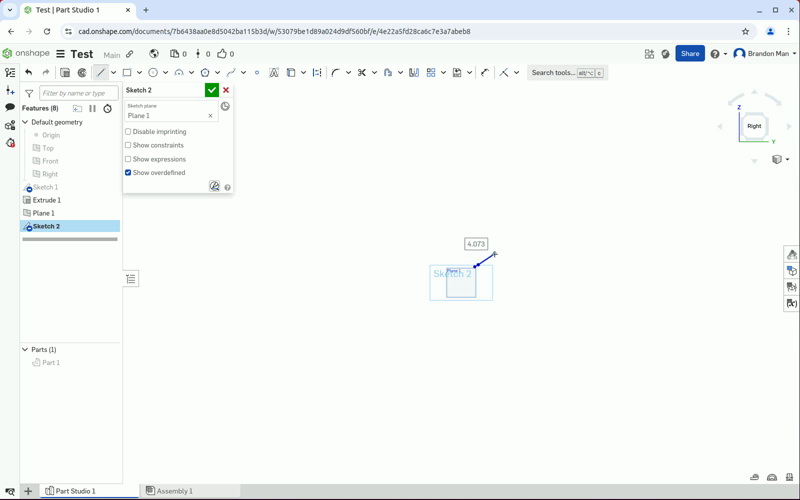
mouse_move(524, 253)
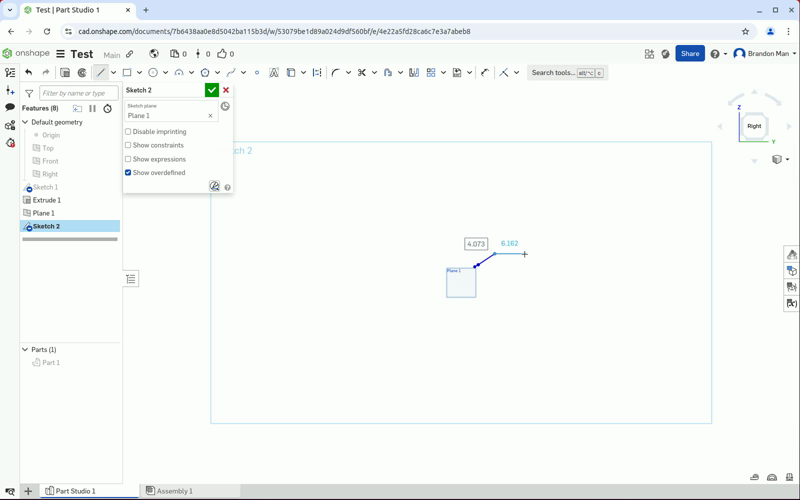
mouse_move(494, 251)
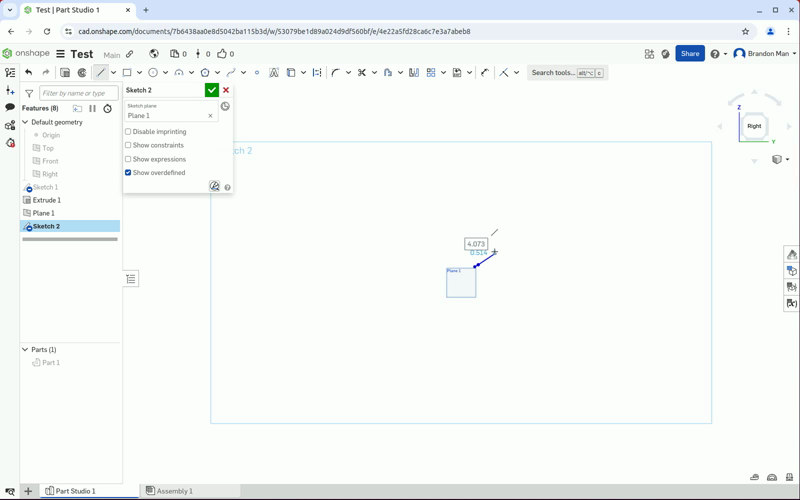
scroll(6)
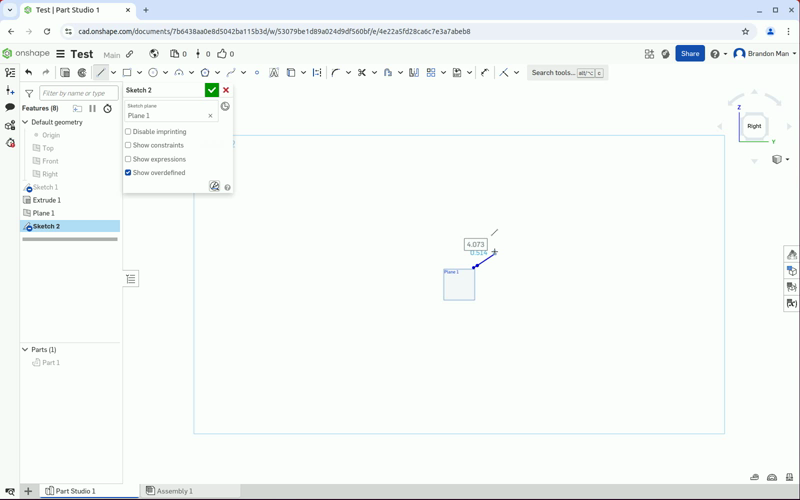
scroll(6)
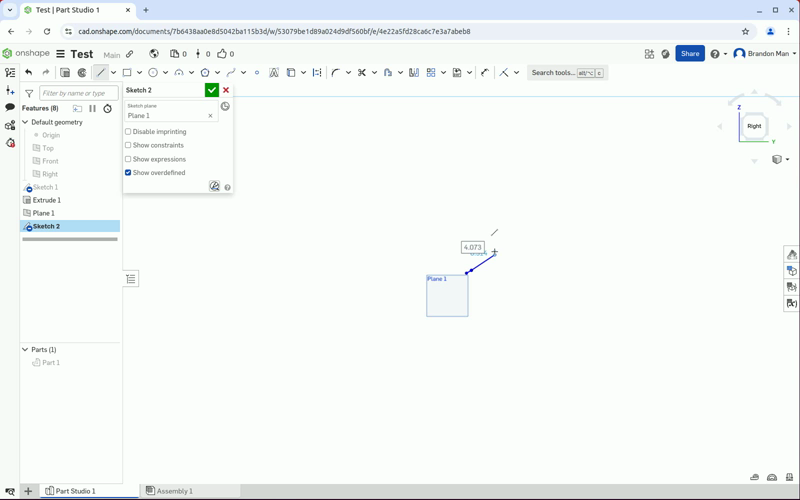
scroll(6)
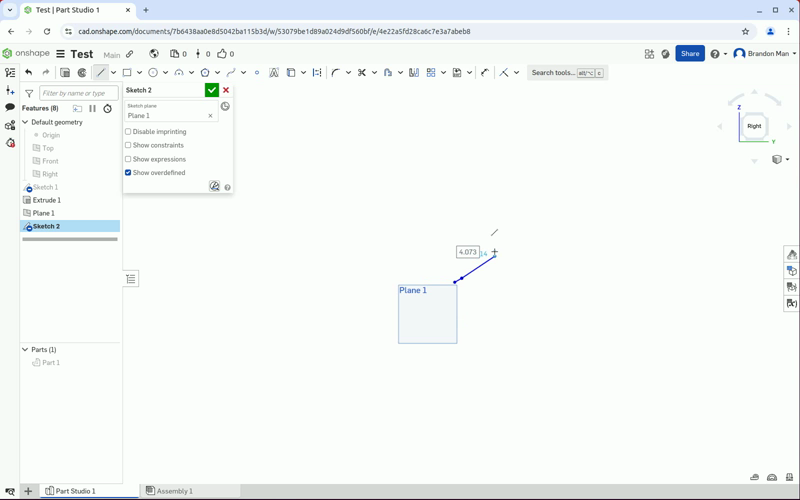
scroll(6)
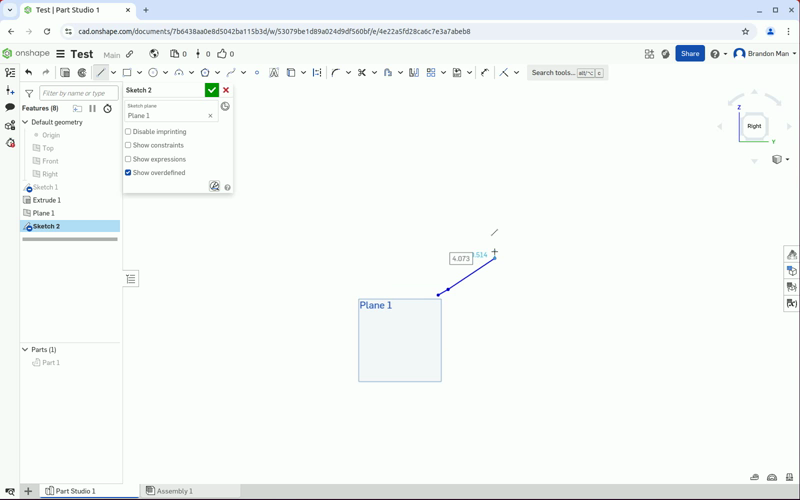
scroll(6)
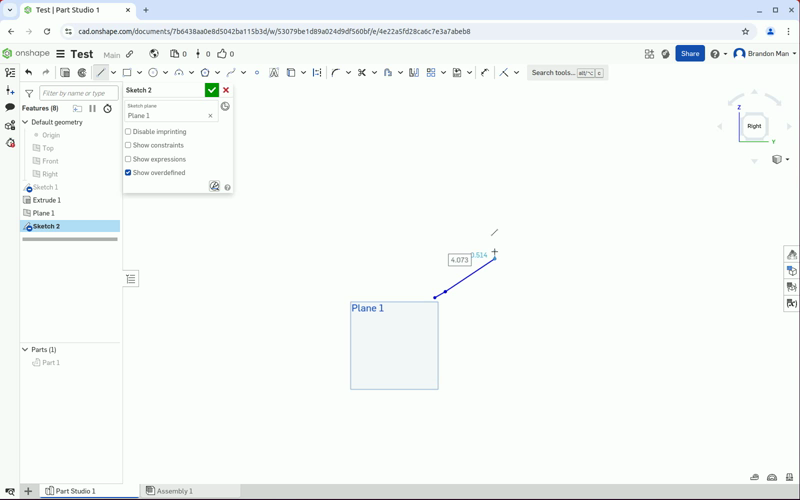
scroll(6)
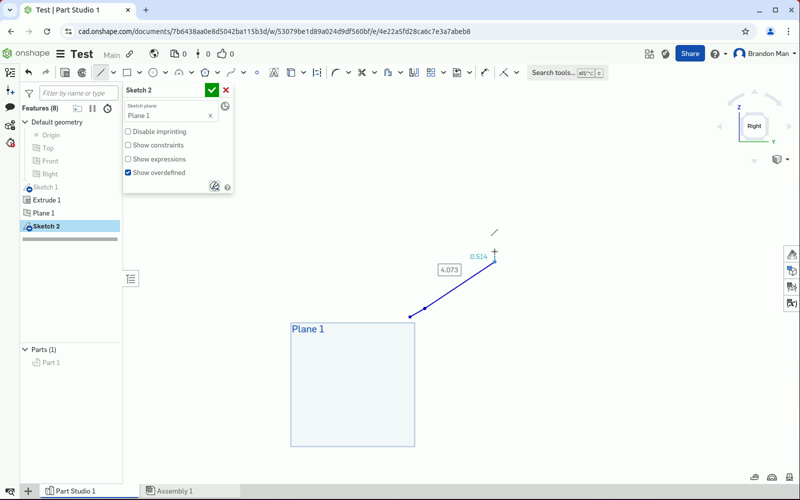
scroll(6)
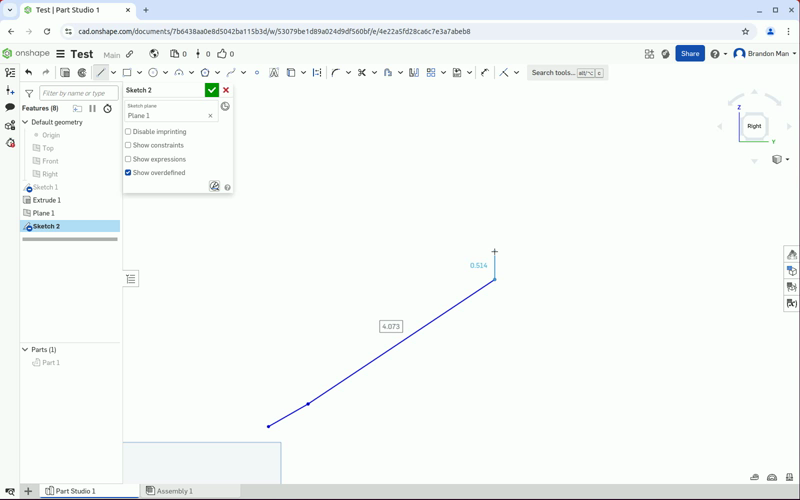
click(494, 251)
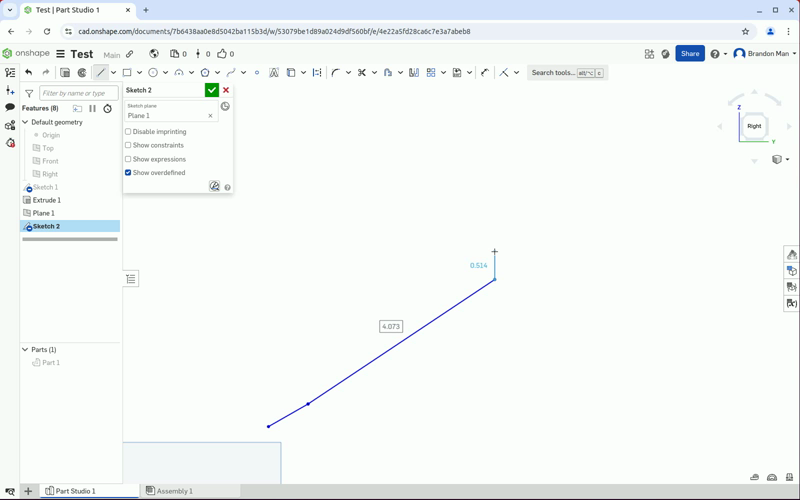
scroll(-6)
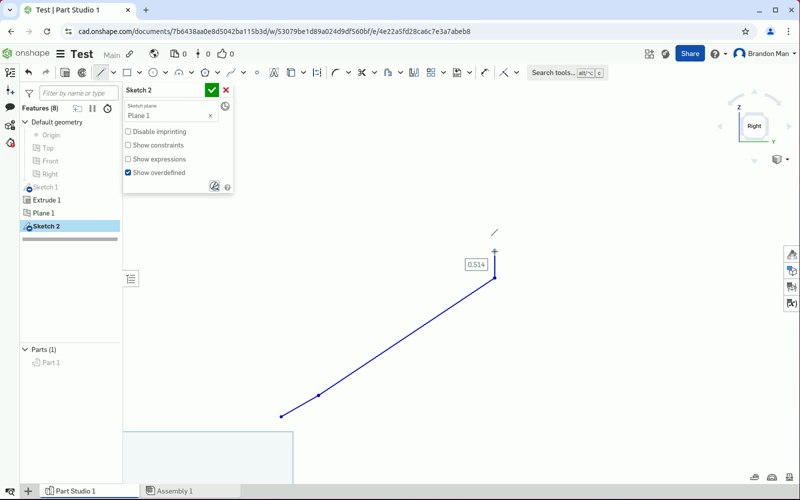
scroll(-6)
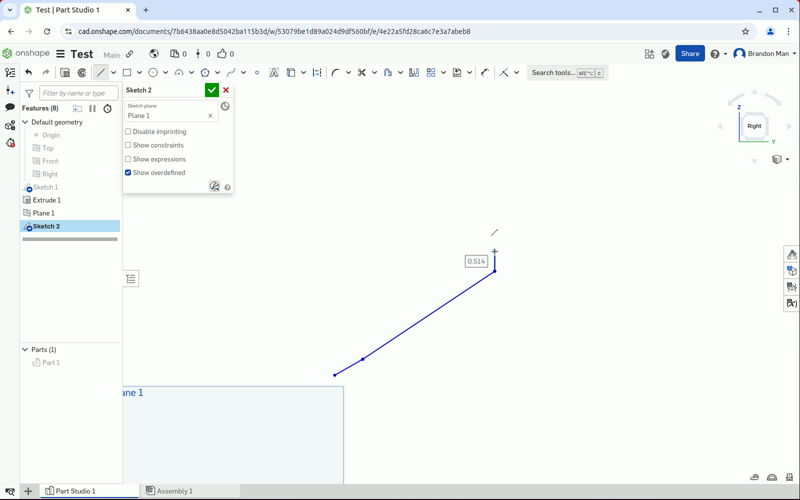
scroll(-6)
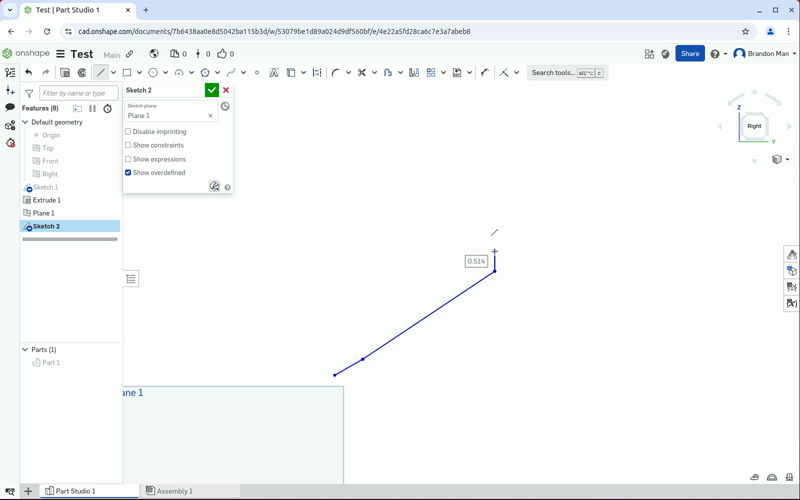
scroll(-6)
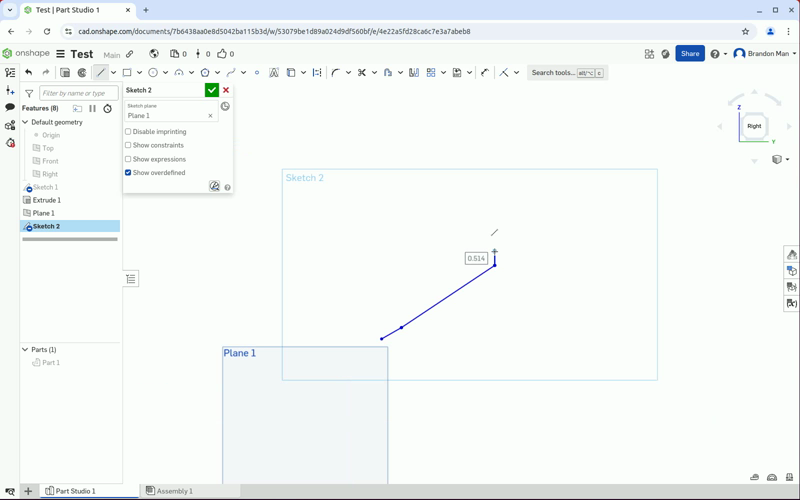
scroll(-6)
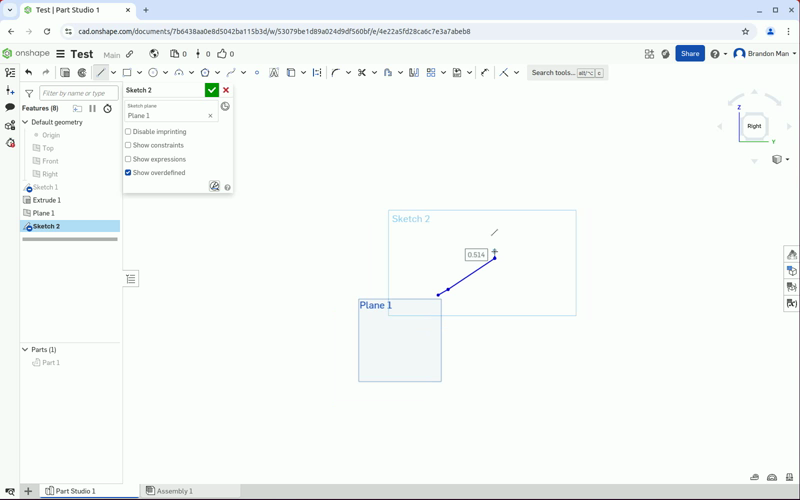
scroll(-6)
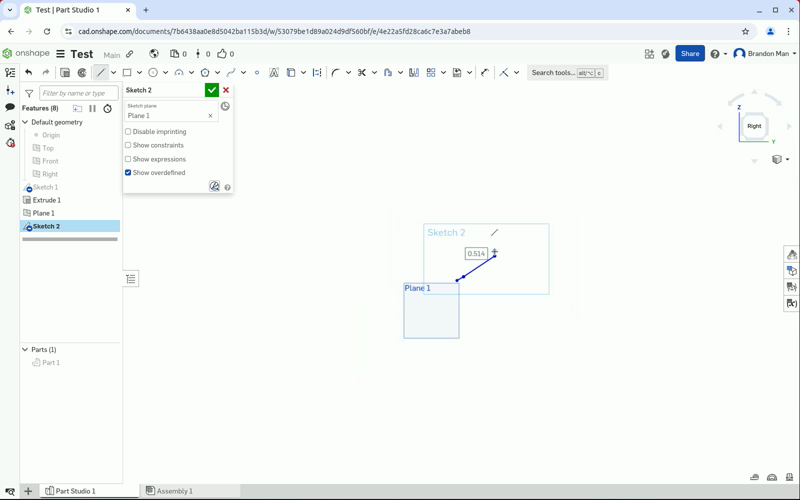
scroll(-6)
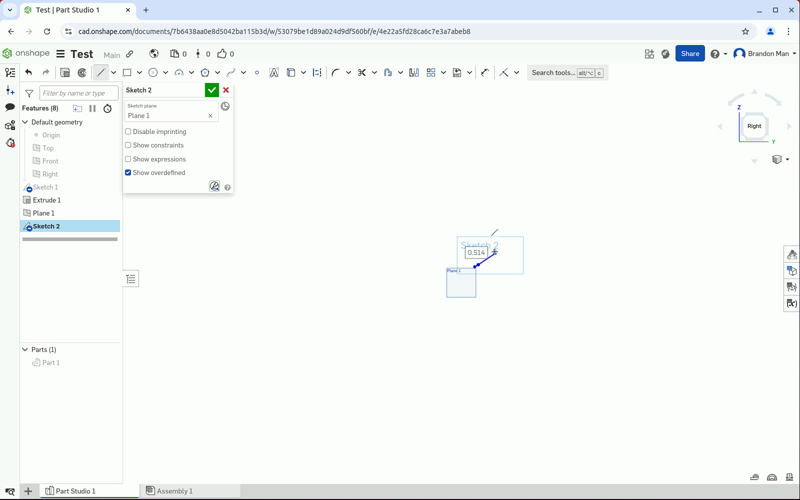
key_up(shift)
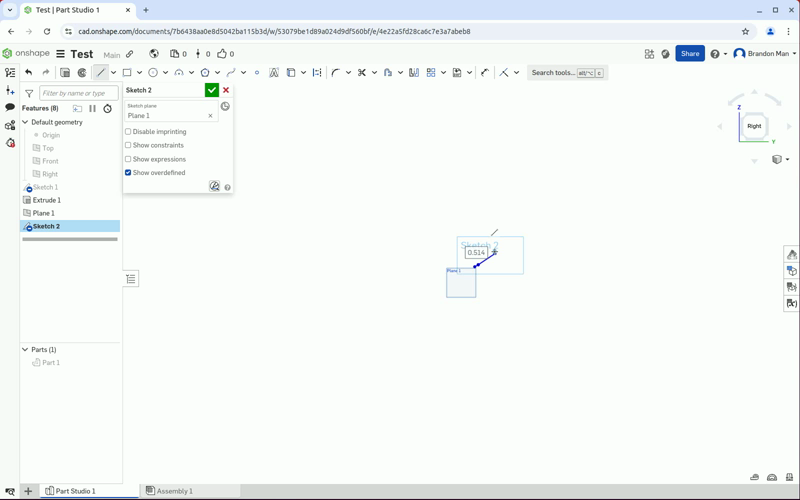
key_down(shift)
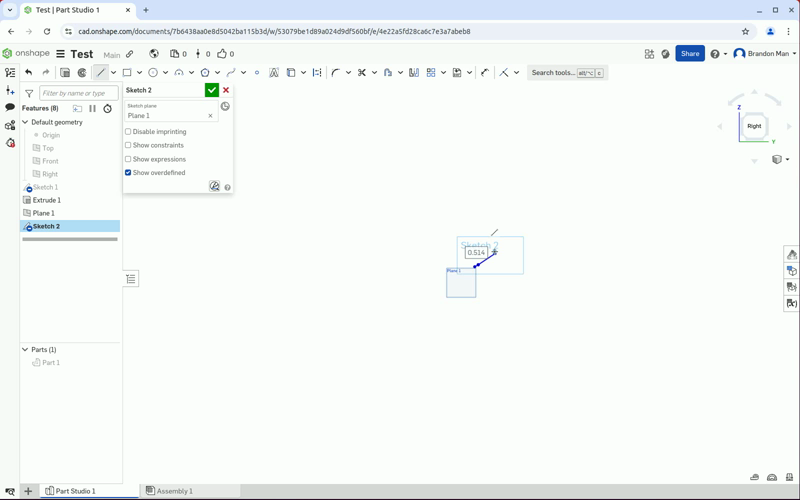
mouse_move(524, 251)
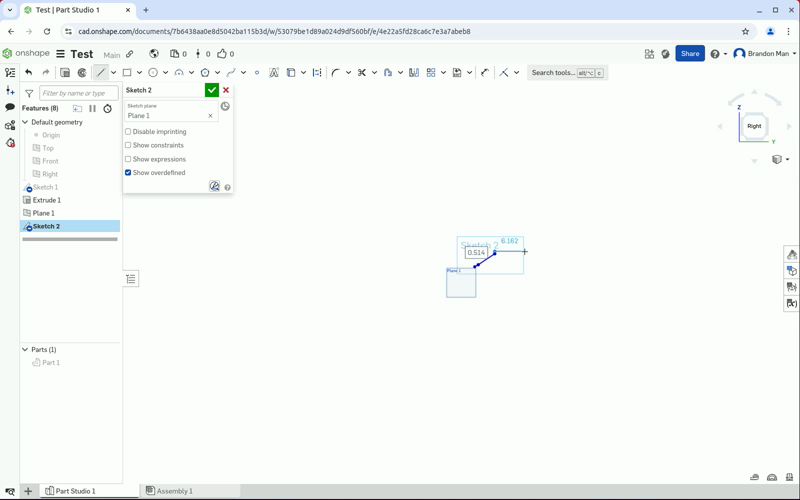
mouse_move(474, 264)
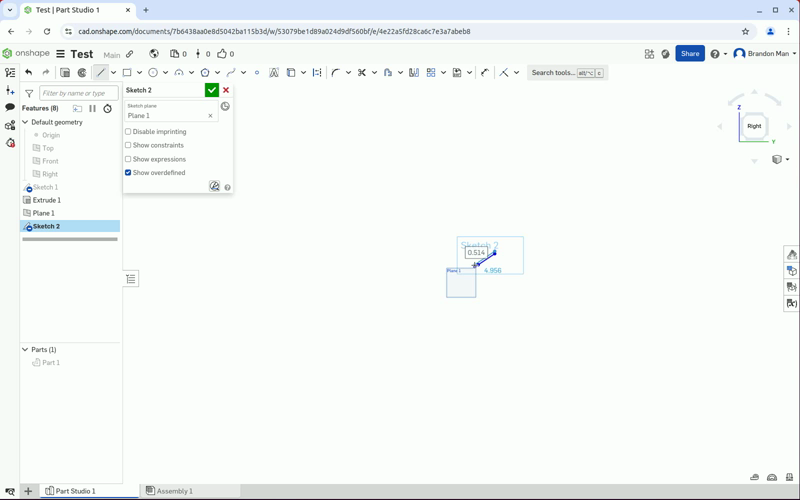
scroll(6)
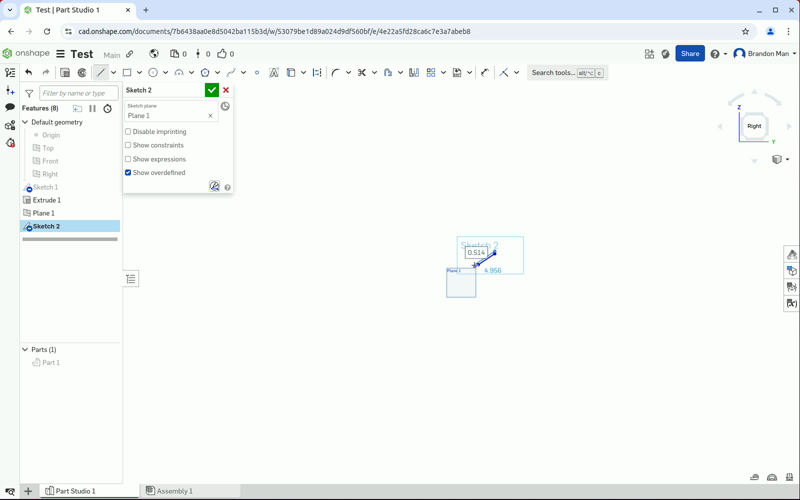
scroll(6)
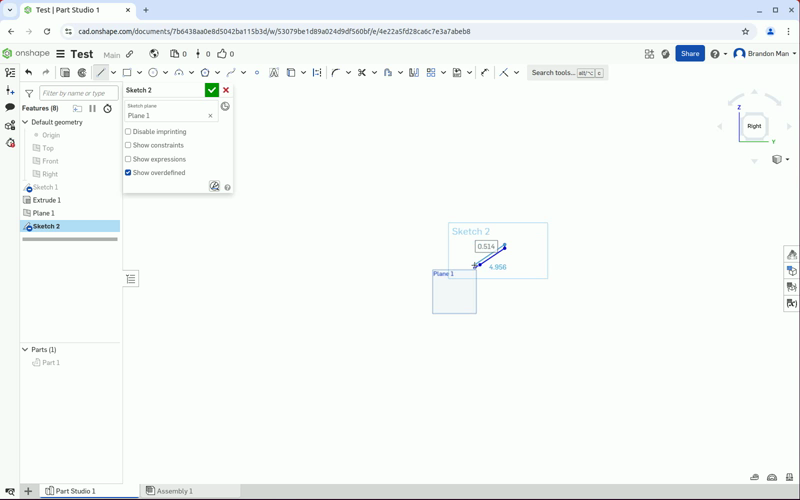
scroll(6)
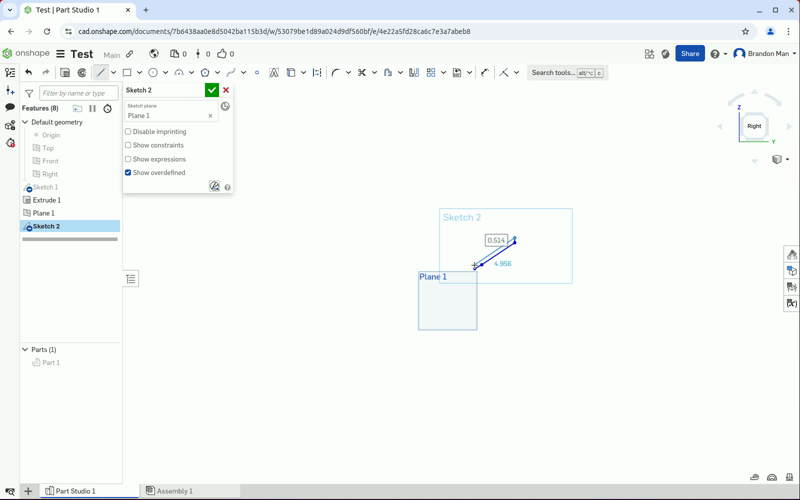
scroll(6)
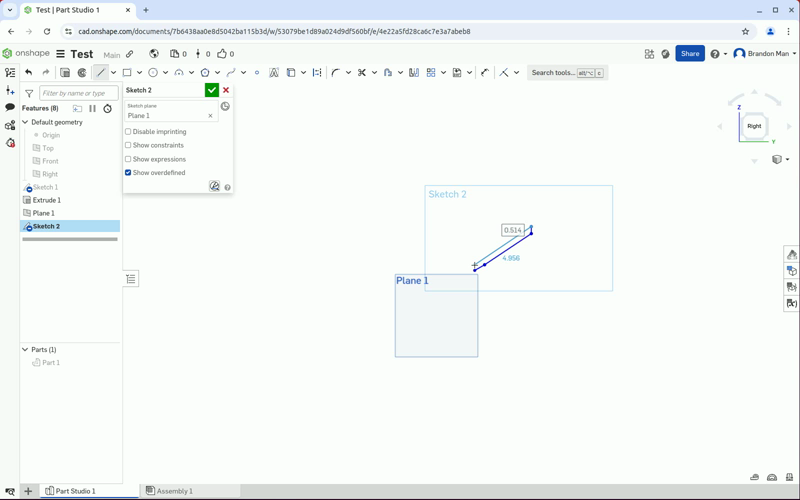
scroll(6)
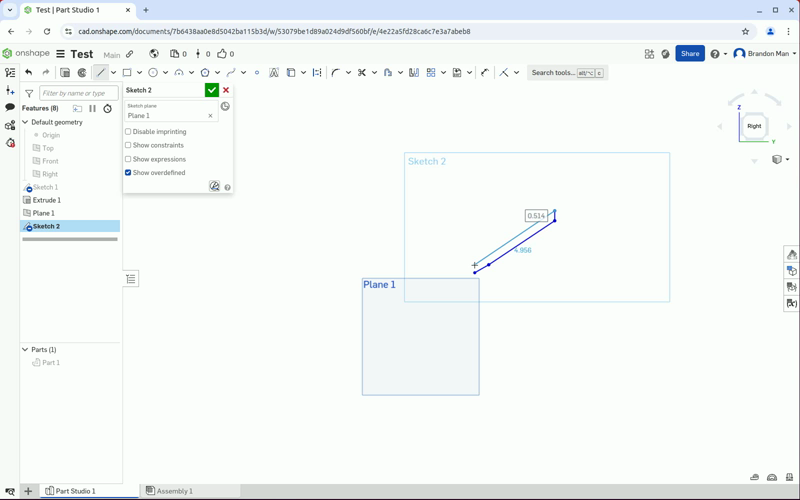
scroll(6)
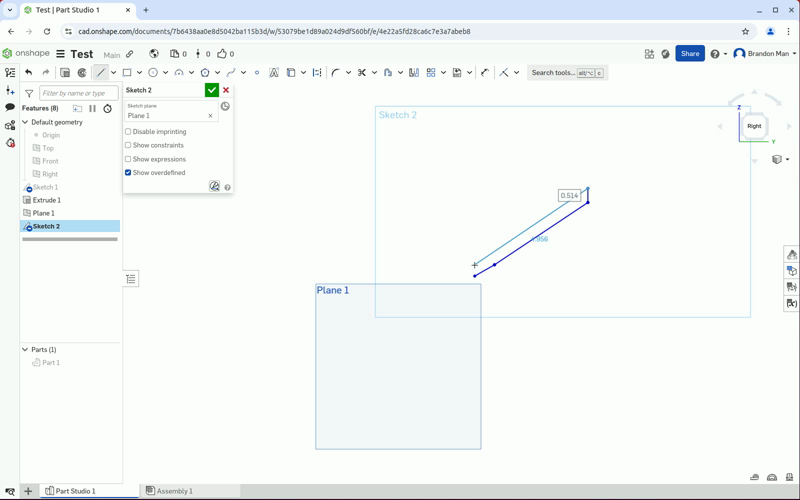
scroll(6)
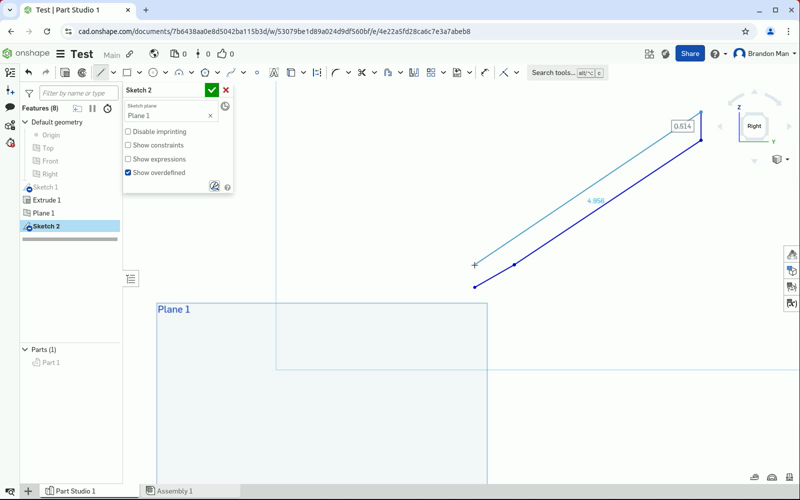
click(474, 264)
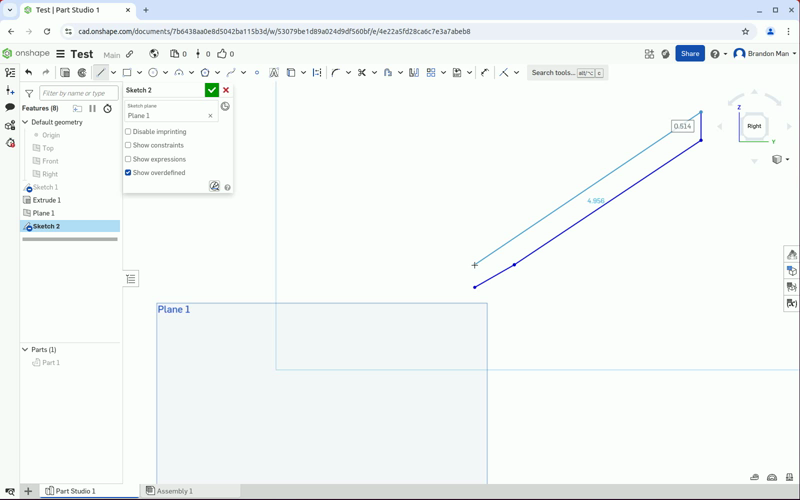
scroll(-6)
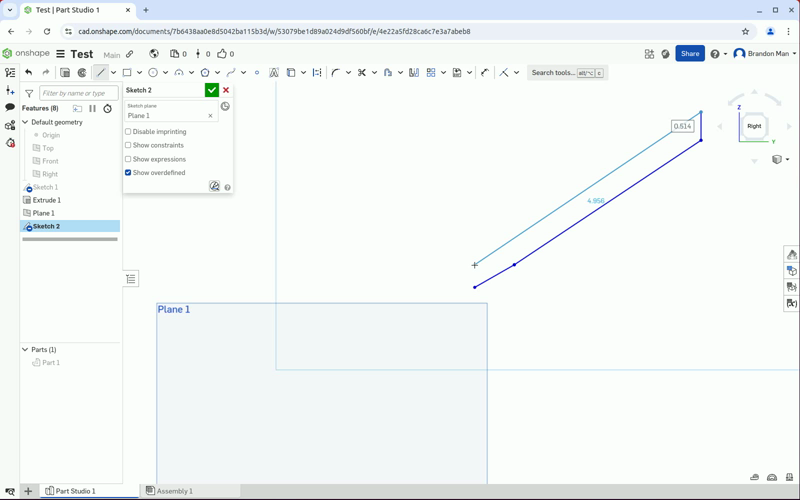
scroll(-6)
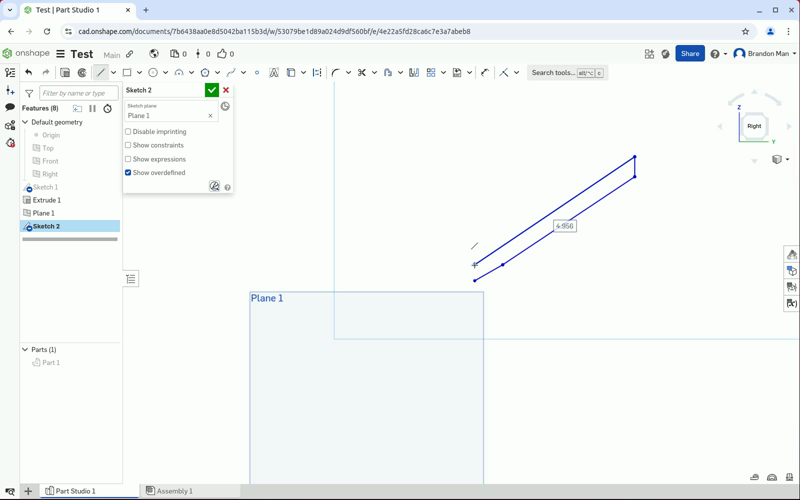
scroll(-6)
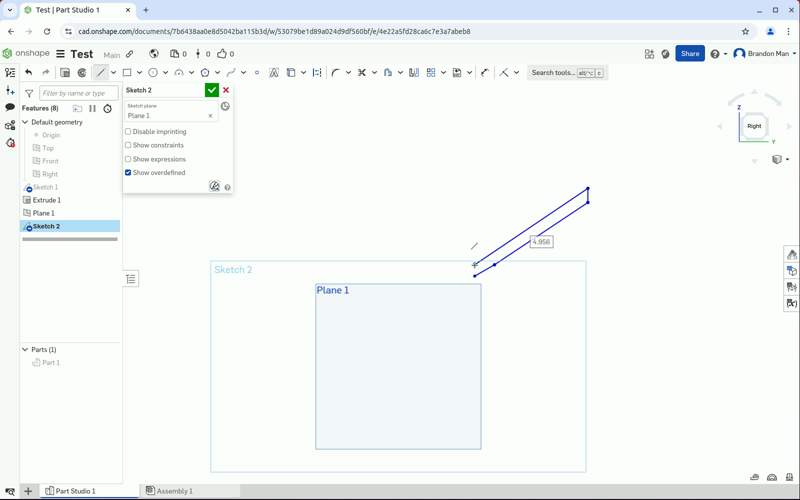
scroll(-6)
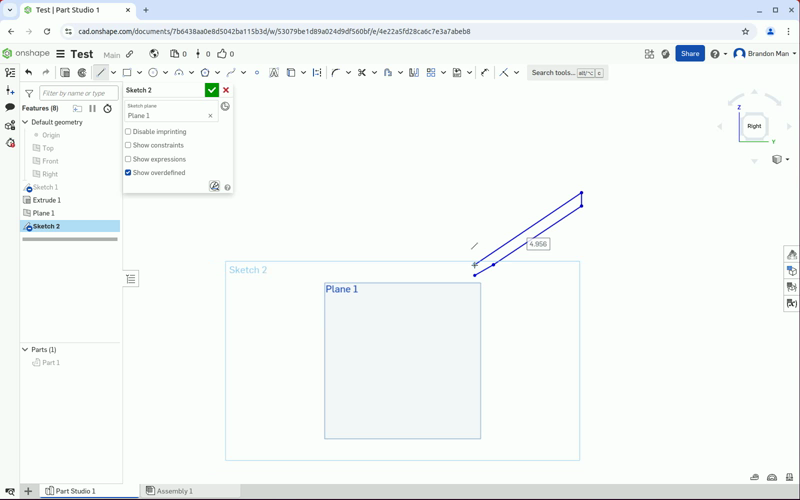
scroll(-6)
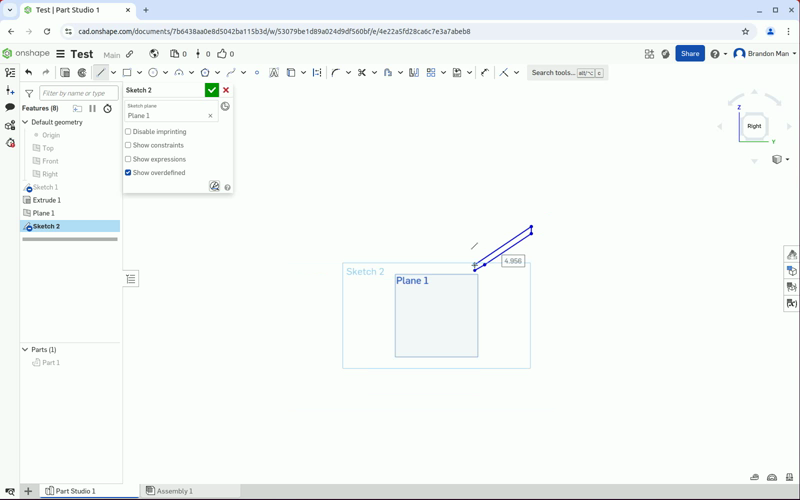
scroll(-6)
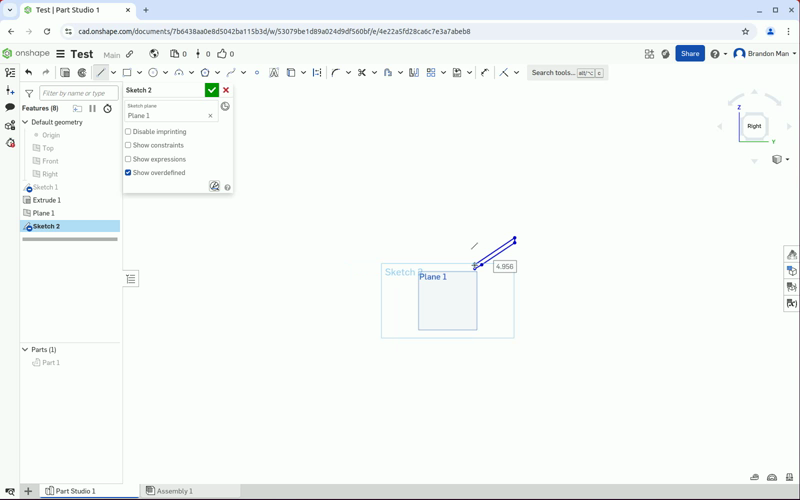
scroll(-6)
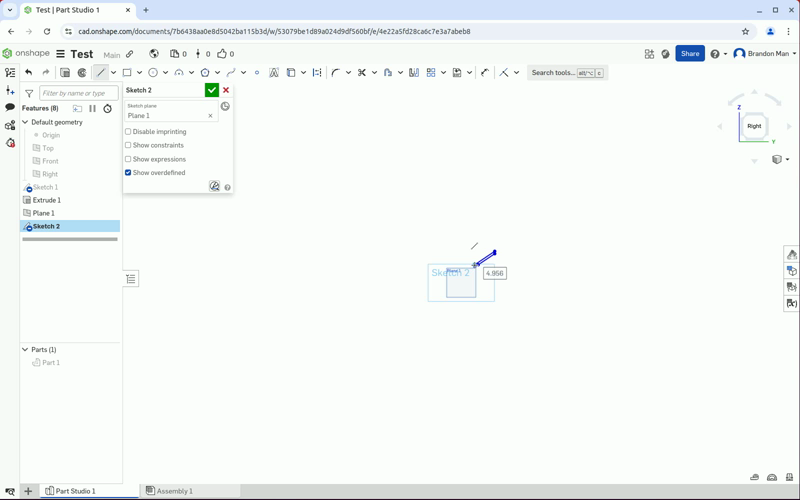
key_up(shift)
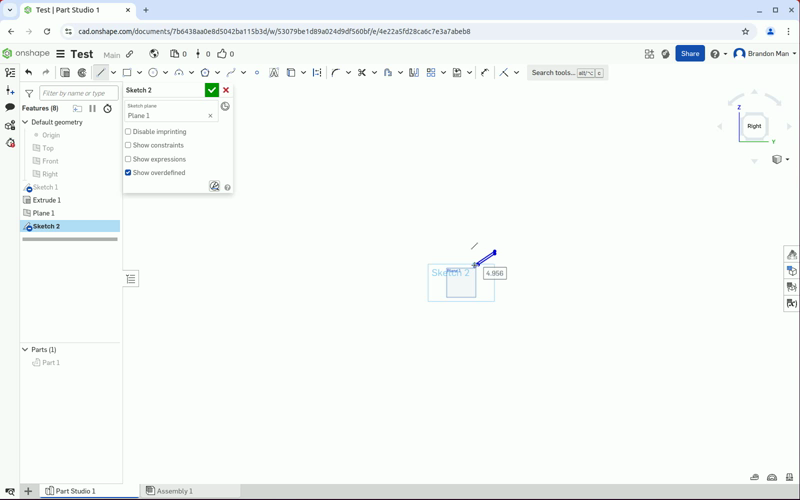
mouse_move(504, 264)
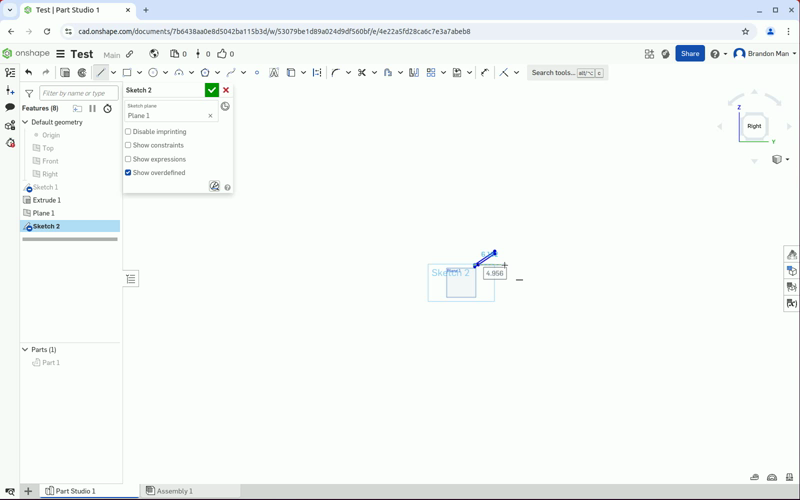
key_down(shift)
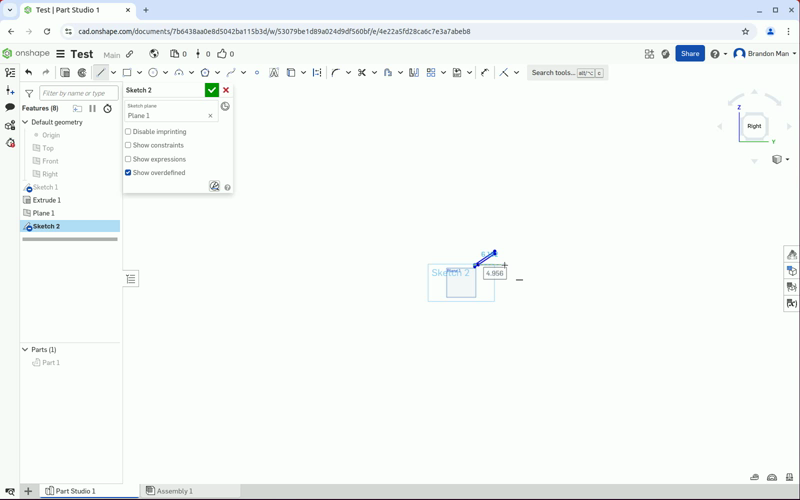
mouse_move(474, 266)
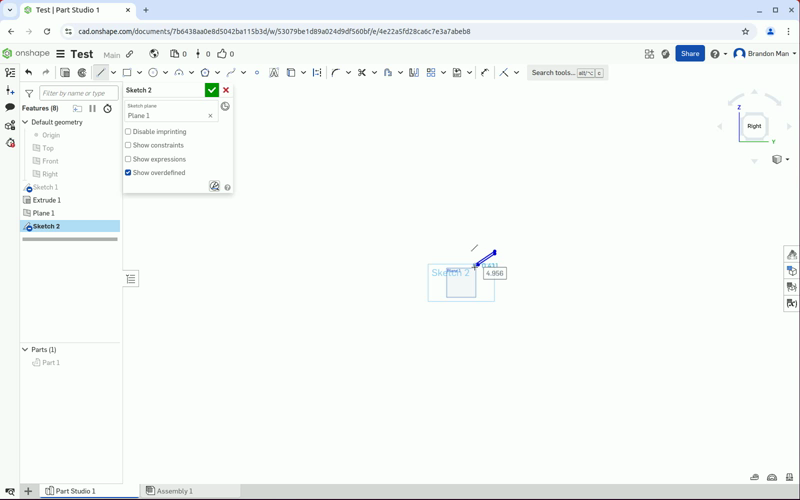
scroll(6)
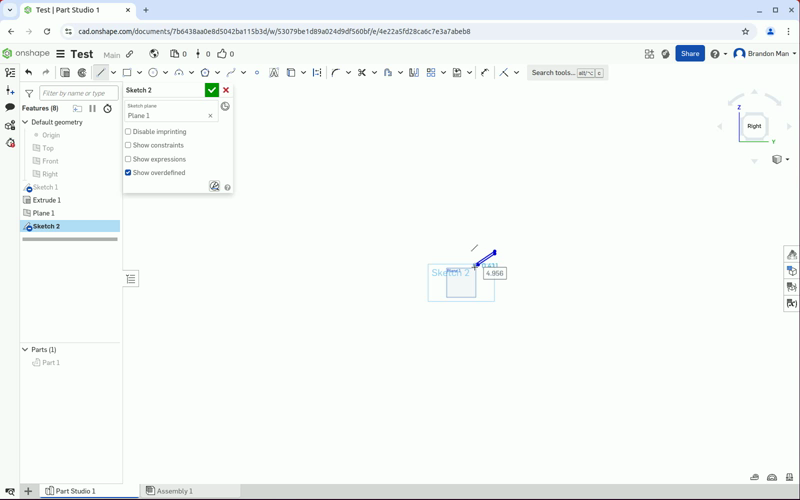
scroll(6)
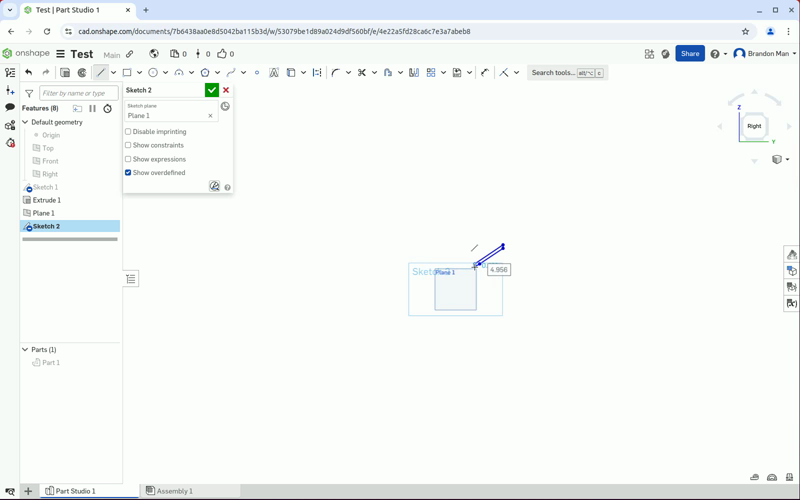
scroll(6)
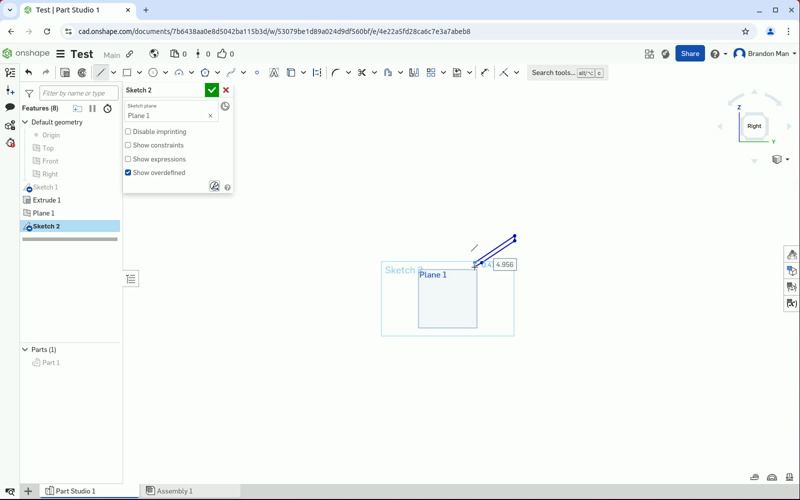
scroll(6)
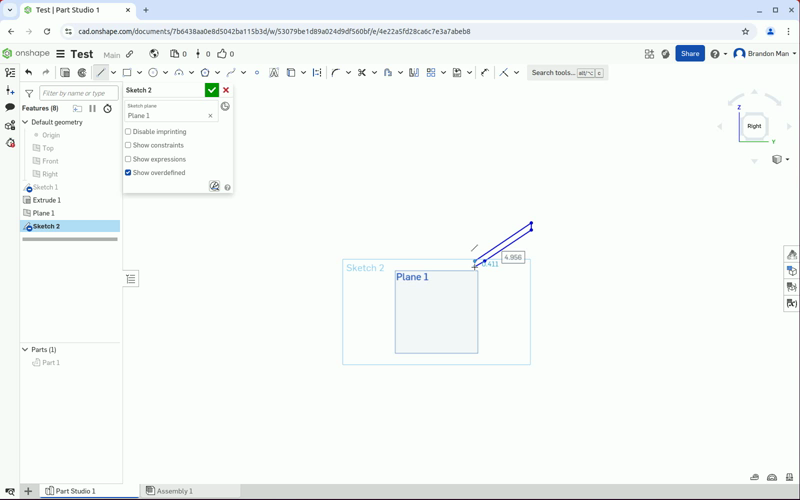
scroll(6)
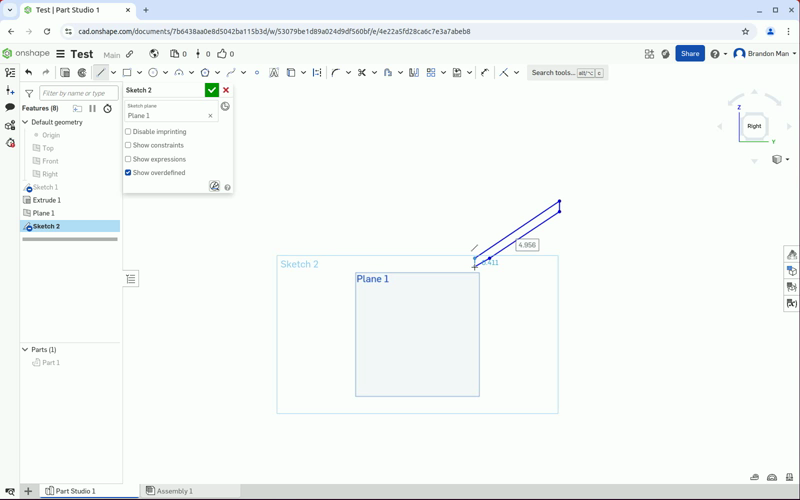
scroll(6)
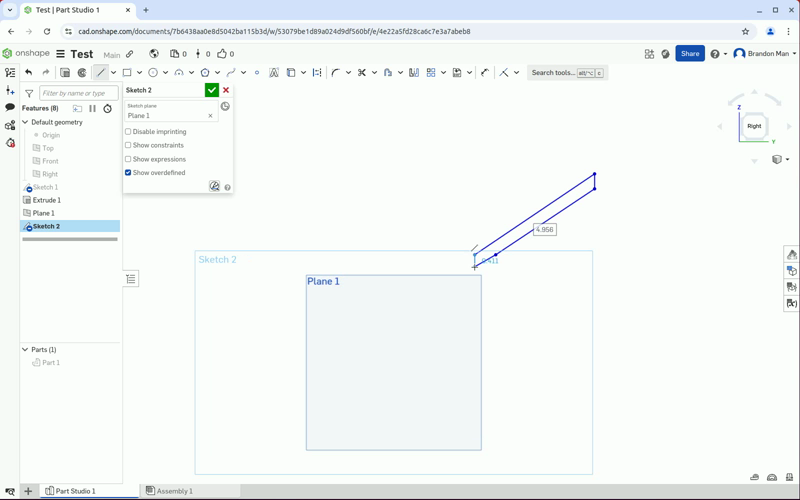
scroll(6)
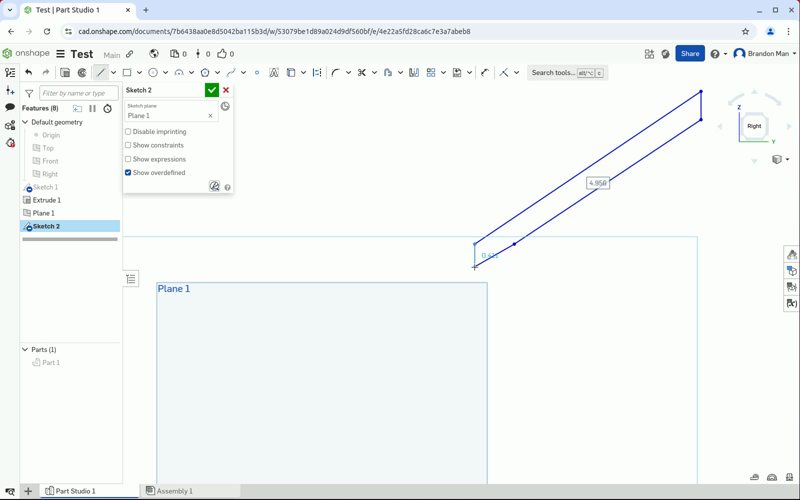
key_up(shift)
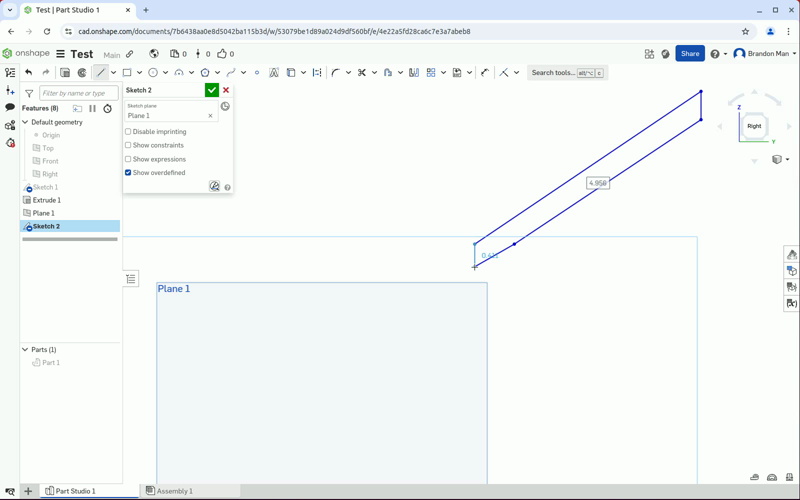
click(474, 266)
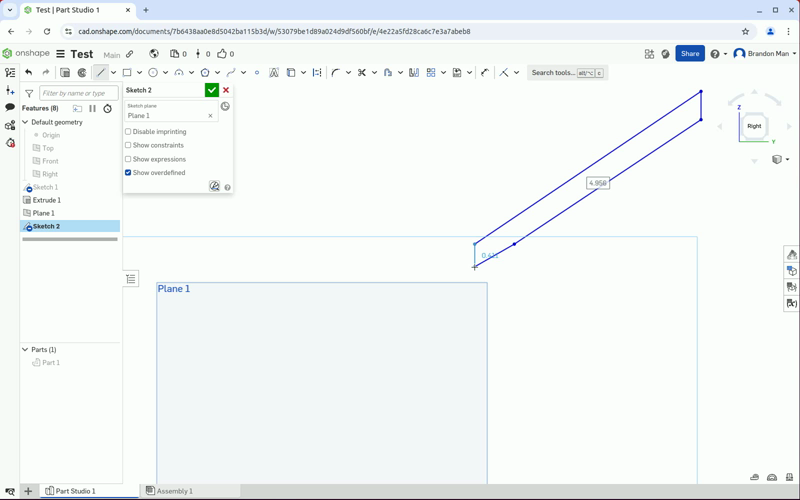
scroll(-6)
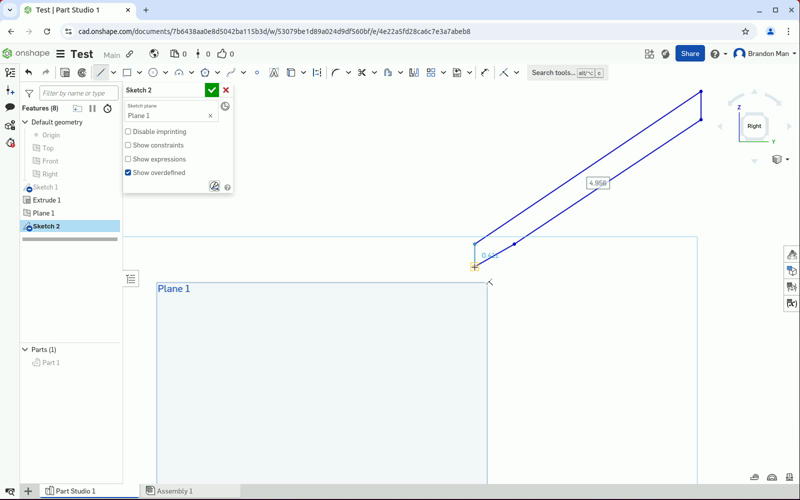
scroll(-6)
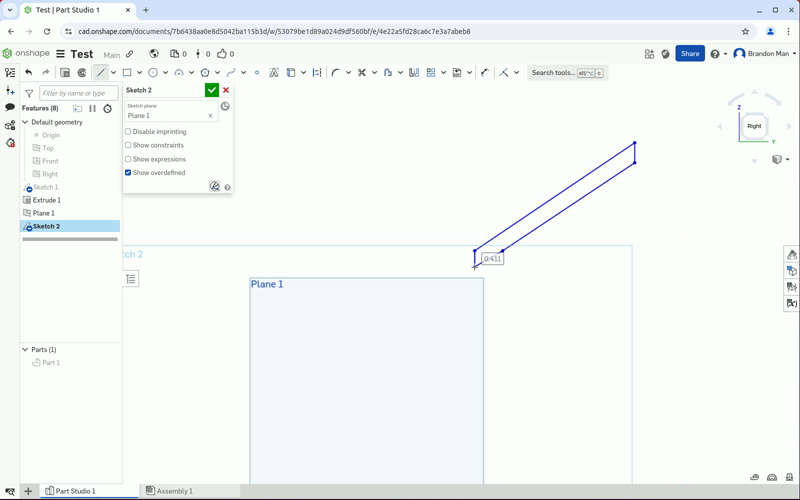
scroll(-6)
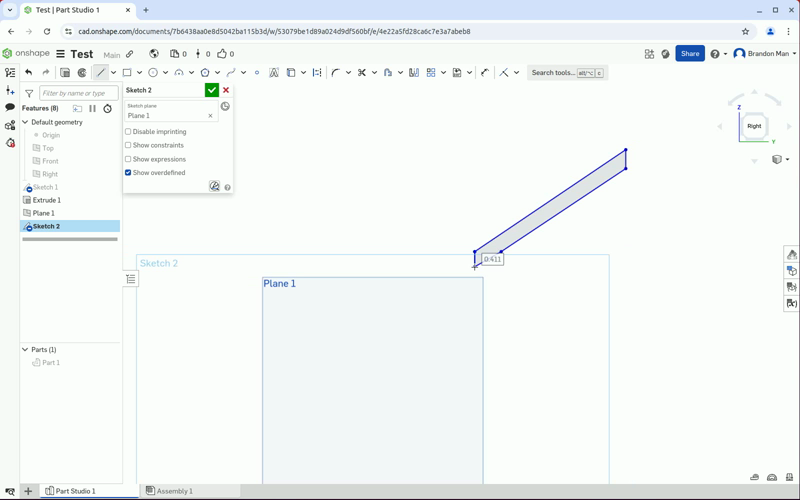
scroll(-6)
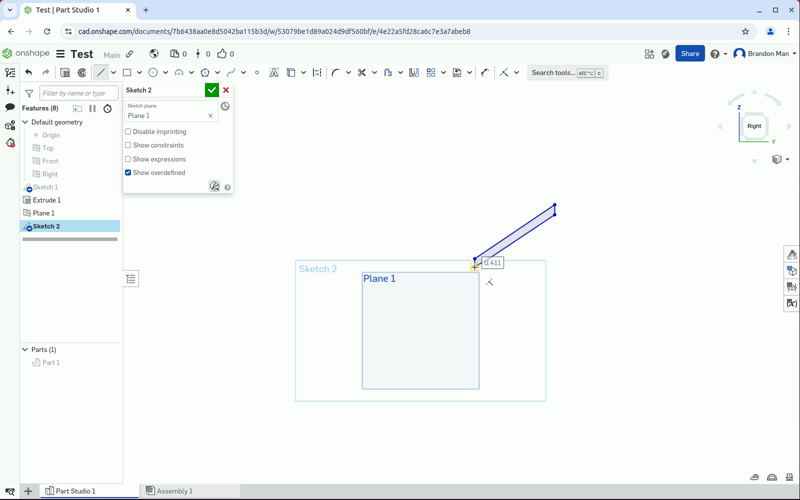
scroll(-6)
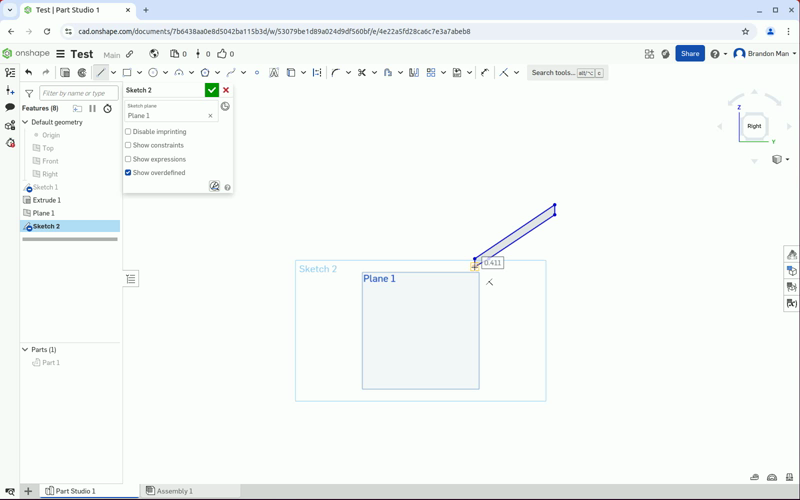
scroll(-6)
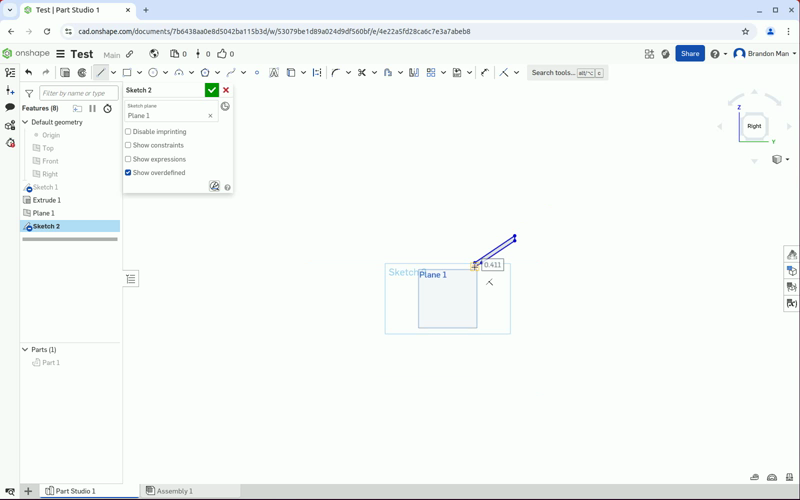
scroll(-6)
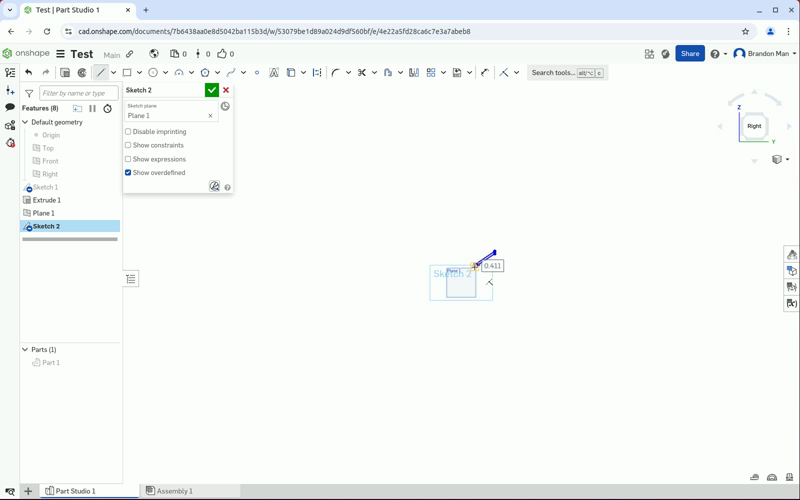
key(esc)
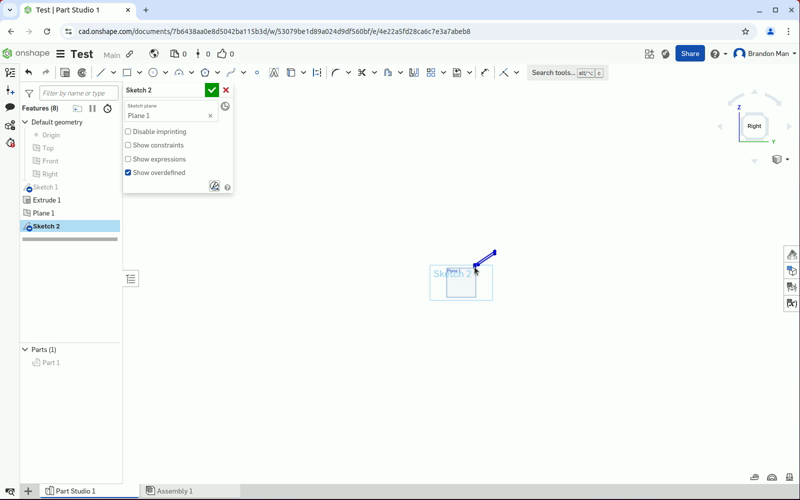
mouse_move(478, 262)
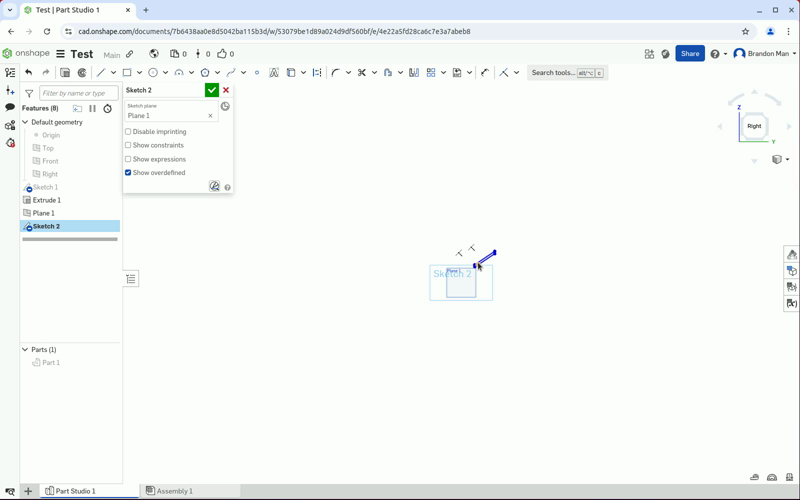
scroll(6)
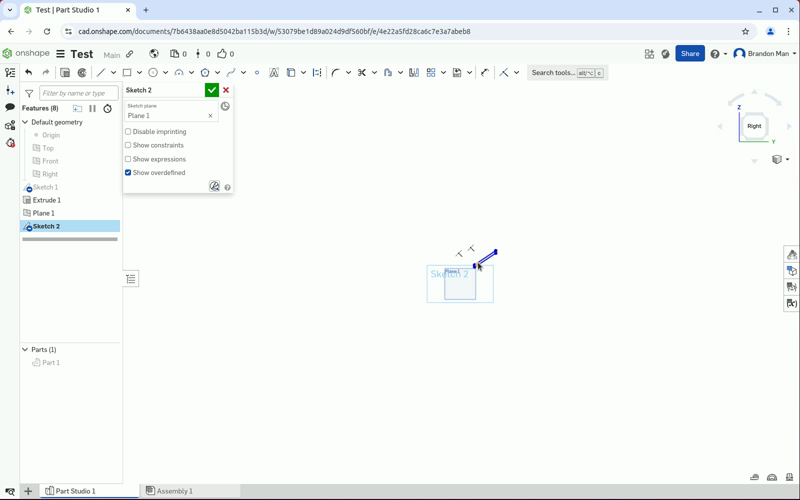
scroll(6)
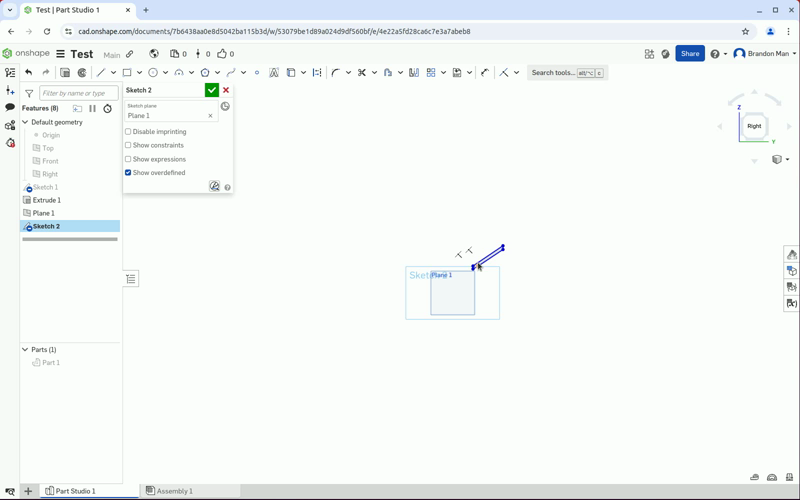
scroll(6)
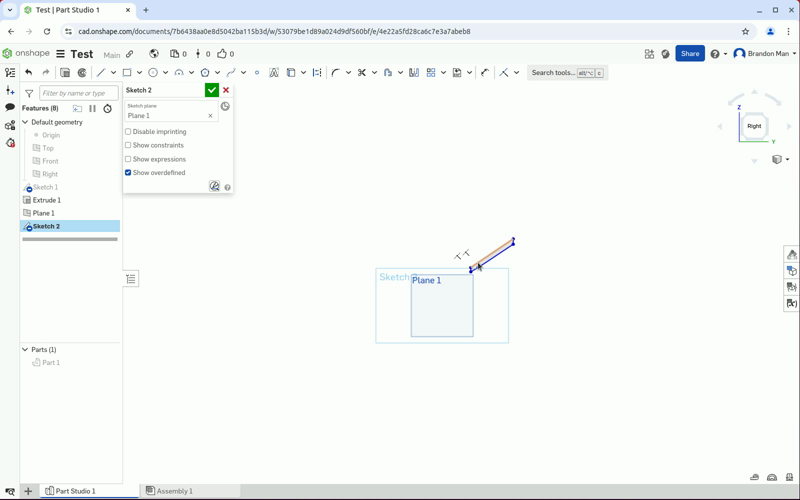
scroll(6)
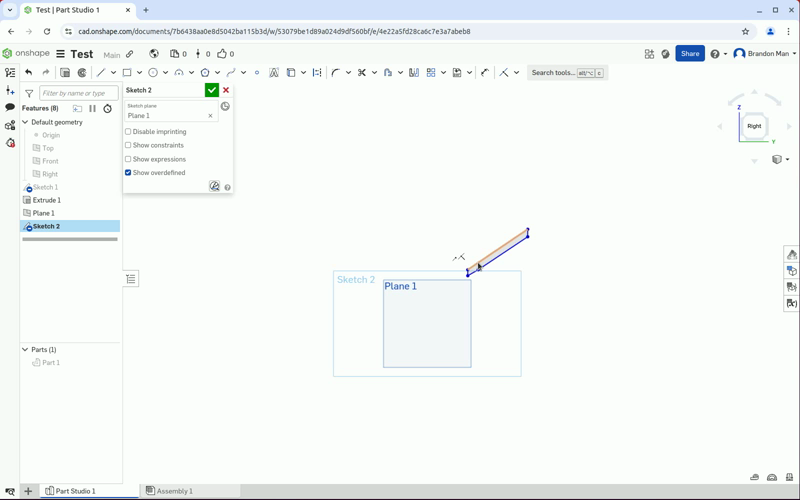
scroll(6)
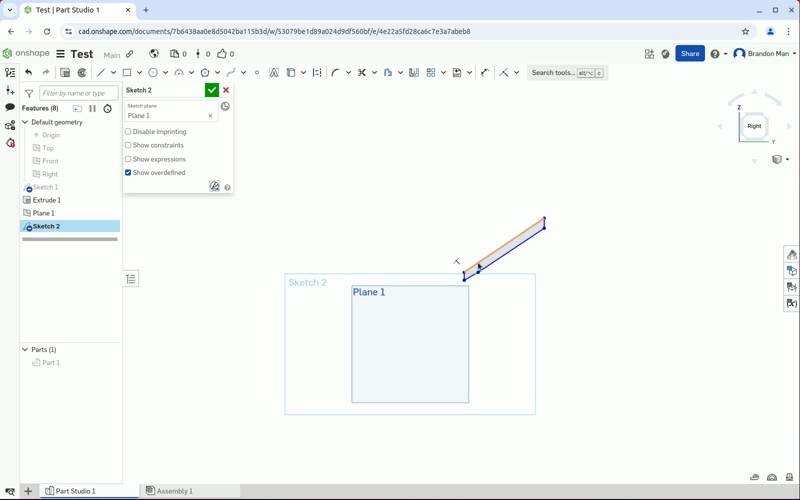
scroll(6)
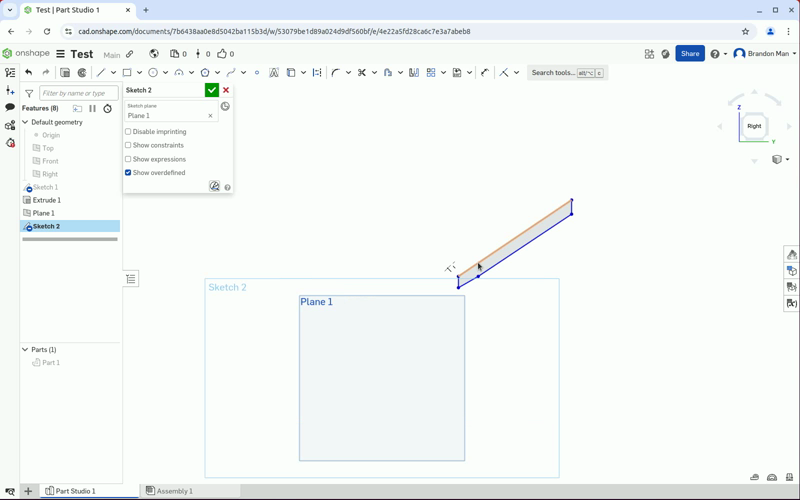
scroll(6)
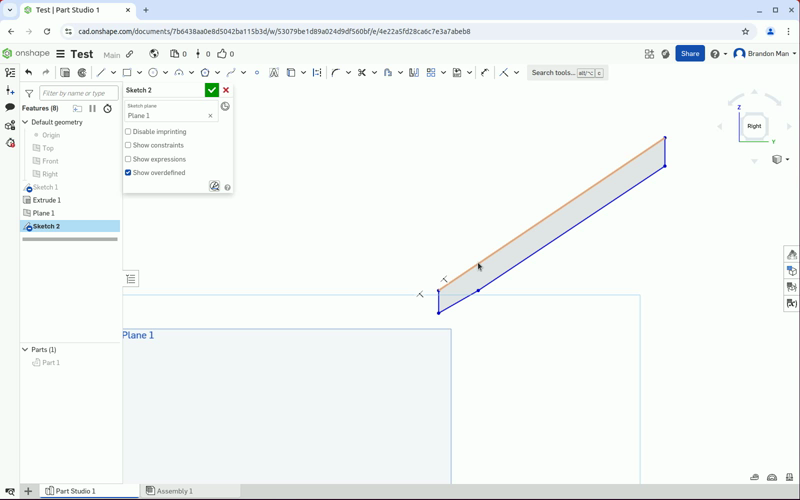
click(478, 262)
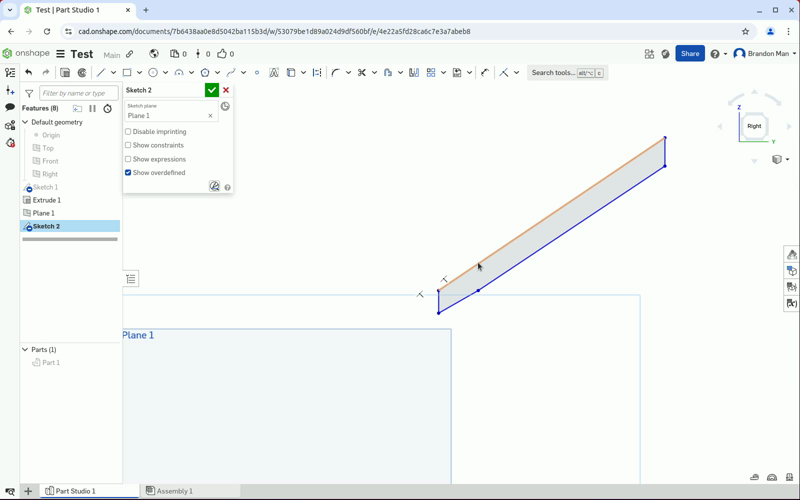
scroll(-6)
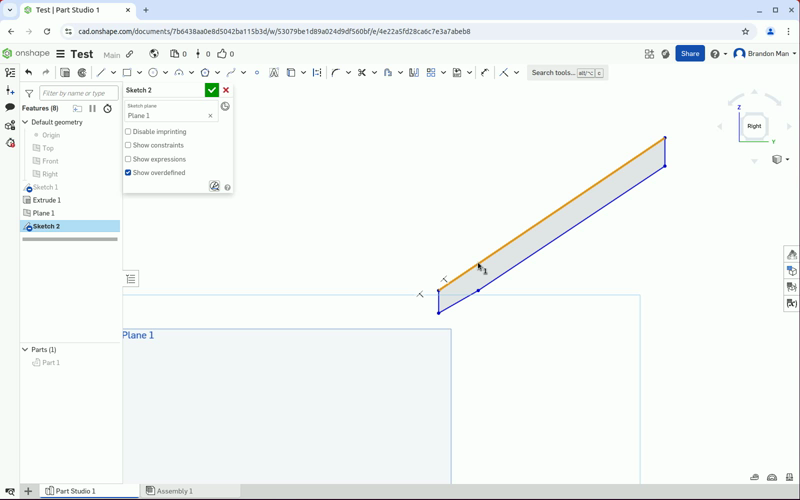
scroll(-6)
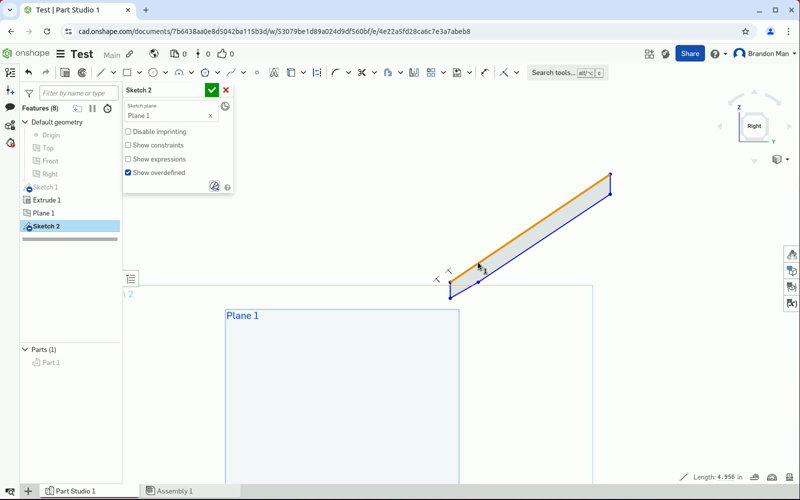
scroll(-6)
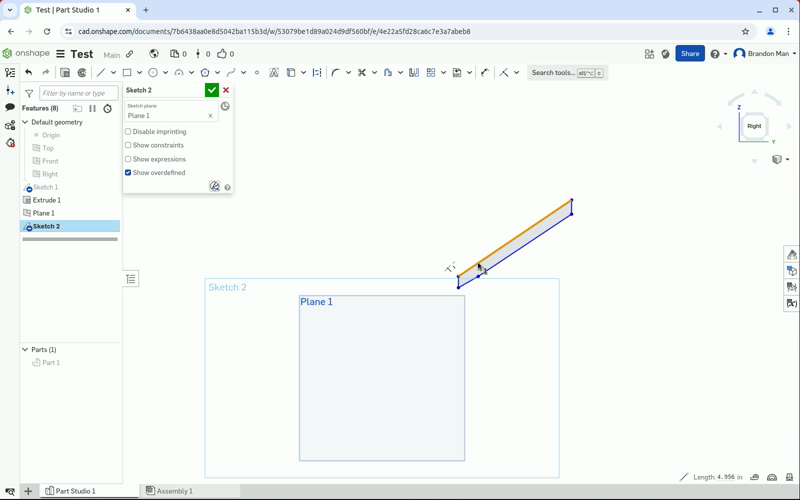
scroll(-6)
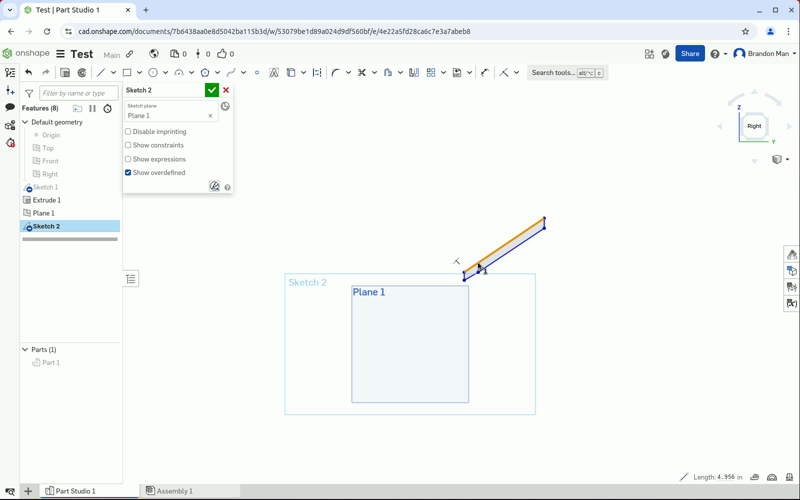
scroll(-6)
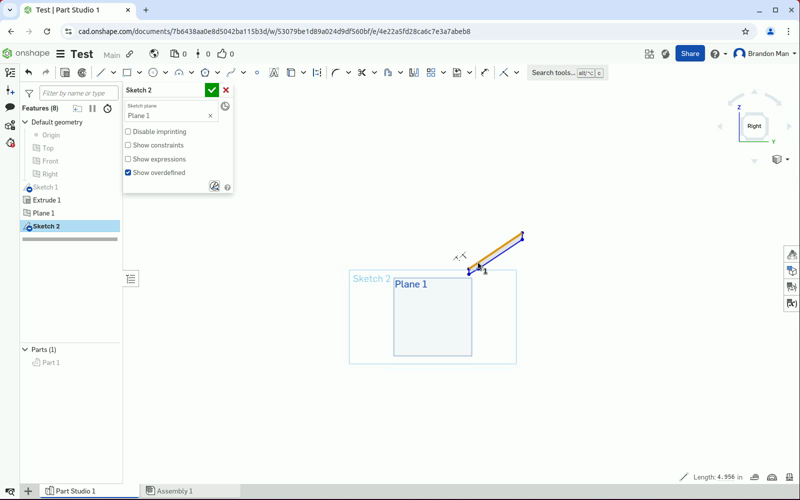
scroll(-6)
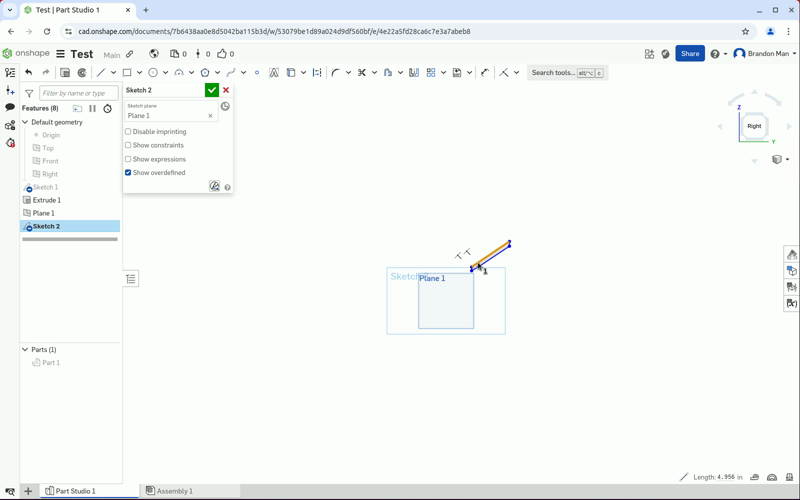
scroll(-6)
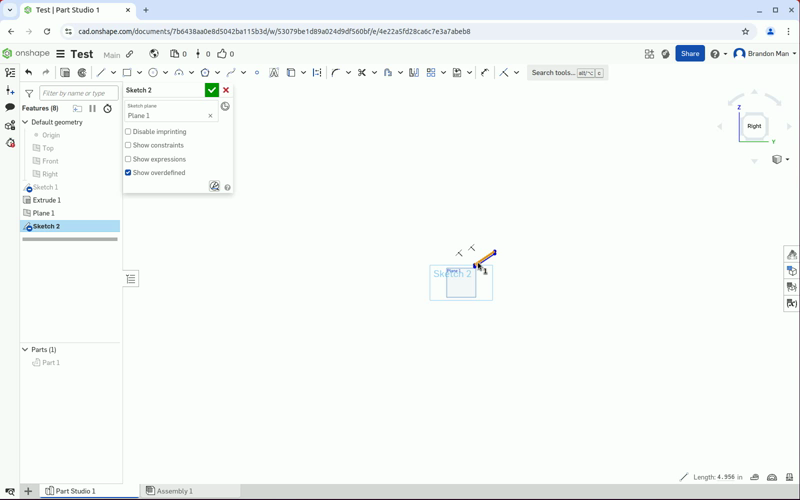
mouse_move(73, 352)
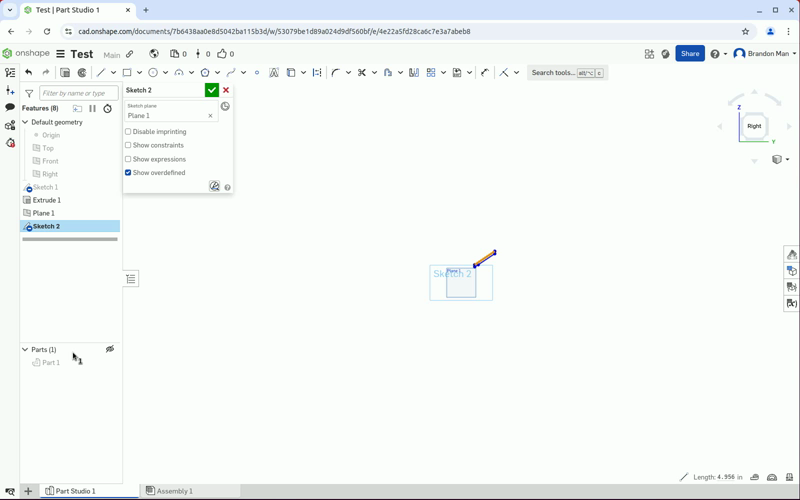
key(shift+y)
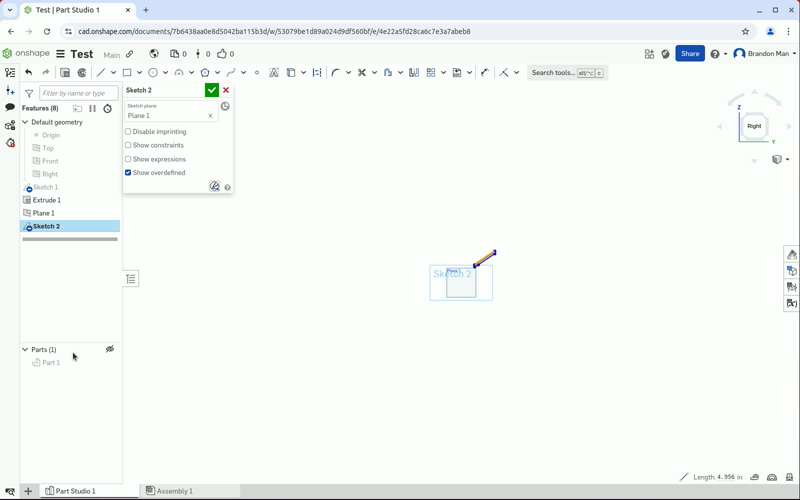
key(shift+e)
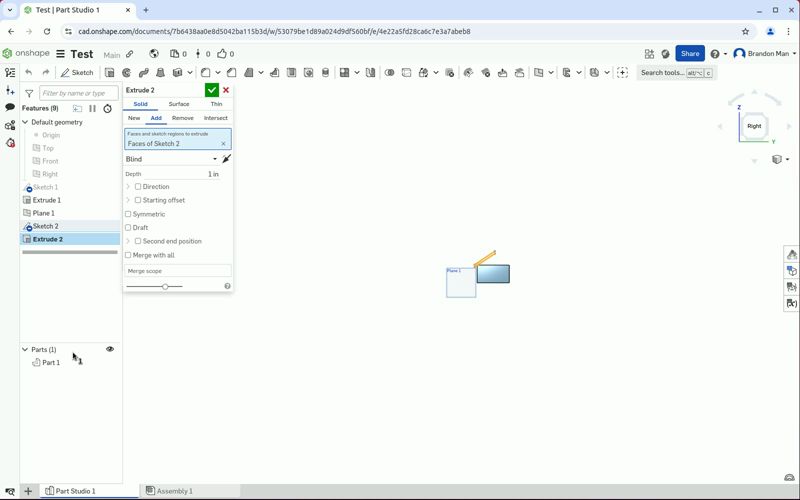
mouse_move(143, 106)
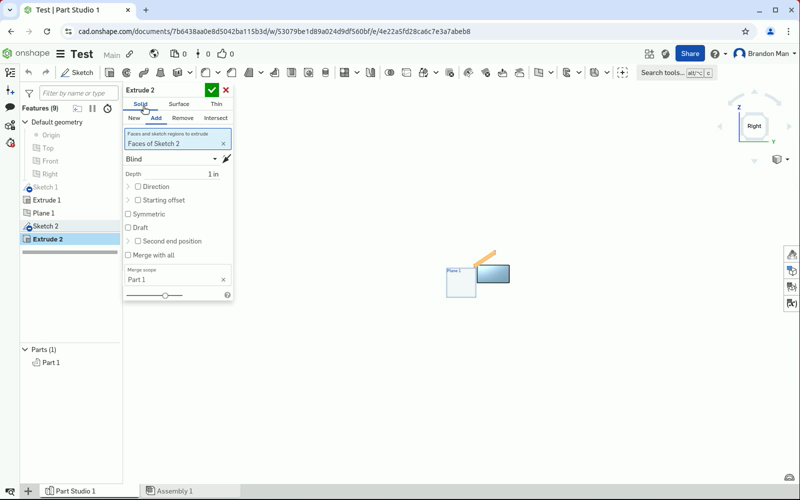
click(143, 106)
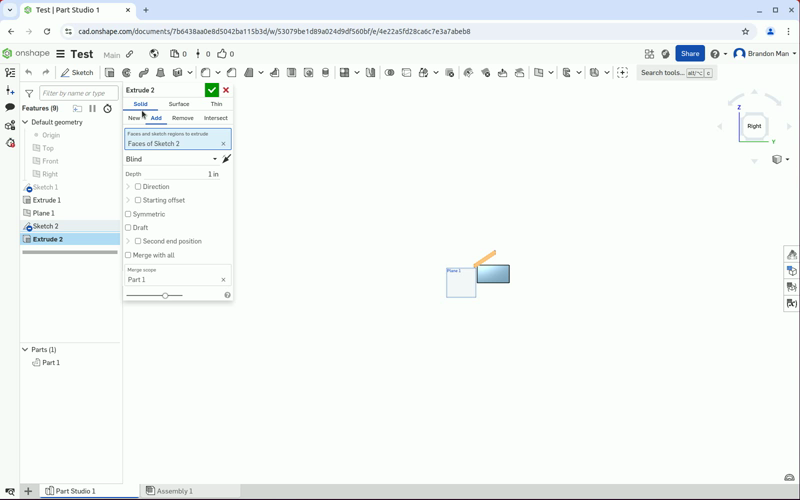
mouse_move(137, 120)
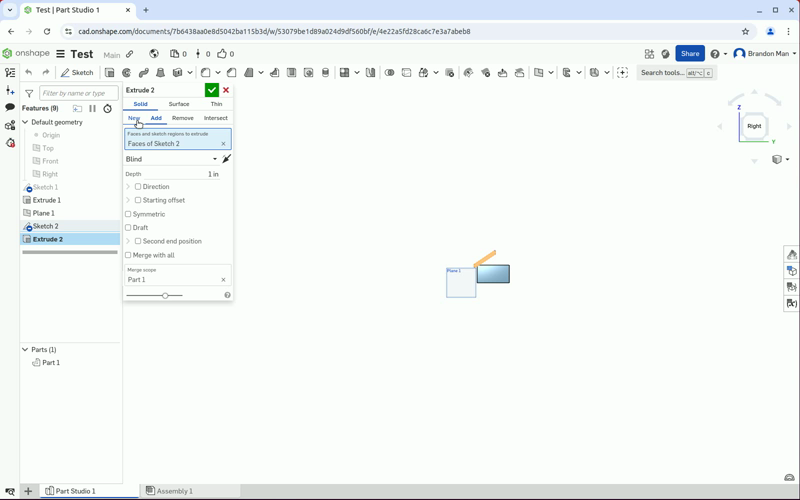
click(137, 120)
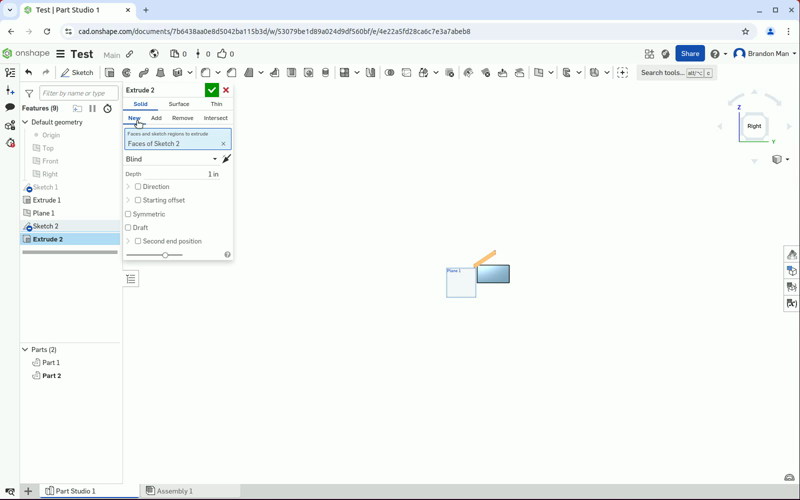
key(tab, 4)
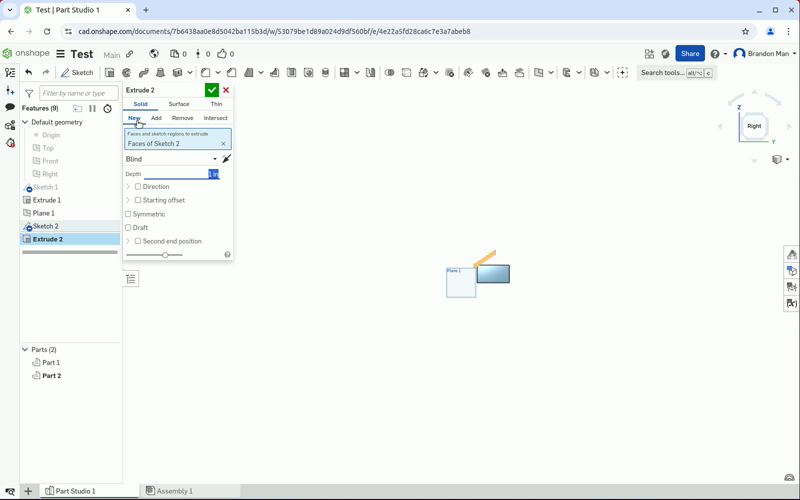
text(0.722)
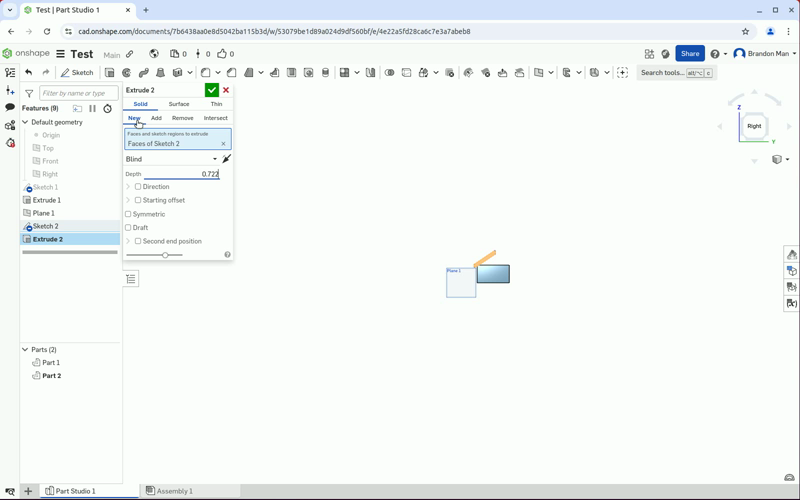
key(tab, 3)
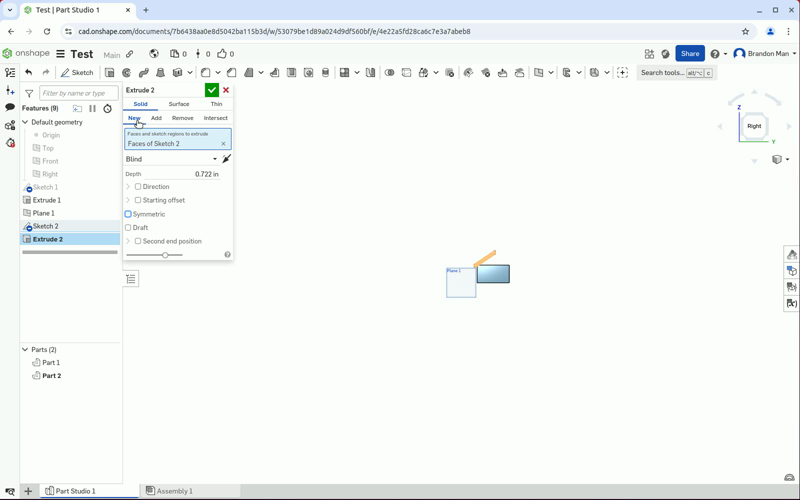
key(tab, 2)
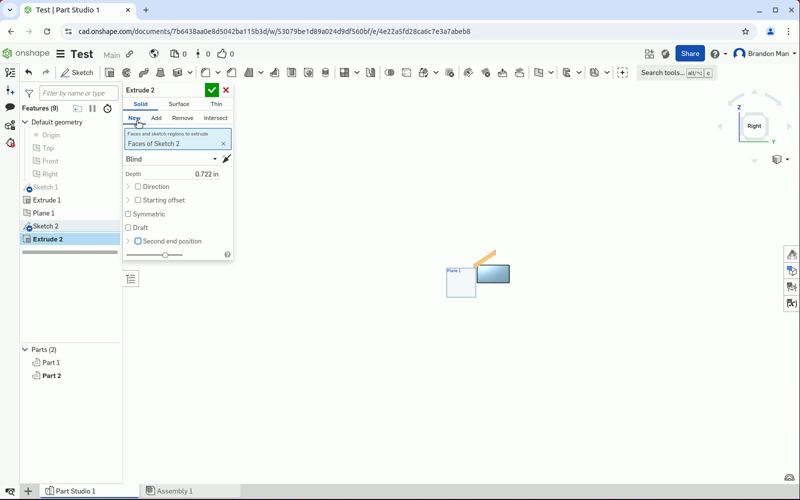
key(space)
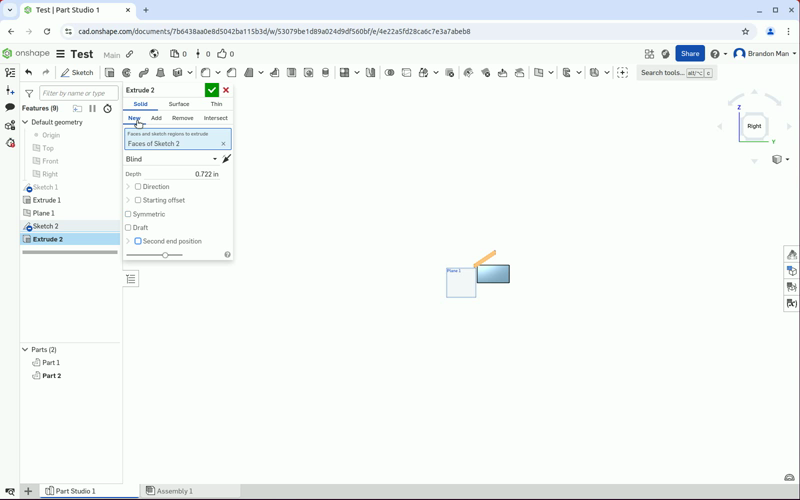
key(tab, 3)
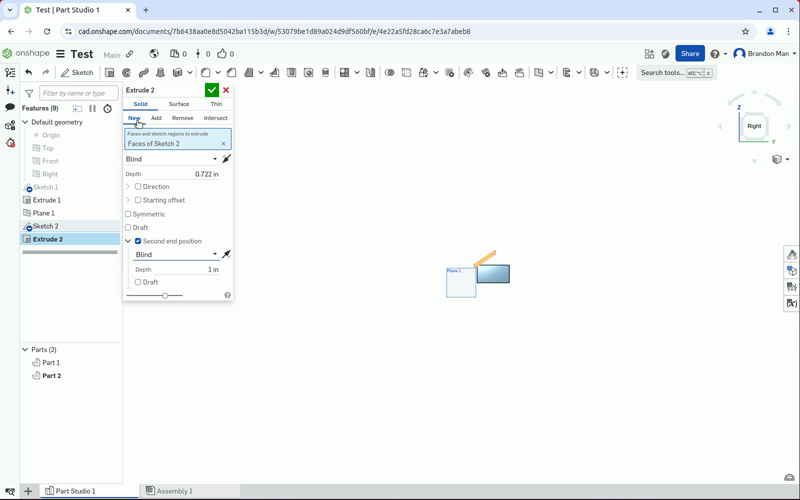
text(14.443)
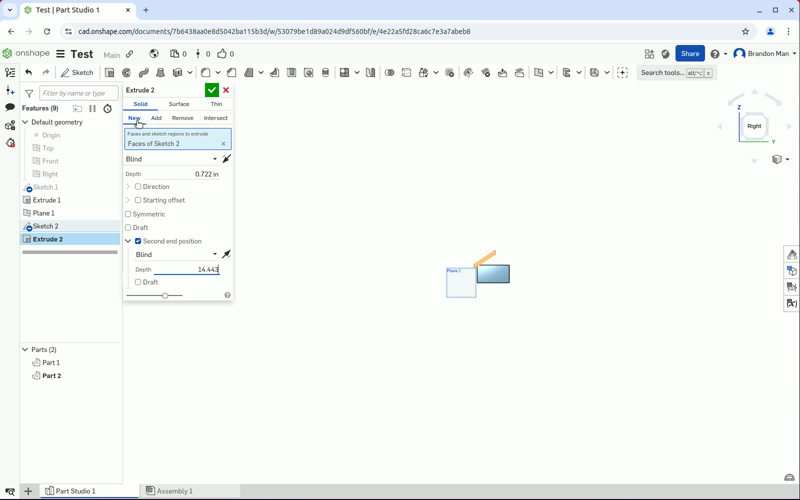
key(enter)
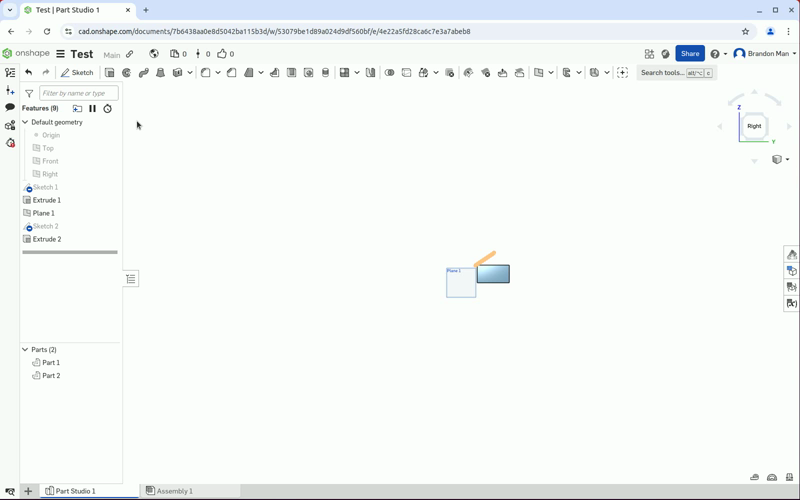
key(shift+h)
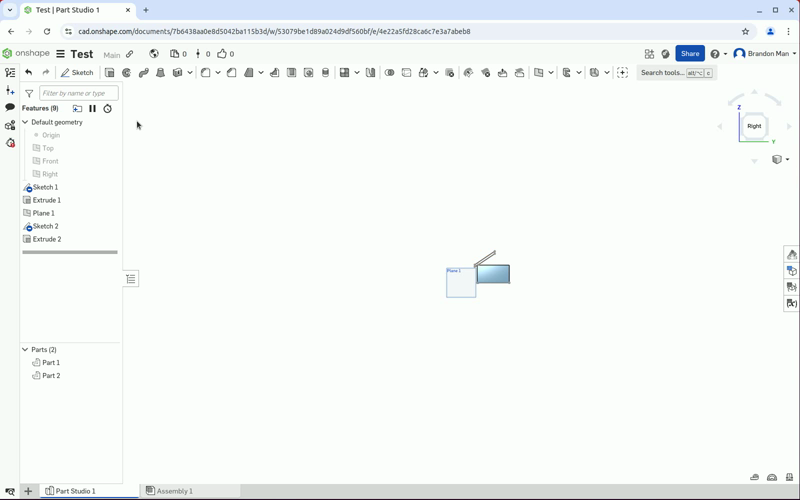
key(shift+h)
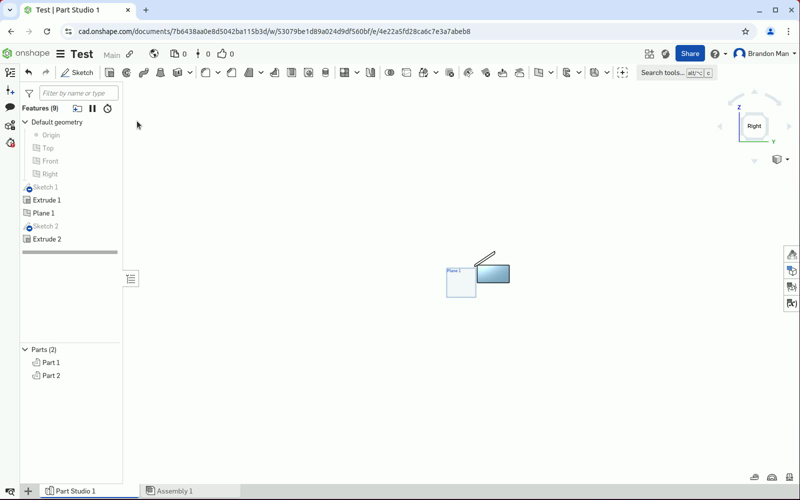
mouse_move(73, 189)
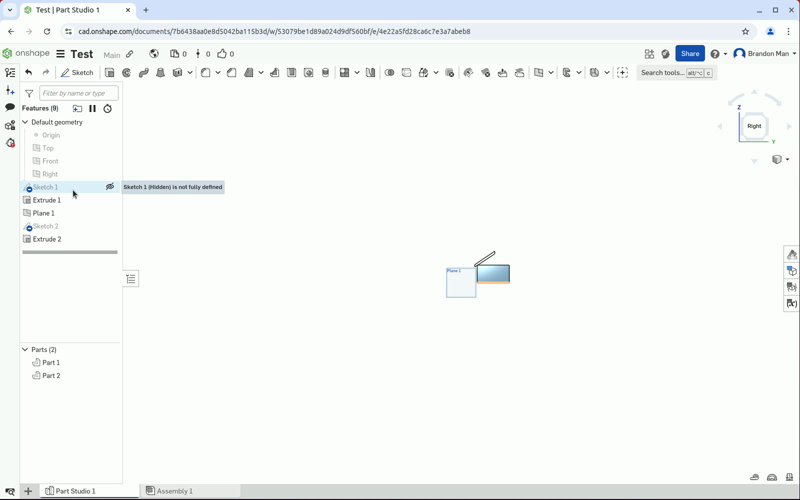
click(73, 189)
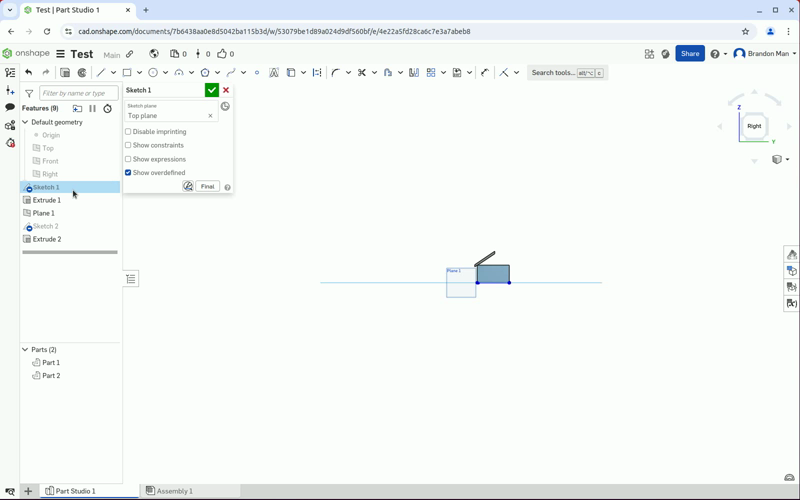
mouse_move(229, 92)
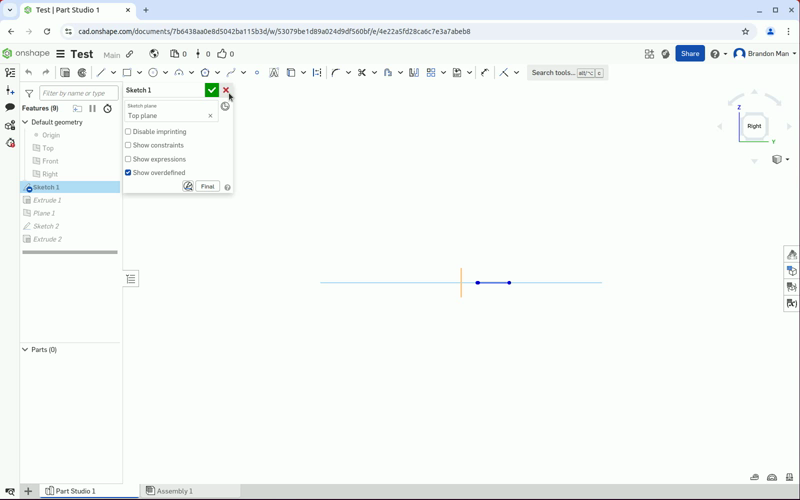
click(229, 92)
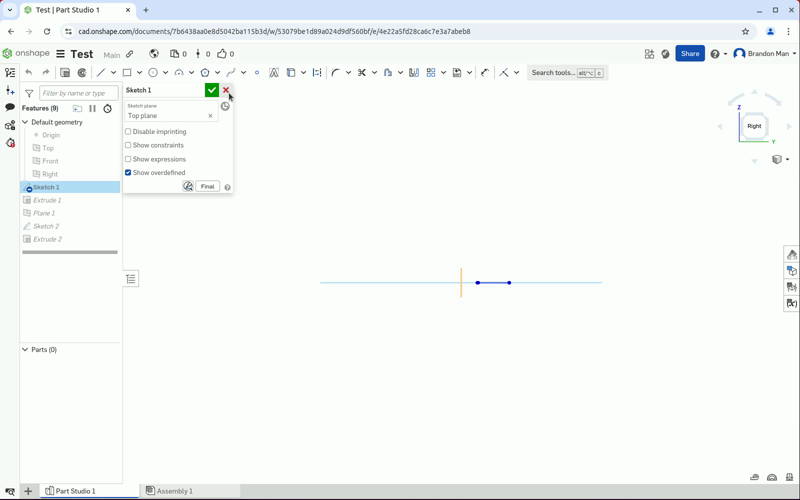
key(shift+s)
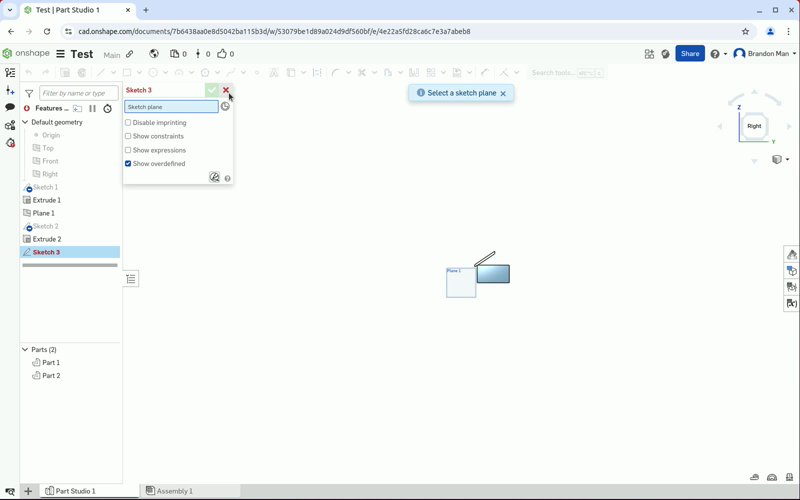
mouse_move(73, 215)
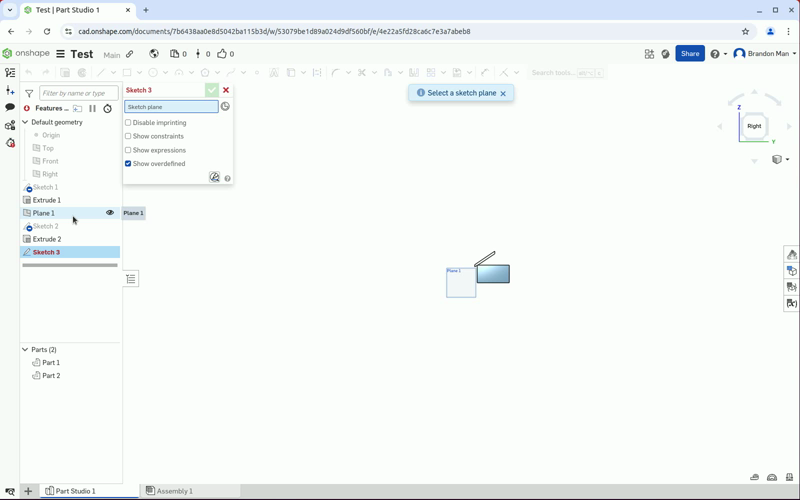
click(73, 215)
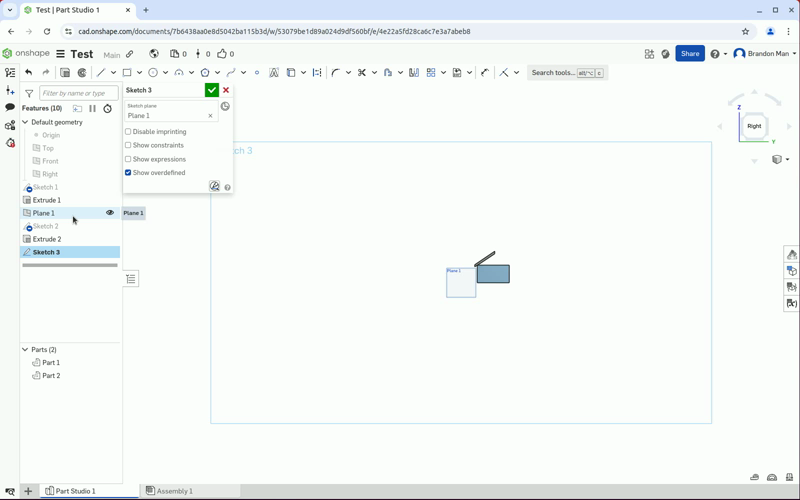
mouse_move(73, 352)
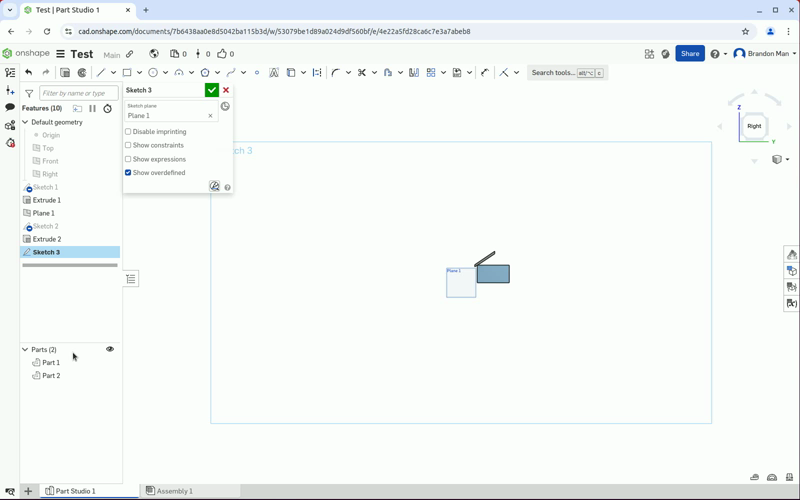
key(y)
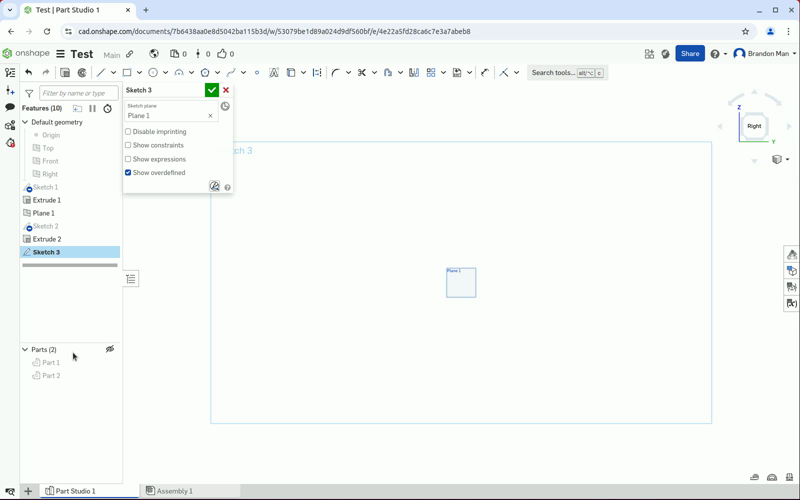
key(l)
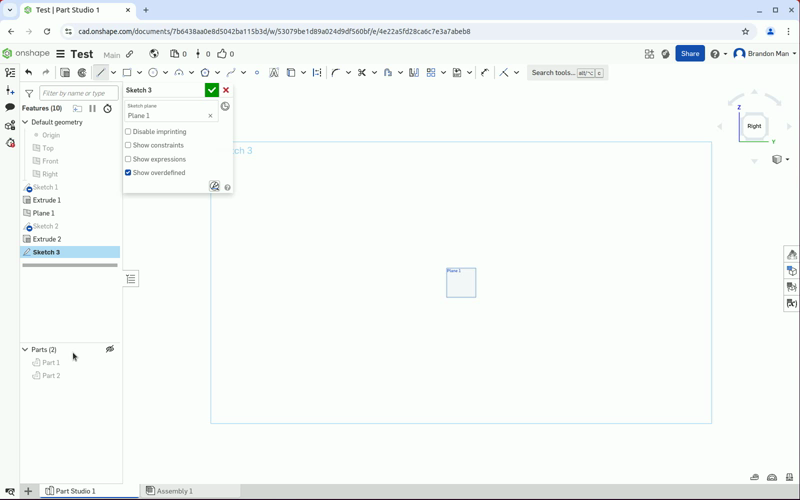
key_down(shift)
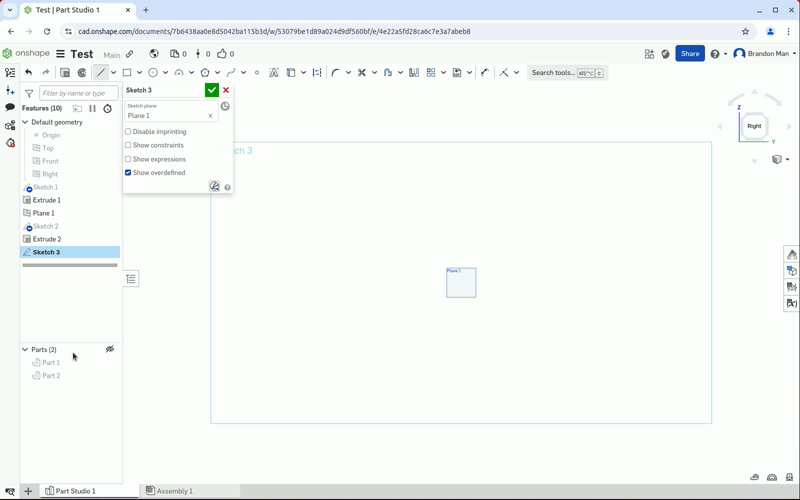
mouse_move(493, 254)
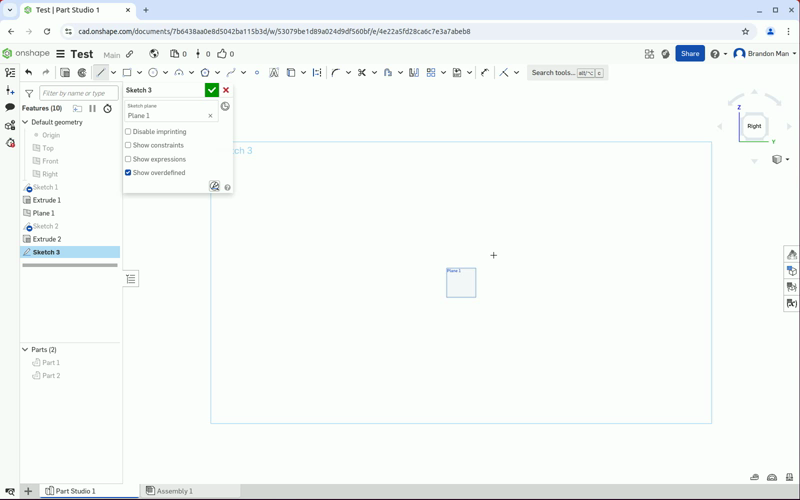
click(493, 254)
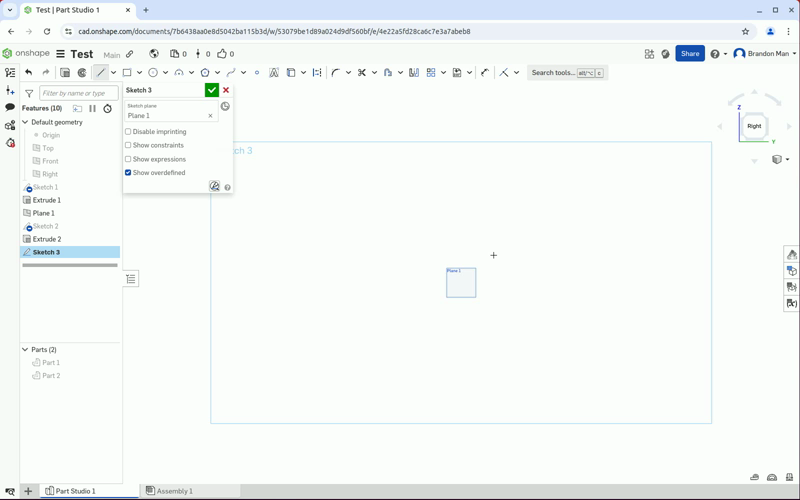
key_up(shift)
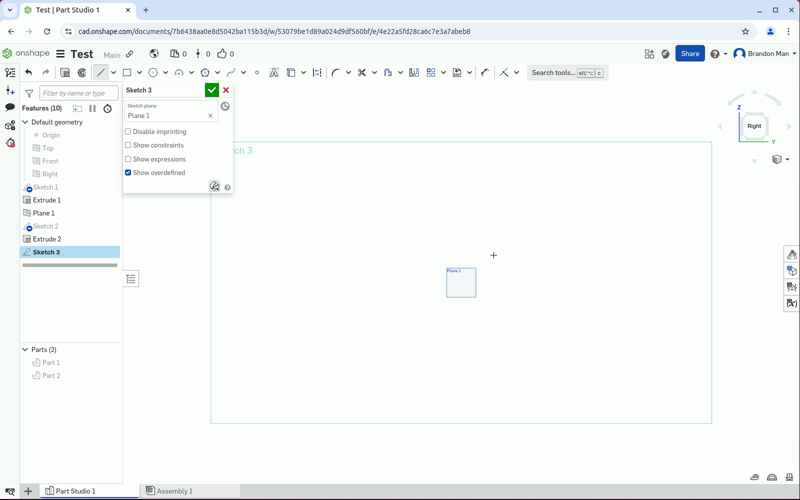
key_down(shift)
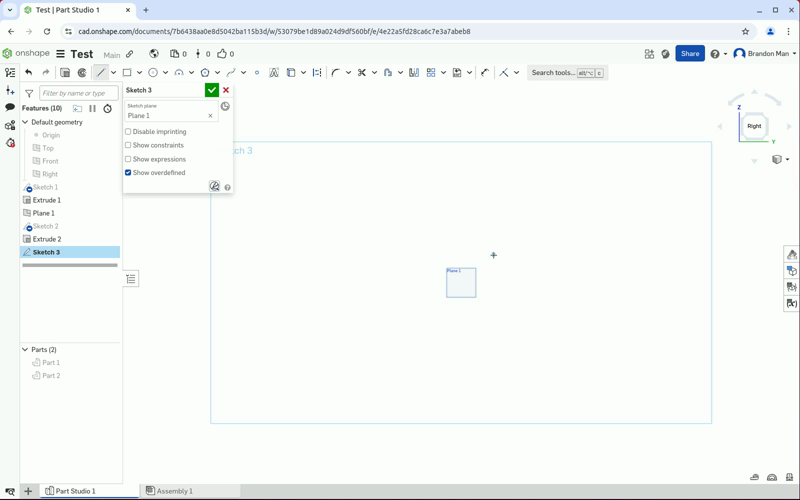
mouse_move(523, 254)
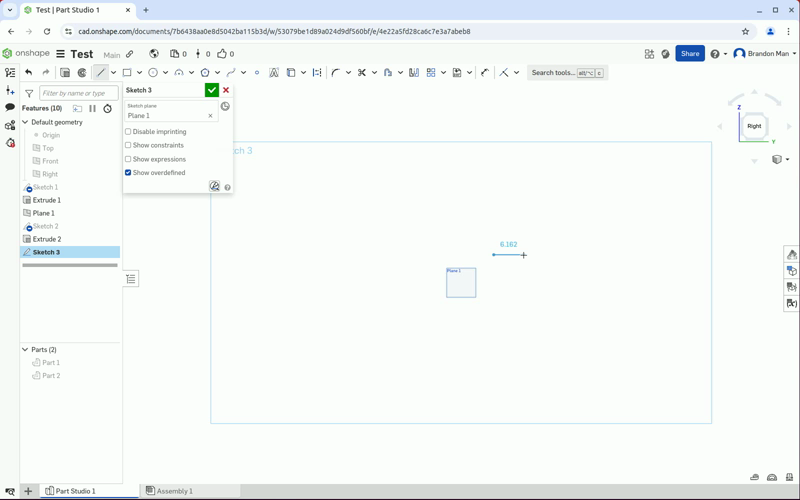
mouse_move(510, 265)
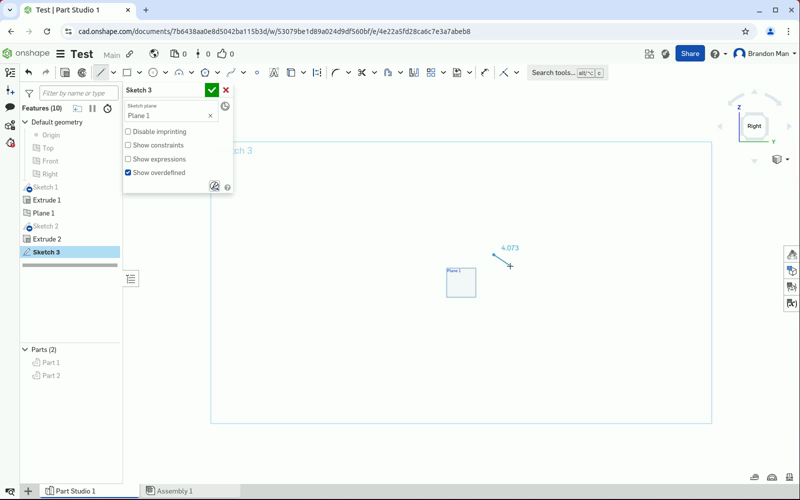
click(510, 265)
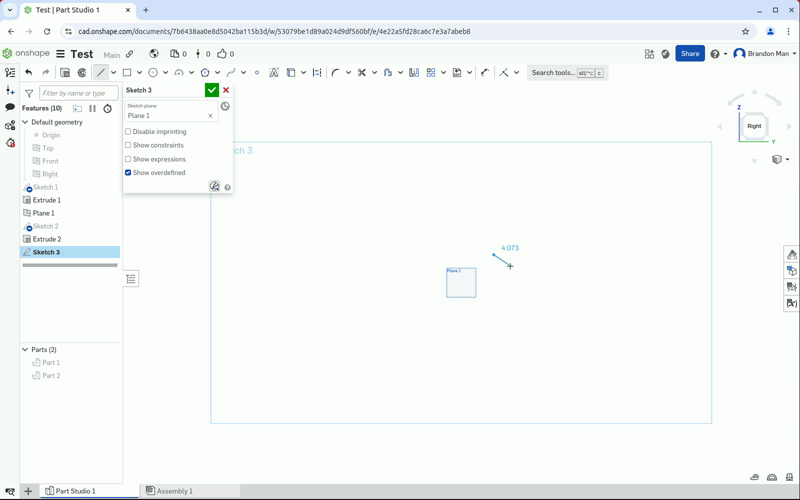
key_up(shift)
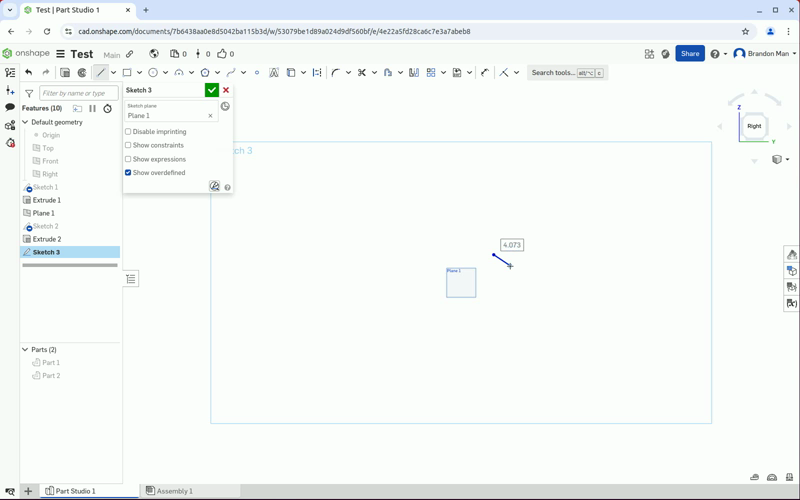
key_down(shift)
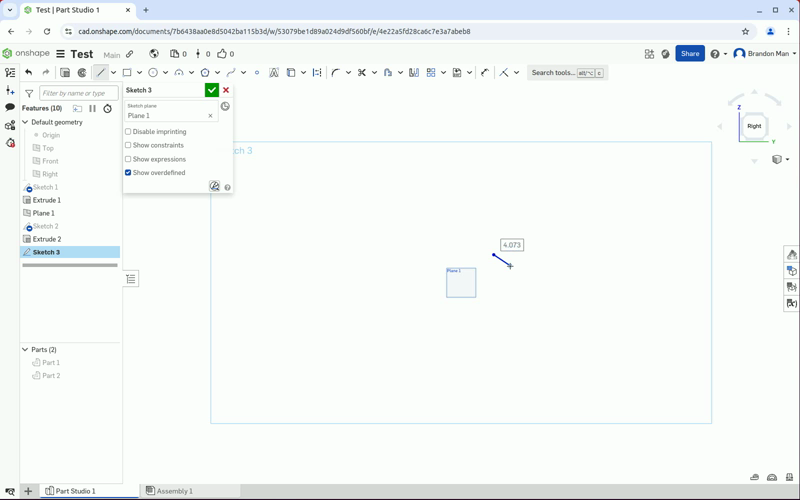
mouse_move(540, 265)
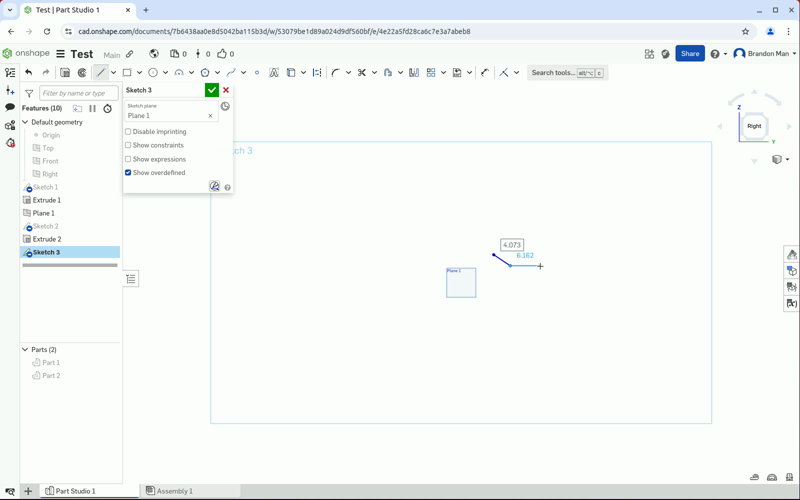
mouse_move(513, 267)
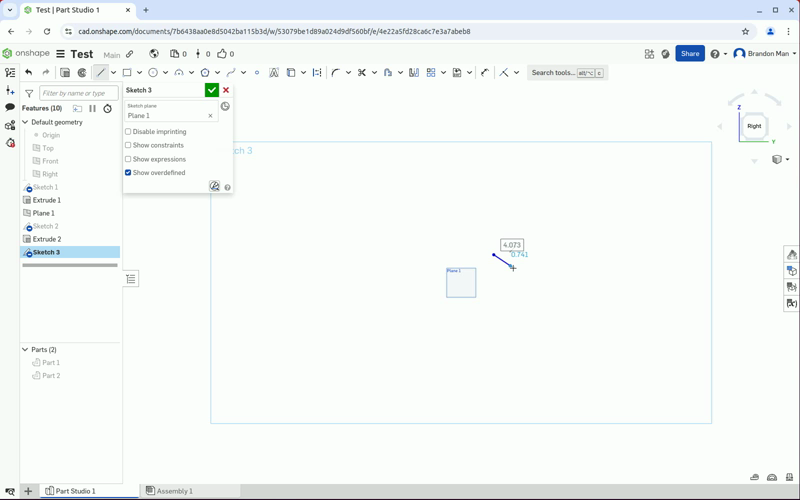
scroll(6)
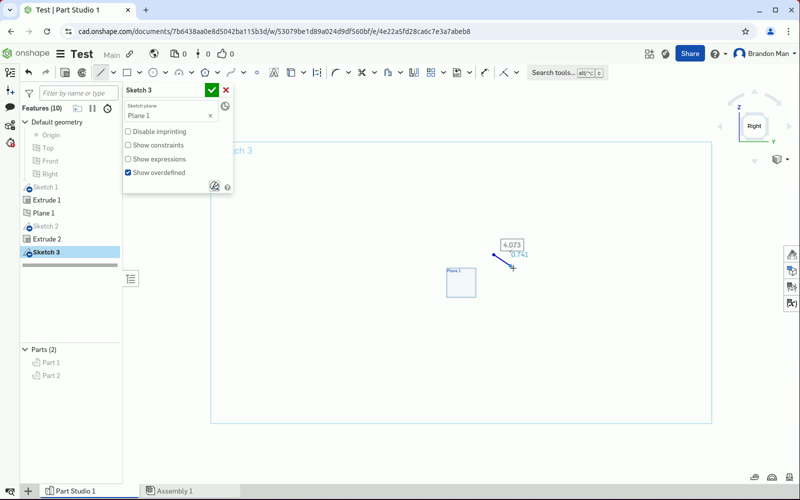
scroll(6)
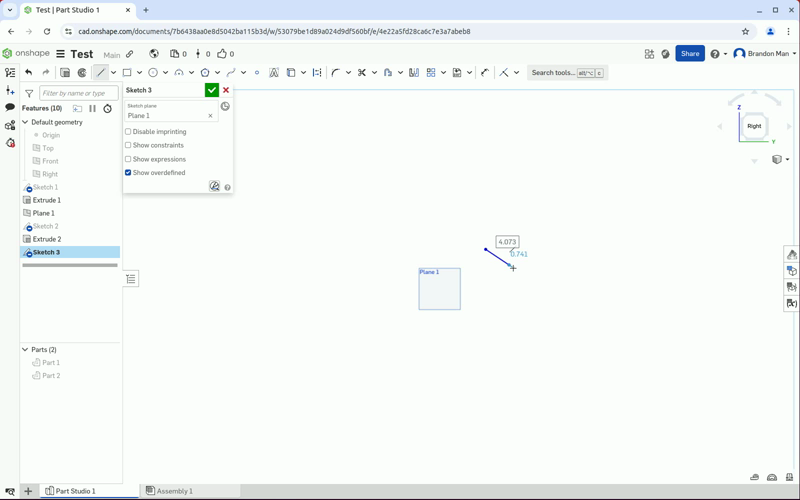
scroll(6)
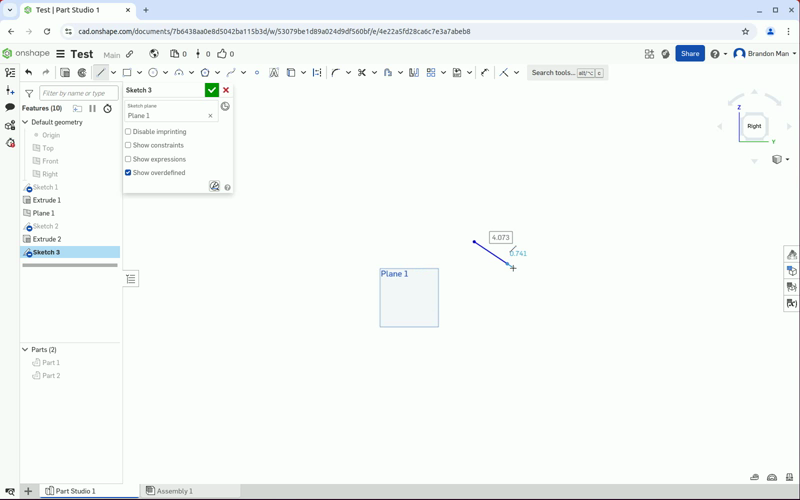
scroll(6)
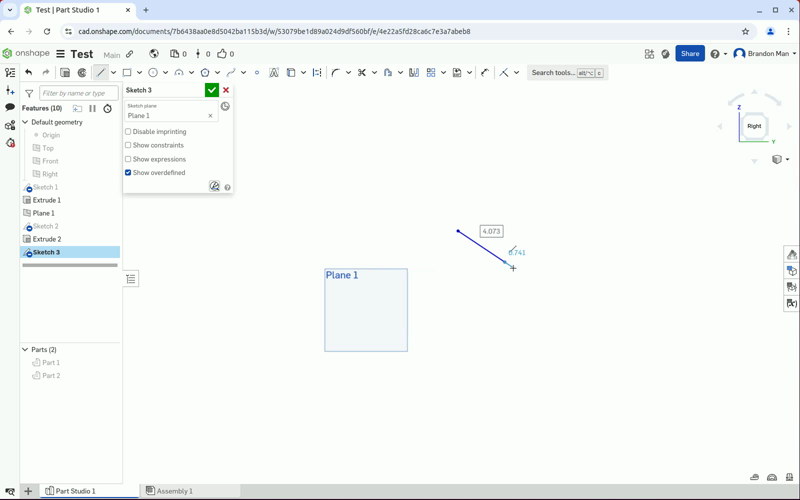
scroll(6)
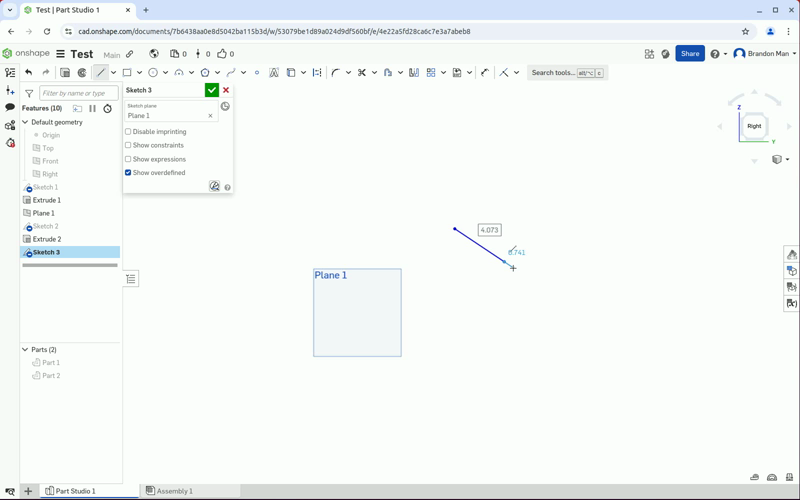
scroll(6)
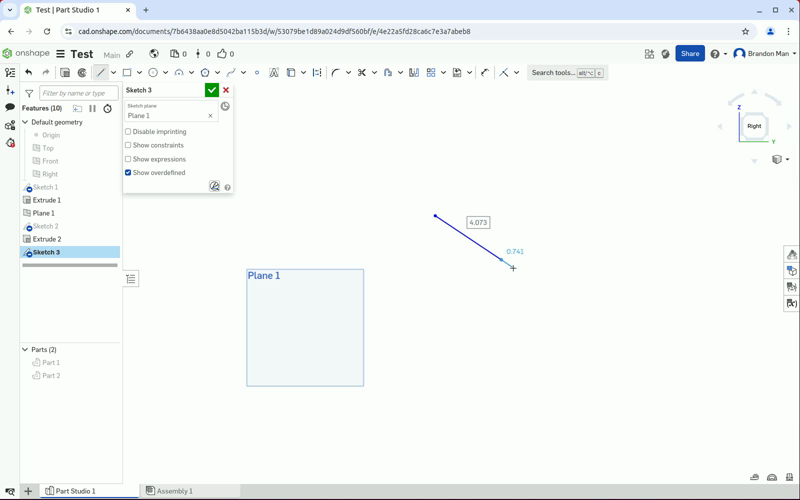
scroll(6)
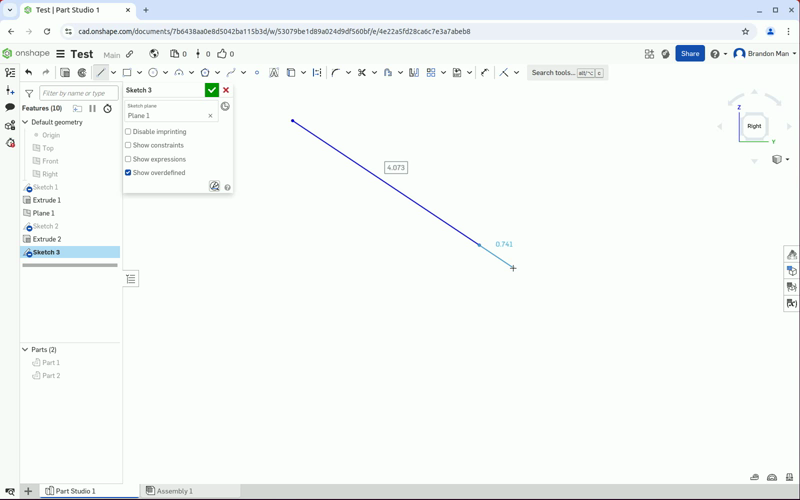
click(513, 267)
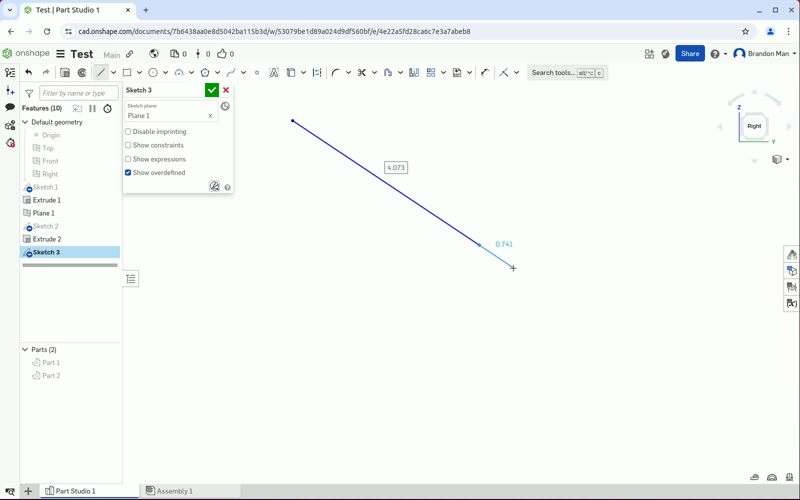
scroll(-6)
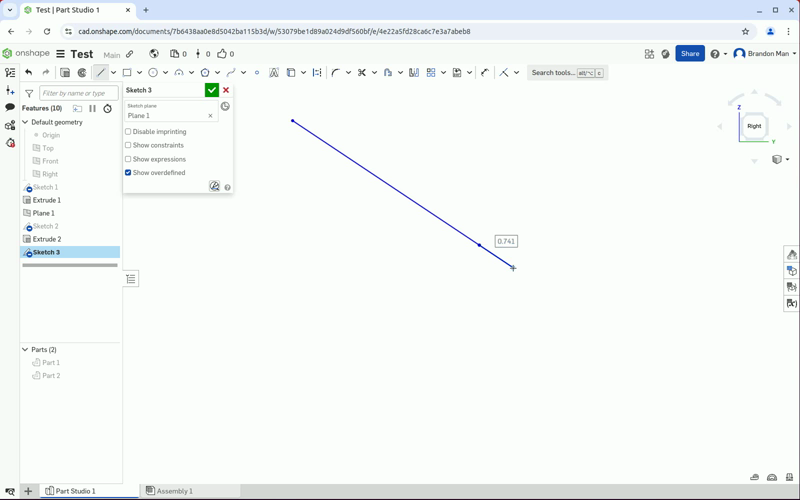
scroll(-6)
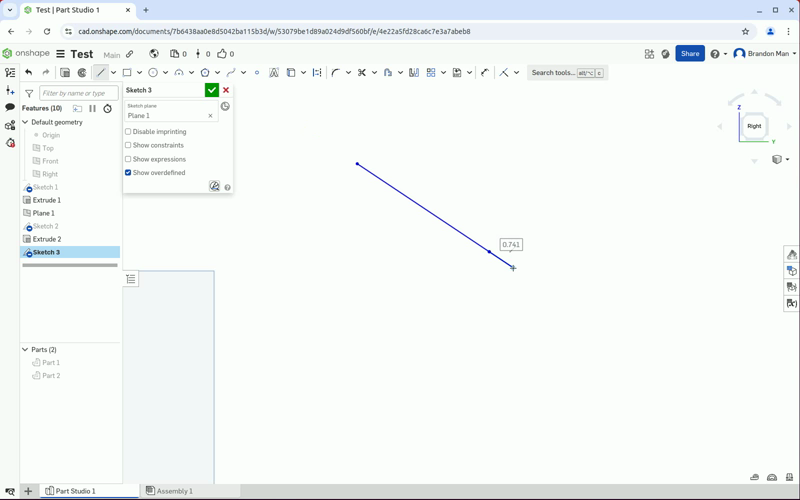
scroll(-6)
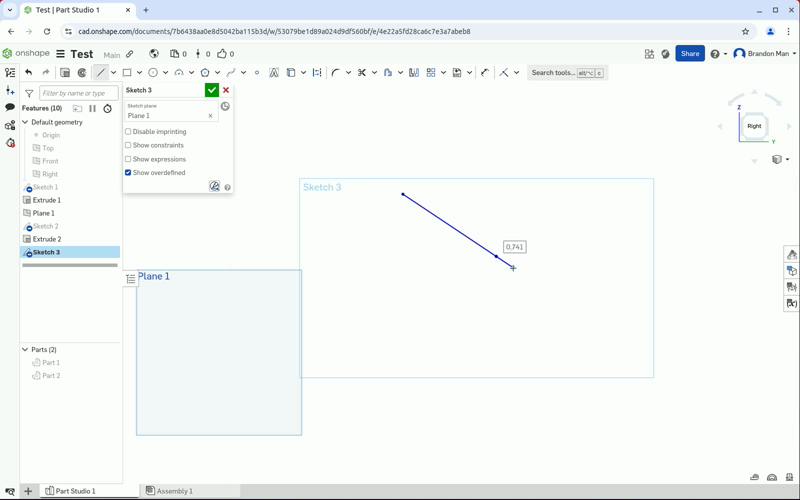
scroll(-6)
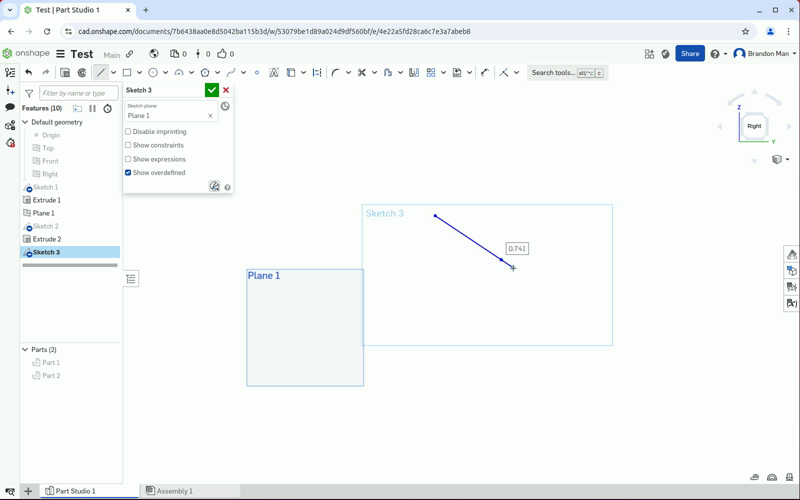
scroll(-6)
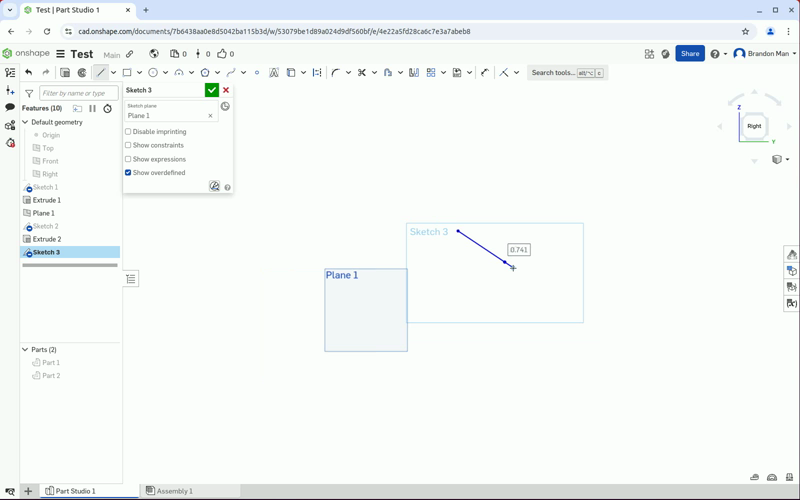
scroll(-6)
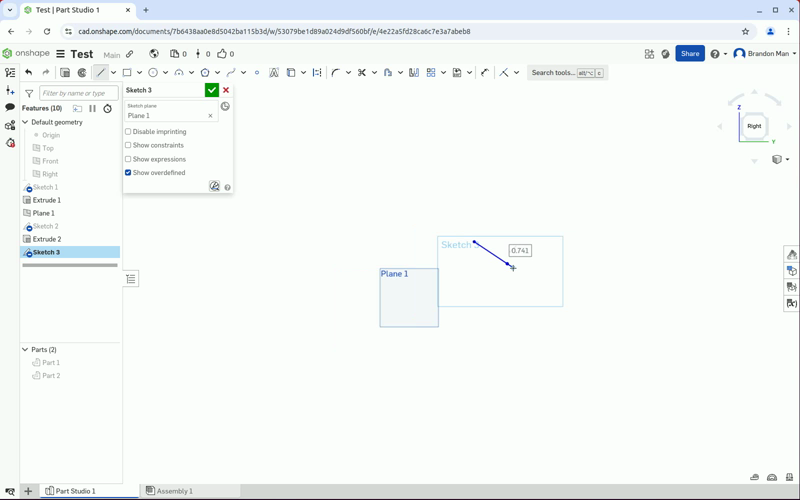
scroll(-6)
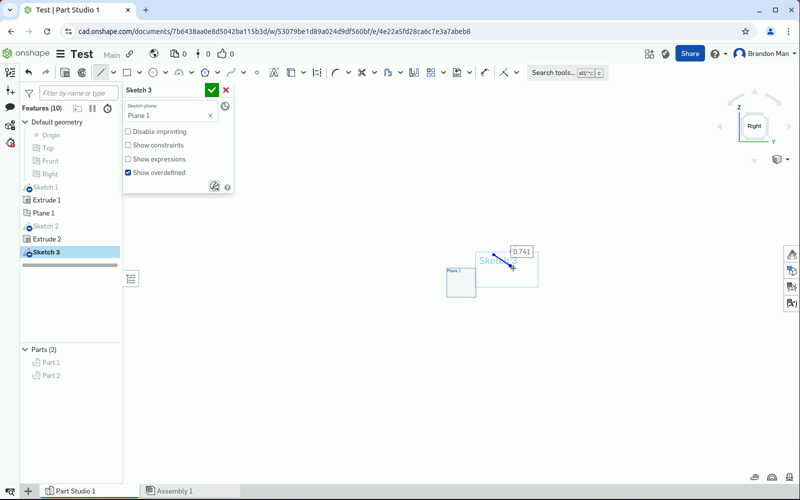
key_up(shift)
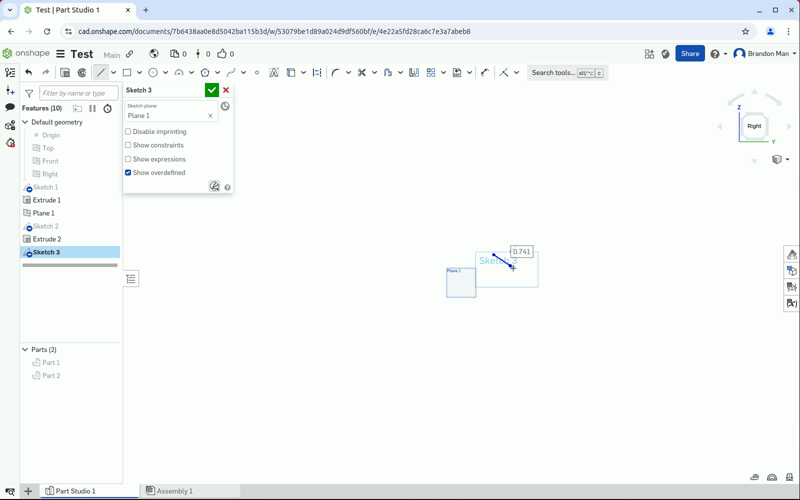
key_down(shift)
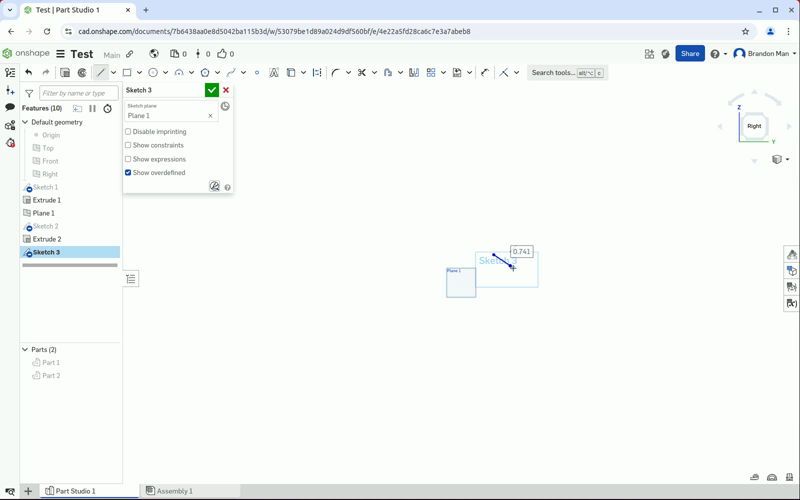
mouse_move(543, 267)
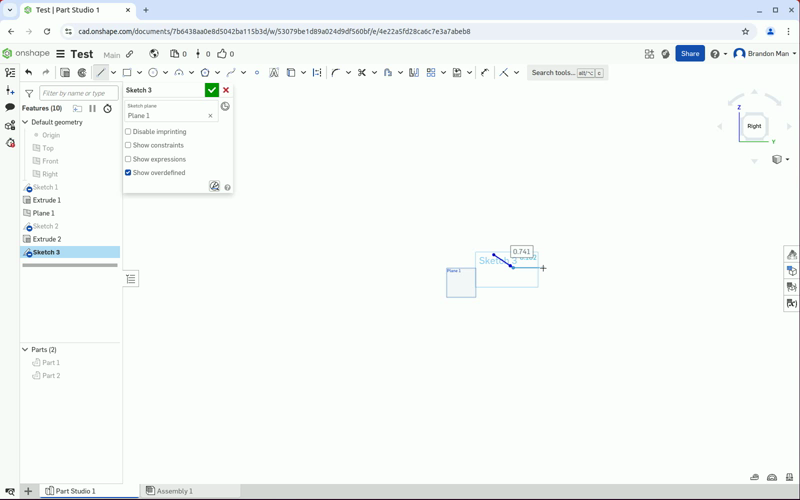
mouse_move(513, 265)
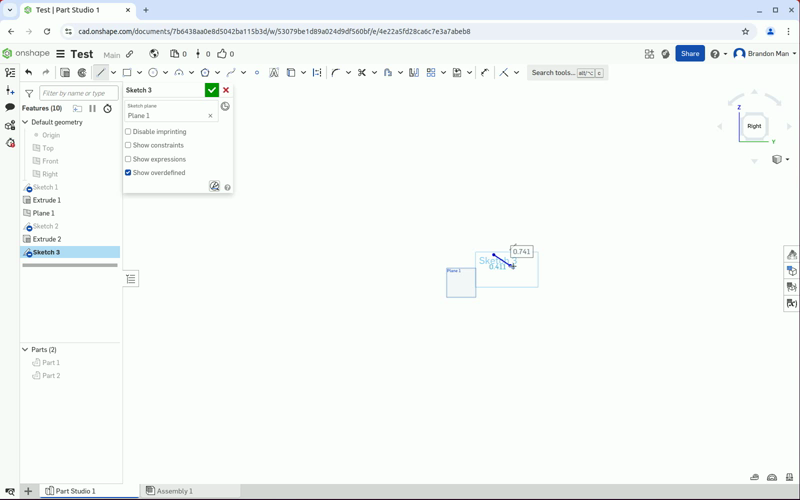
scroll(6)
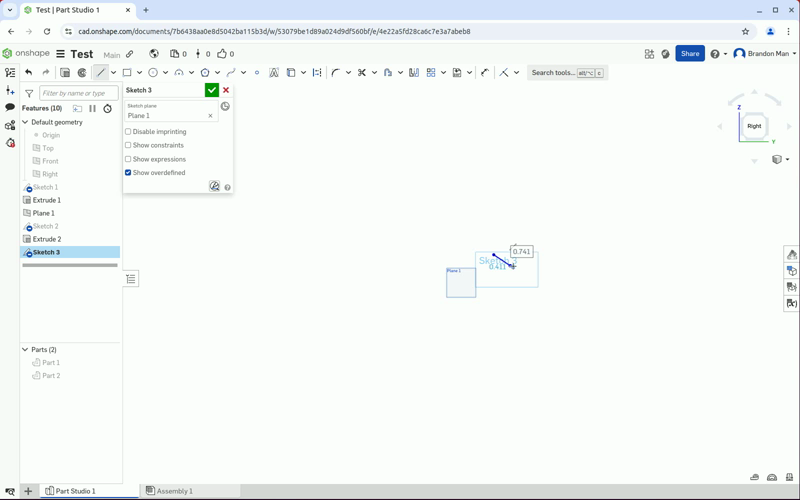
scroll(6)
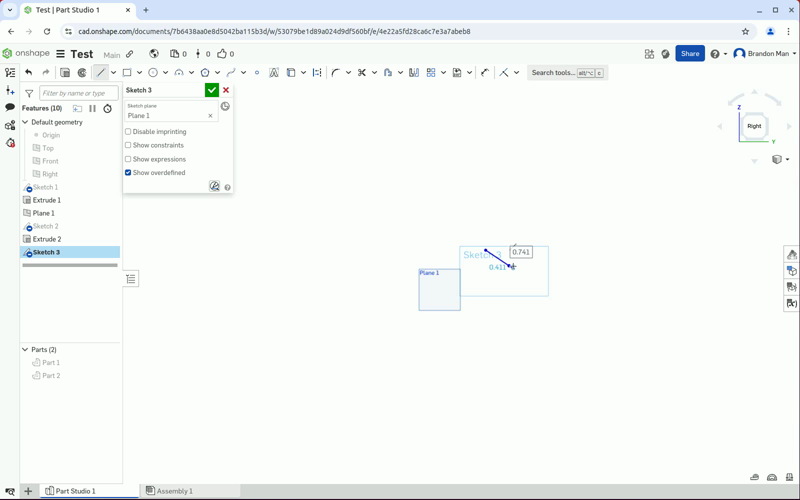
scroll(6)
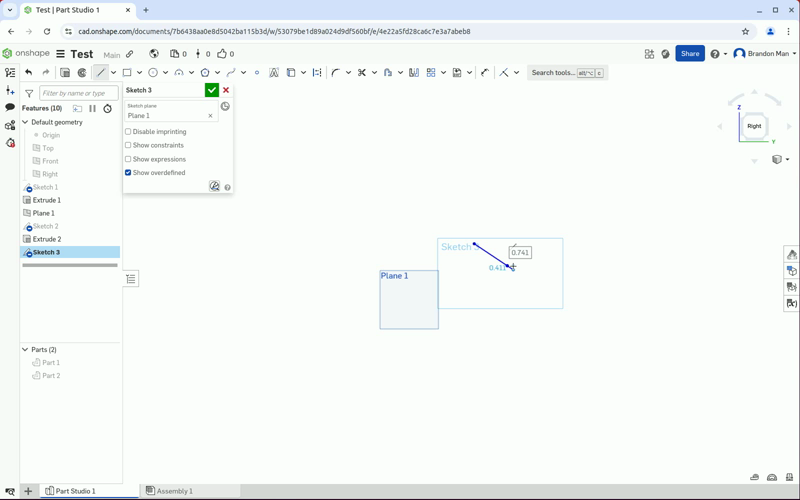
scroll(6)
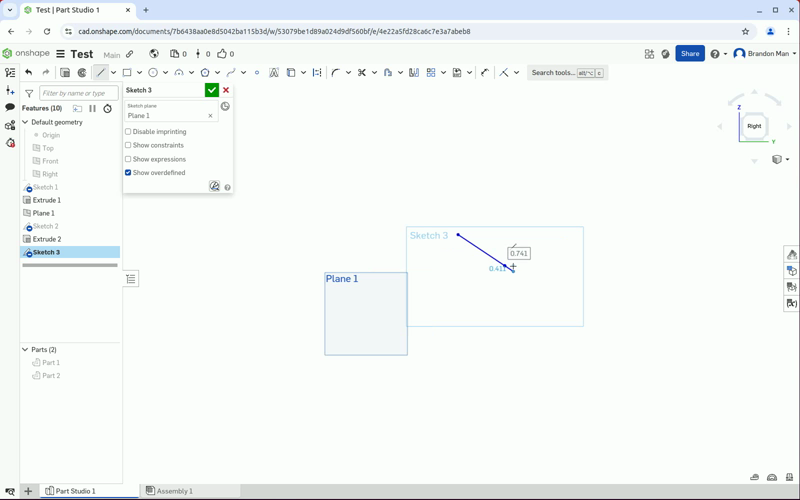
scroll(6)
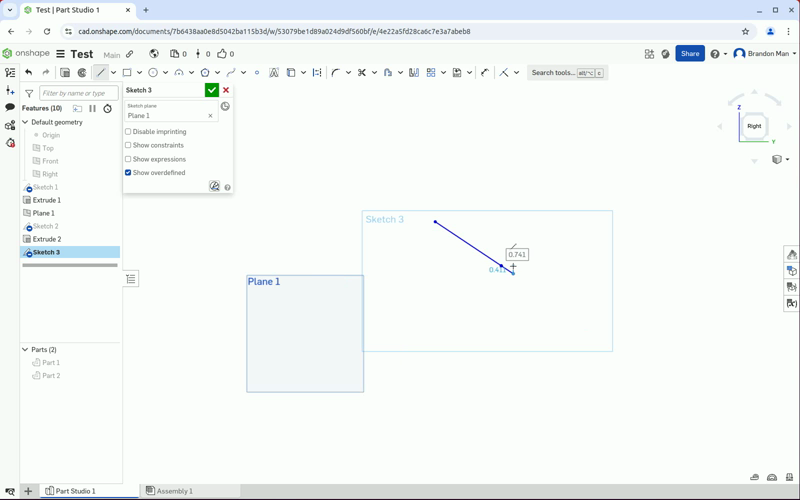
scroll(6)
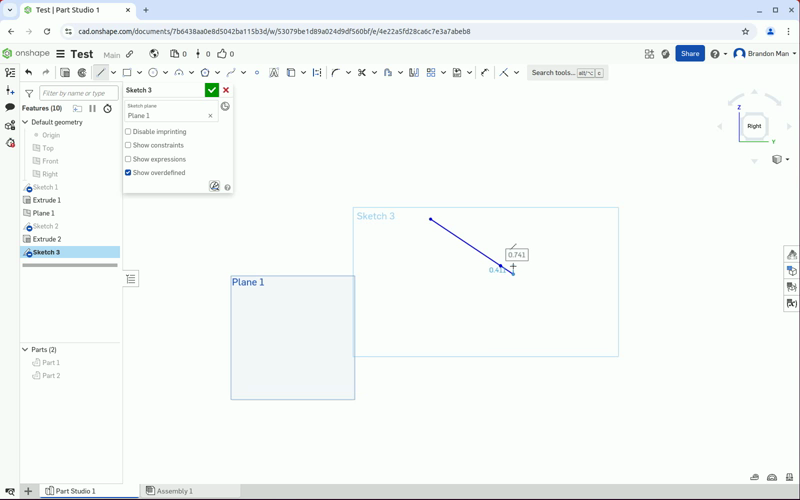
scroll(6)
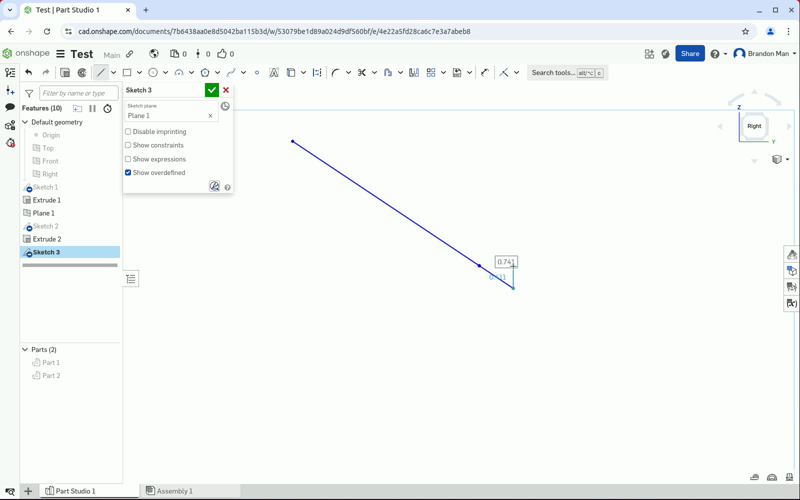
click(513, 265)
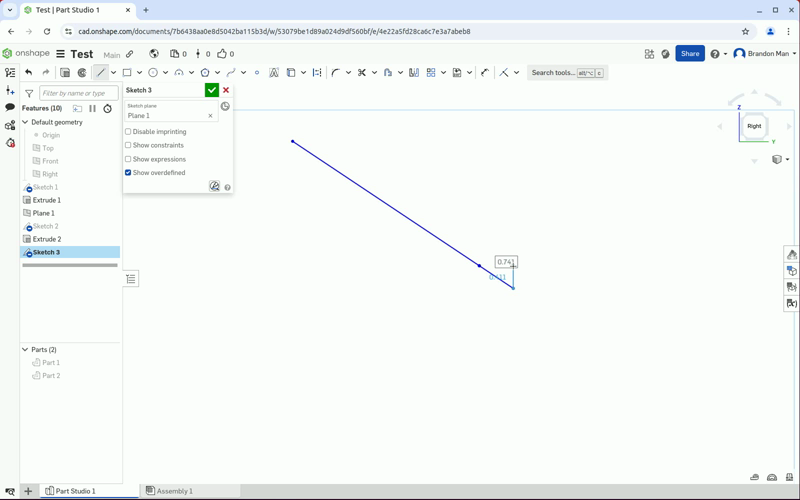
scroll(-6)
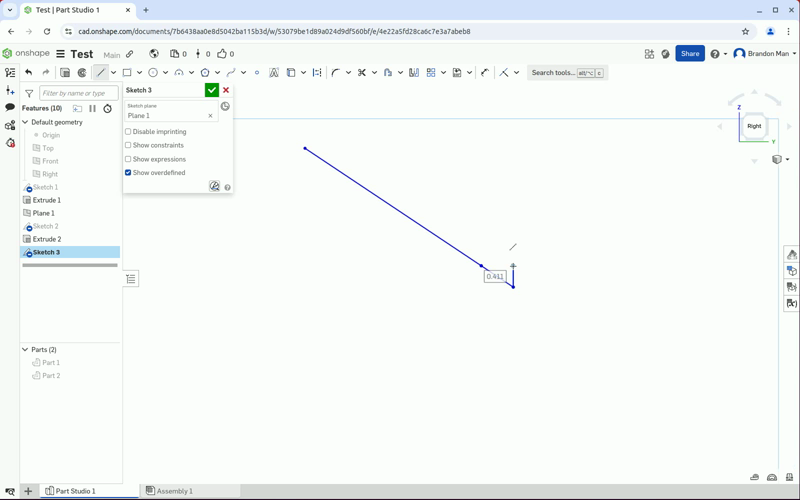
scroll(-6)
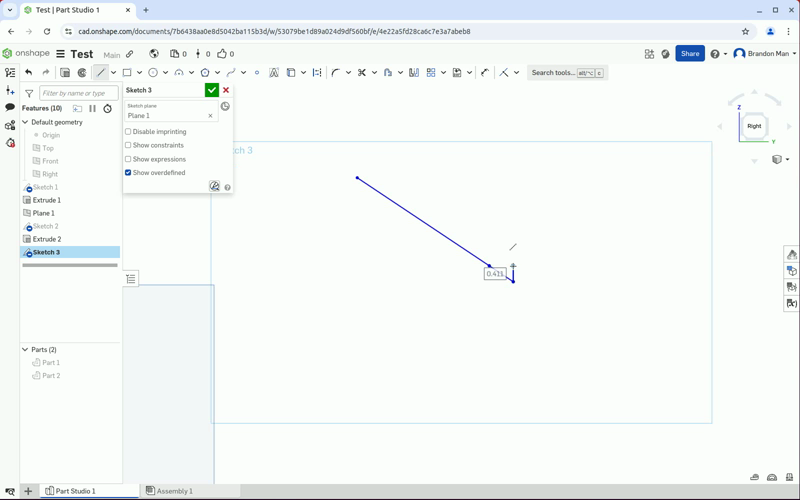
scroll(-6)
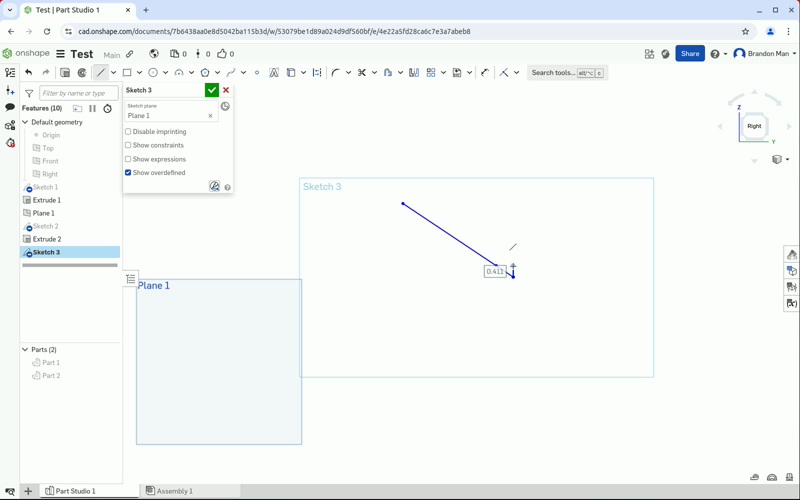
scroll(-6)
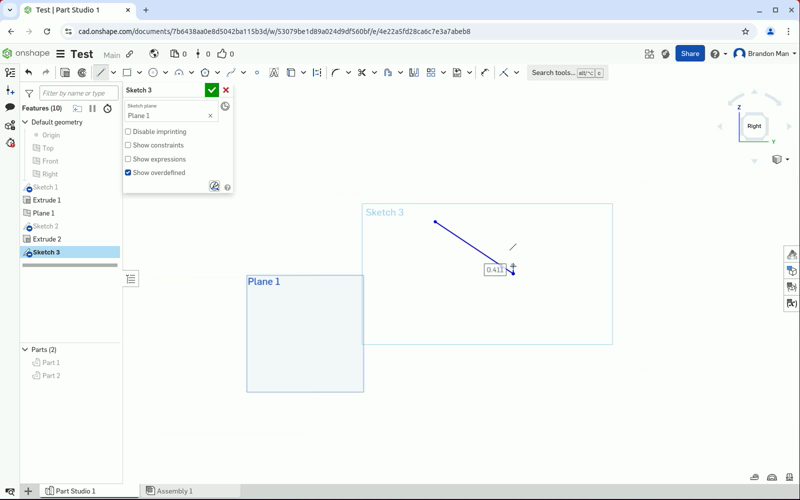
scroll(-6)
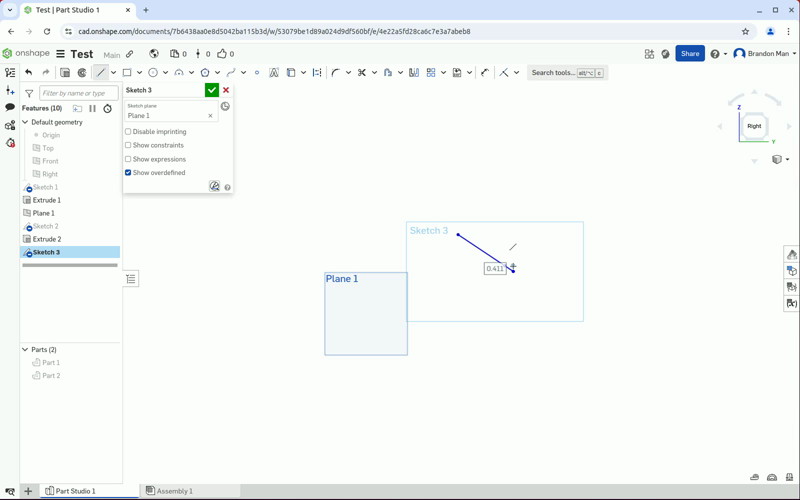
scroll(-6)
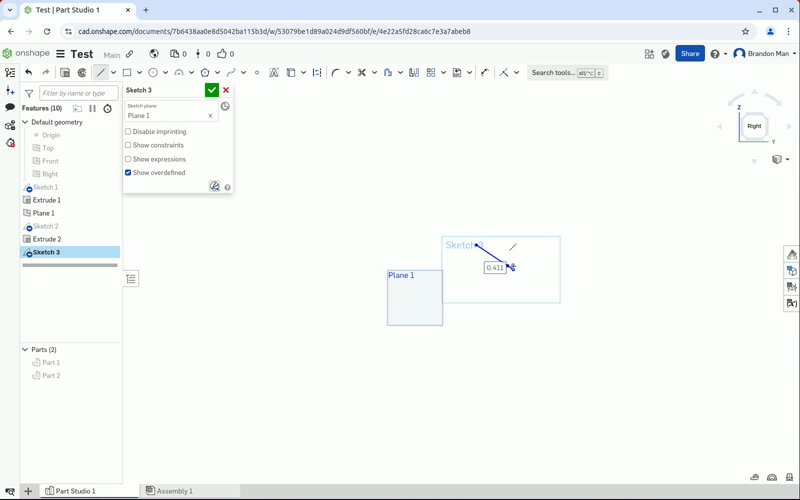
scroll(-6)
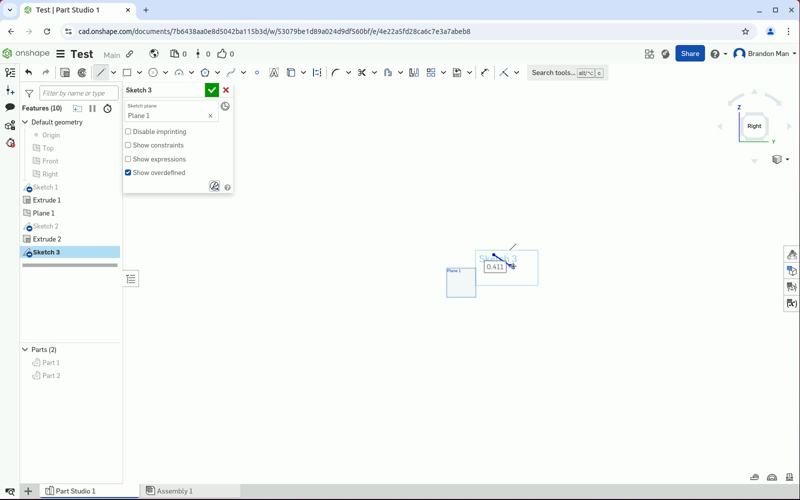
key_up(shift)
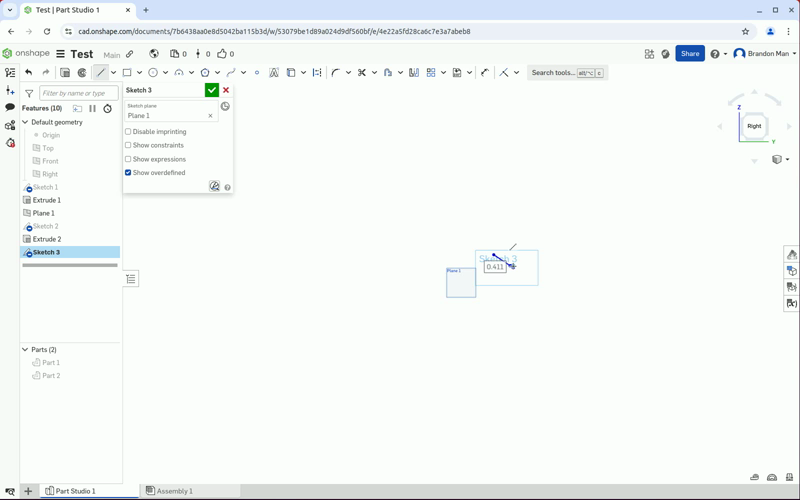
key_down(shift)
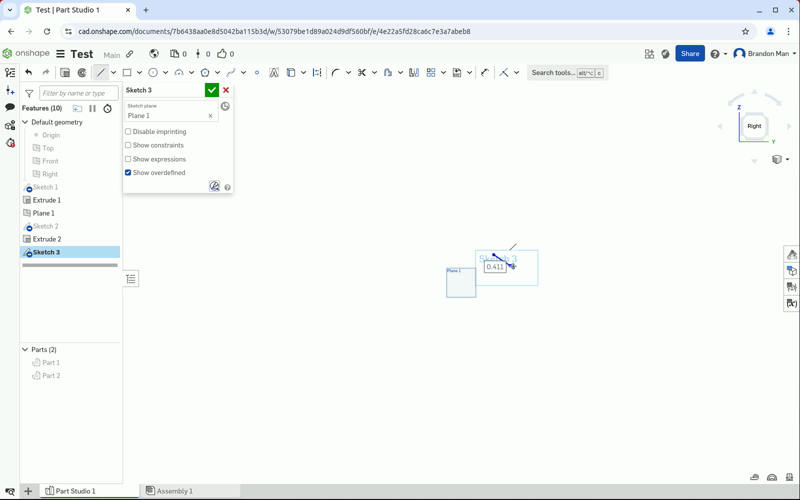
mouse_move(543, 265)
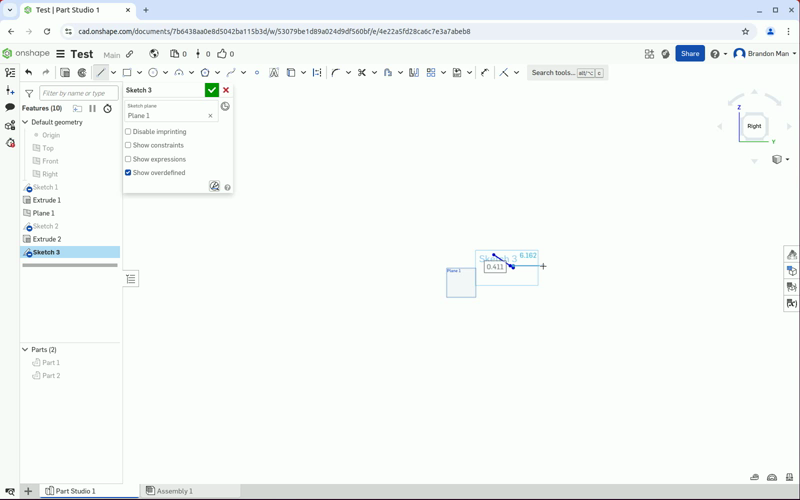
mouse_move(493, 252)
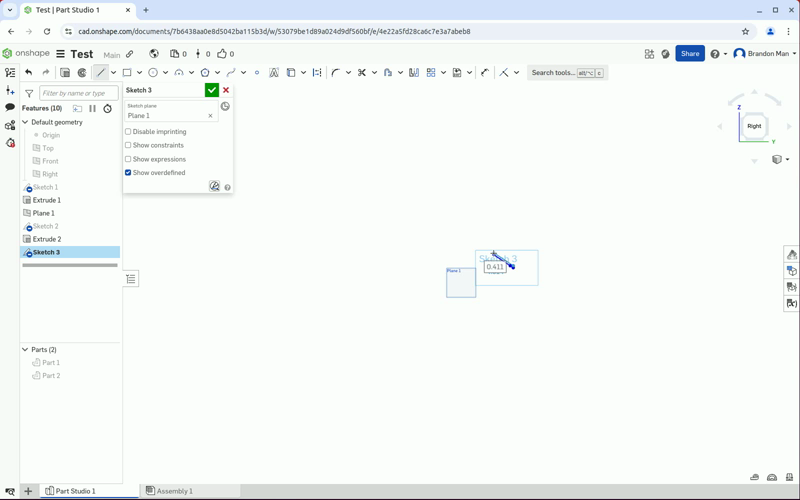
scroll(6)
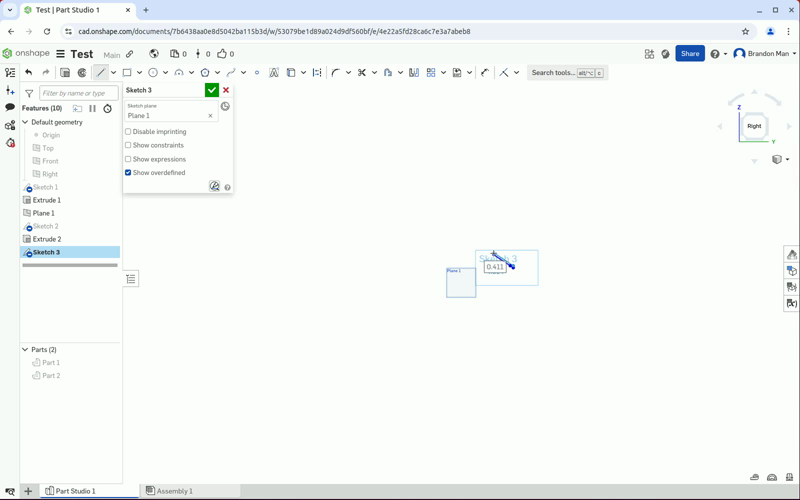
scroll(6)
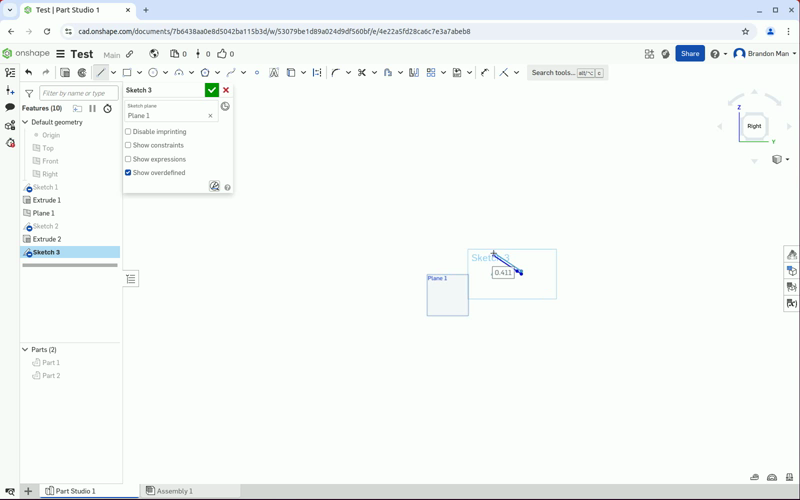
scroll(6)
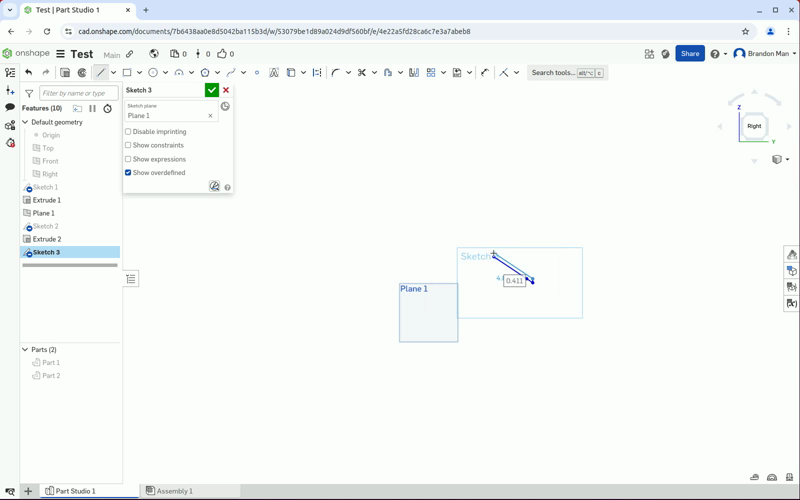
scroll(6)
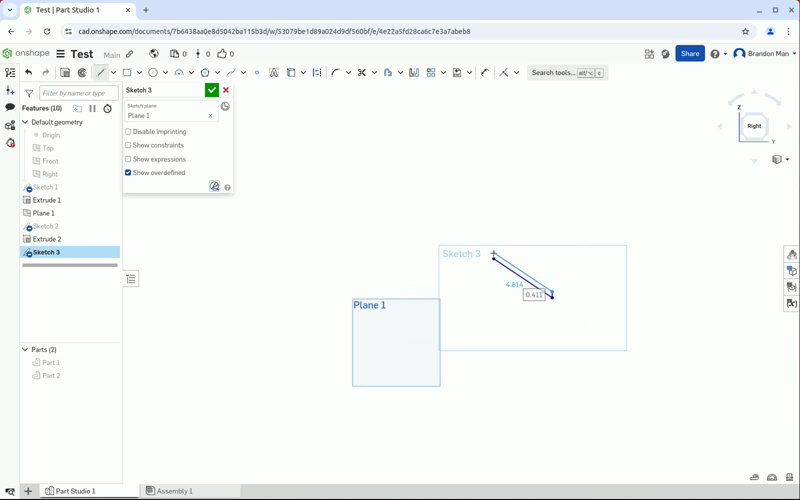
scroll(6)
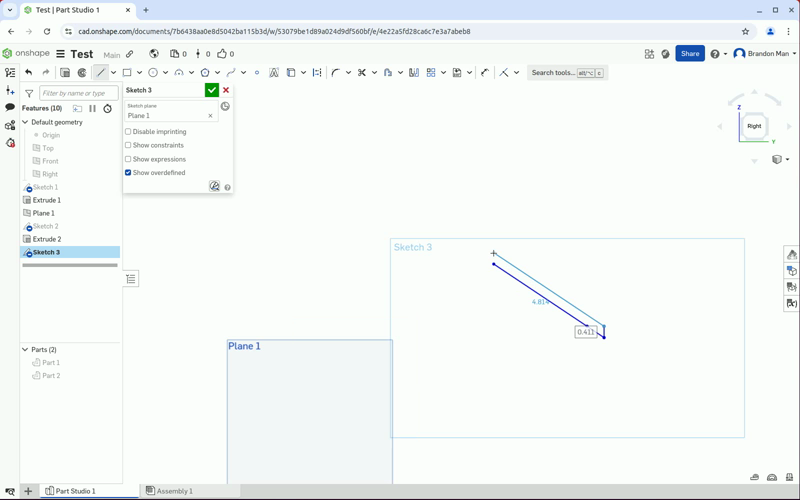
scroll(6)
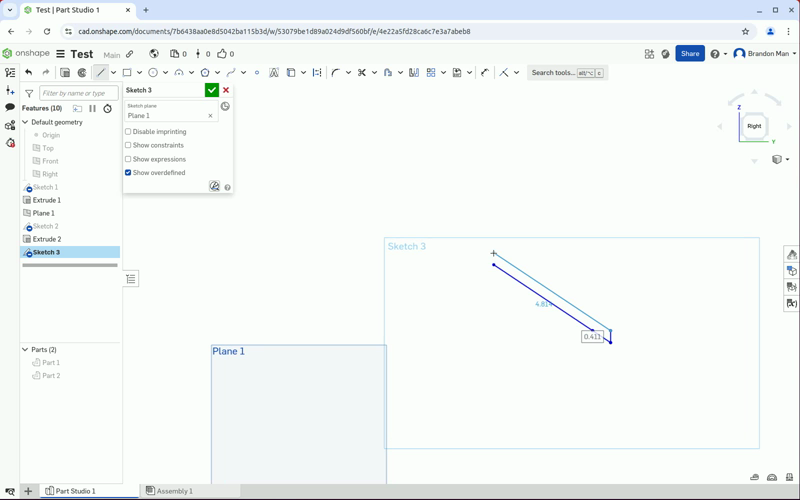
scroll(6)
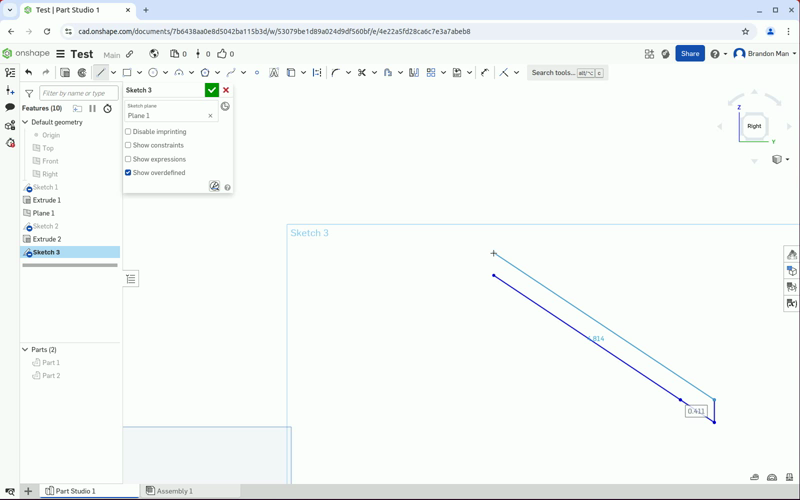
click(493, 252)
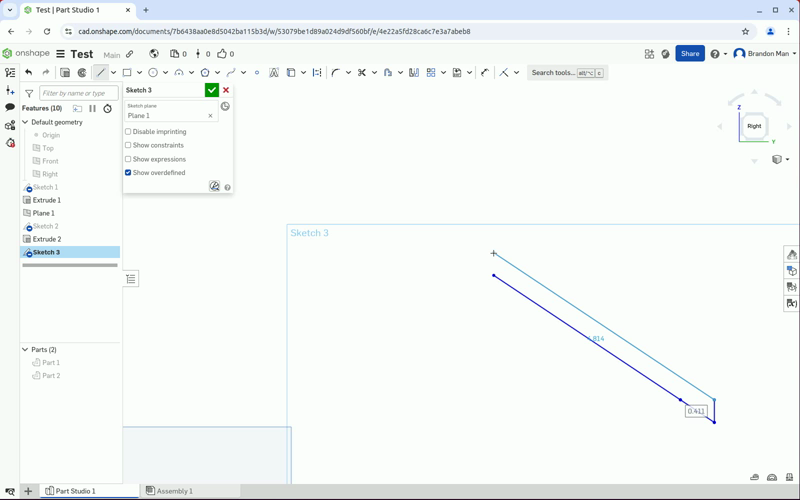
scroll(-6)
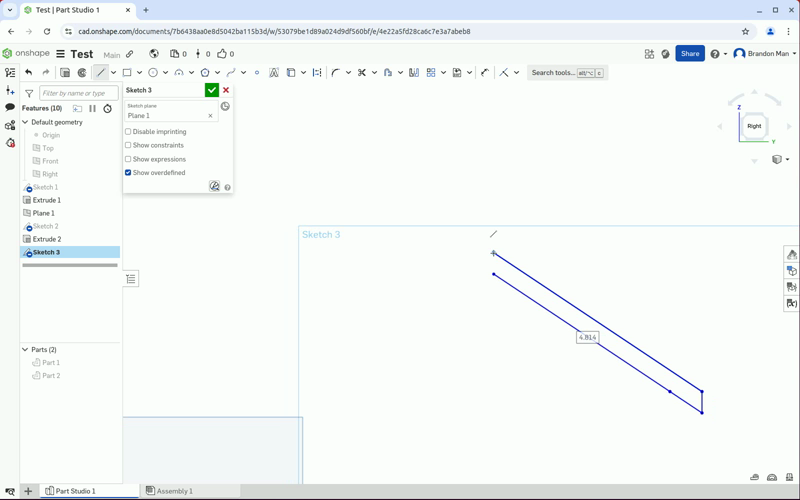
scroll(-6)
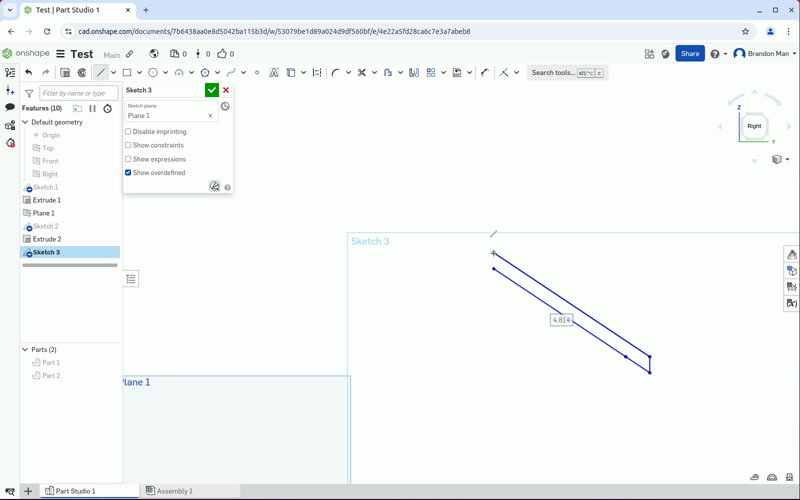
scroll(-6)
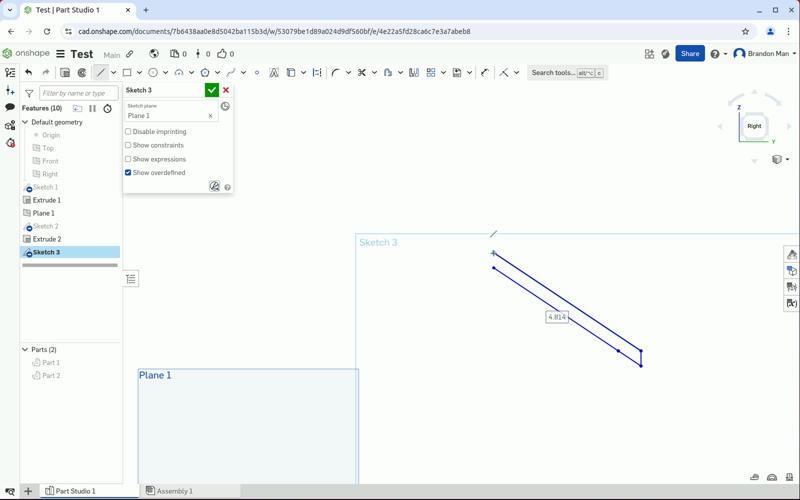
scroll(-6)
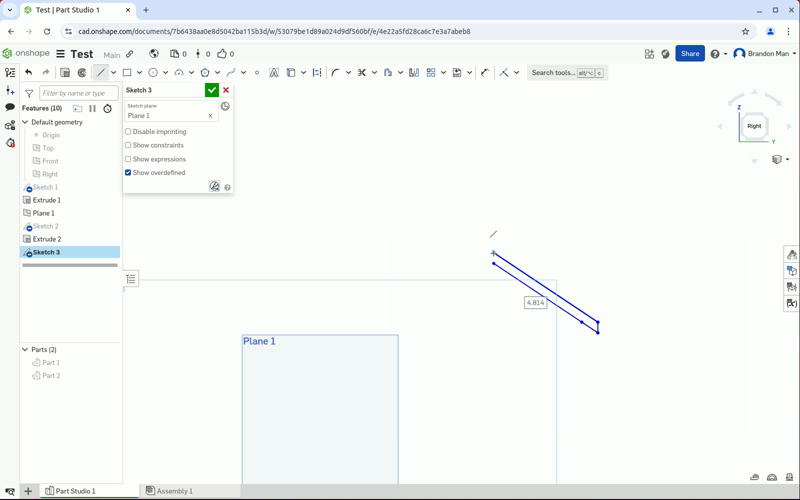
scroll(-6)
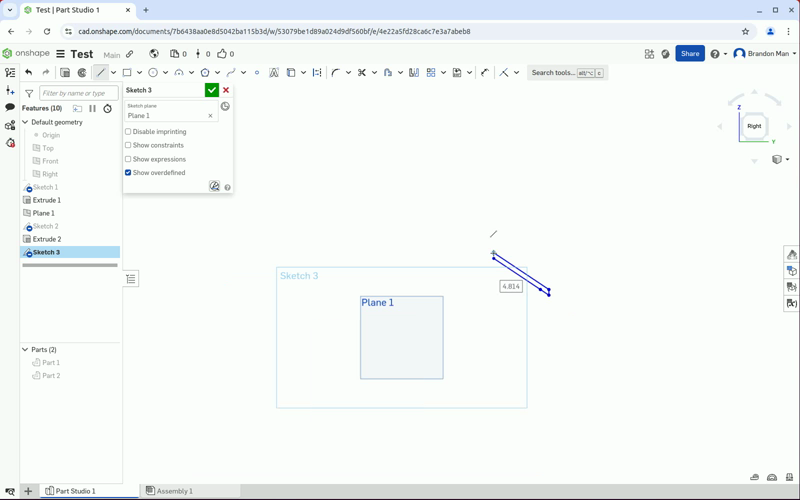
scroll(-6)
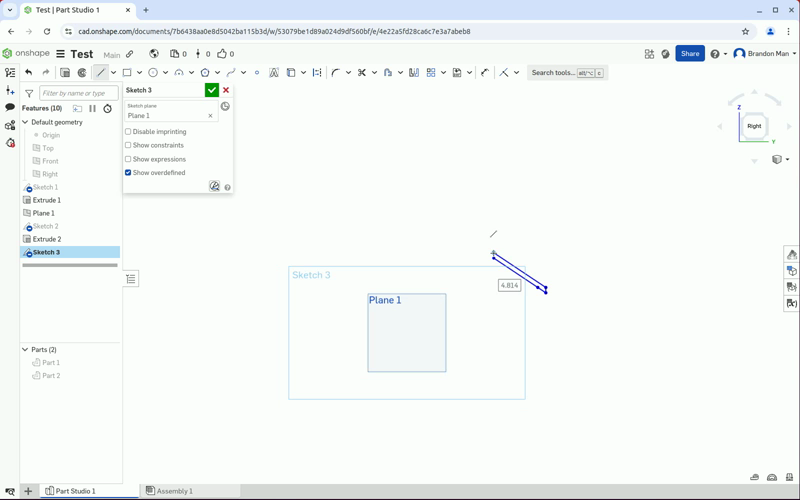
scroll(-6)
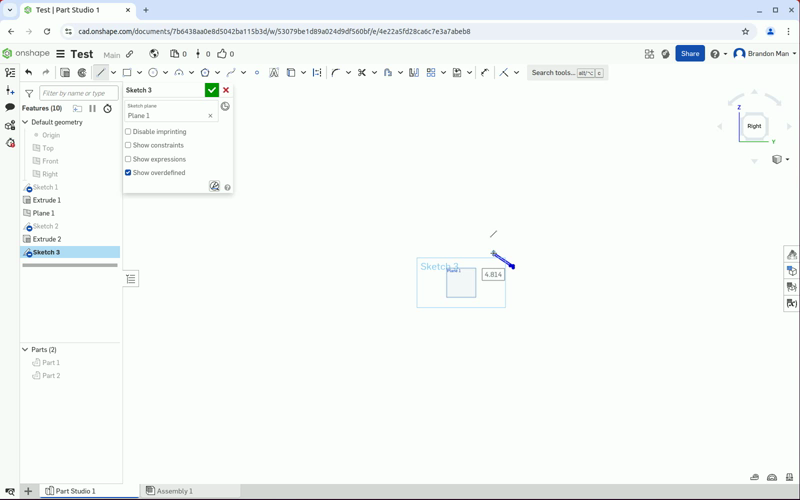
key_up(shift)
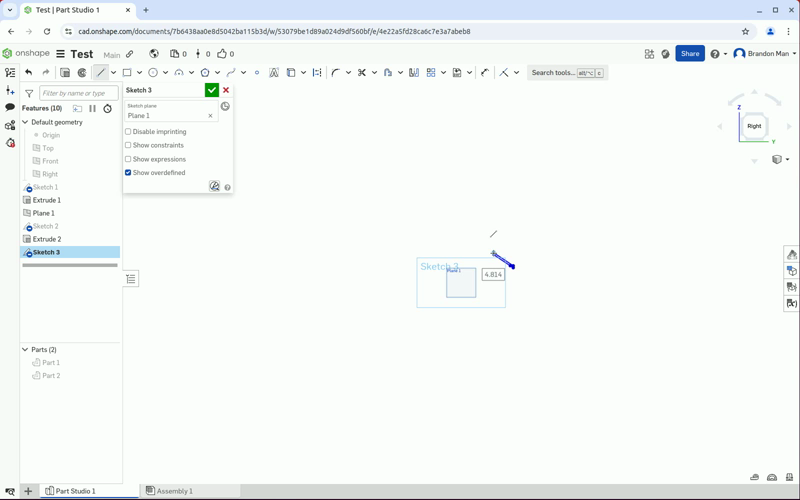
mouse_move(523, 252)
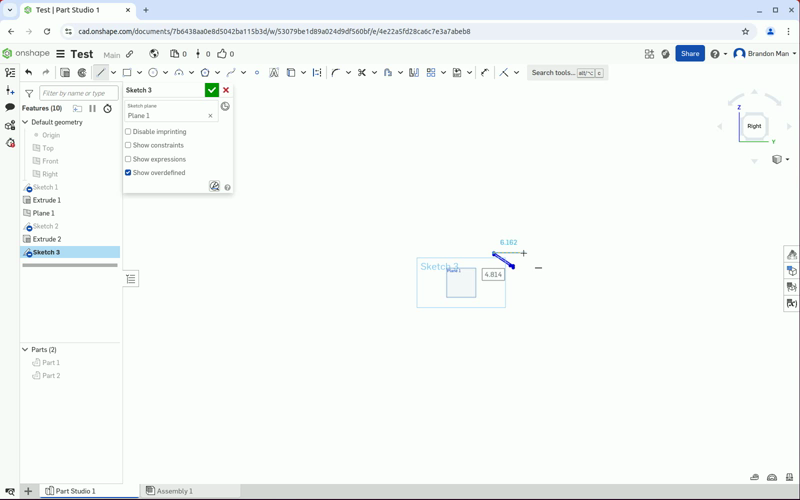
key_down(shift)
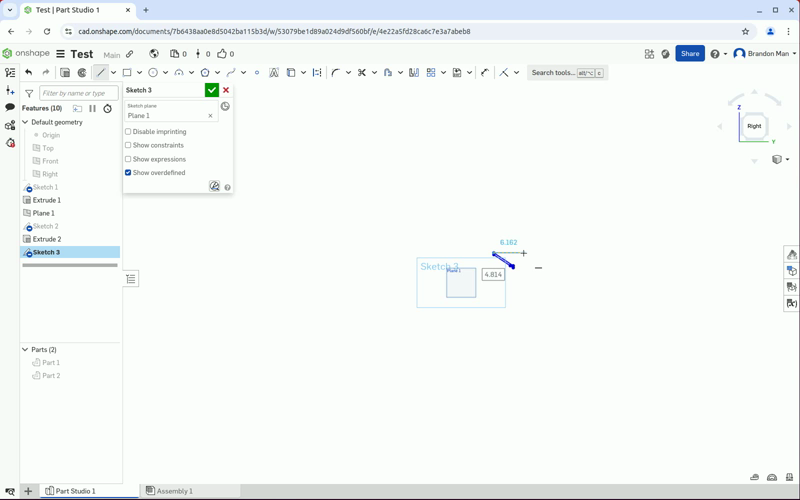
mouse_move(493, 254)
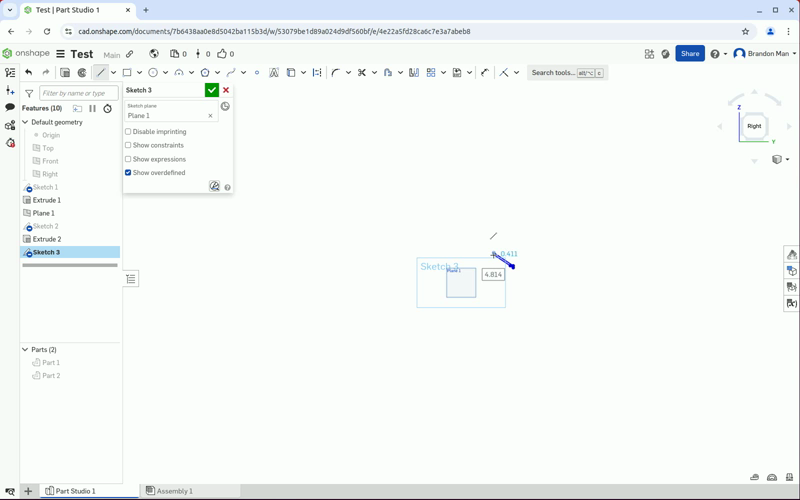
scroll(6)
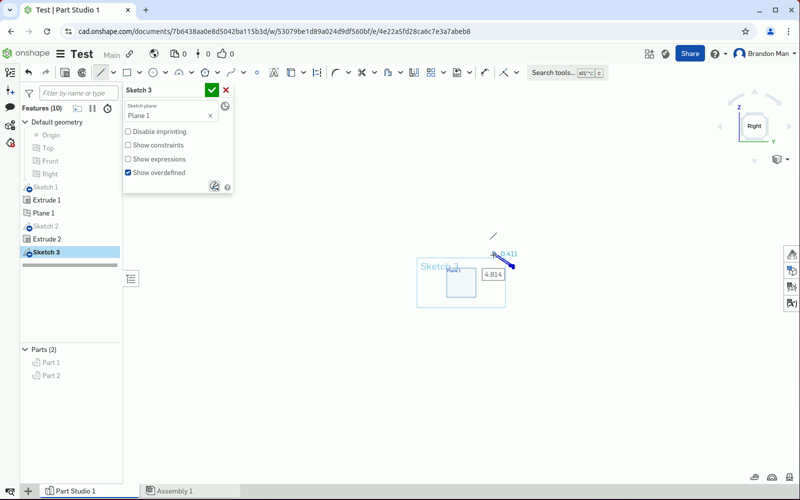
scroll(6)
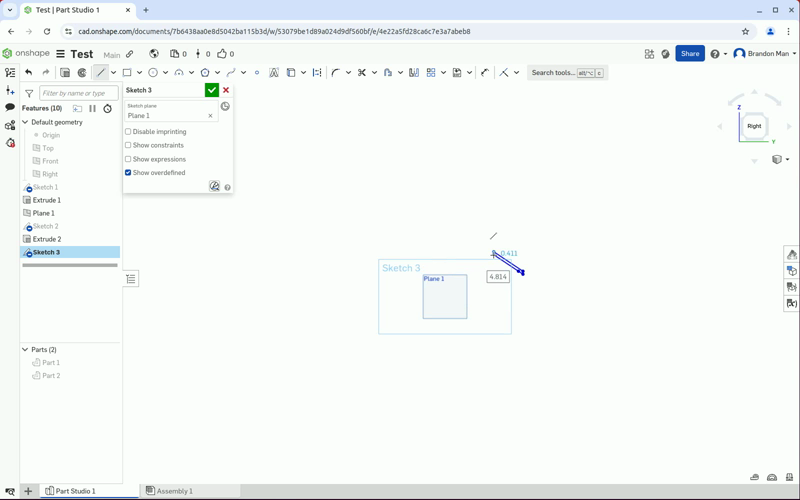
scroll(6)
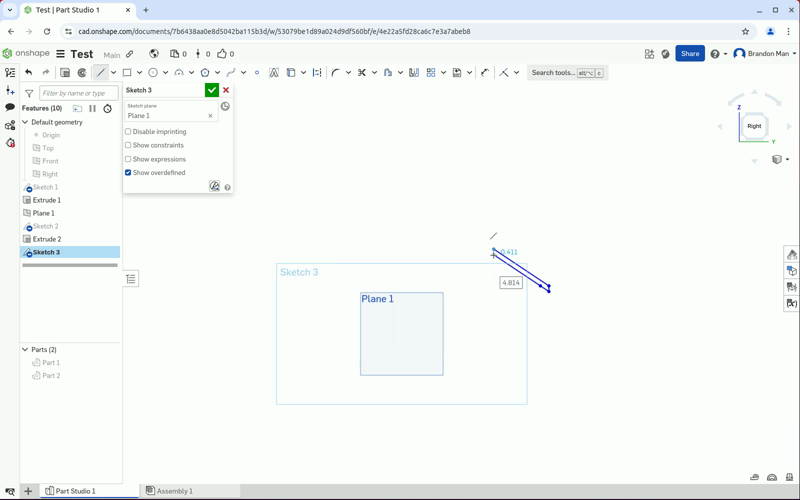
scroll(6)
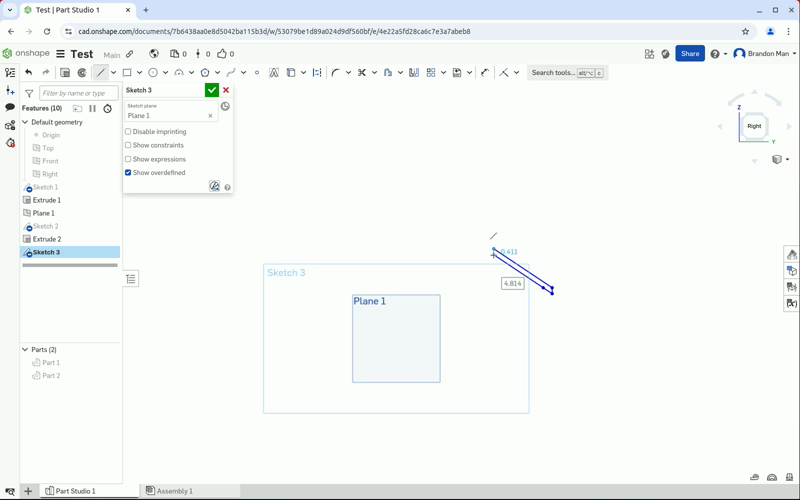
scroll(6)
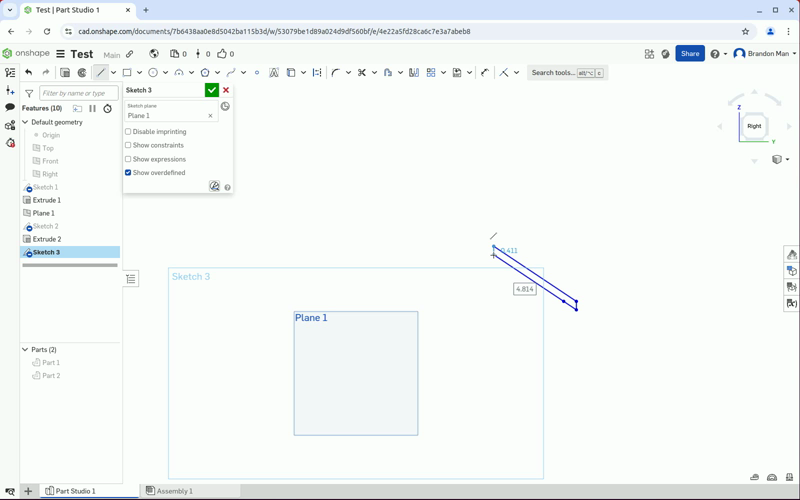
scroll(6)
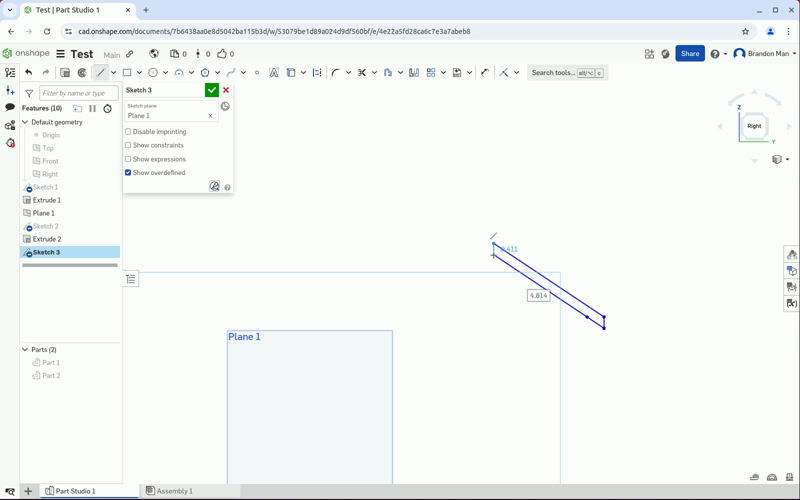
scroll(6)
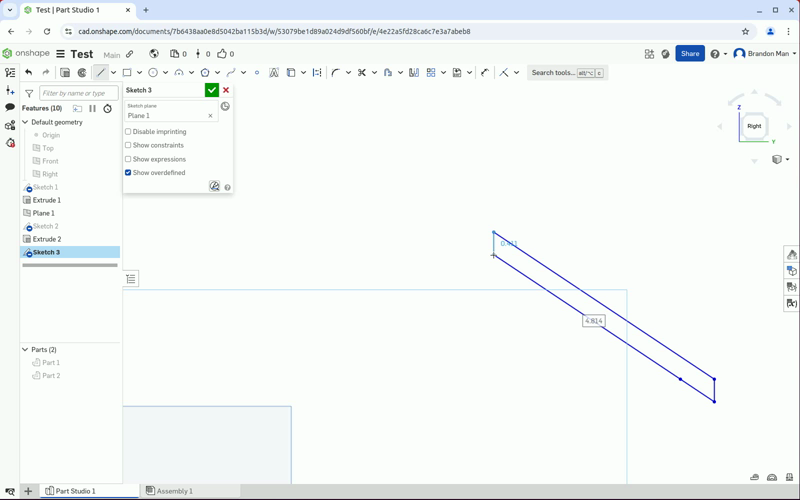
key_up(shift)
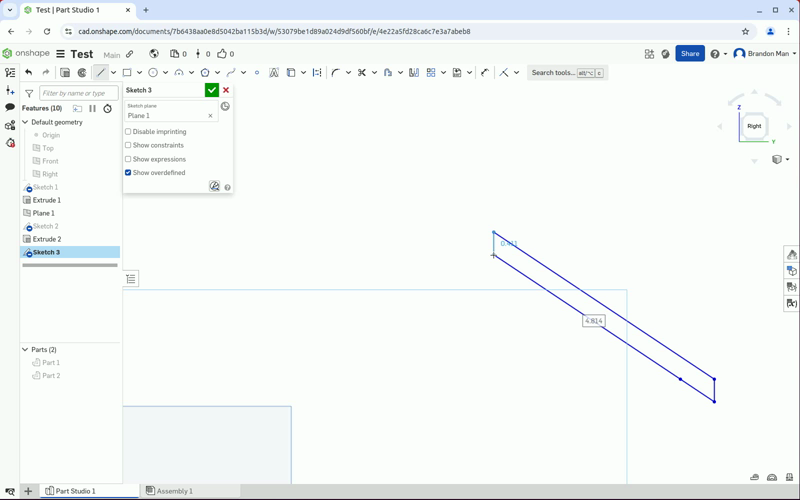
click(493, 254)
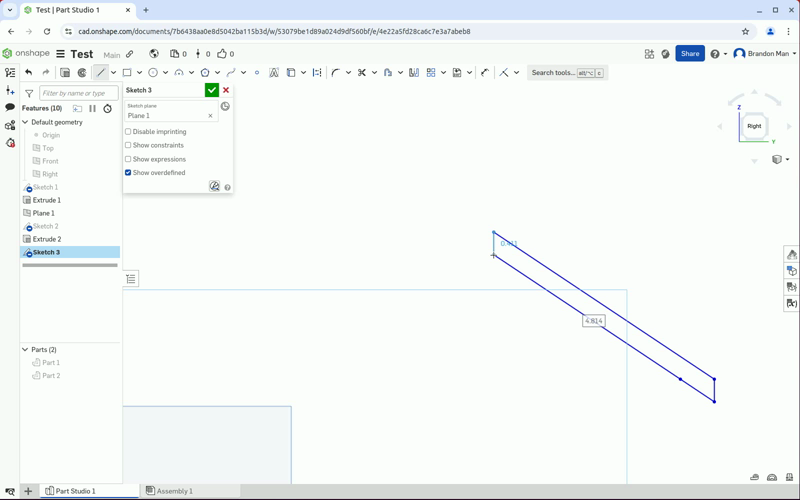
scroll(-6)
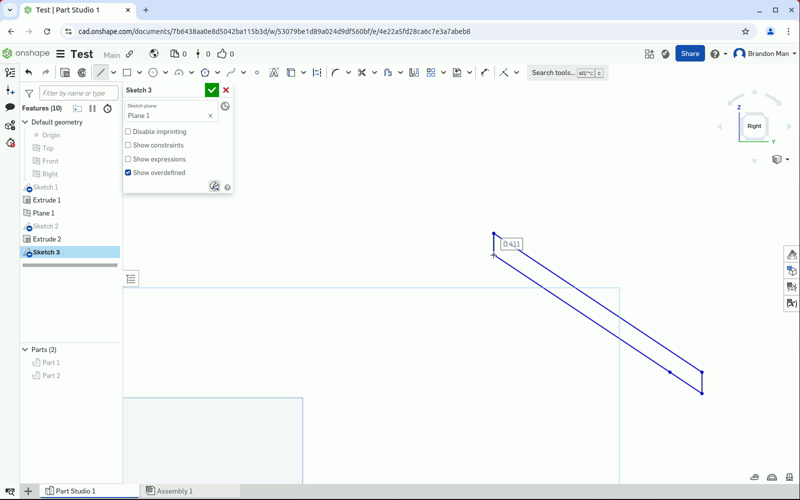
scroll(-6)
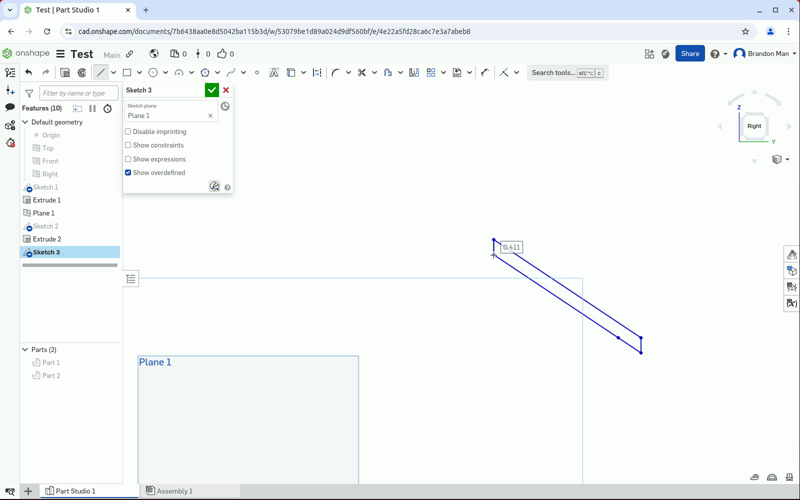
scroll(-6)
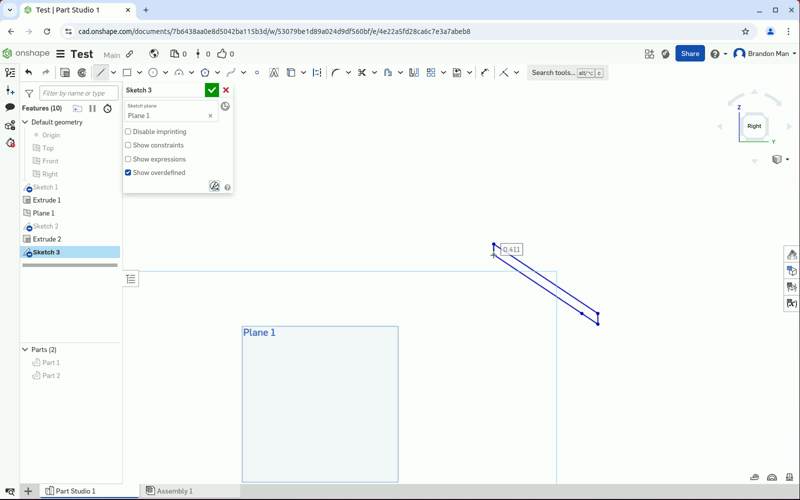
scroll(-6)
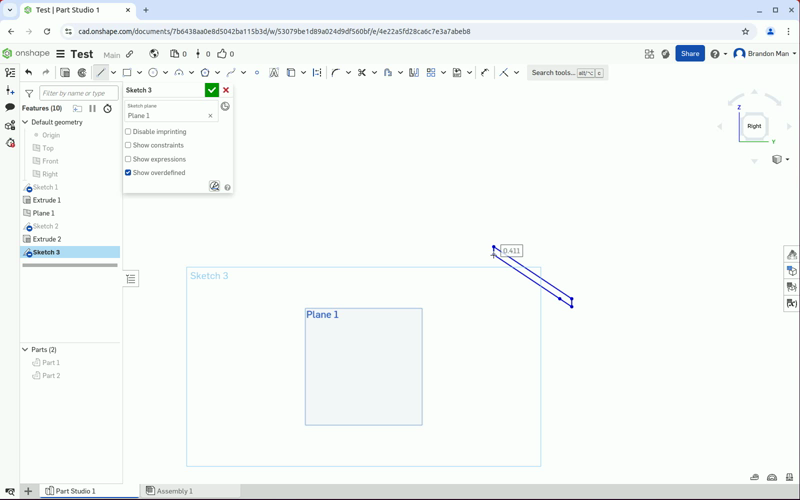
scroll(-6)
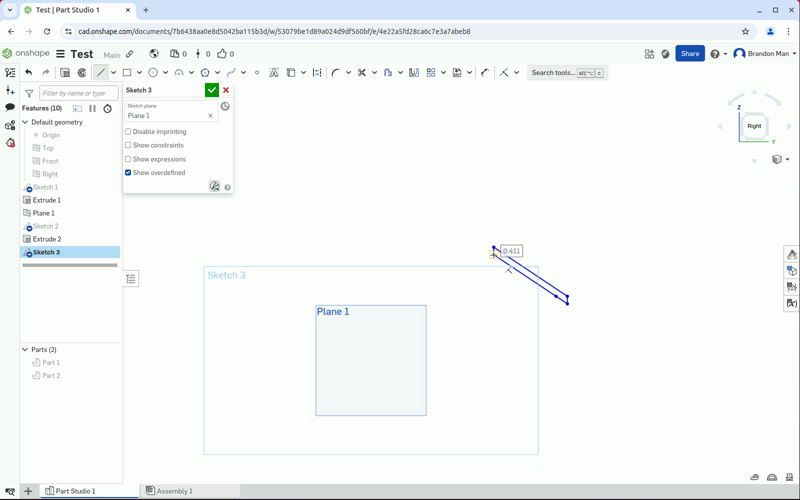
scroll(-6)
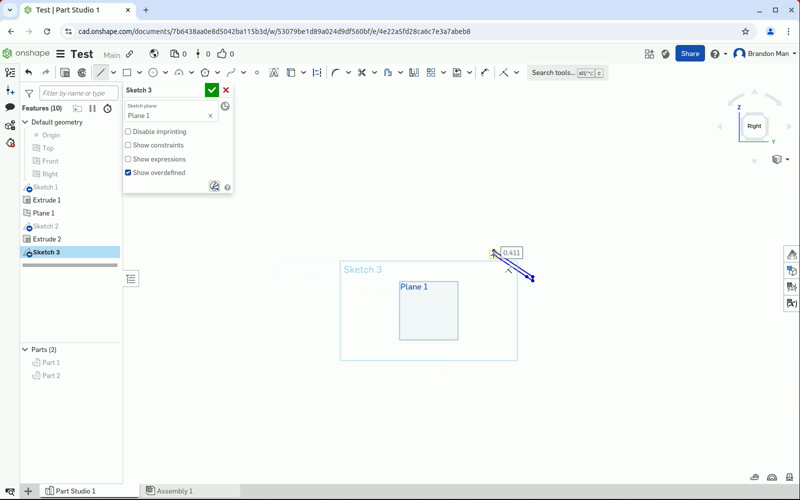
scroll(-6)
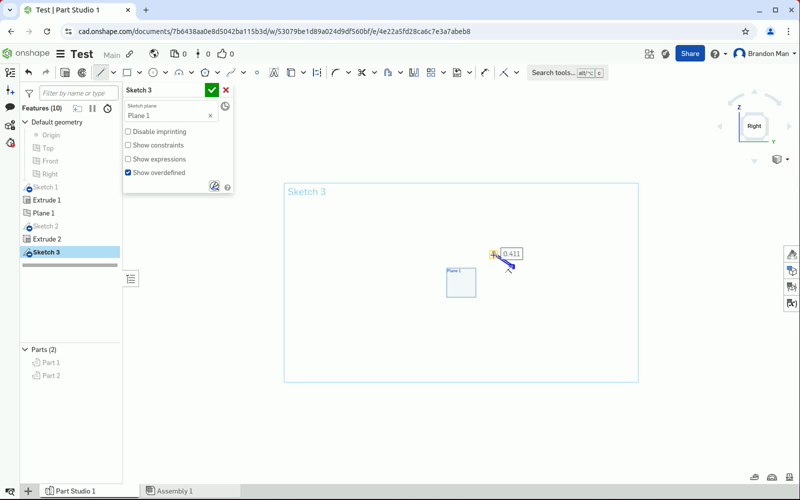
key(esc)
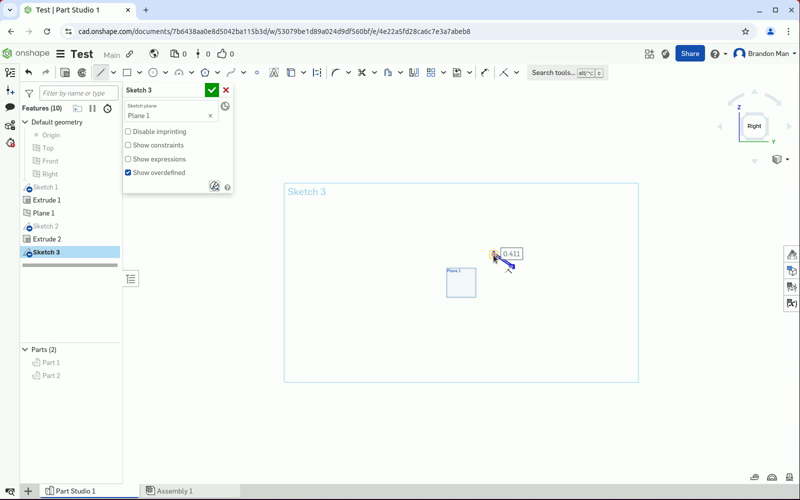
mouse_move(509, 263)
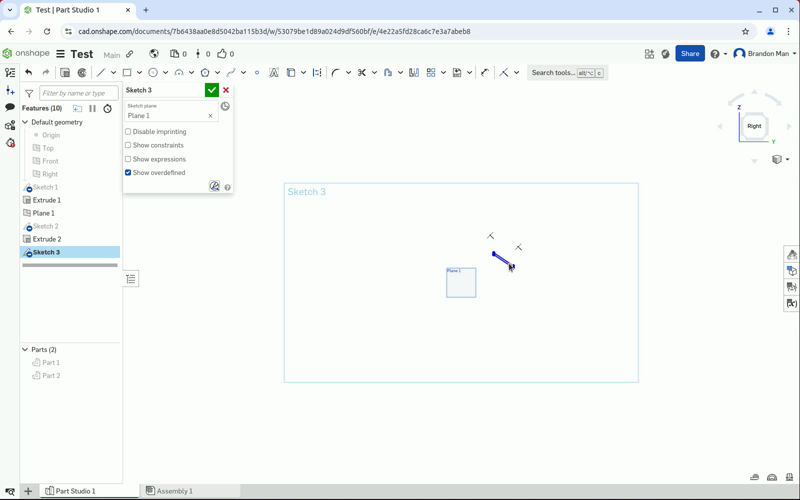
scroll(6)
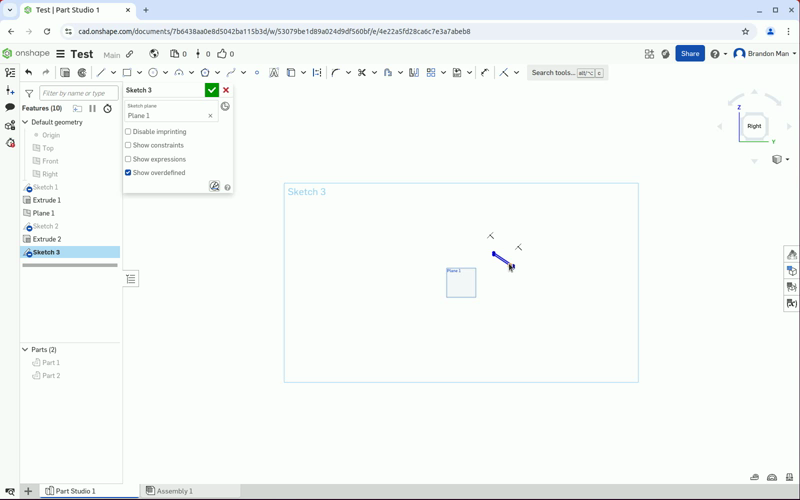
scroll(6)
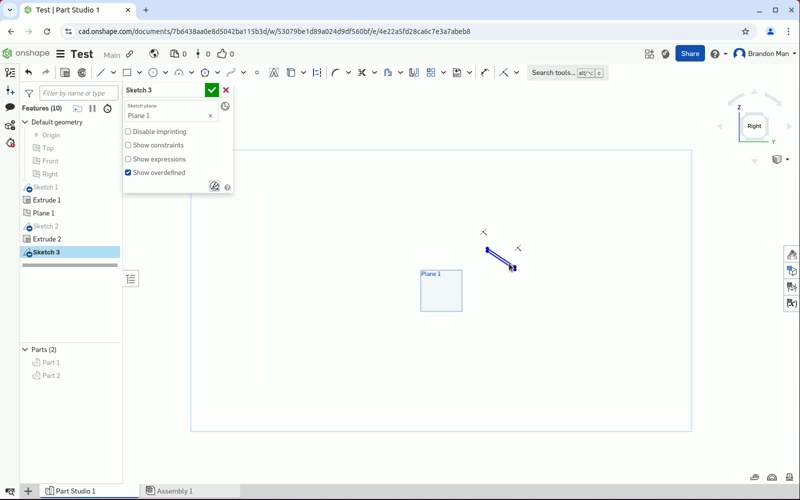
scroll(6)
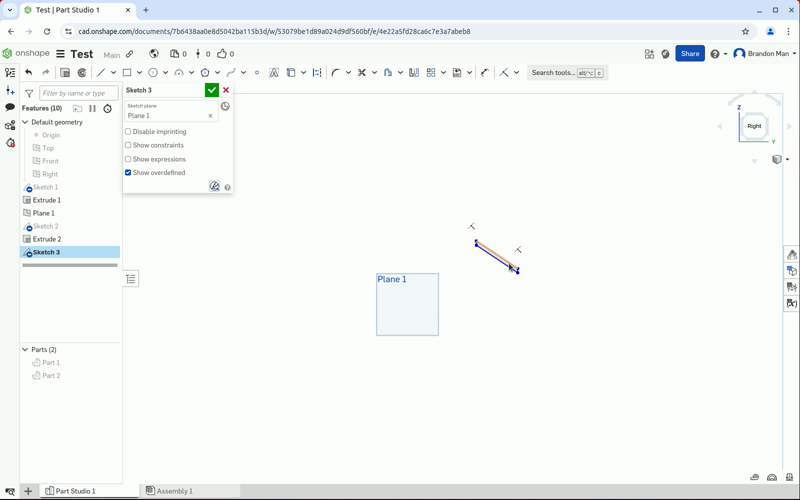
scroll(6)
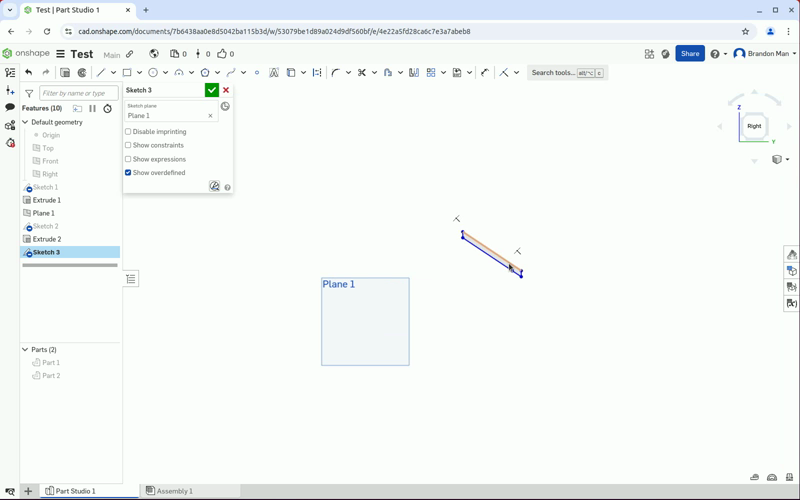
scroll(6)
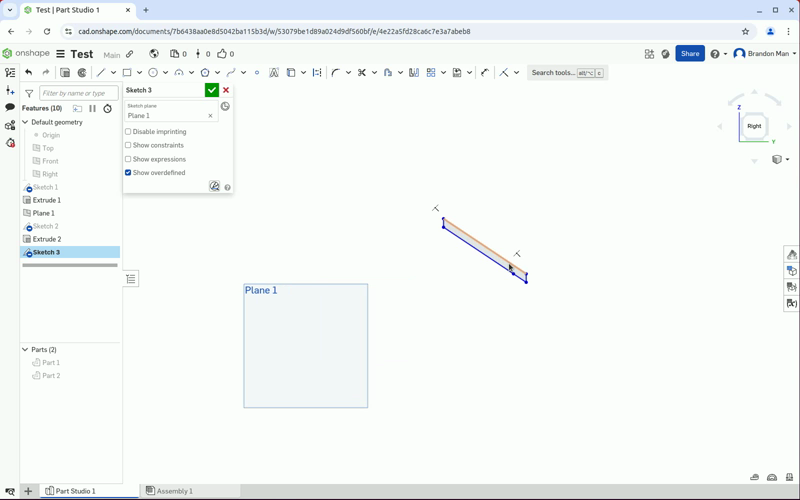
scroll(6)
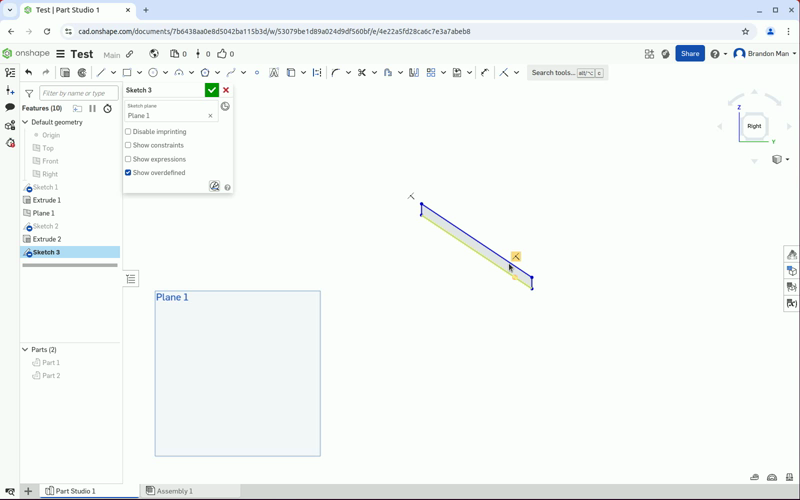
scroll(6)
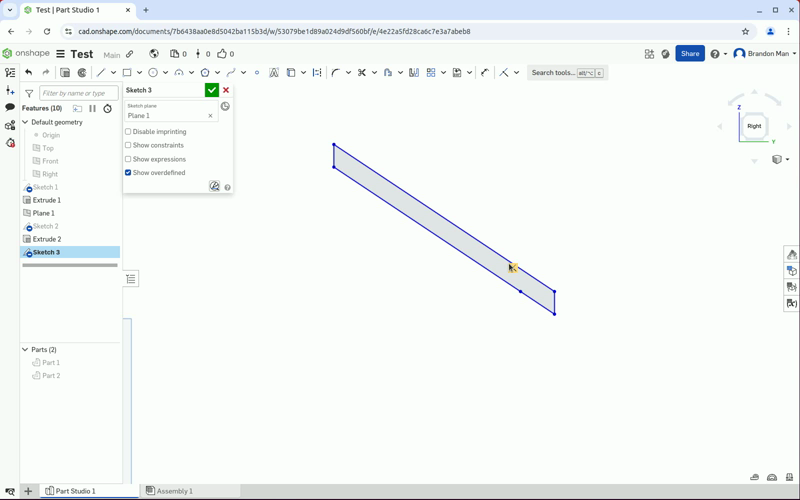
click(509, 263)
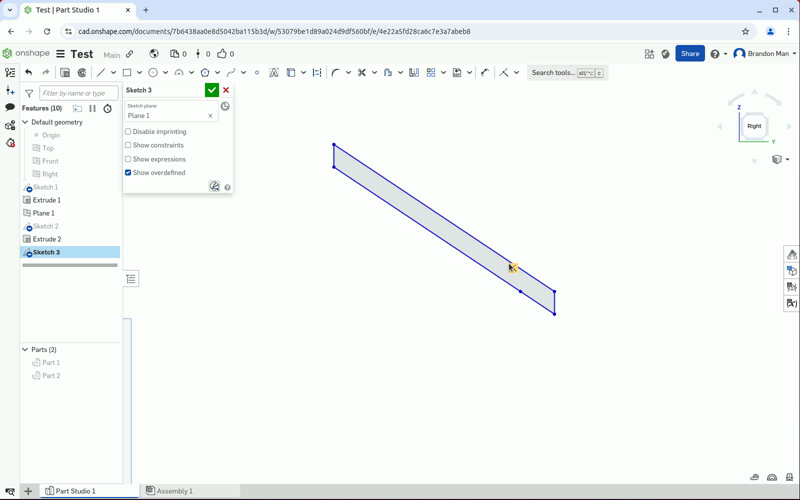
scroll(-6)
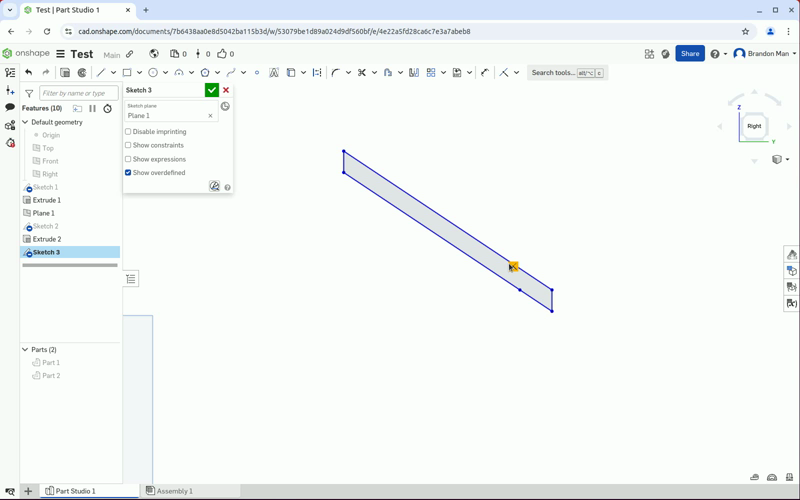
scroll(-6)
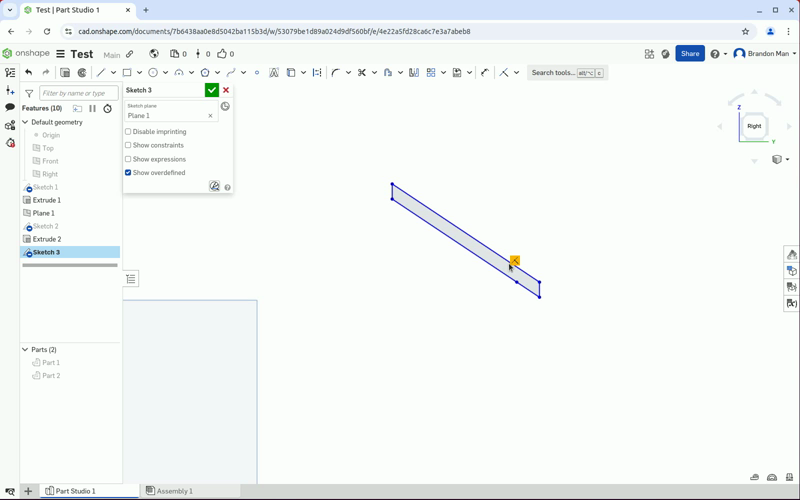
scroll(-6)
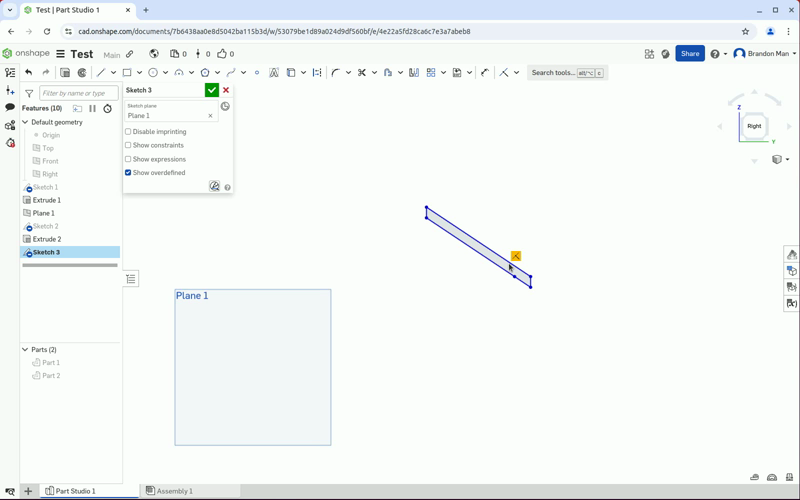
scroll(-6)
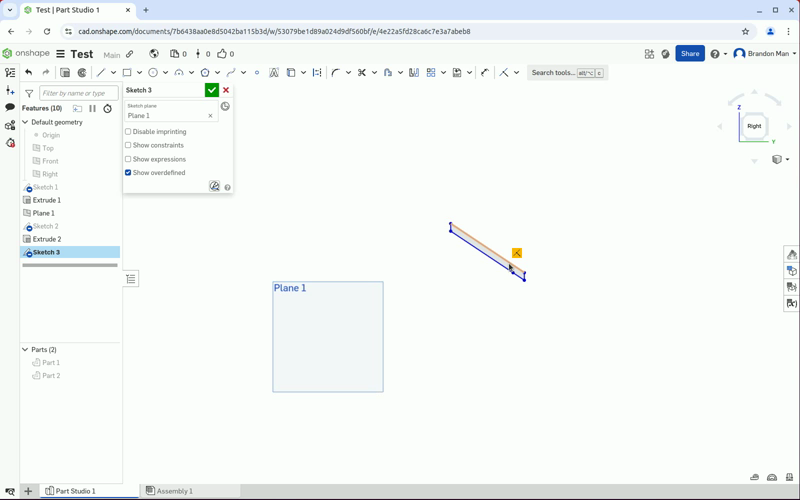
scroll(-6)
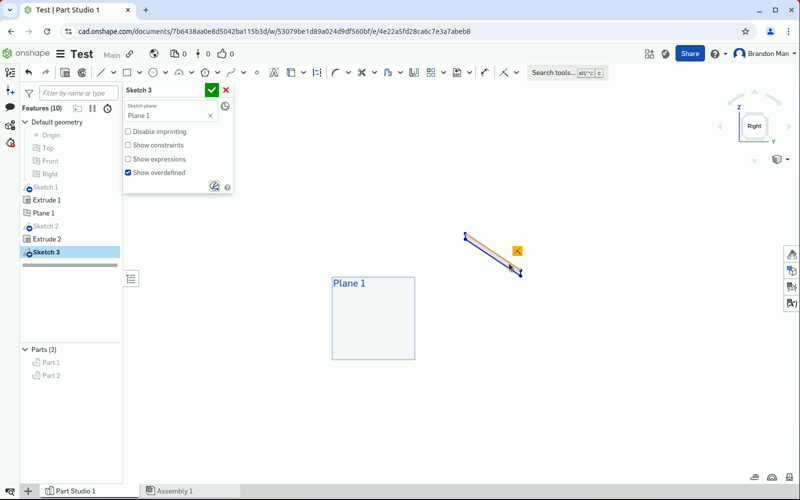
scroll(-6)
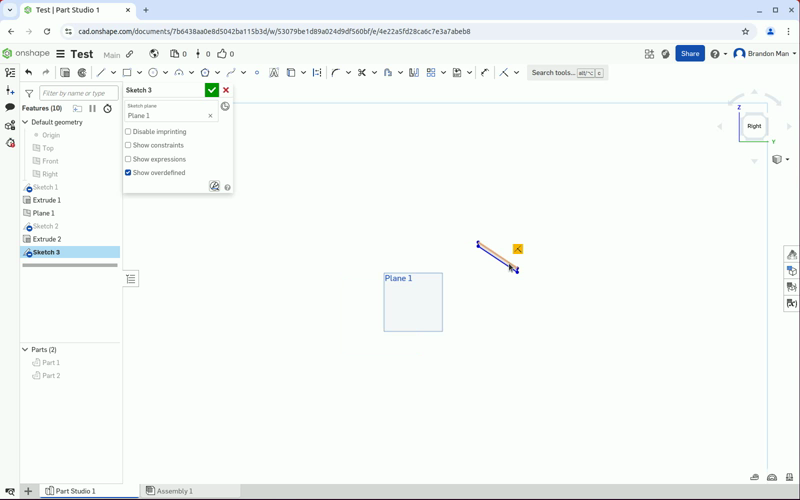
scroll(-6)
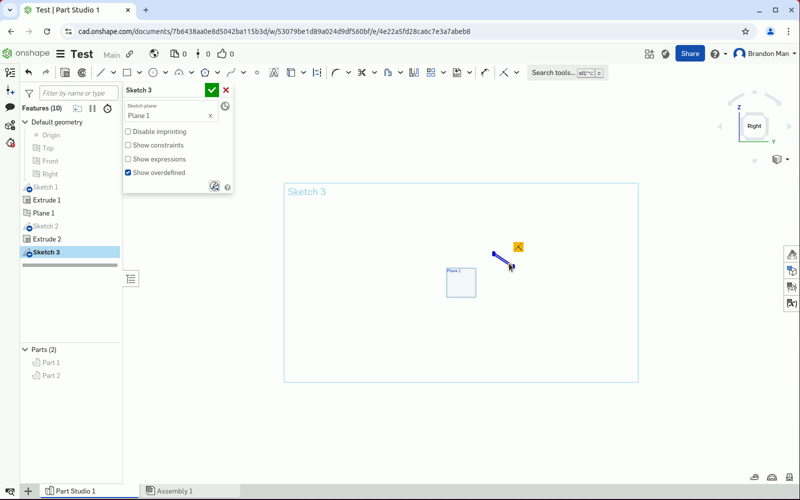
mouse_move(73, 352)
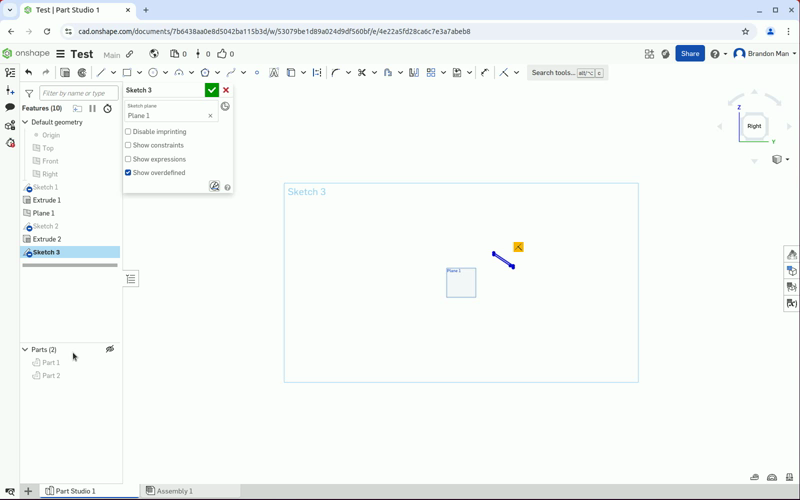
key(shift+y)
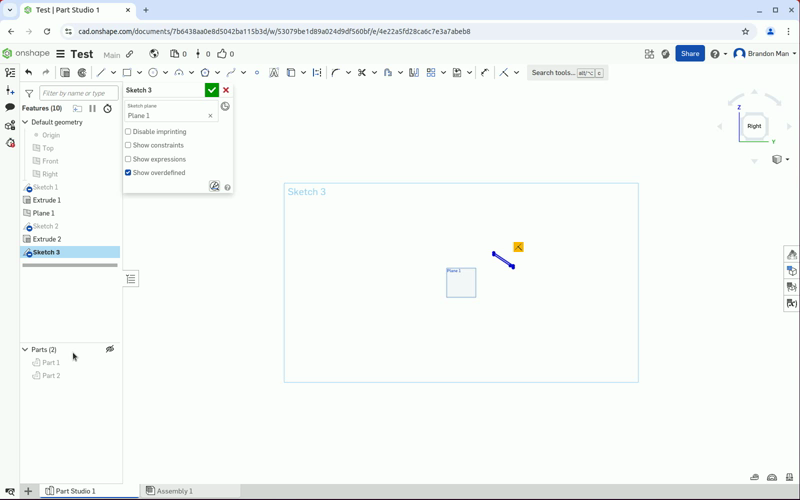
key(shift+e)
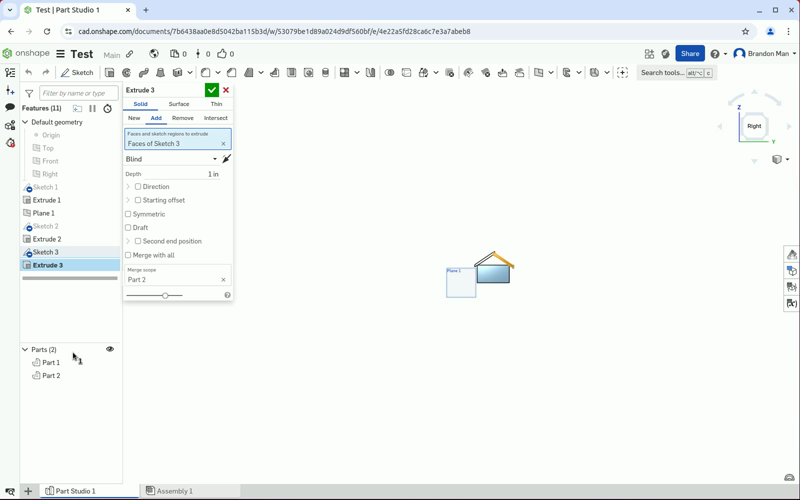
mouse_move(143, 106)
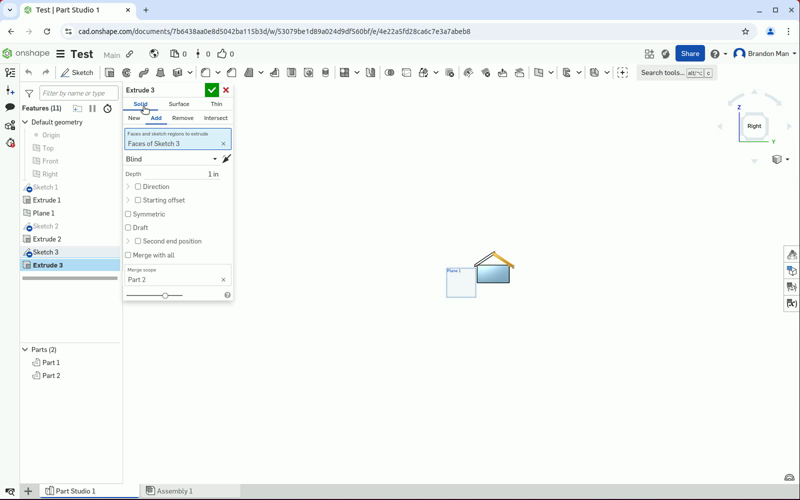
click(143, 106)
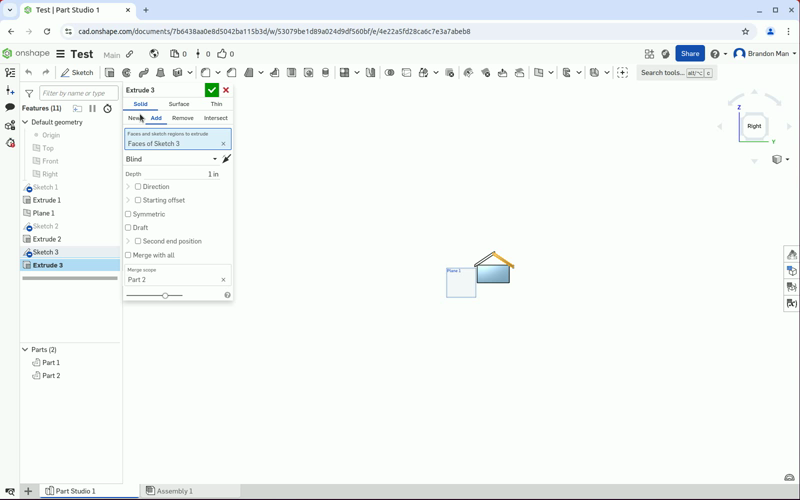
mouse_move(137, 120)
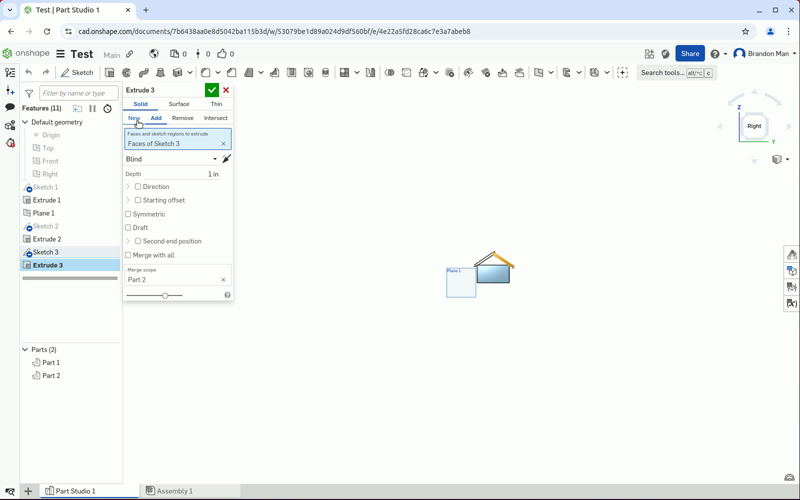
click(137, 120)
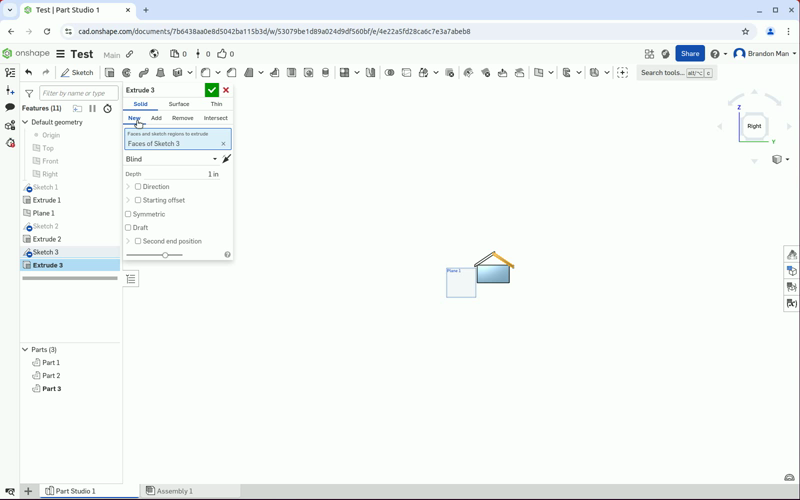
key(tab, 4)
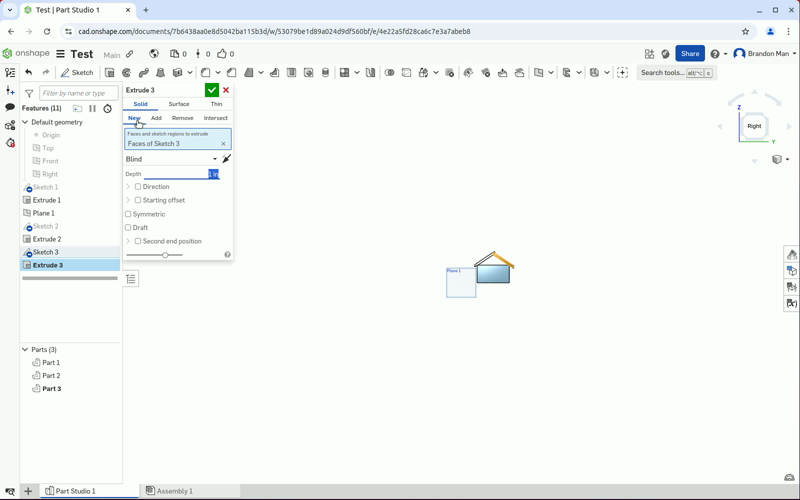
text(0.722)
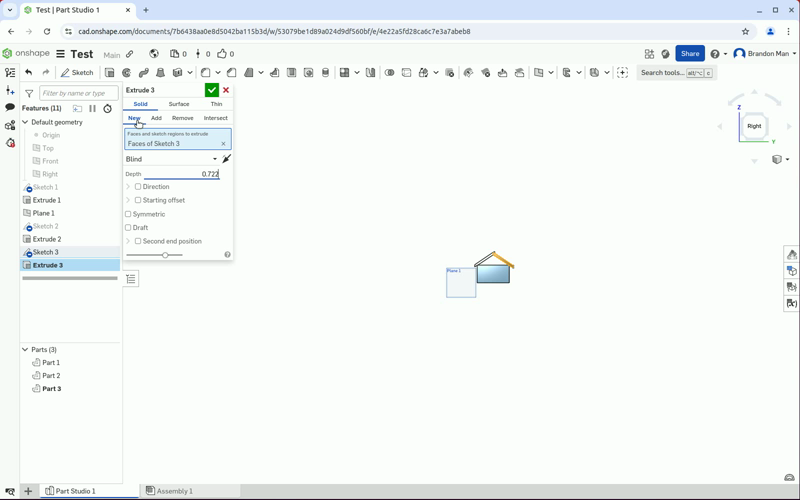
key(tab, 3)
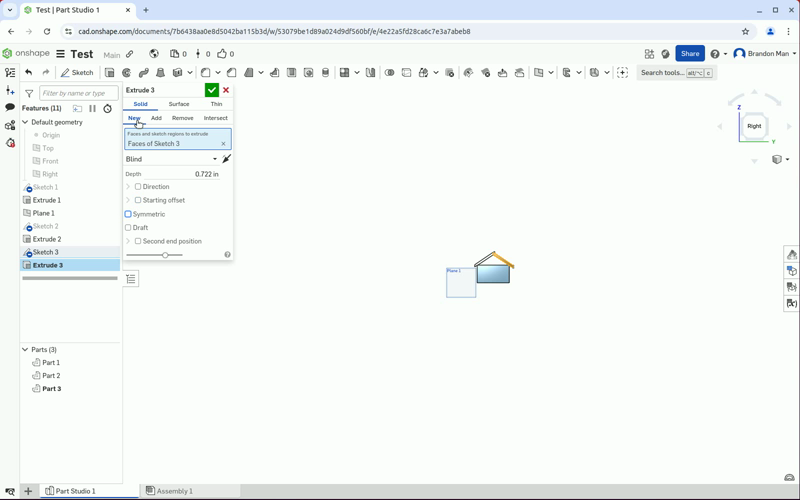
key(tab, 2)
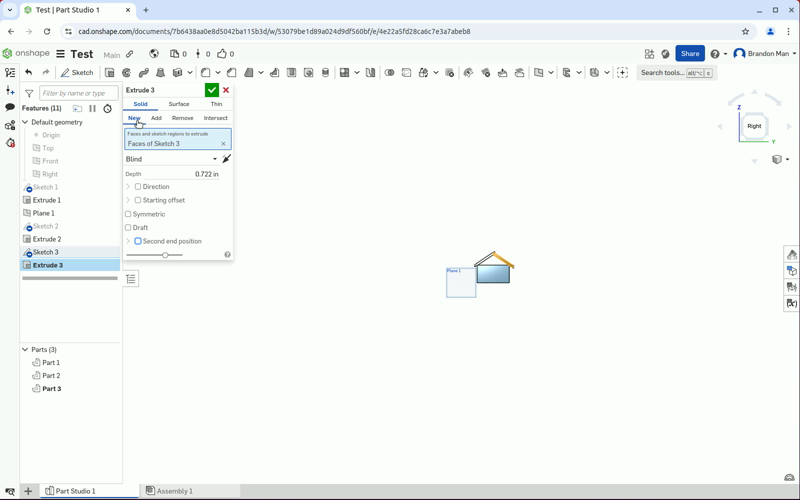
key(space)
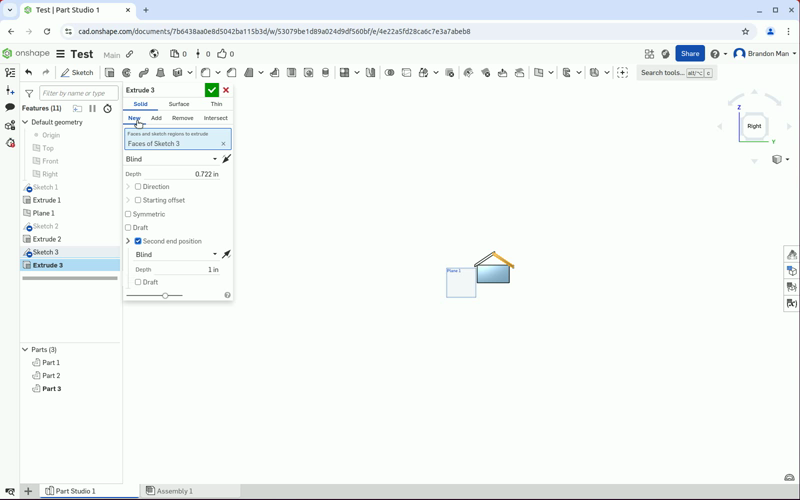
key(tab, 3)
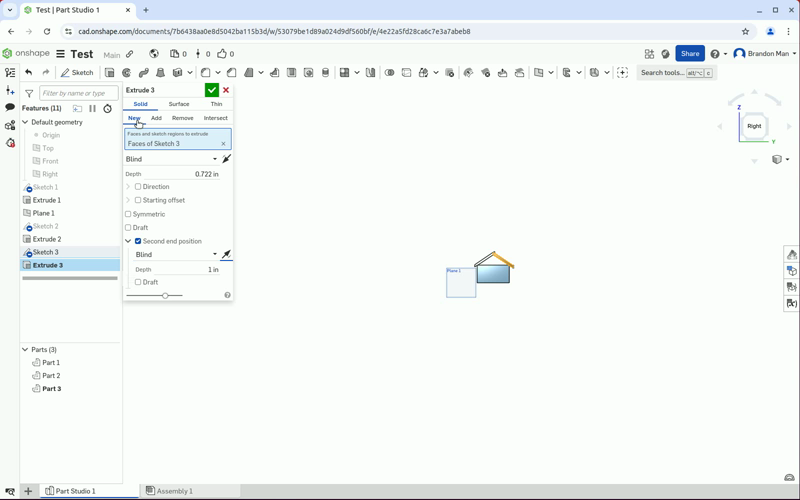
text(14.443)
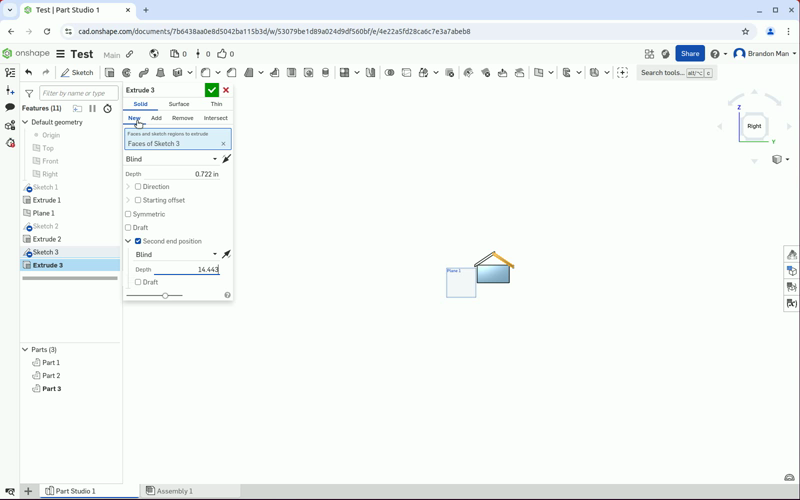
key(enter)
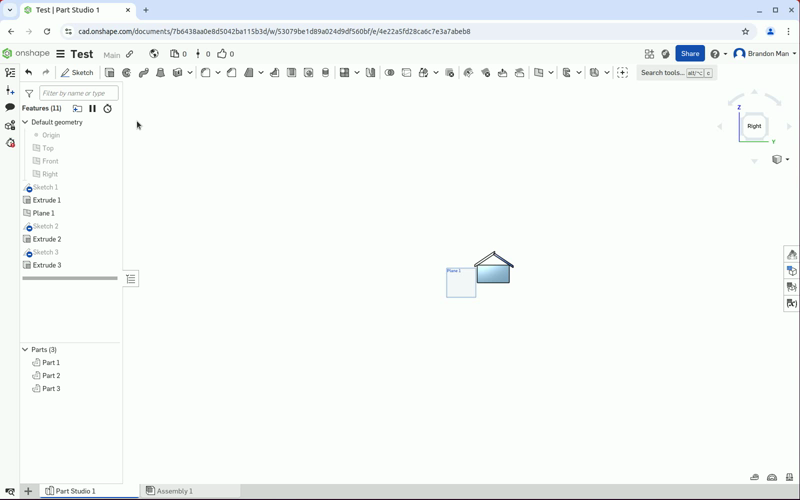
key(shift+h)
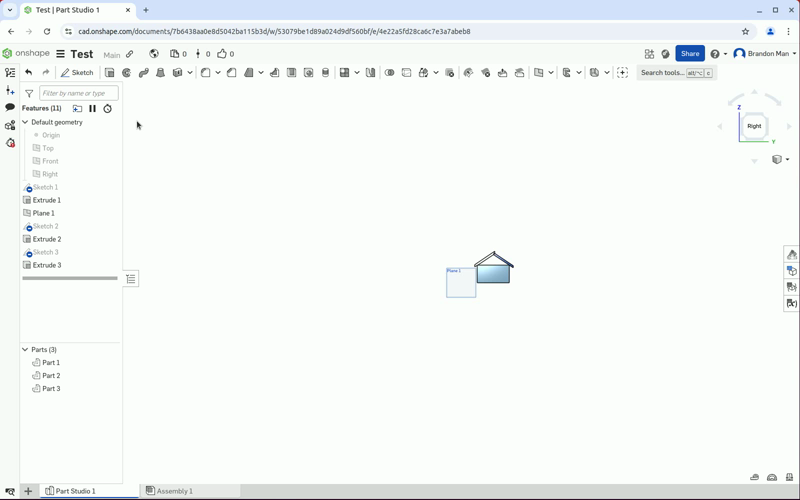
key(shift+h)
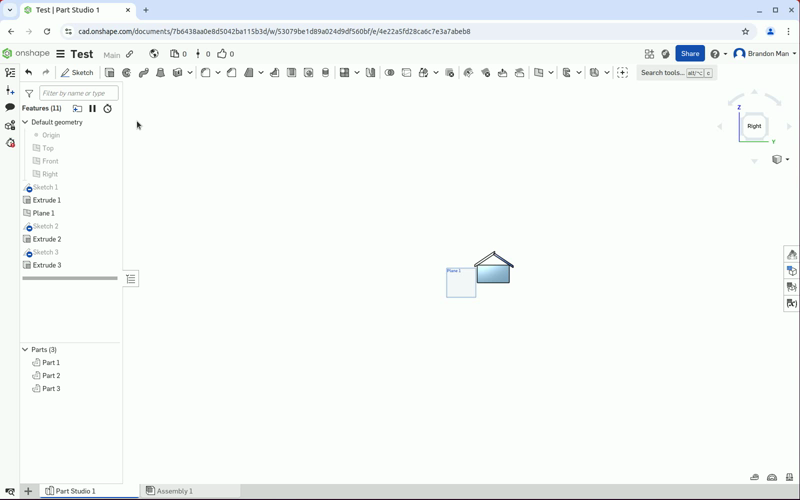
mouse_move(73, 189)
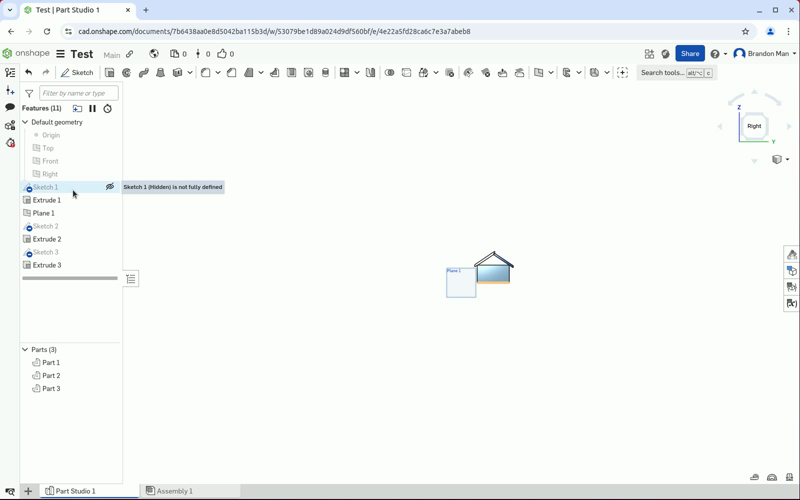
click(73, 189)
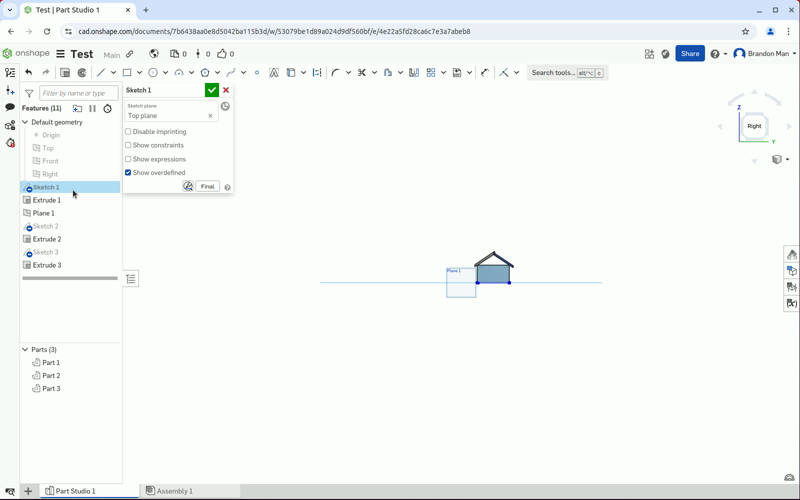
mouse_move(229, 92)
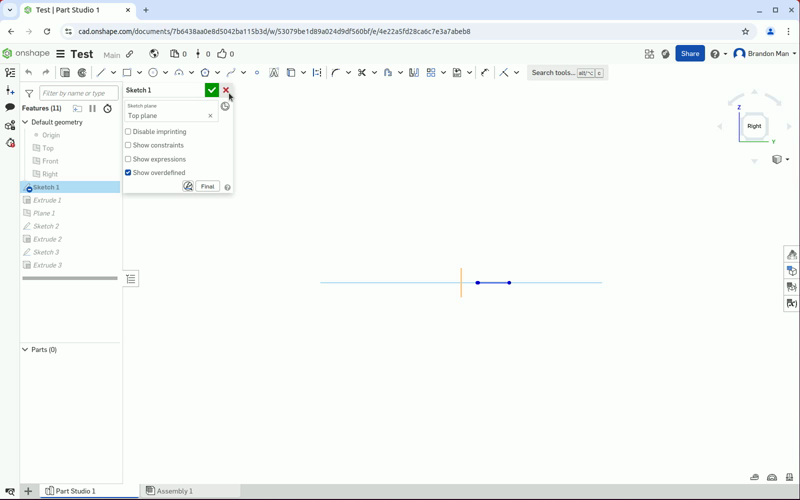
click(229, 92)
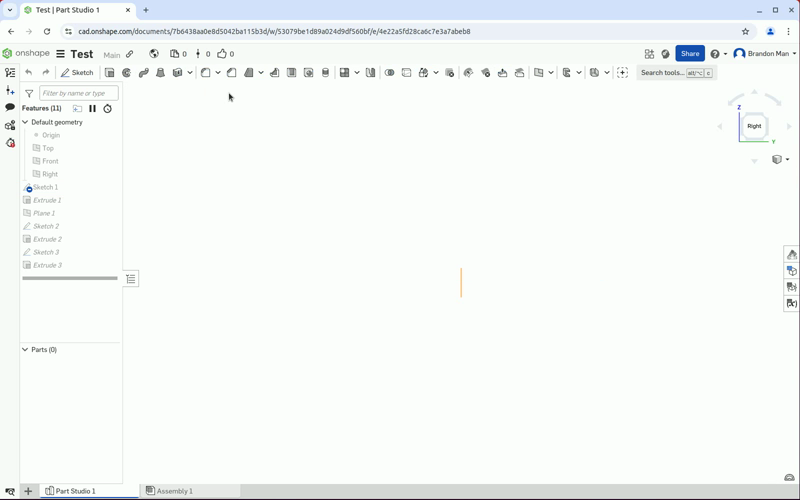
mouse_move(73, 352)
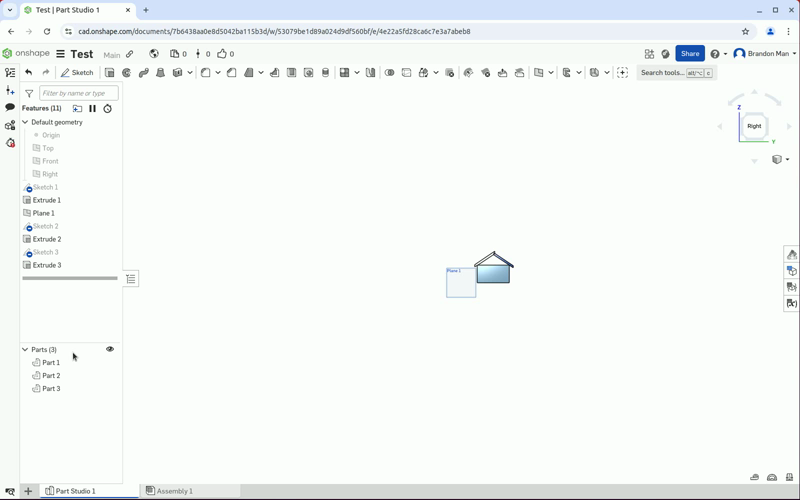
key(y)
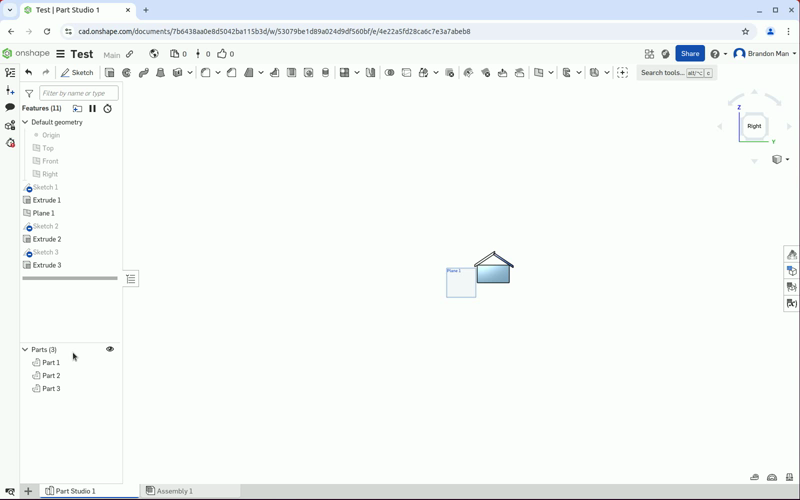
key(shift+p)
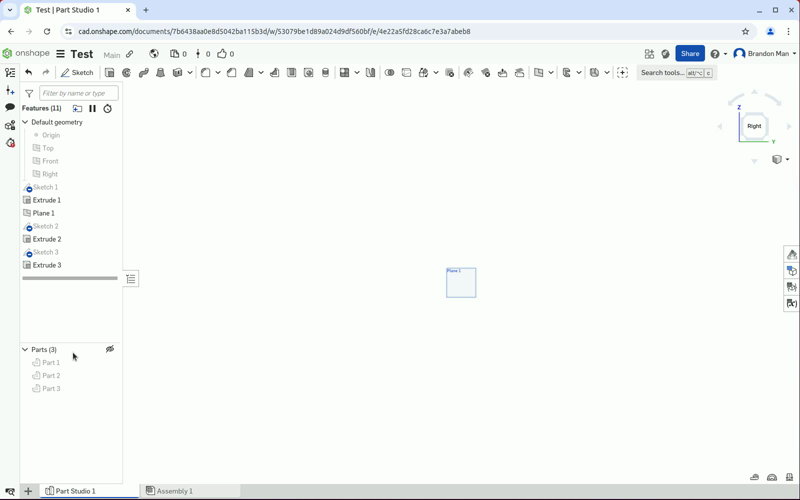
key(space)
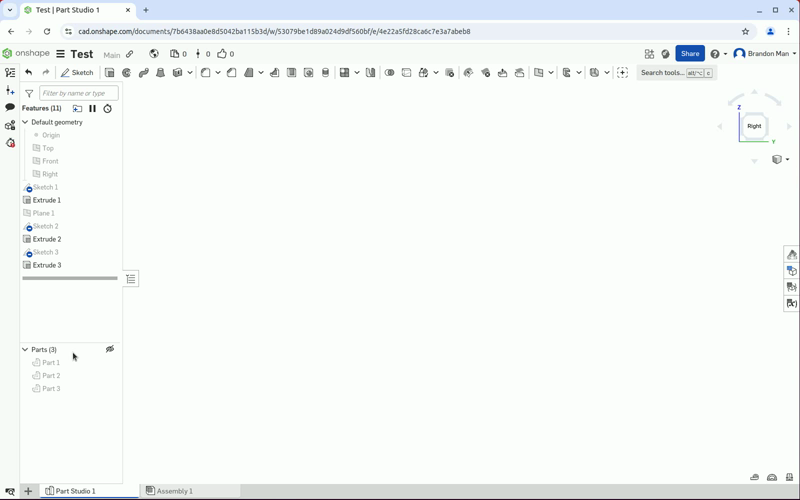
key_down(shift)
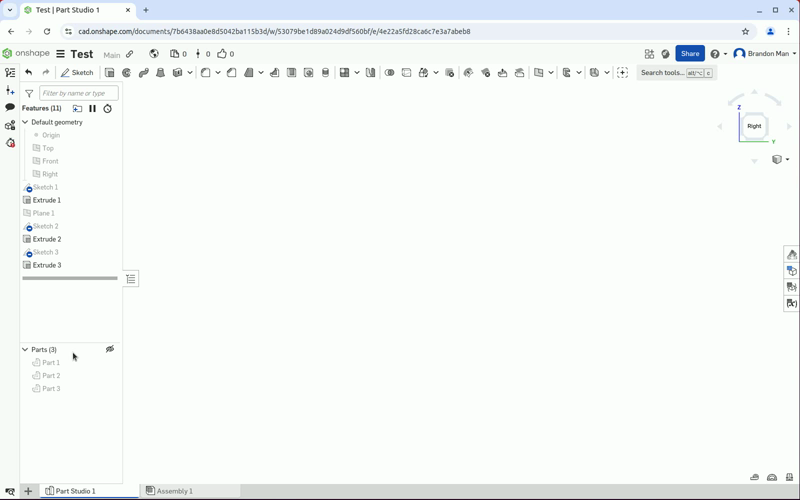
key(right)
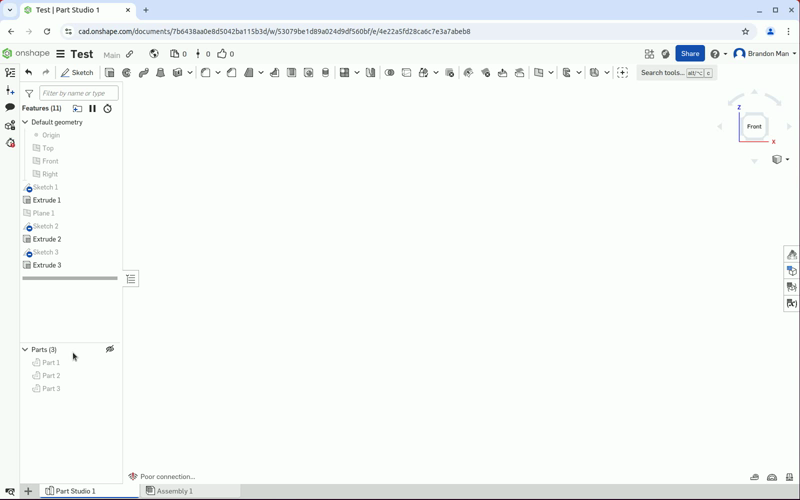
key_up(shift)
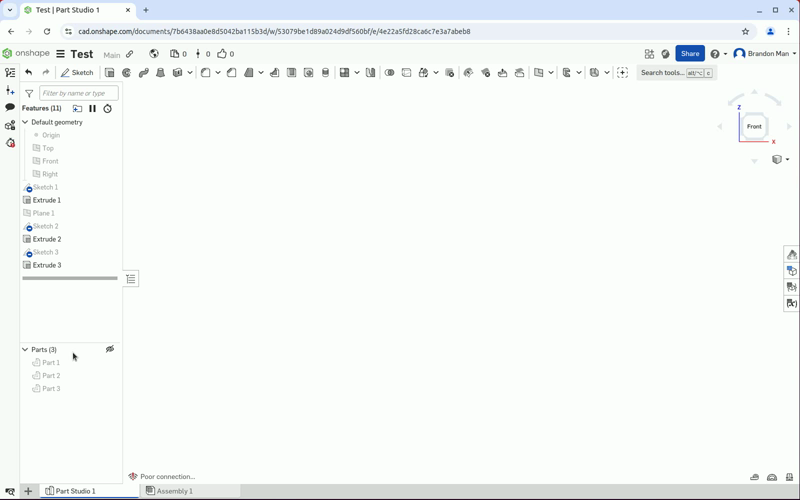
key(space)
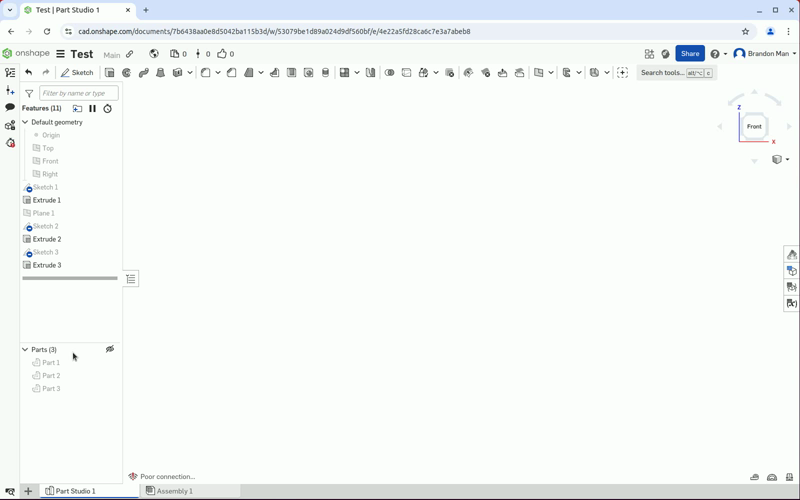
key_down(shift)
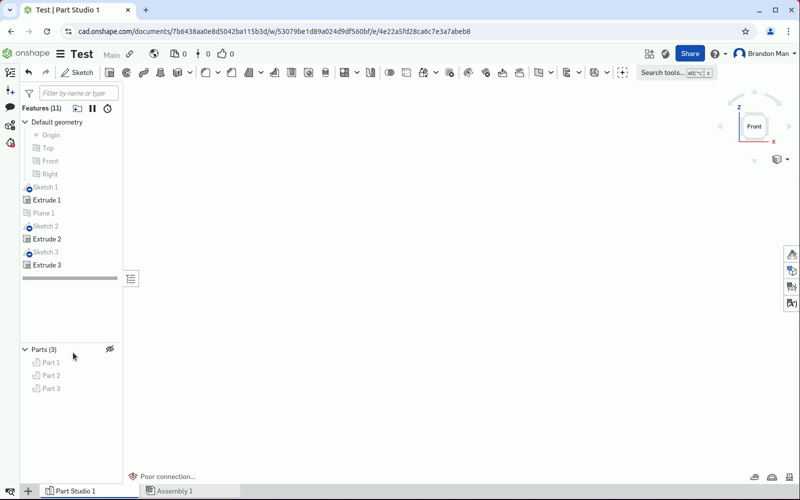
key(down)
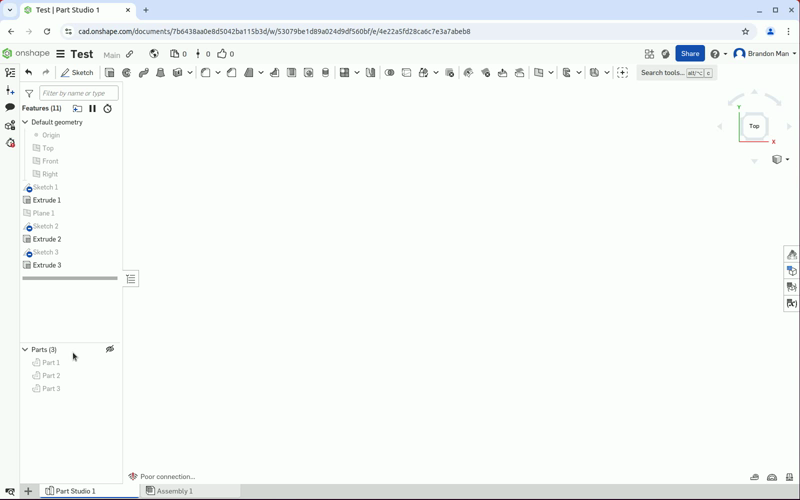
key_up(shift)
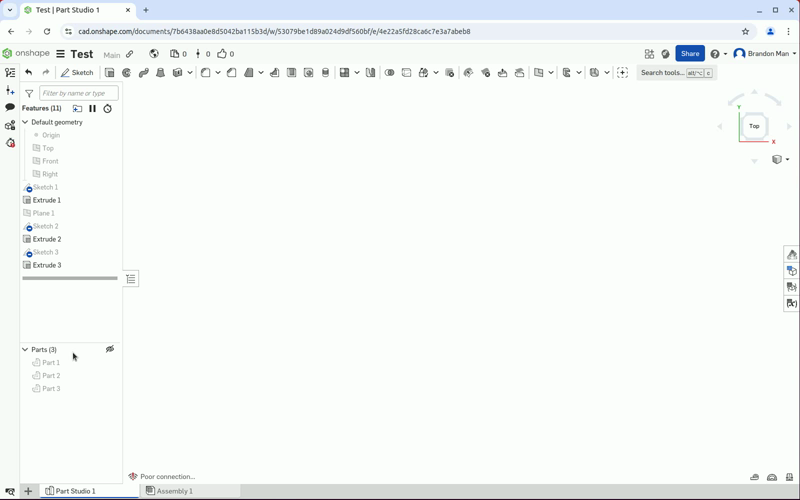
mouse_move(73, 352)
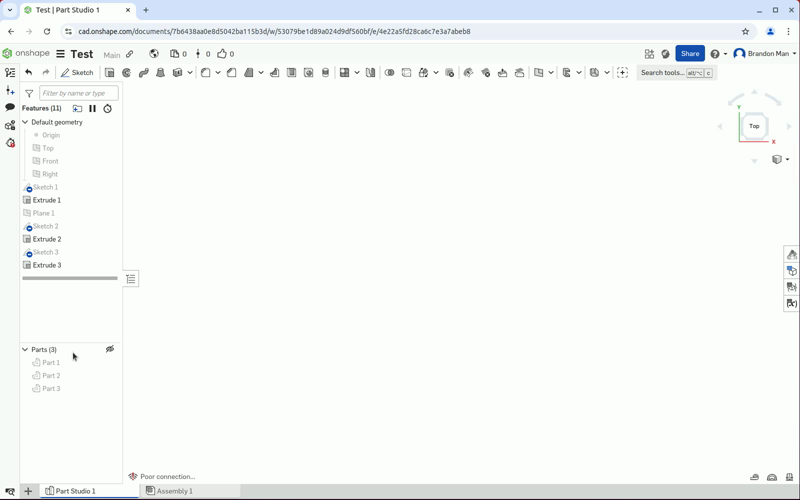
key(shift+y)
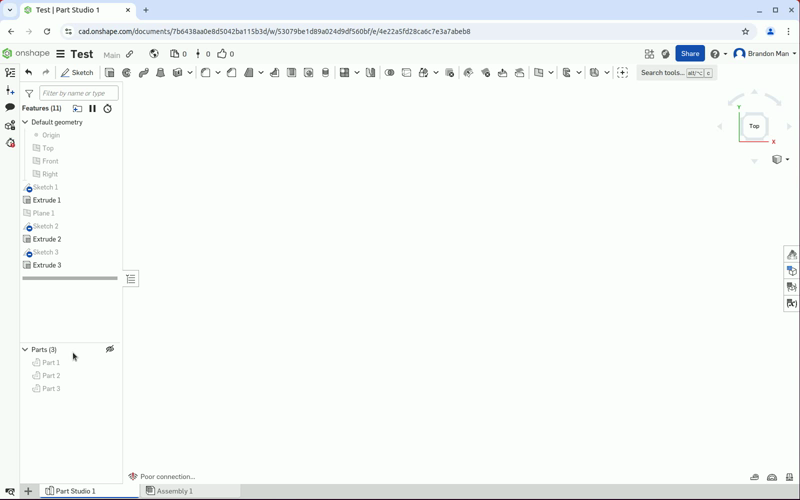
key(shift+s)
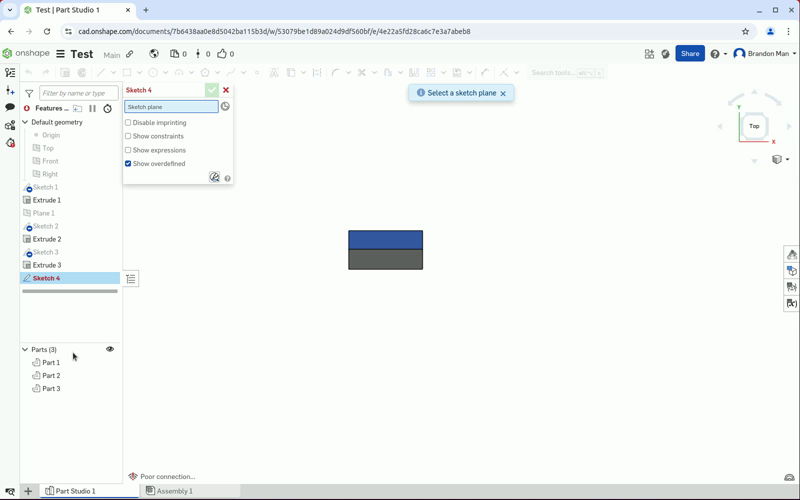
mouse_move(73, 150)
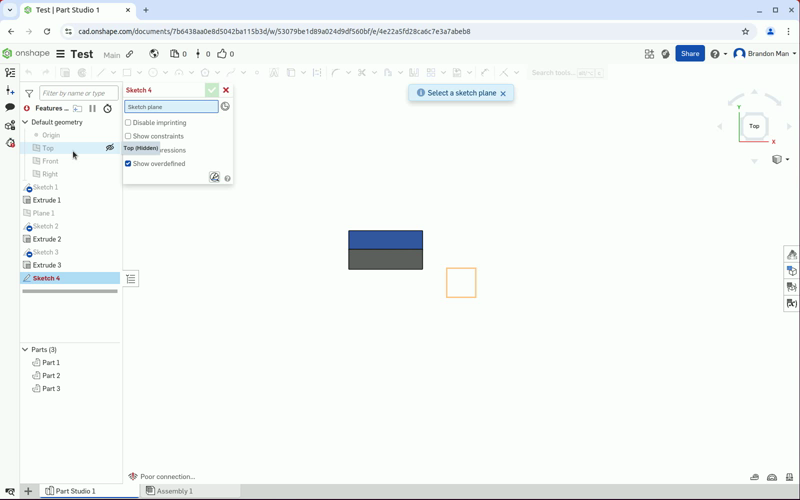
click(73, 150)
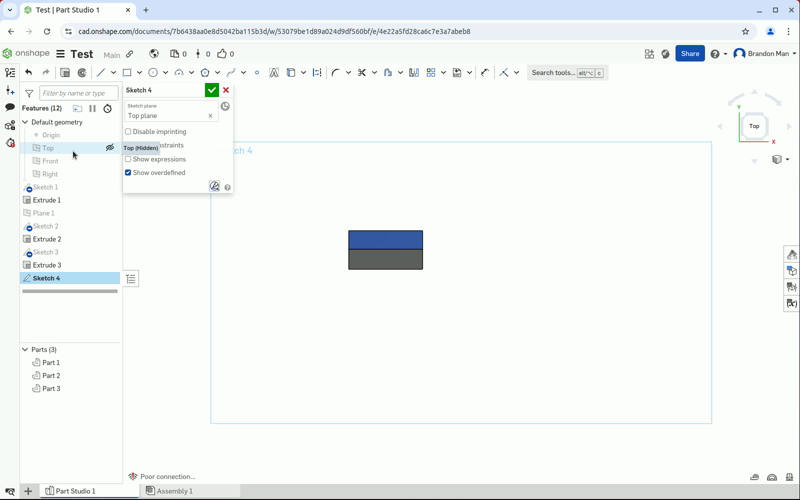
mouse_move(73, 352)
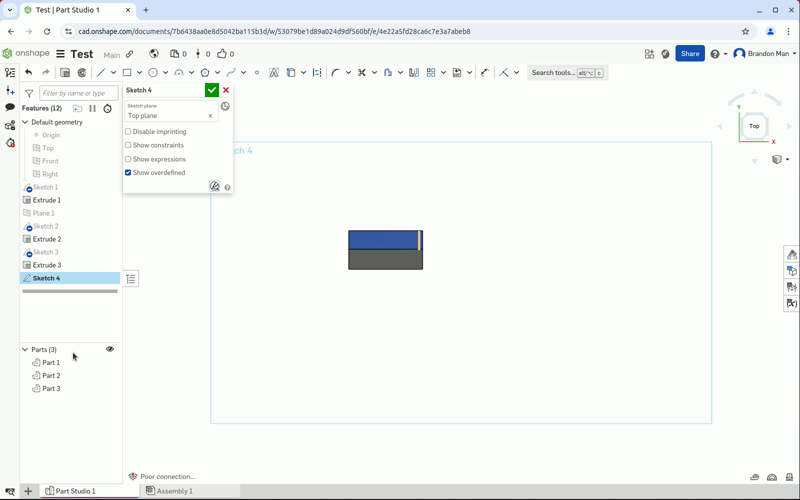
key(y)
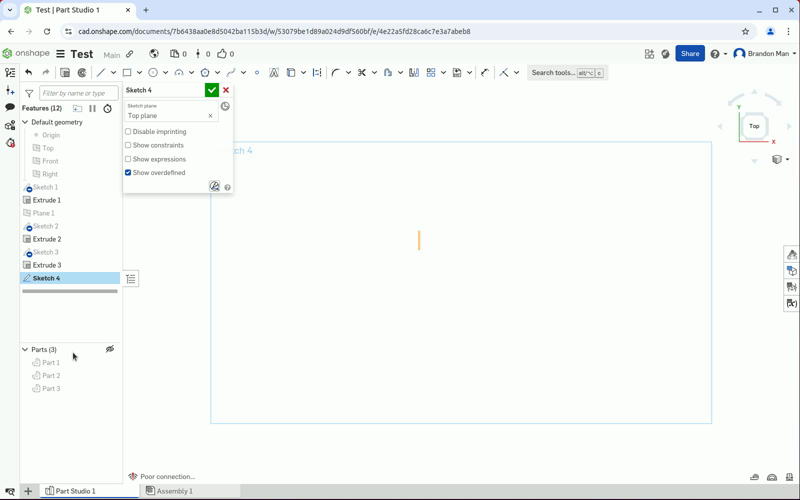
key(l)
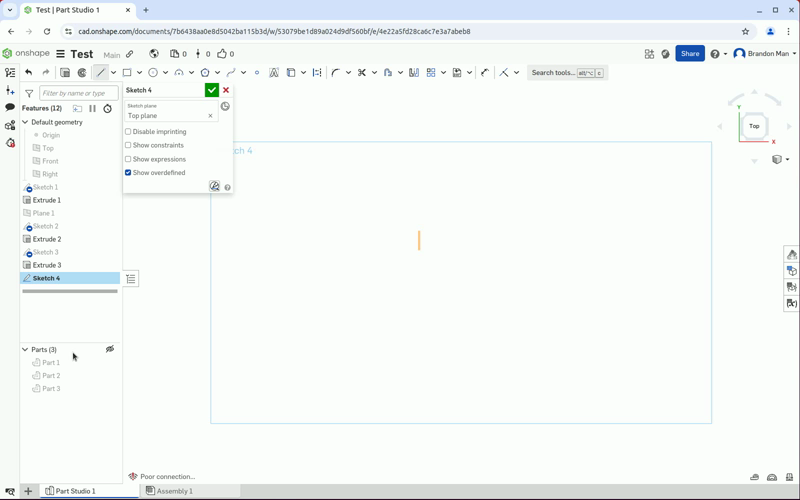
key_down(shift)
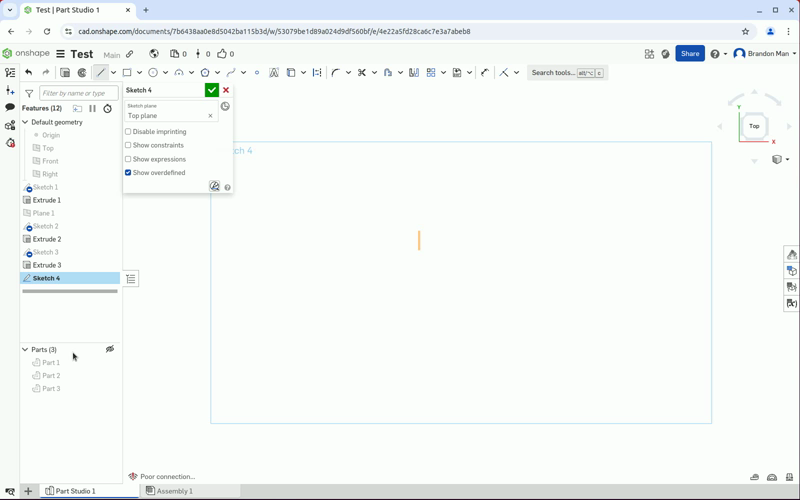
mouse_move(351, 266)
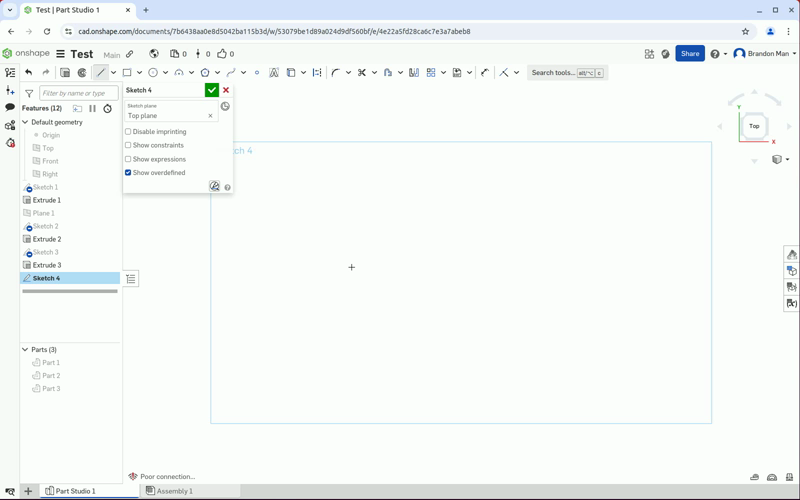
click(351, 266)
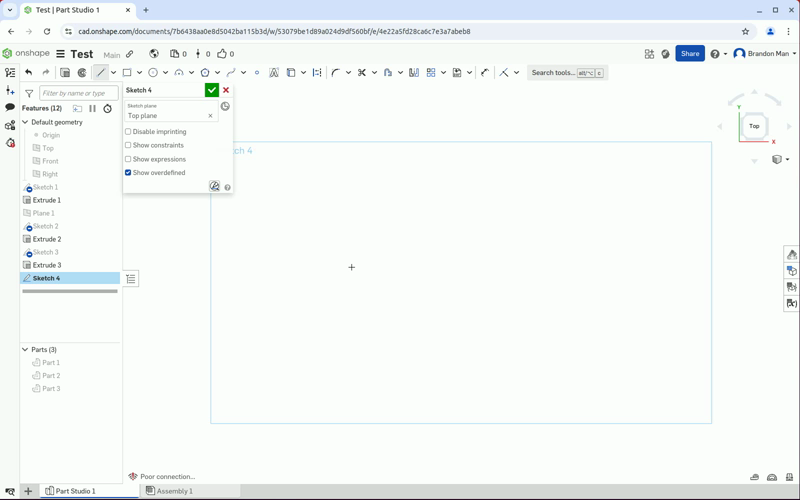
key_up(shift)
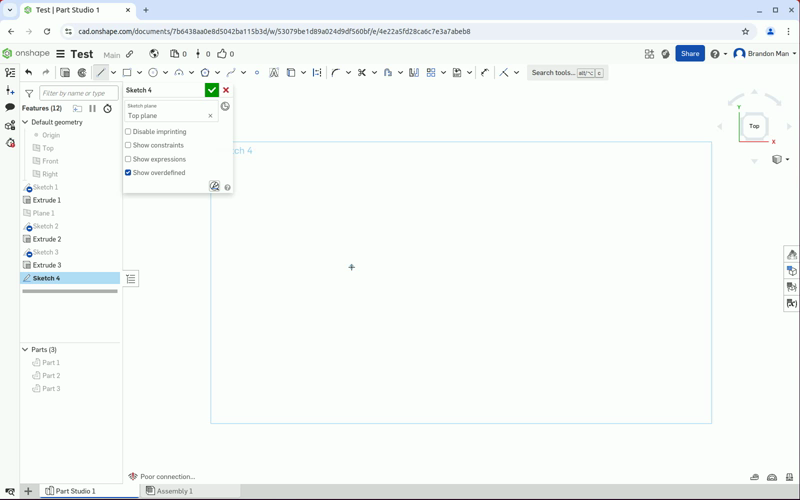
key_down(shift)
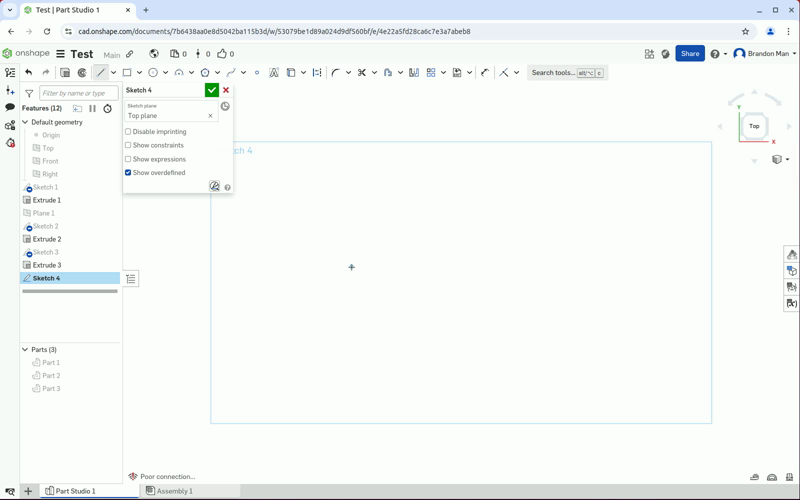
mouse_move(381, 266)
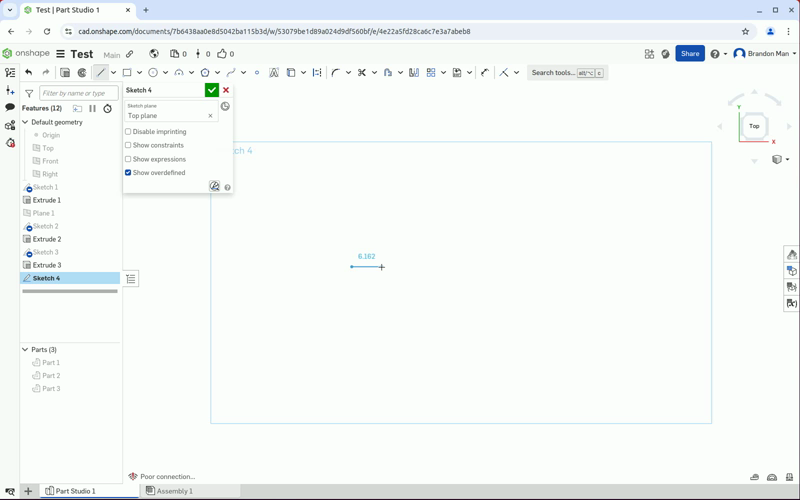
mouse_move(387, 266)
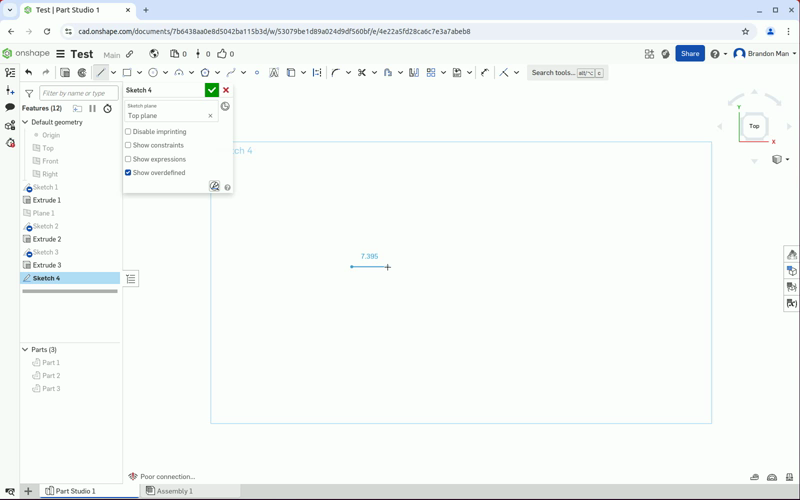
click(387, 266)
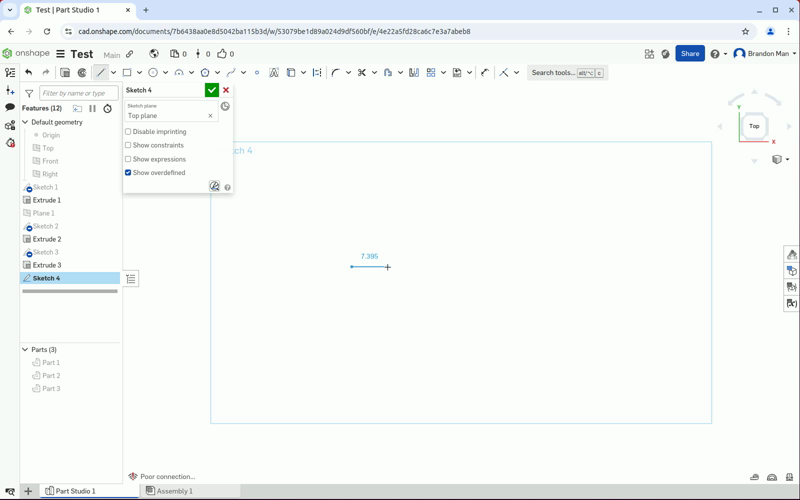
key_up(shift)
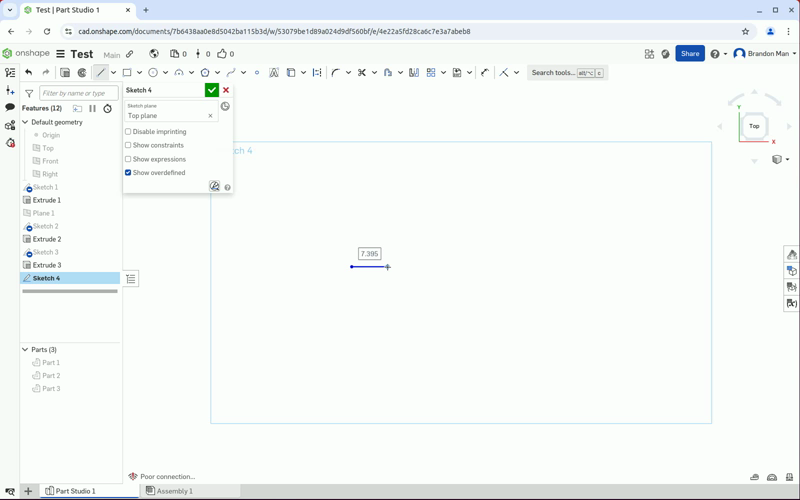
key_down(shift)
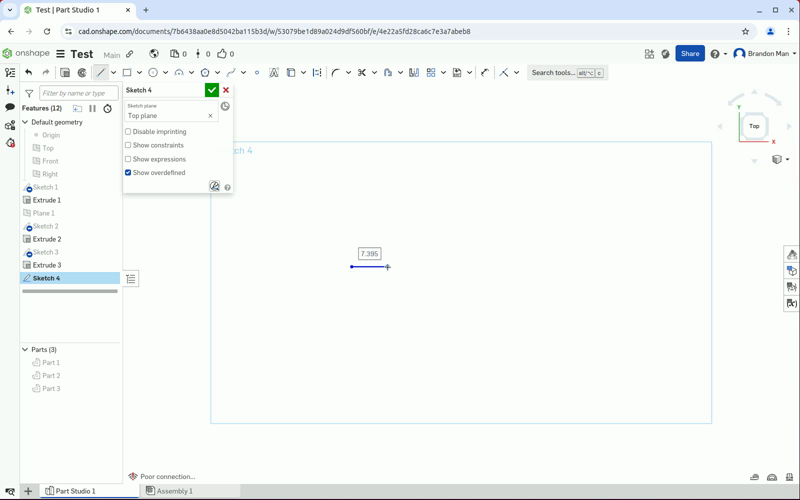
mouse_move(417, 266)
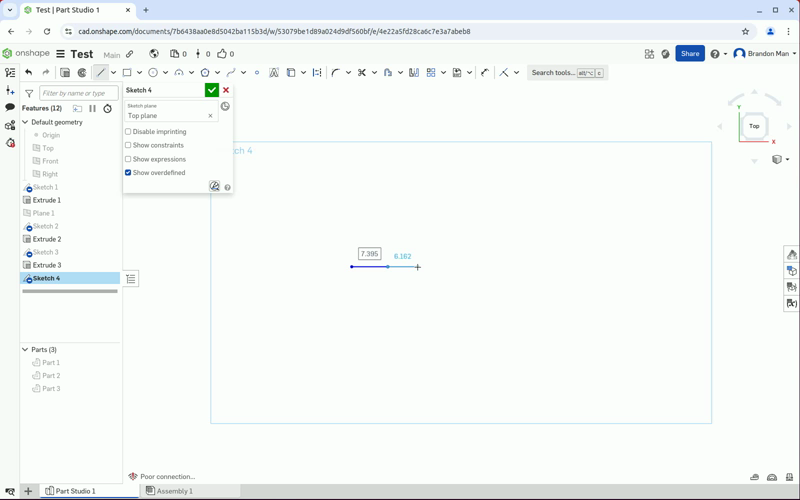
mouse_move(387, 234)
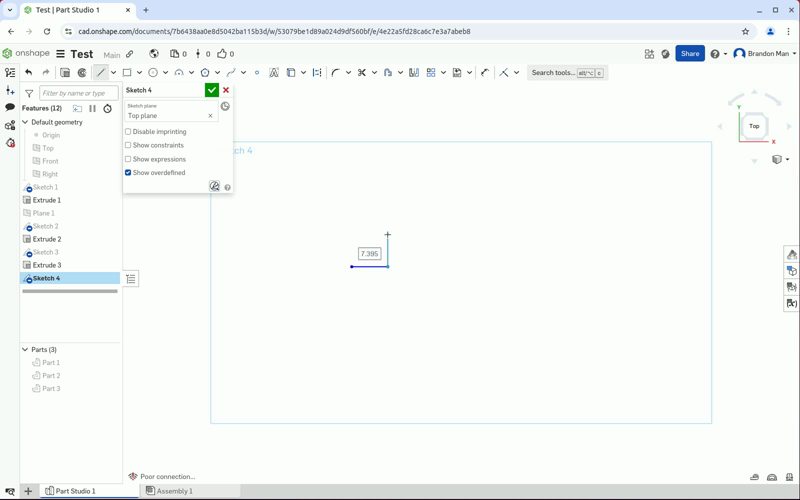
click(387, 234)
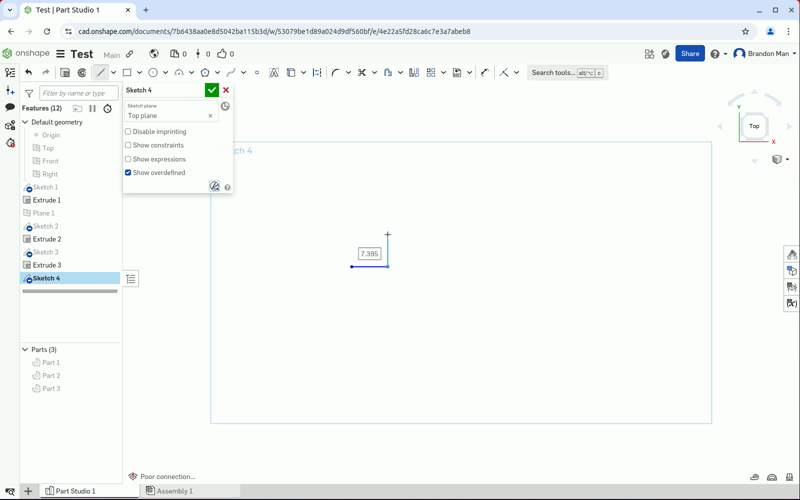
key_up(shift)
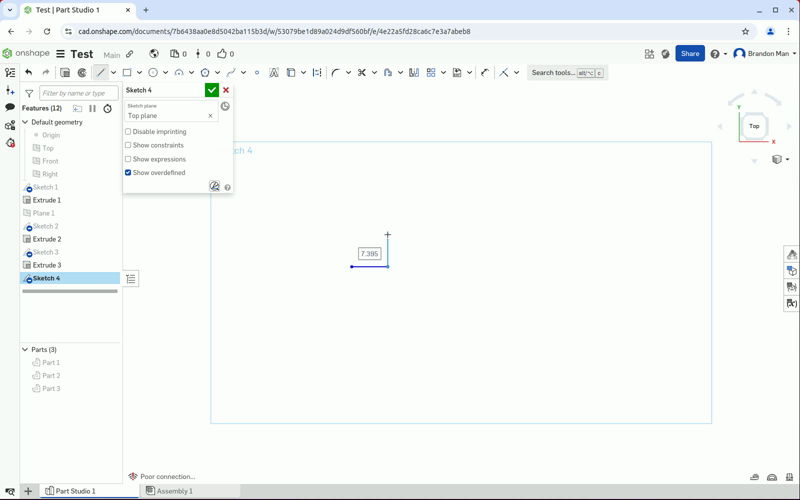
key_down(shift)
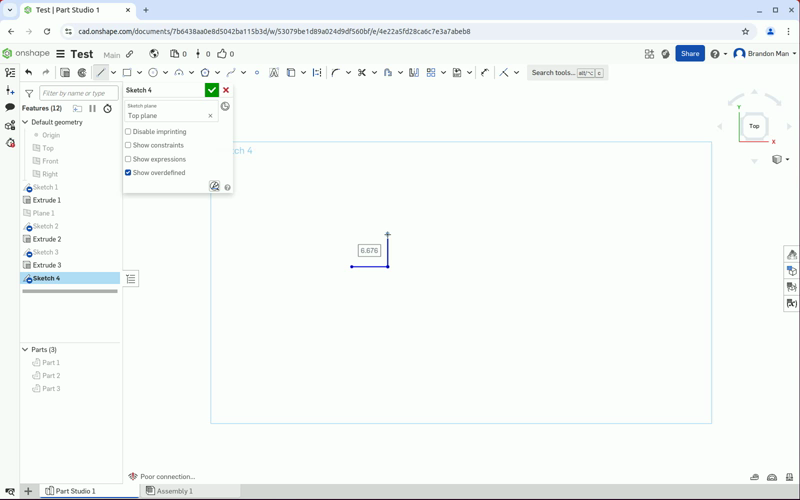
mouse_move(417, 234)
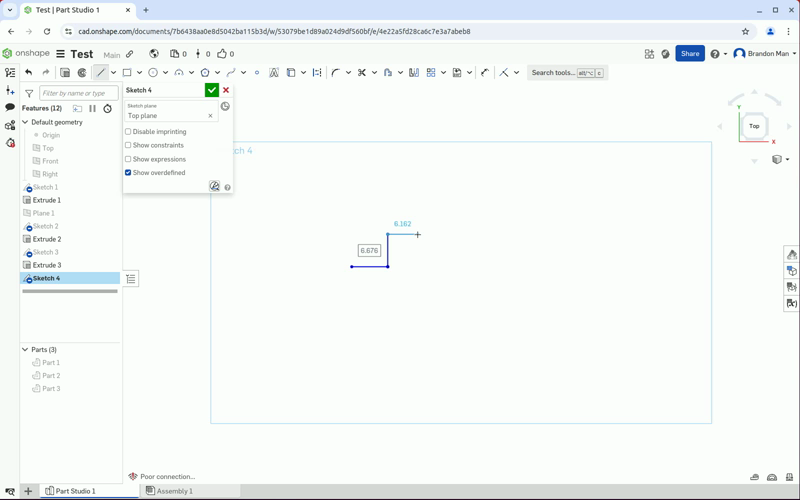
mouse_move(386, 234)
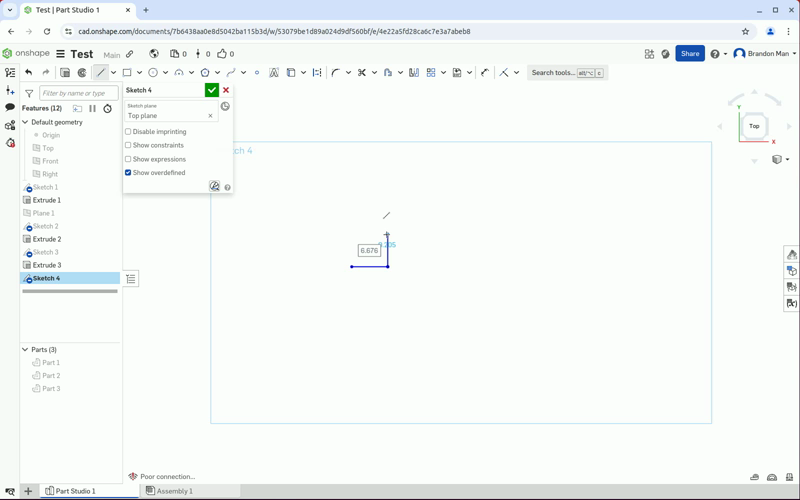
scroll(6)
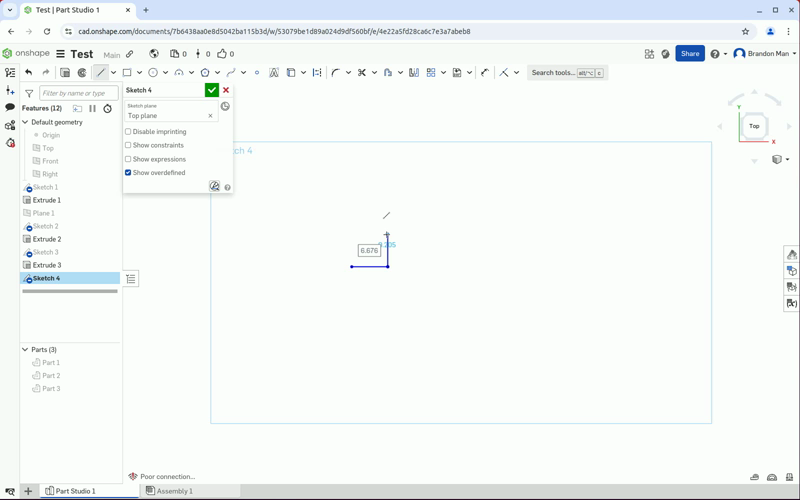
scroll(6)
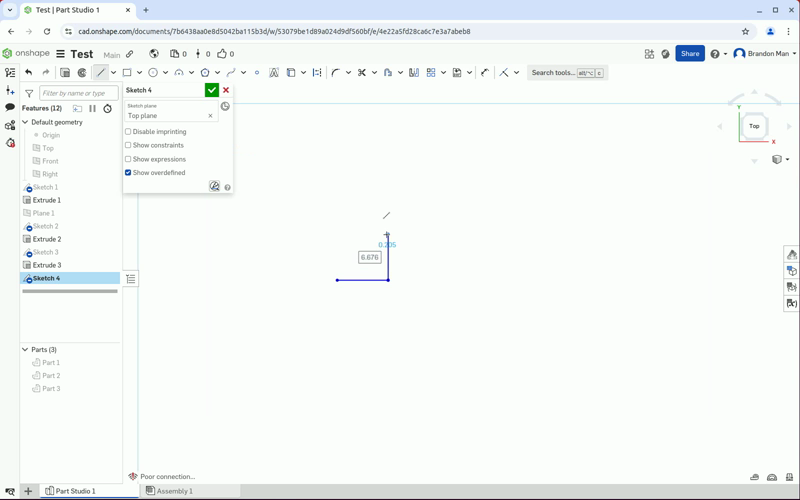
scroll(6)
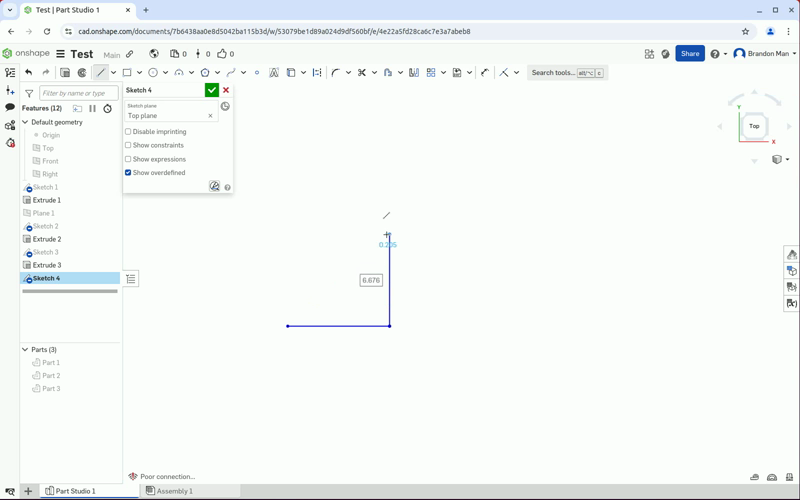
scroll(6)
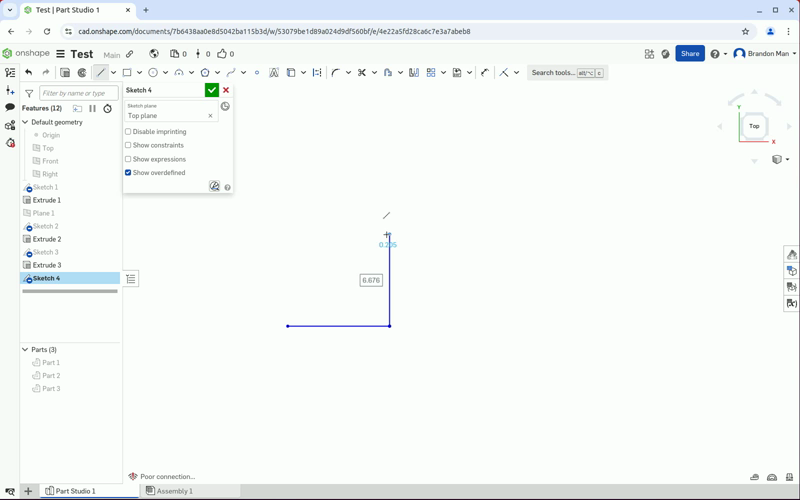
scroll(6)
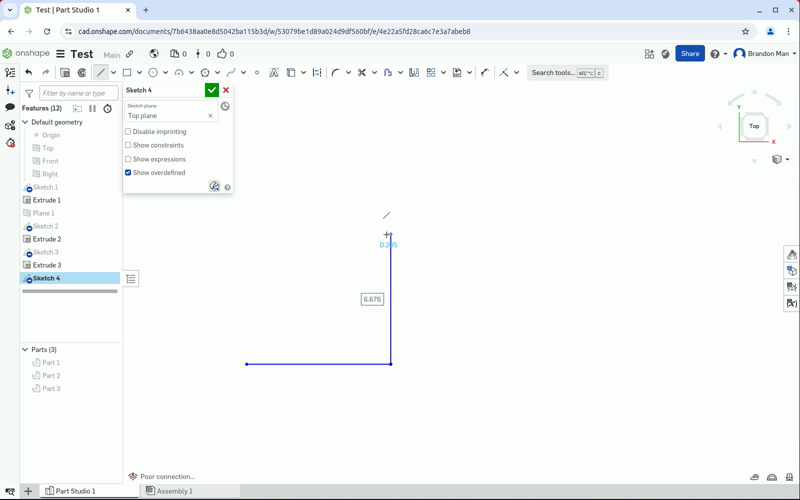
scroll(6)
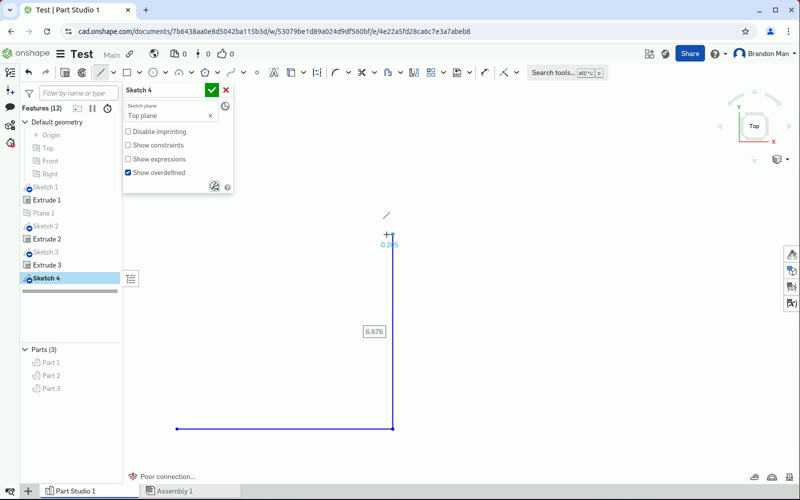
scroll(6)
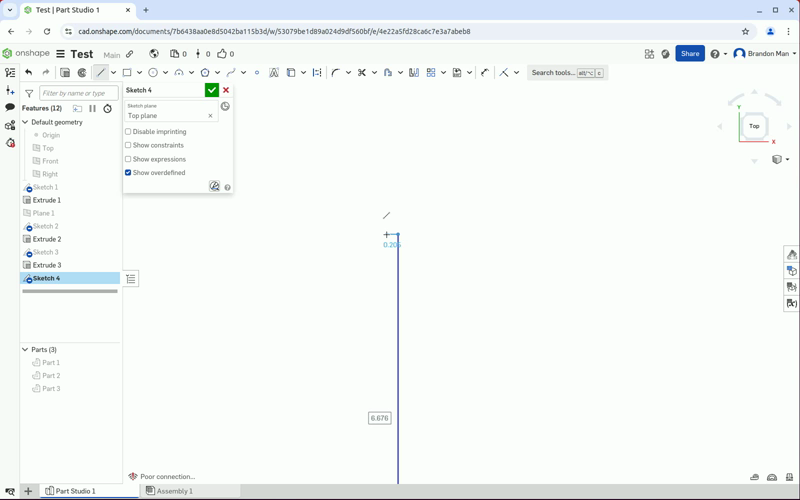
click(386, 234)
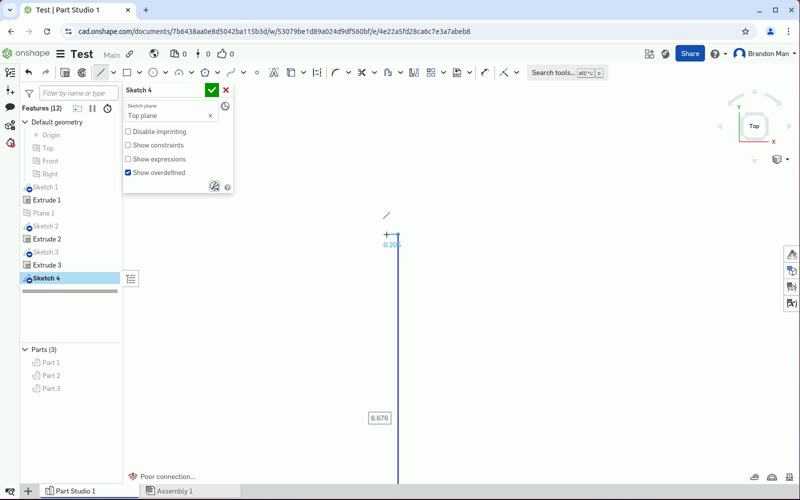
scroll(-6)
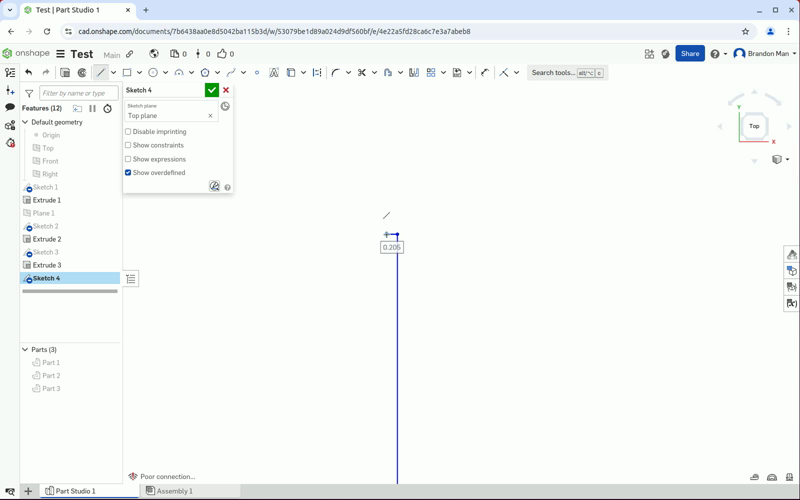
scroll(-6)
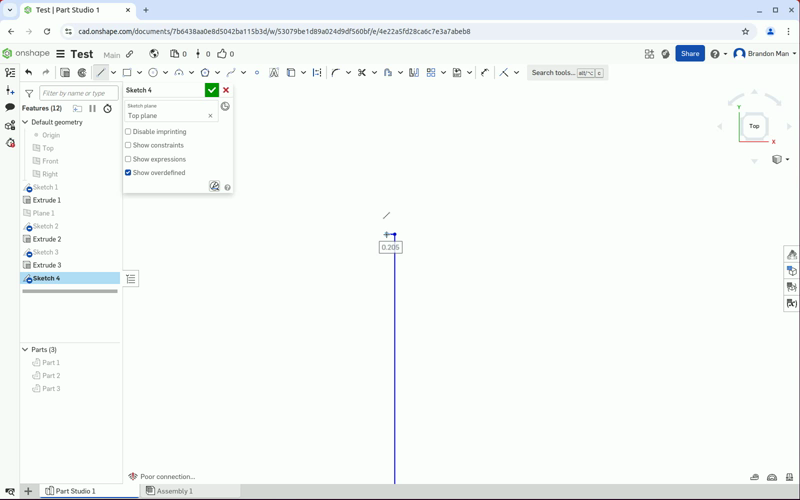
scroll(-6)
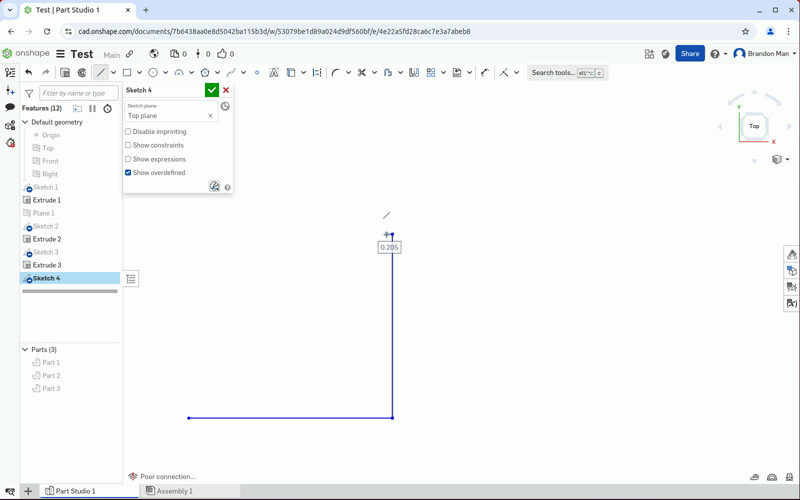
scroll(-6)
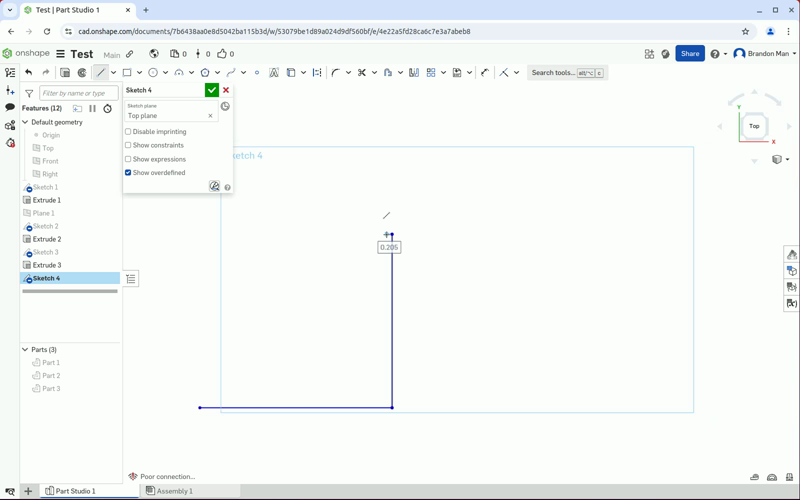
scroll(-6)
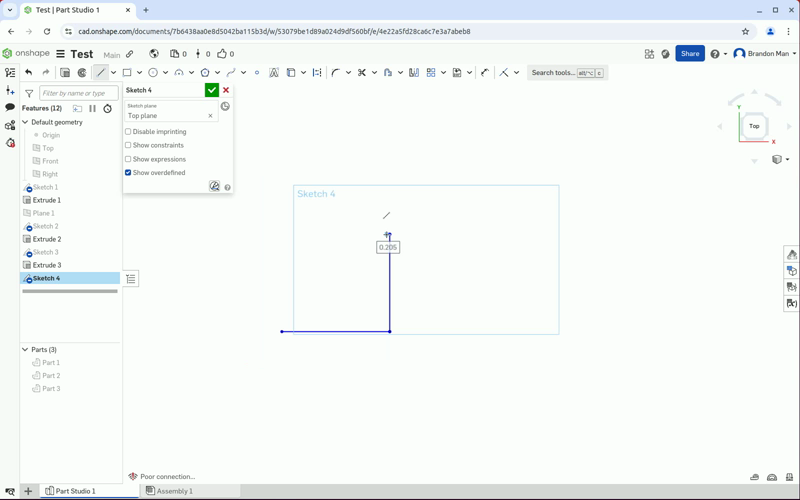
scroll(-6)
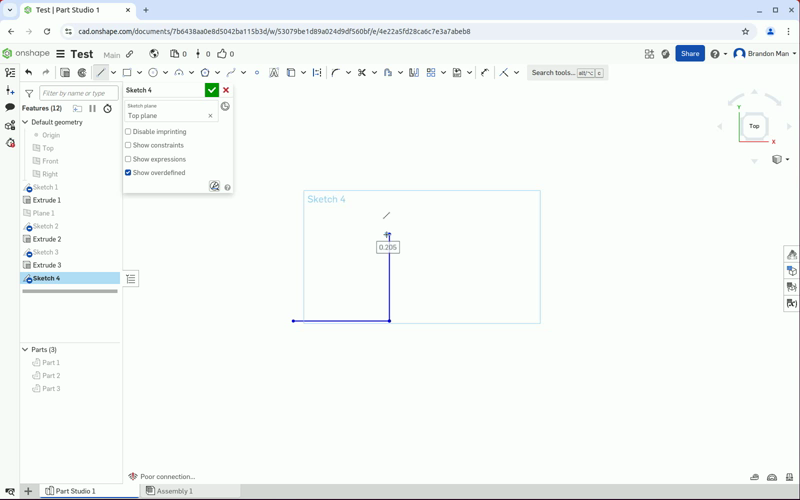
scroll(-6)
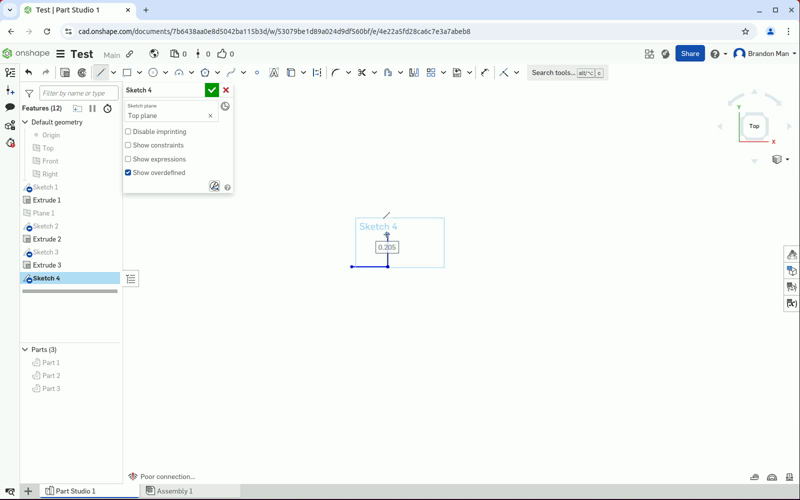
key_up(shift)
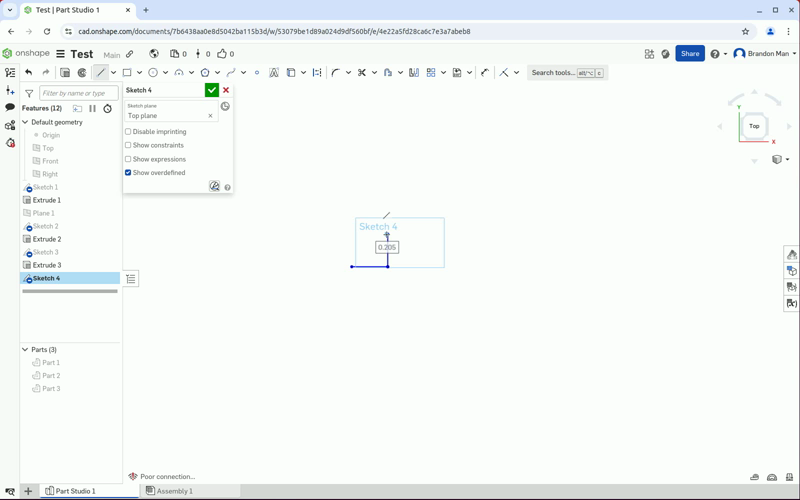
key_down(shift)
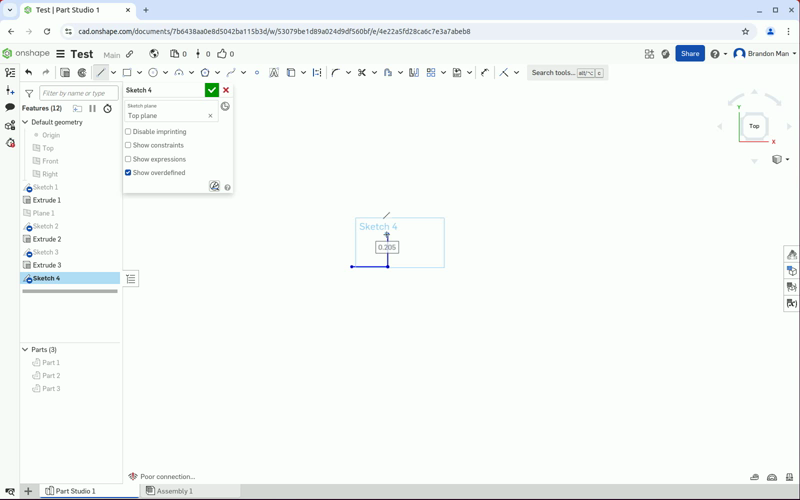
mouse_move(417, 234)
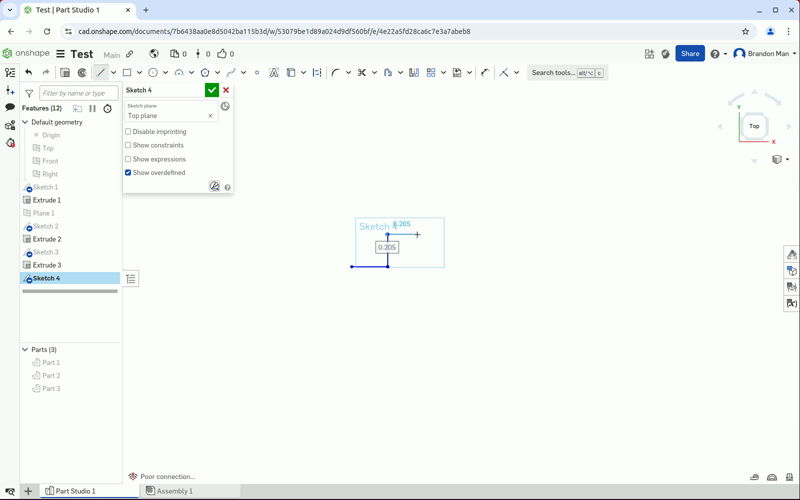
mouse_move(351, 234)
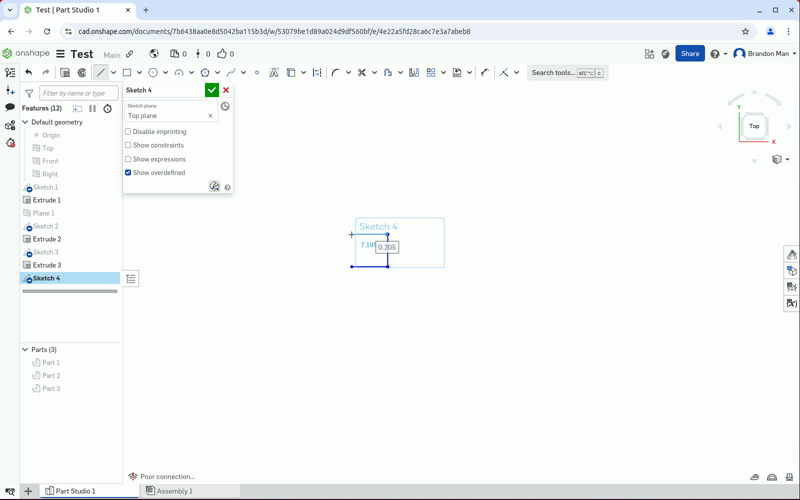
click(351, 234)
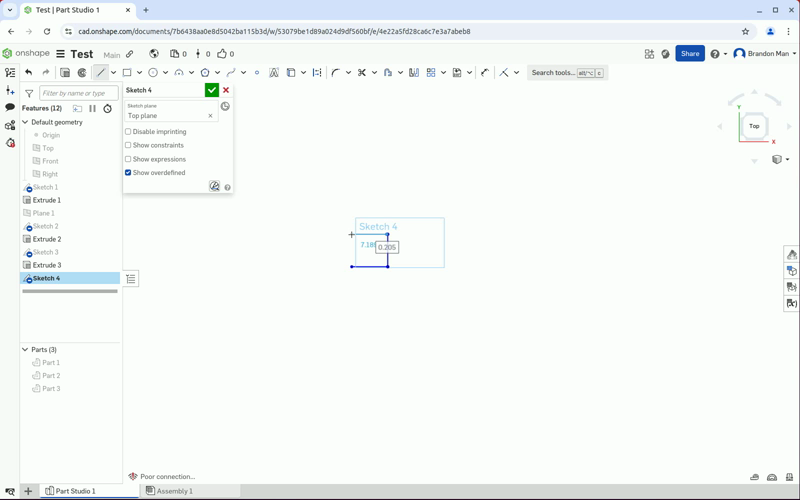
key_up(shift)
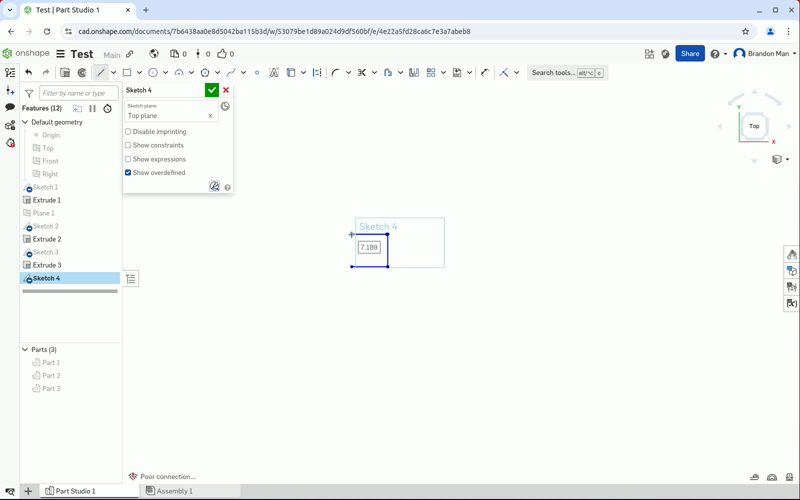
mouse_move(381, 234)
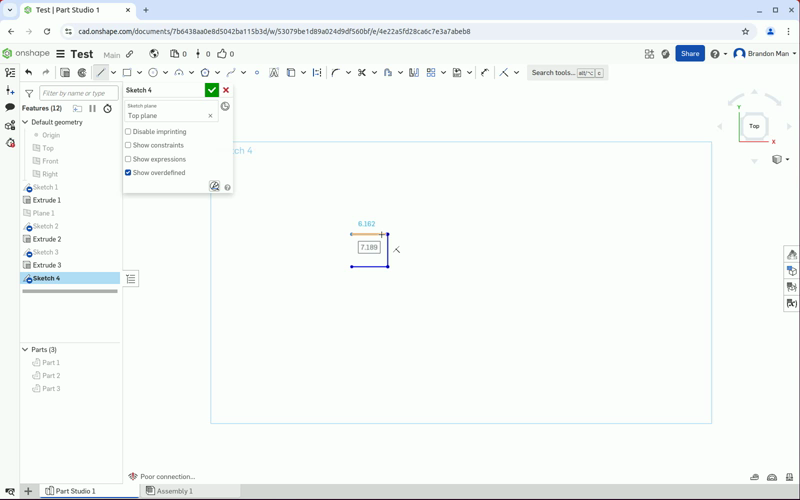
key_down(shift)
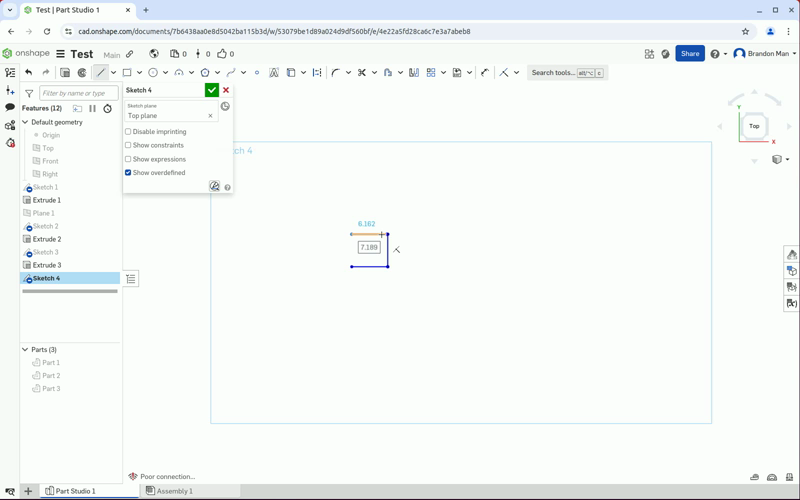
mouse_move(351, 266)
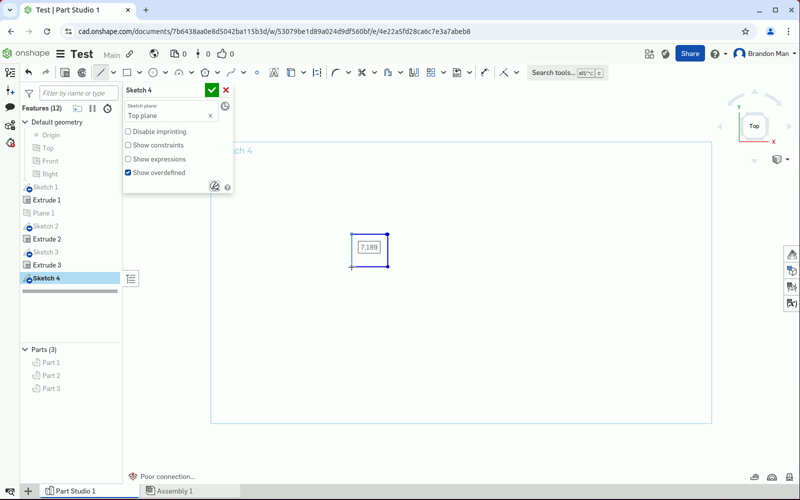
key_up(shift)
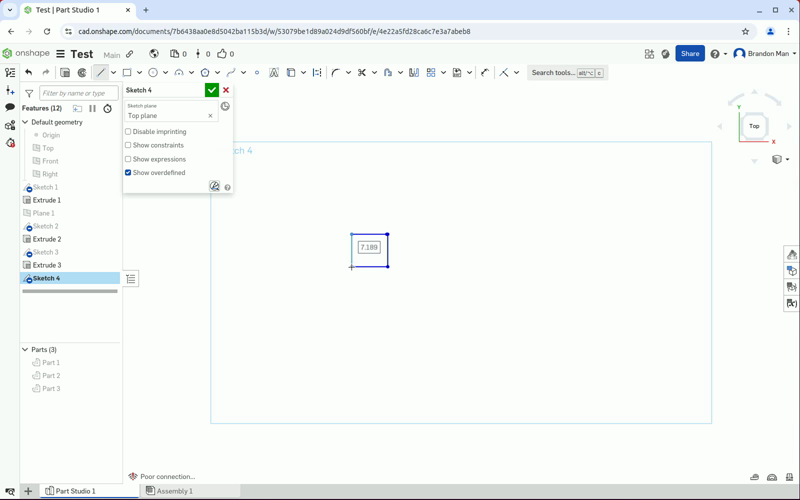
click(351, 266)
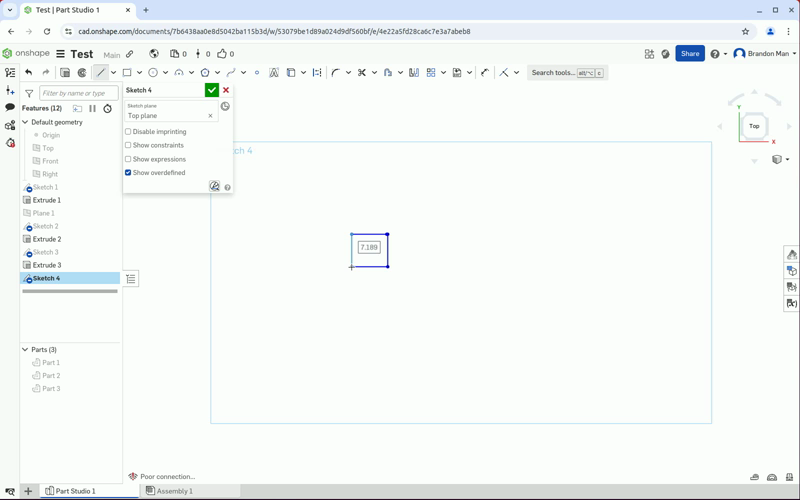
key(esc)
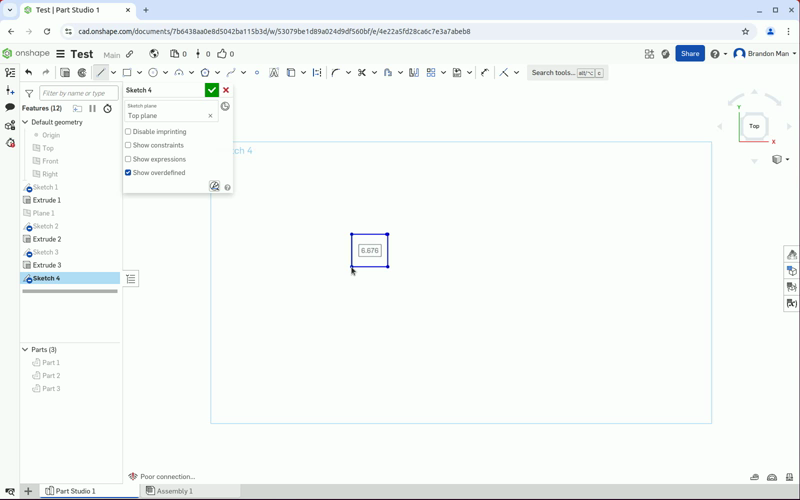
key(l)
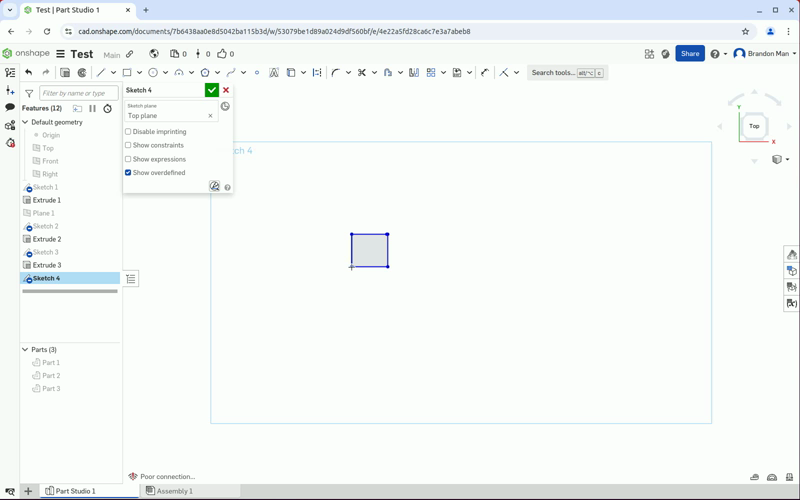
key_down(shift)
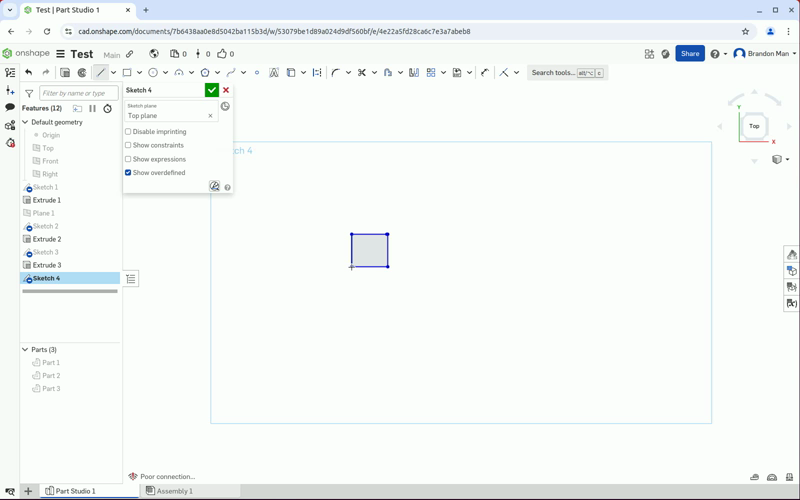
mouse_move(352, 265)
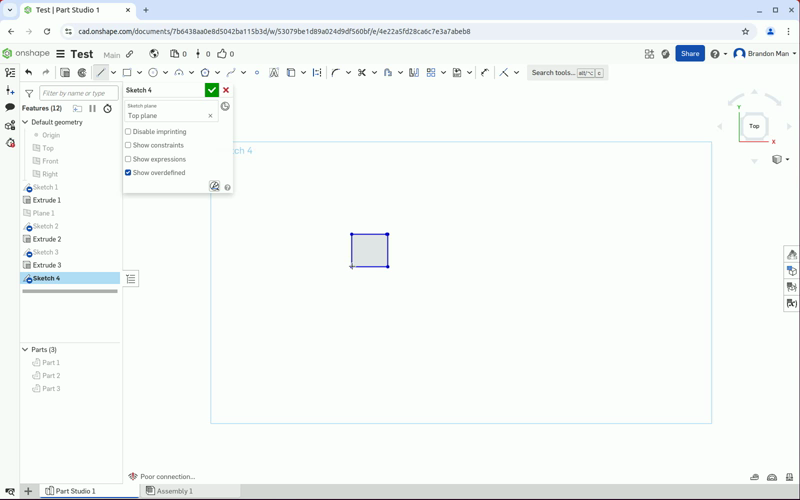
scroll(6)
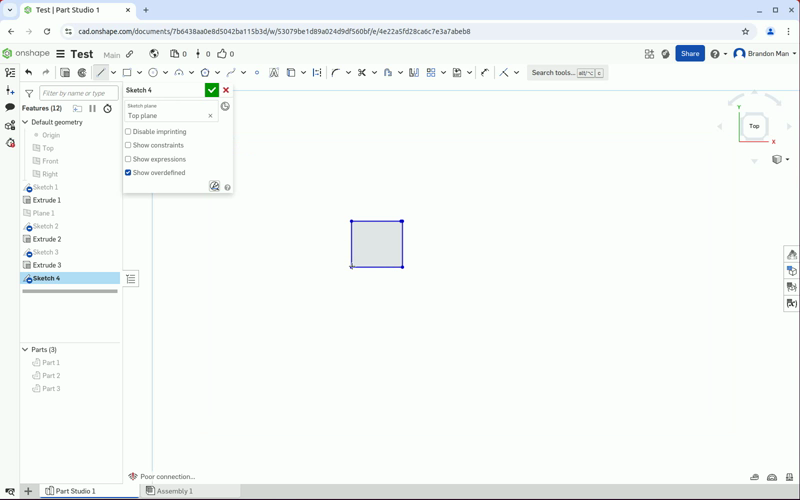
scroll(6)
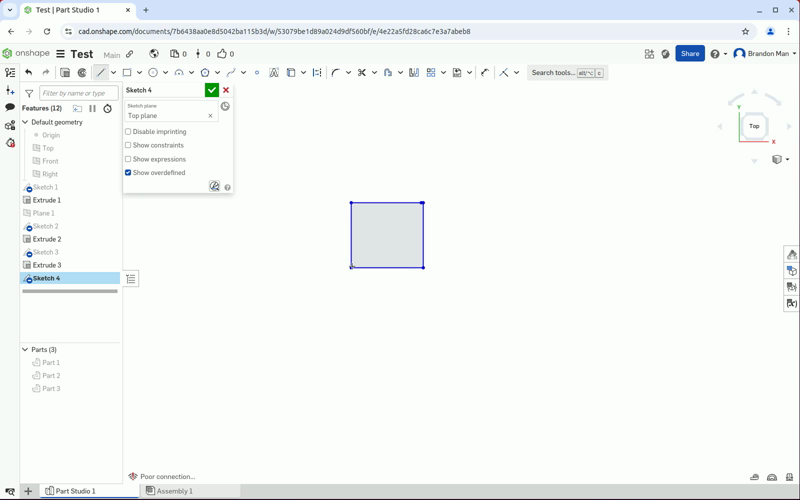
scroll(6)
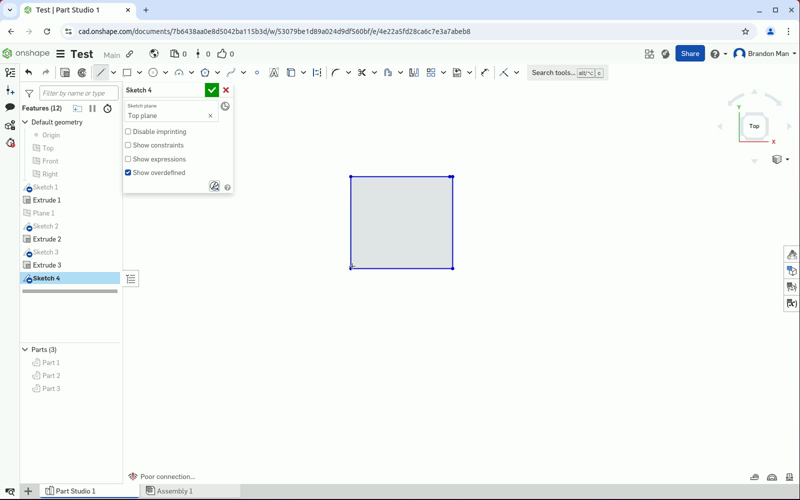
scroll(6)
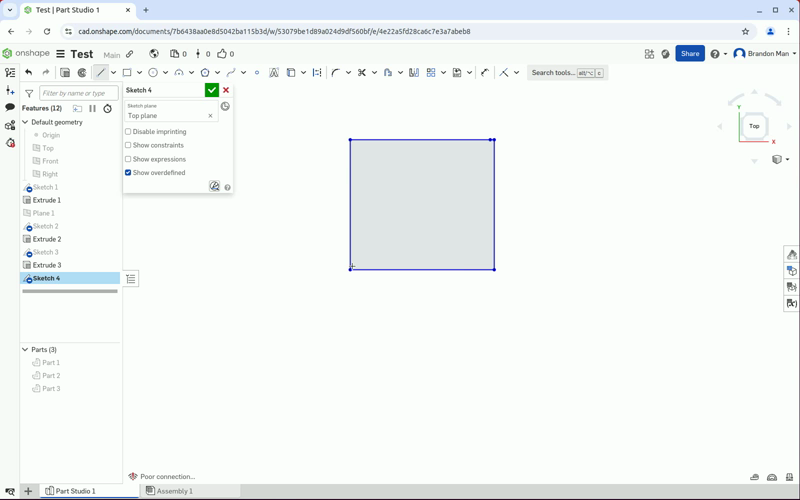
scroll(6)
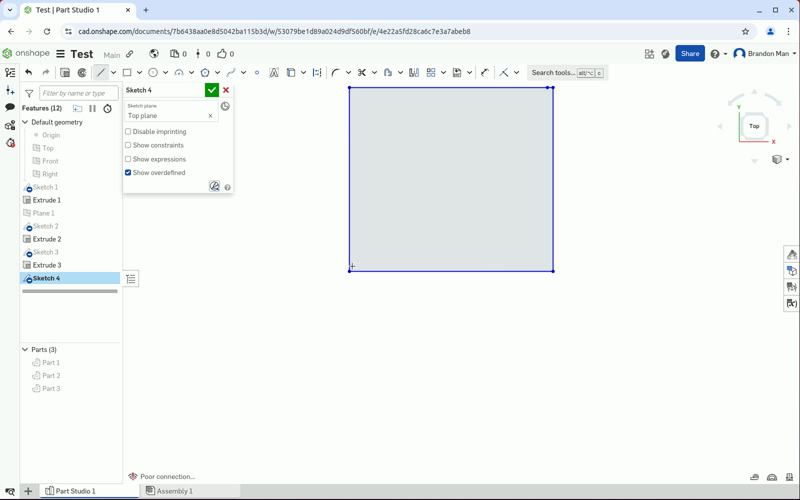
scroll(6)
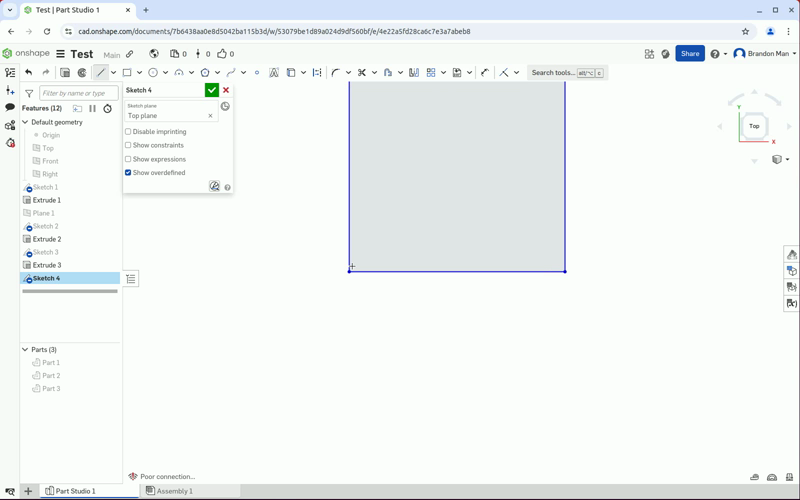
scroll(6)
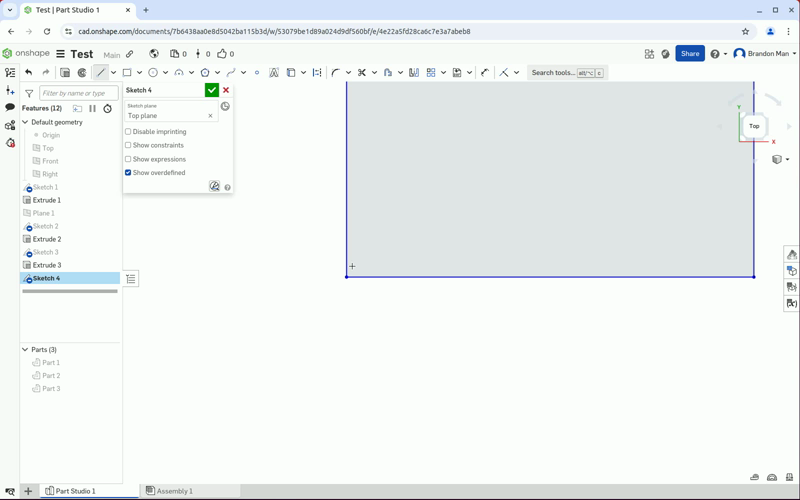
click(352, 265)
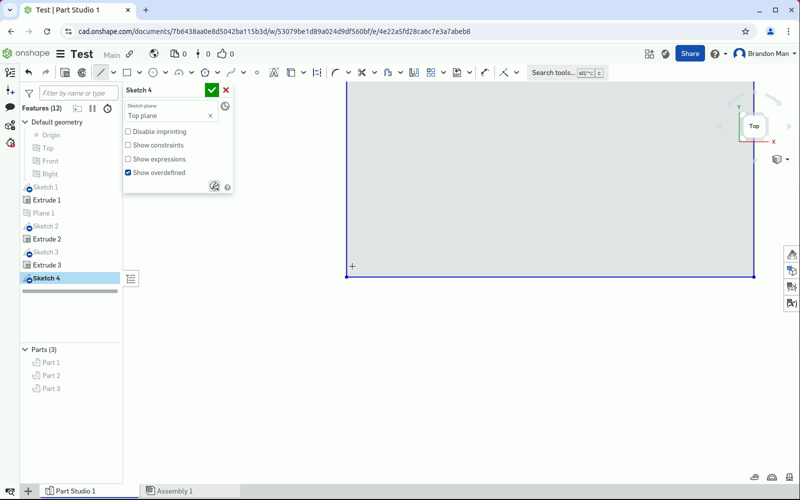
scroll(-6)
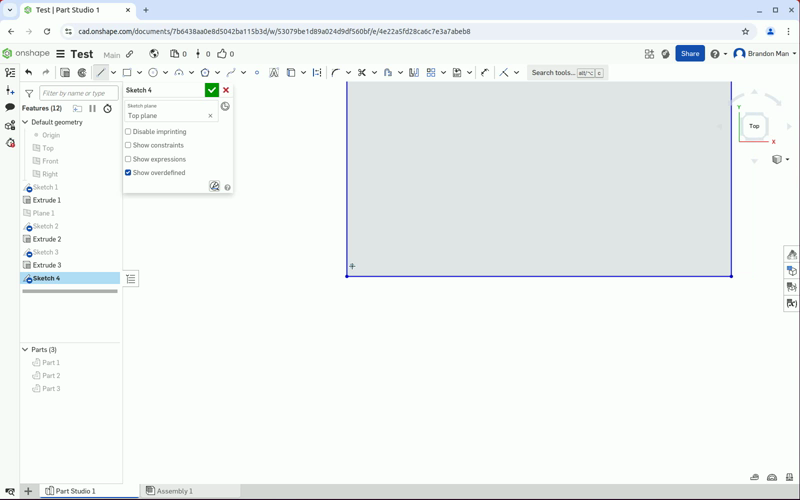
scroll(-6)
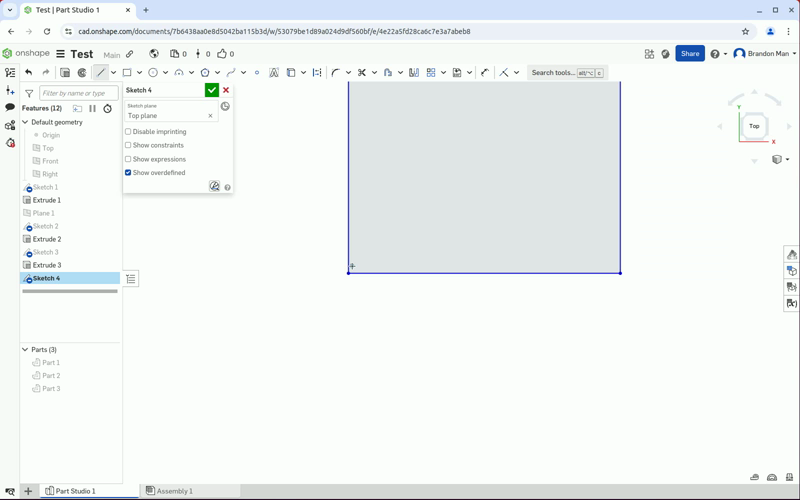
scroll(-6)
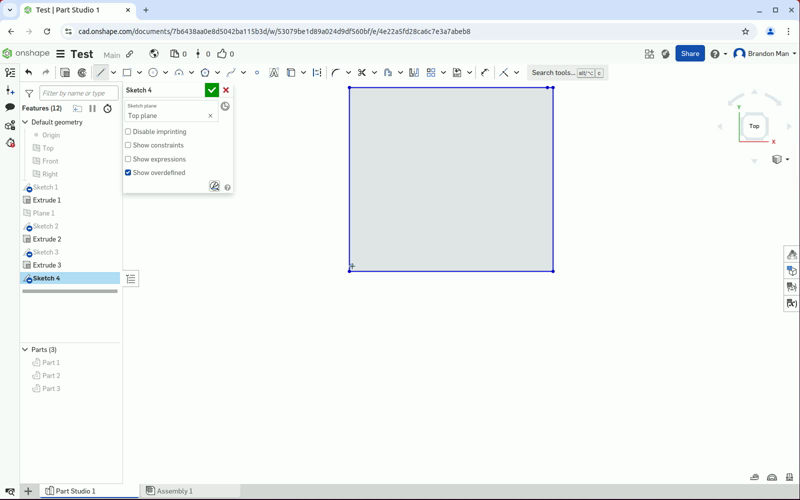
scroll(-6)
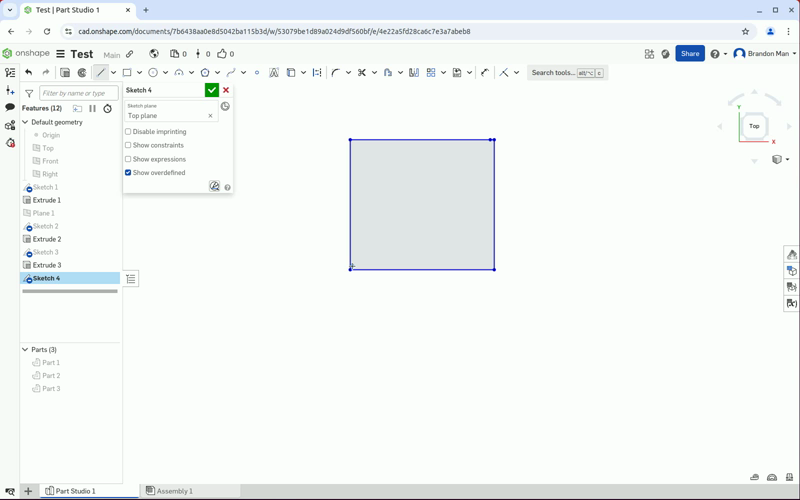
scroll(-6)
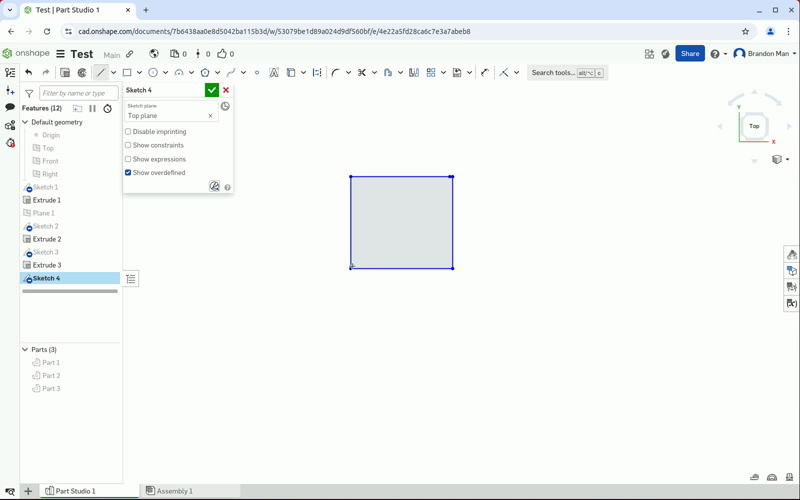
scroll(-6)
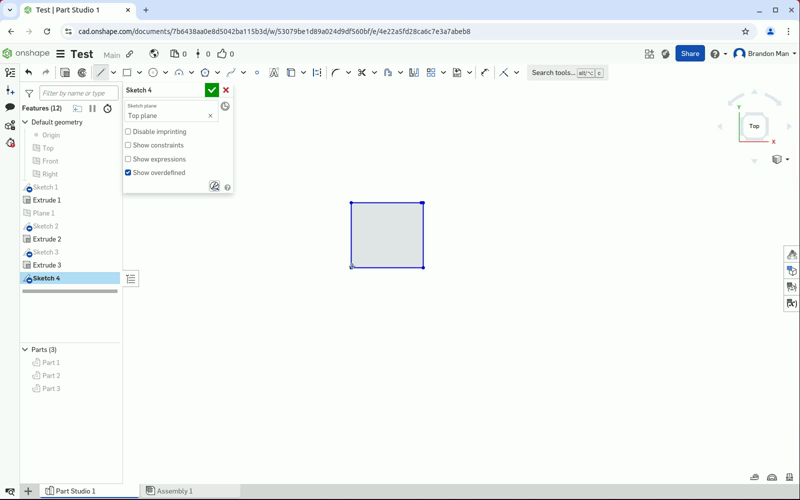
scroll(-6)
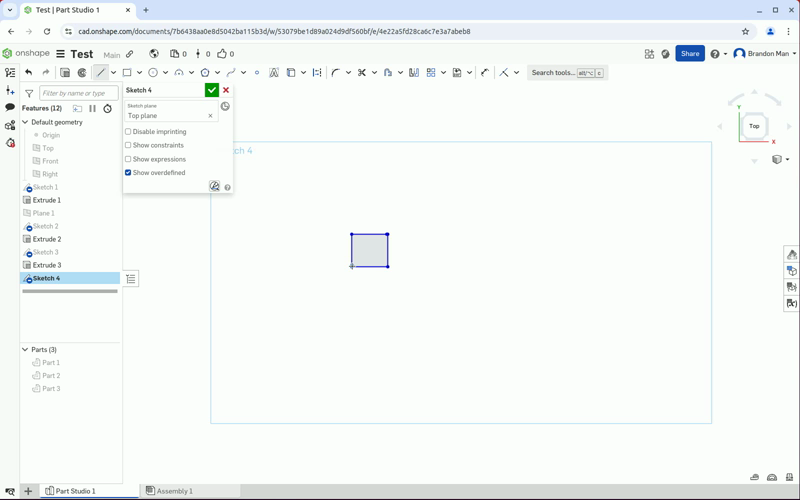
key_up(shift)
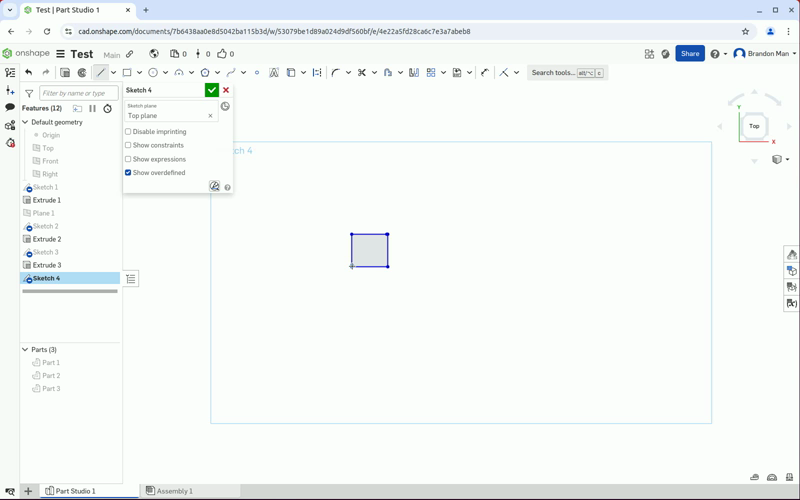
key_down(shift)
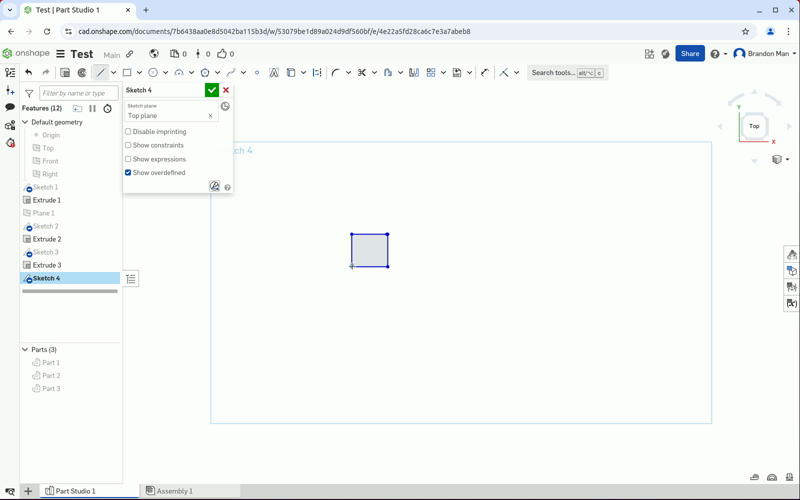
mouse_move(382, 265)
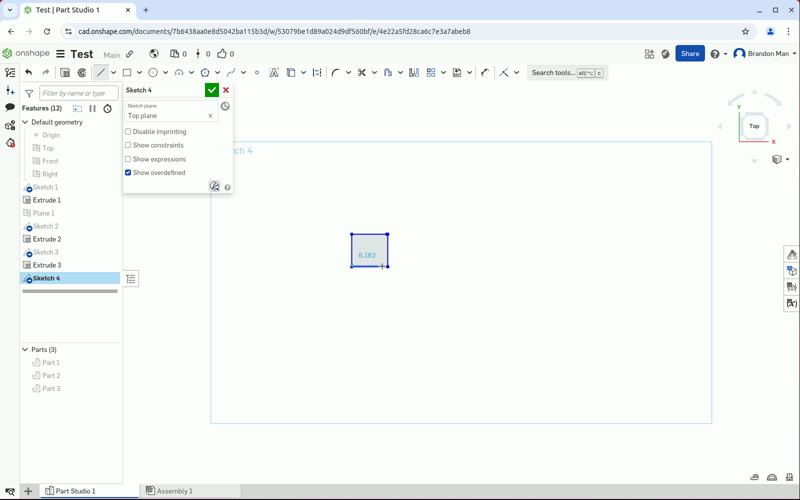
mouse_move(386, 265)
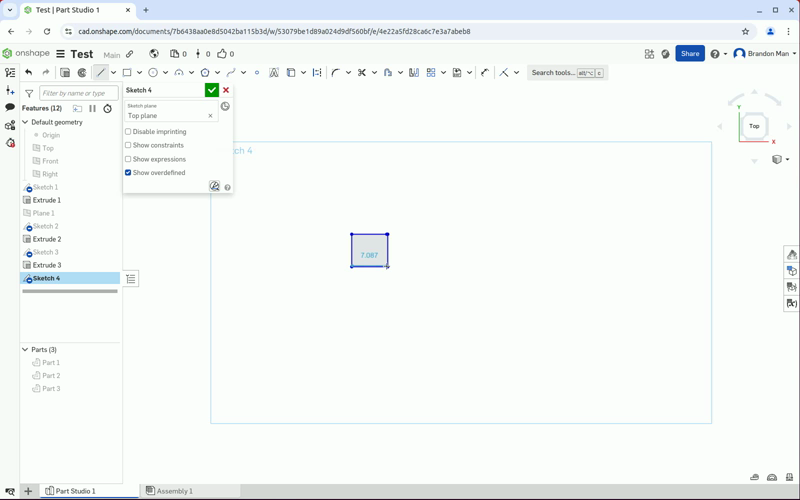
scroll(6)
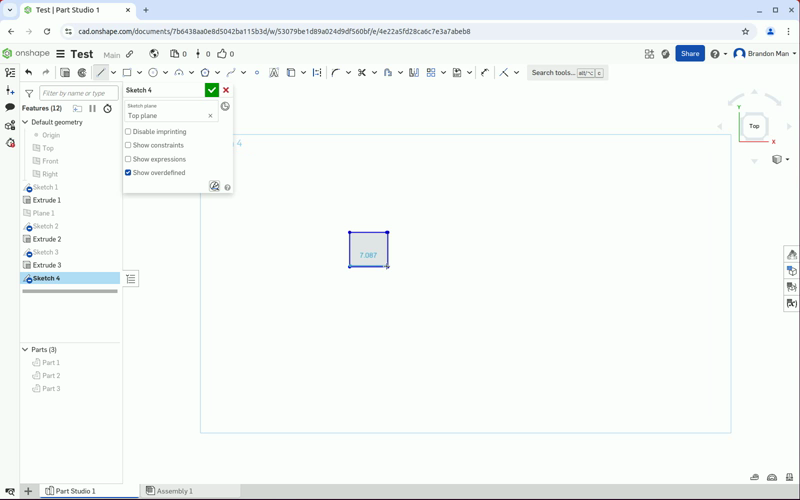
scroll(6)
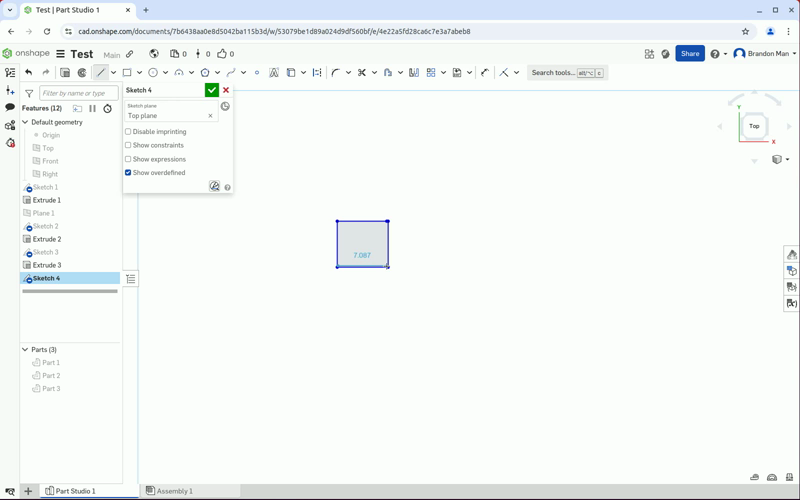
scroll(6)
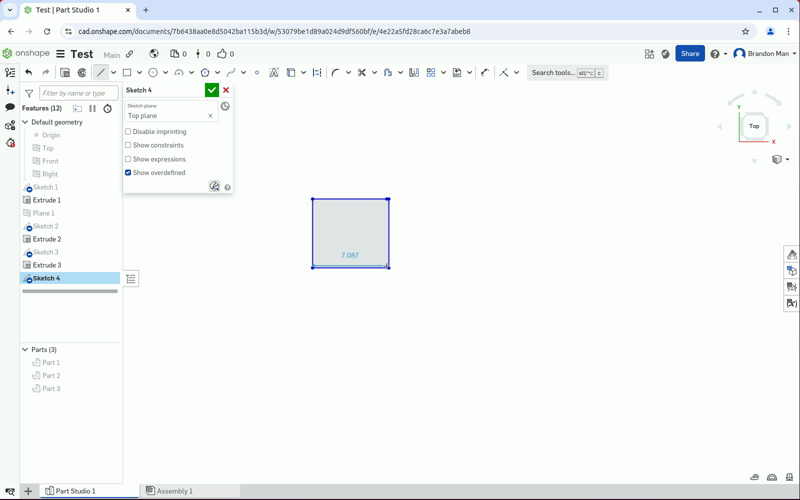
scroll(6)
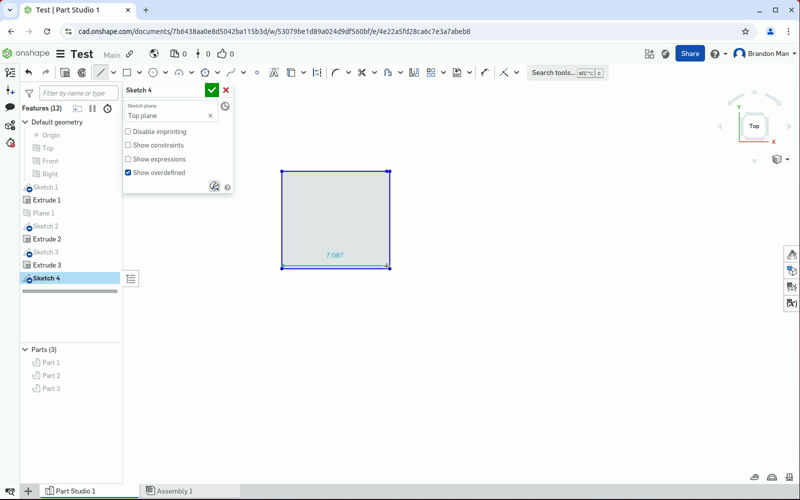
scroll(6)
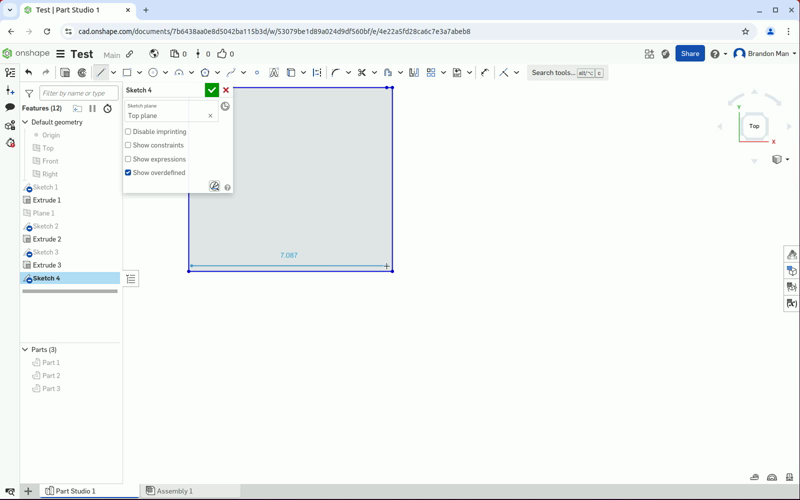
scroll(6)
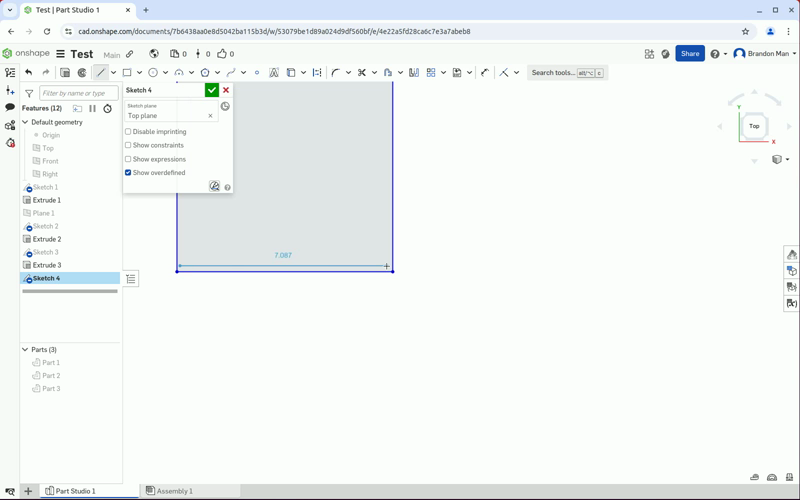
scroll(6)
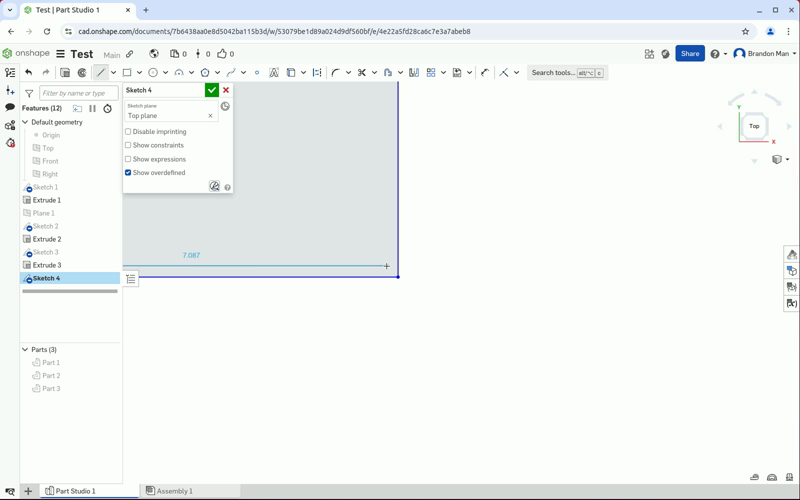
click(386, 265)
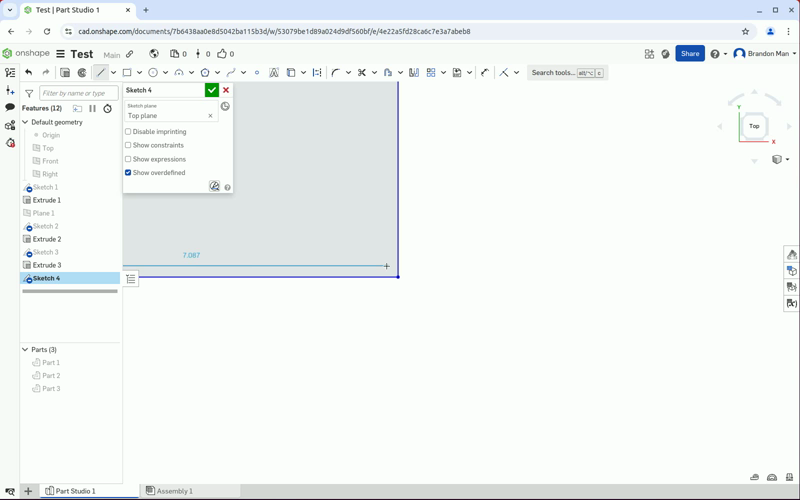
scroll(-6)
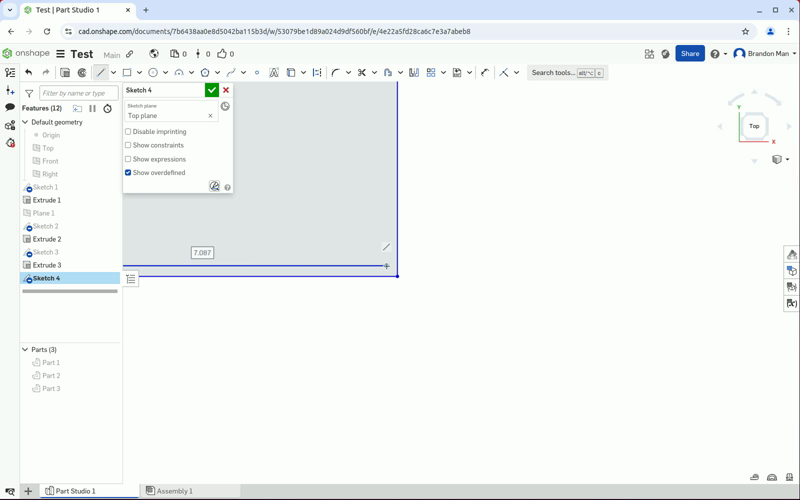
scroll(-6)
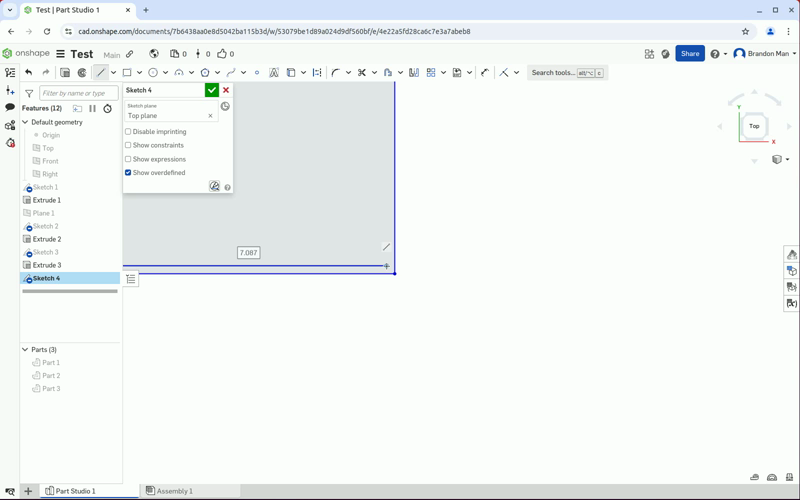
scroll(-6)
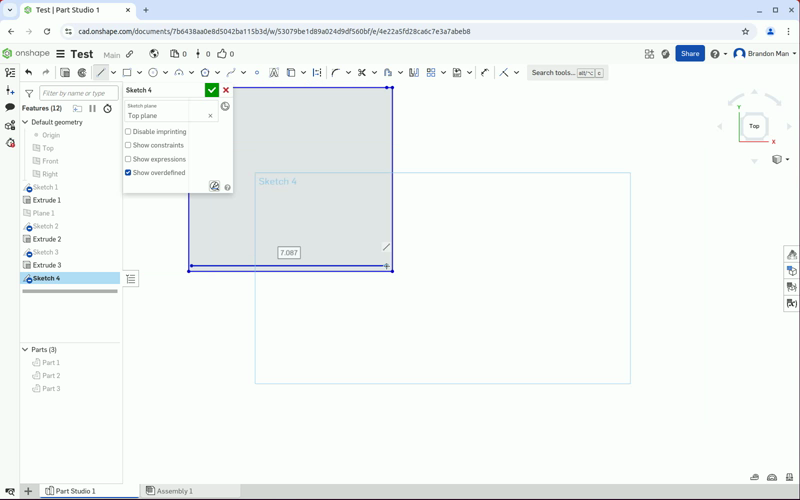
scroll(-6)
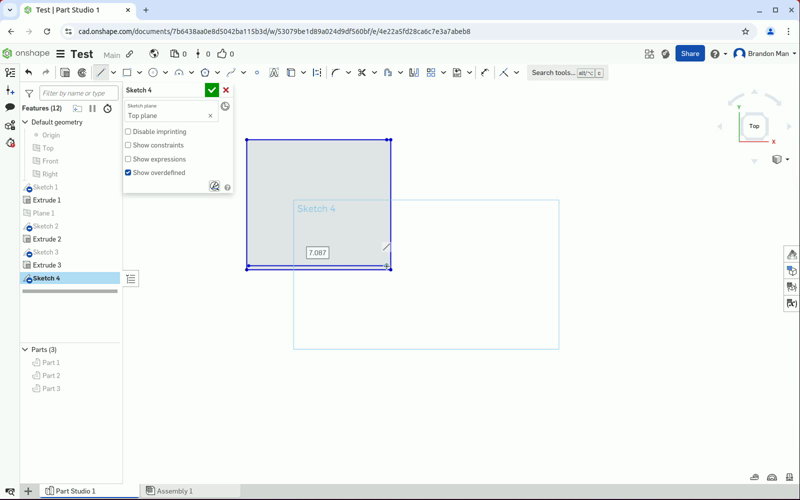
scroll(-6)
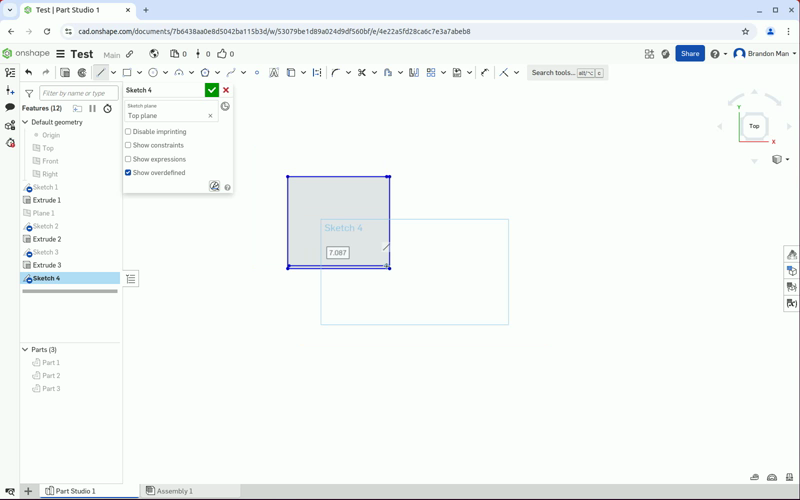
scroll(-6)
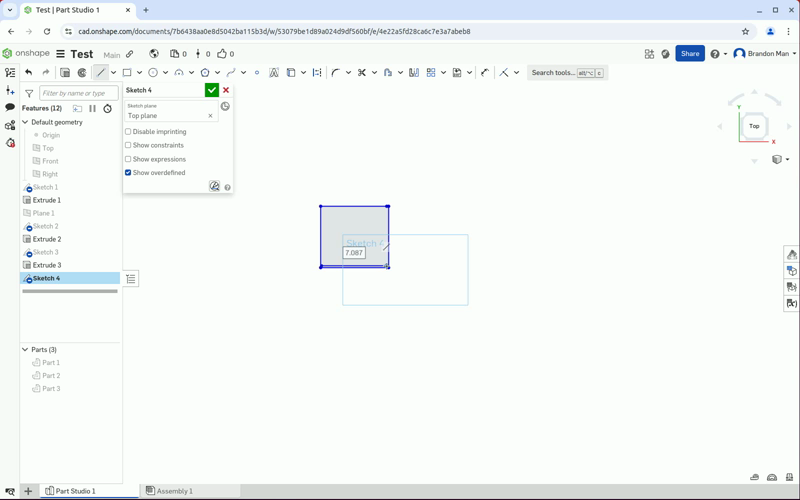
scroll(-6)
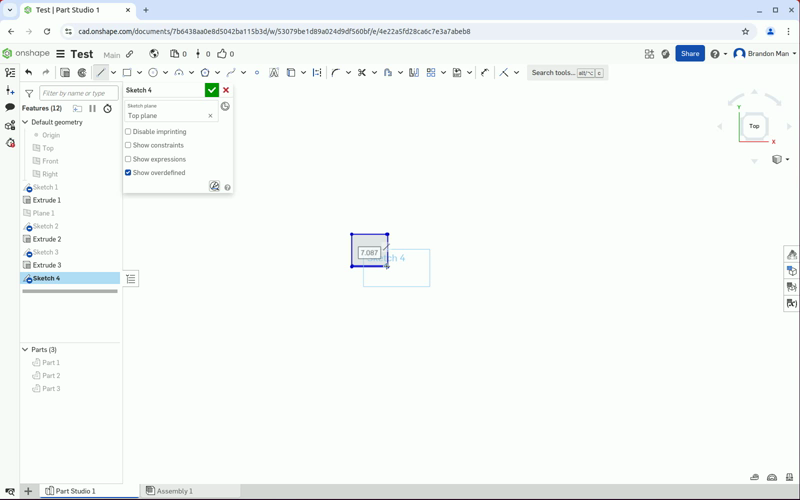
key_up(shift)
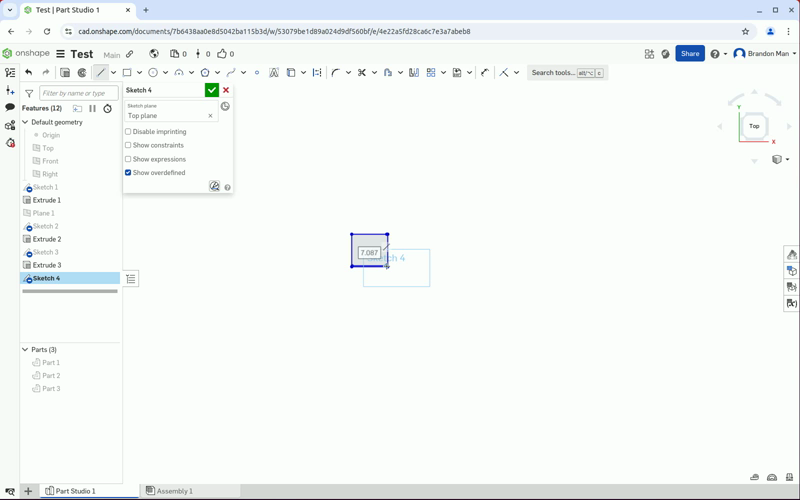
key_down(shift)
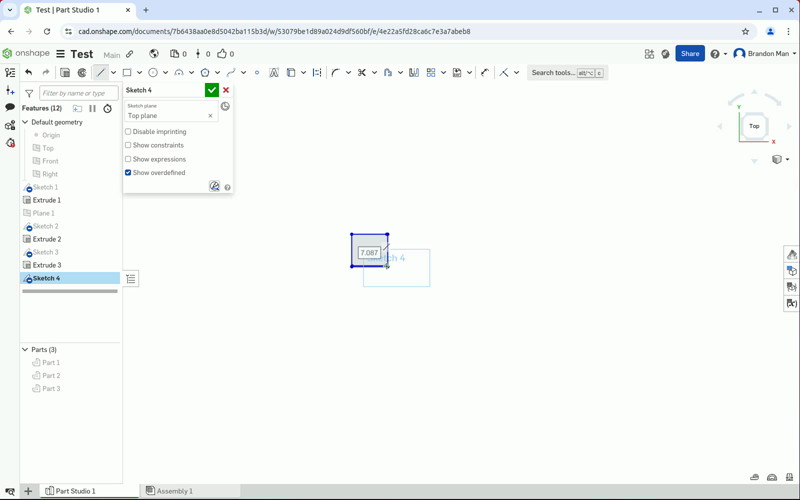
mouse_move(417, 265)
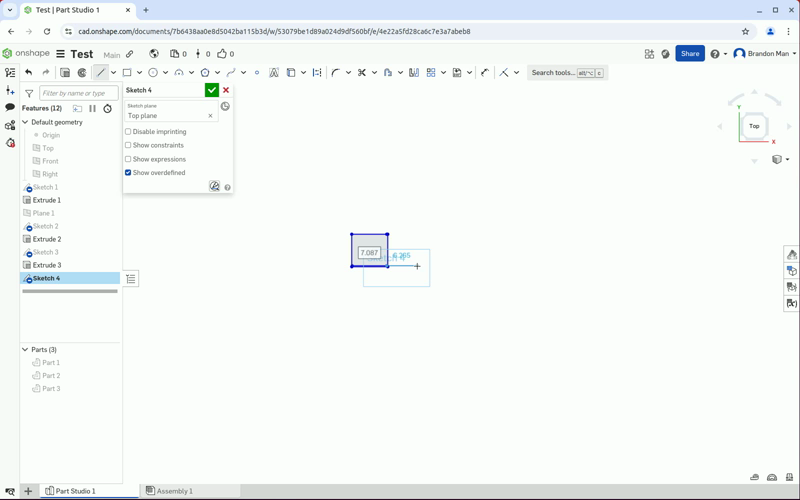
mouse_move(386, 234)
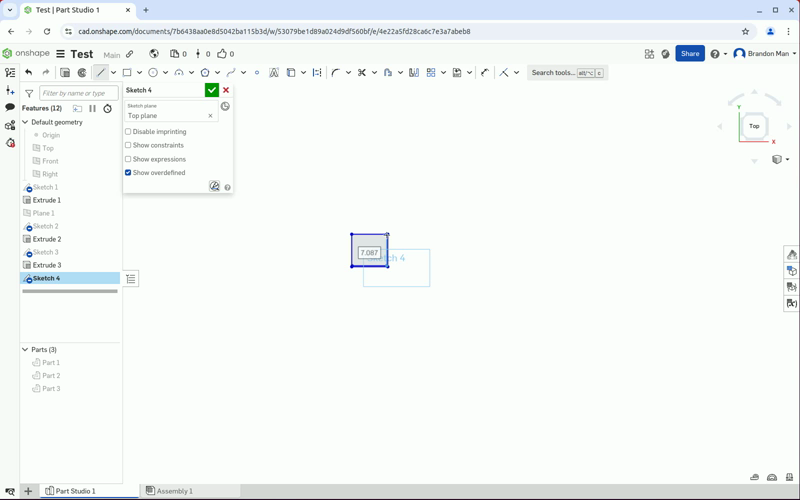
scroll(6)
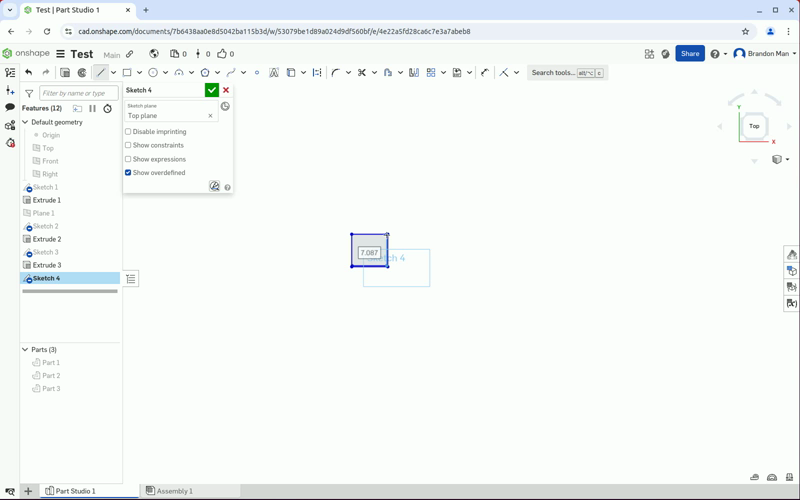
scroll(6)
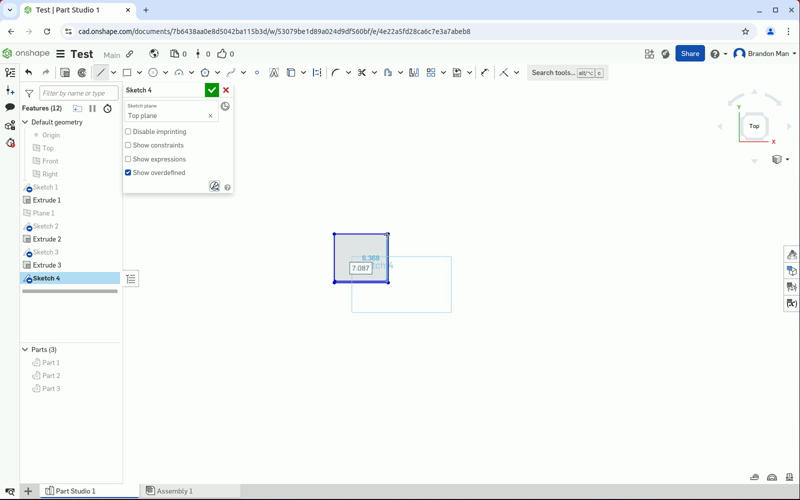
scroll(6)
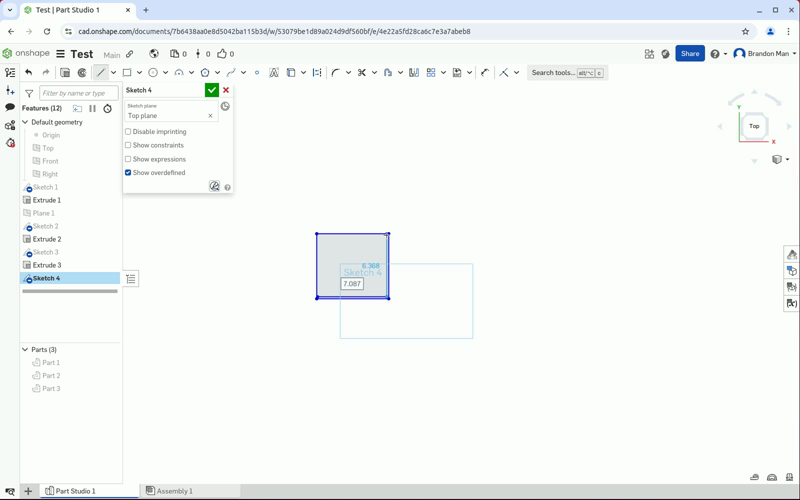
scroll(6)
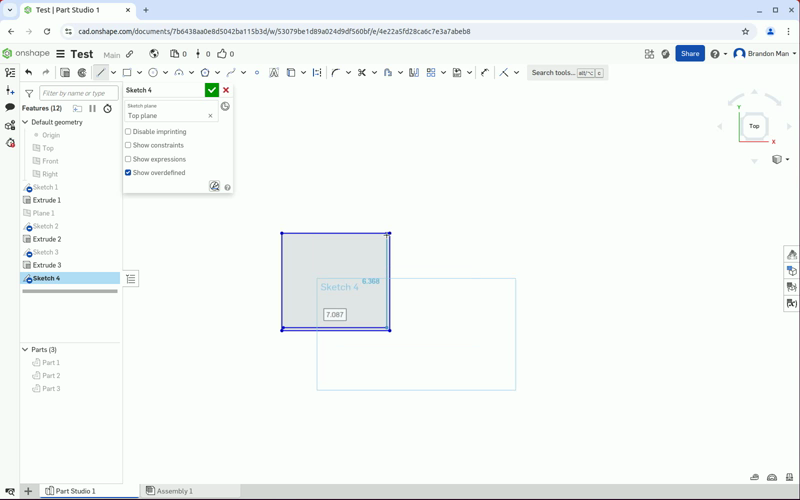
scroll(6)
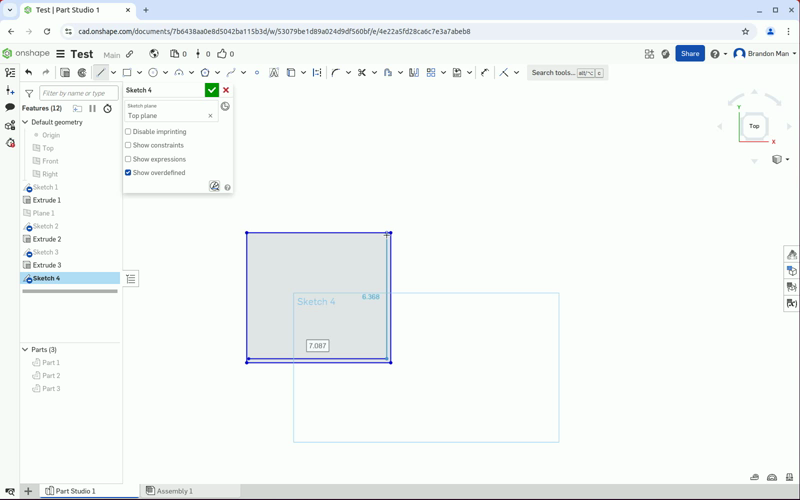
scroll(6)
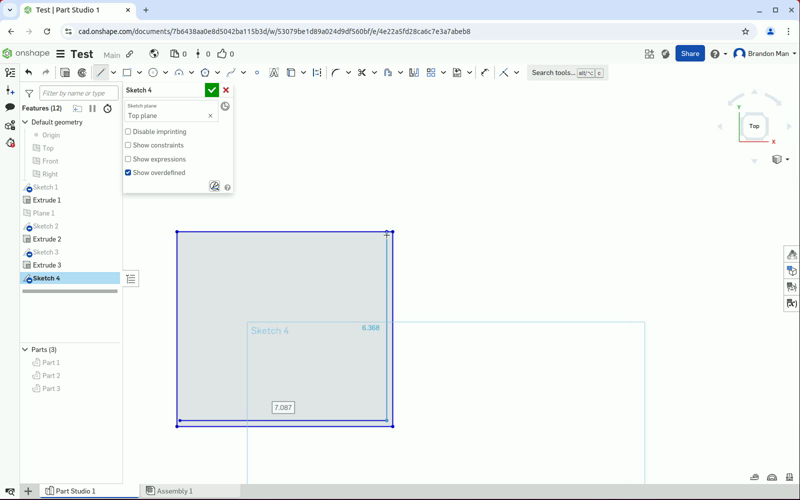
scroll(6)
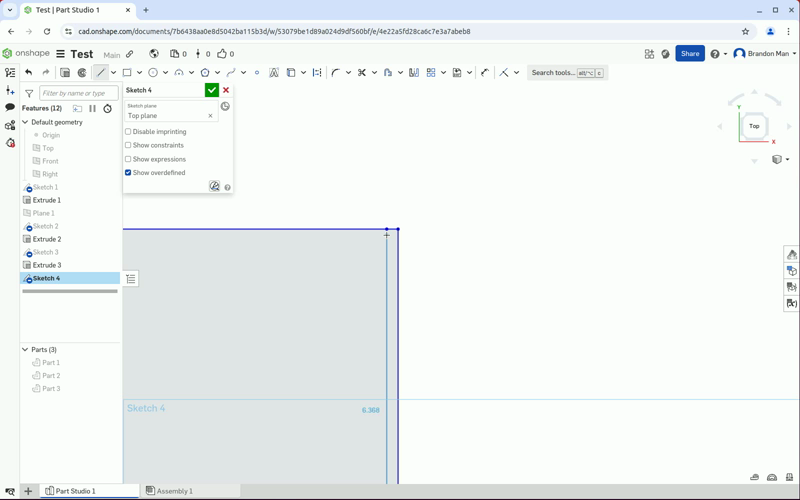
click(386, 234)
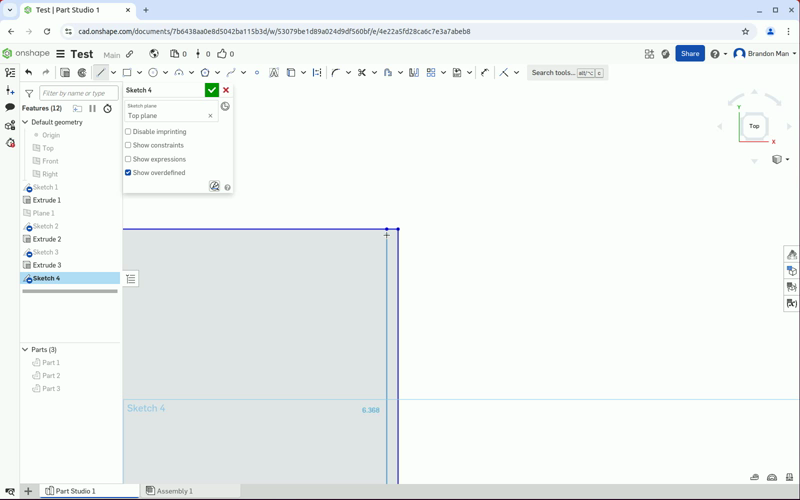
scroll(-6)
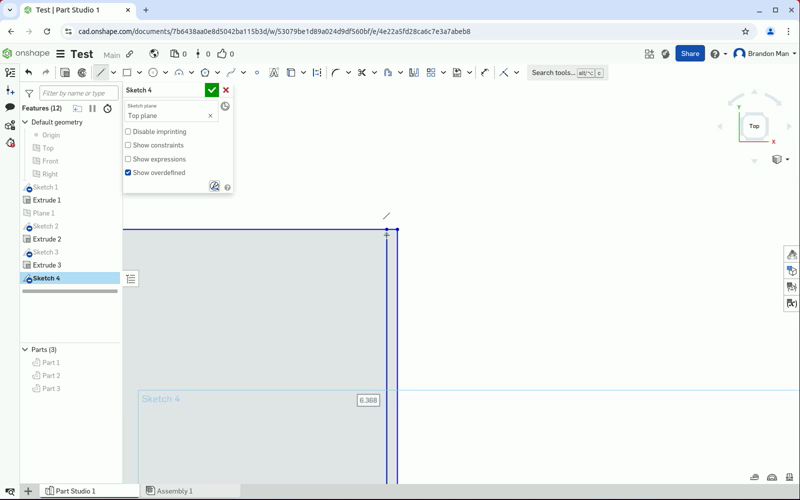
scroll(-6)
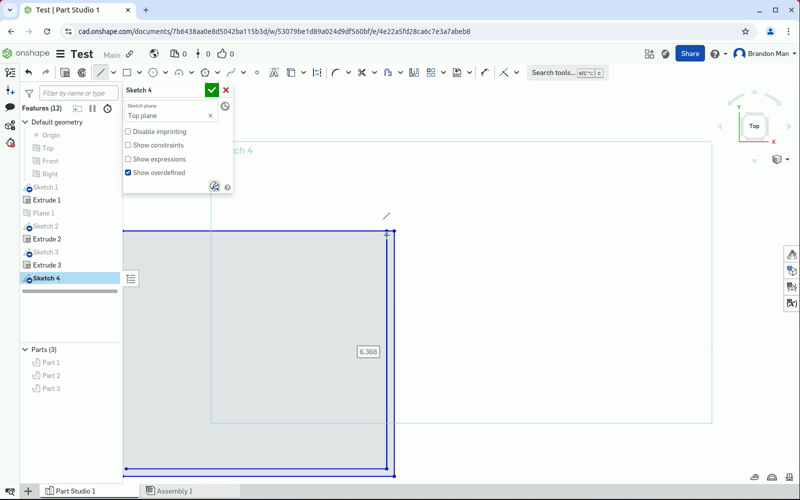
scroll(-6)
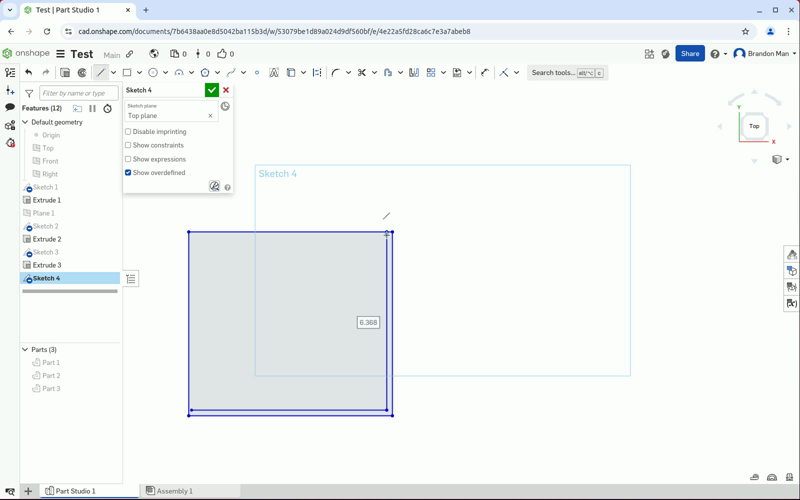
scroll(-6)
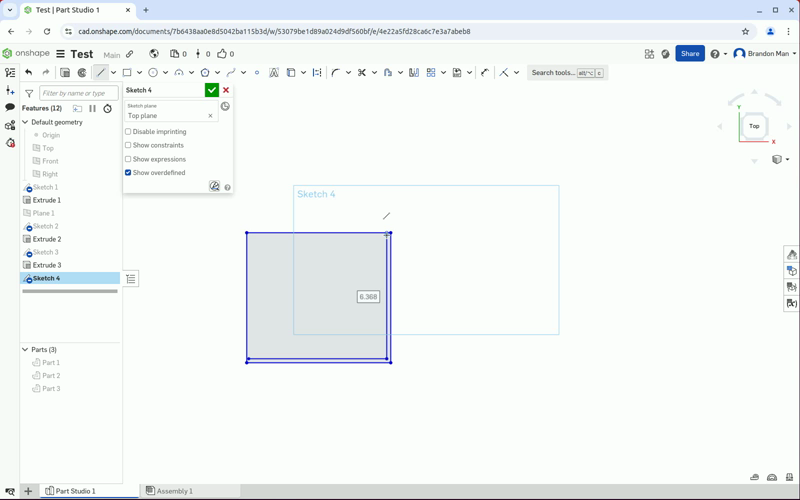
scroll(-6)
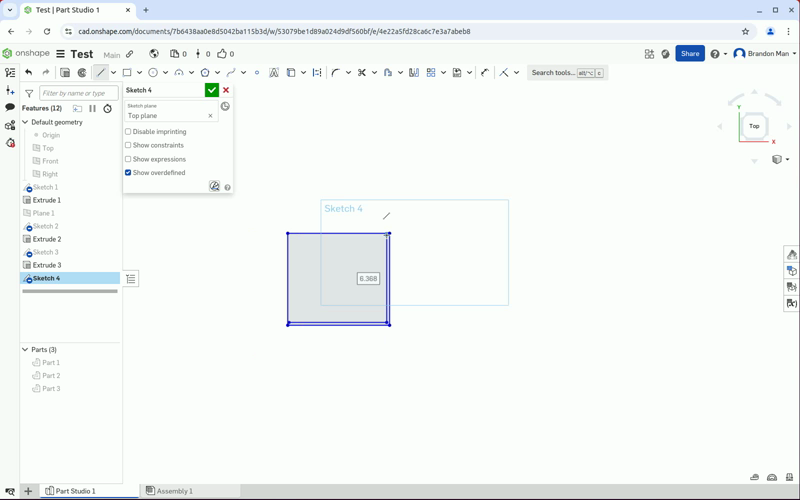
scroll(-6)
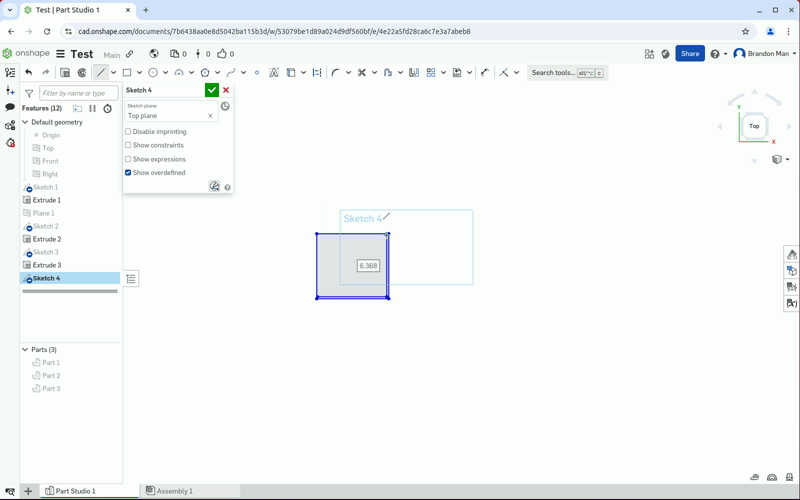
scroll(-6)
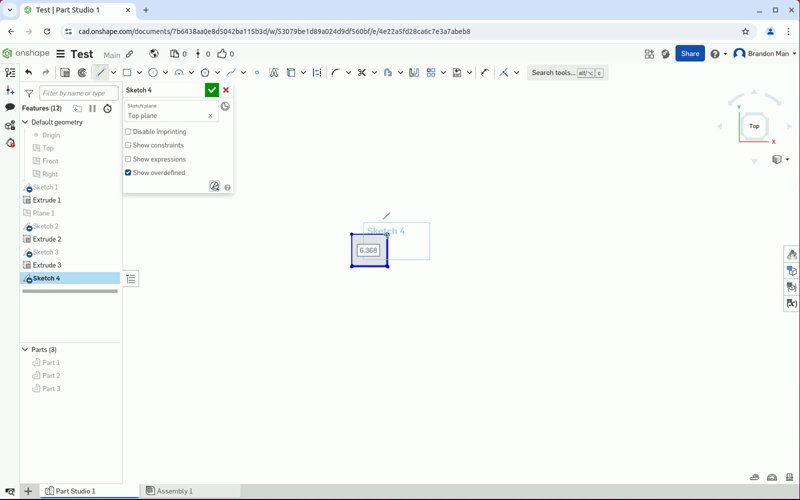
key_up(shift)
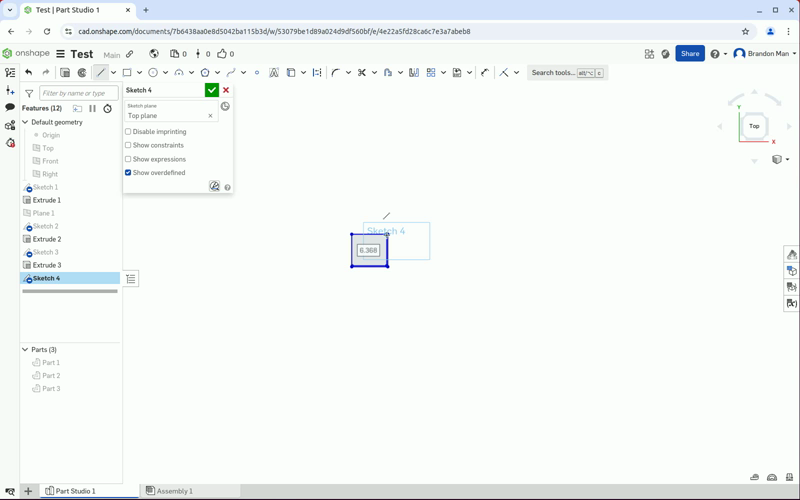
key_down(shift)
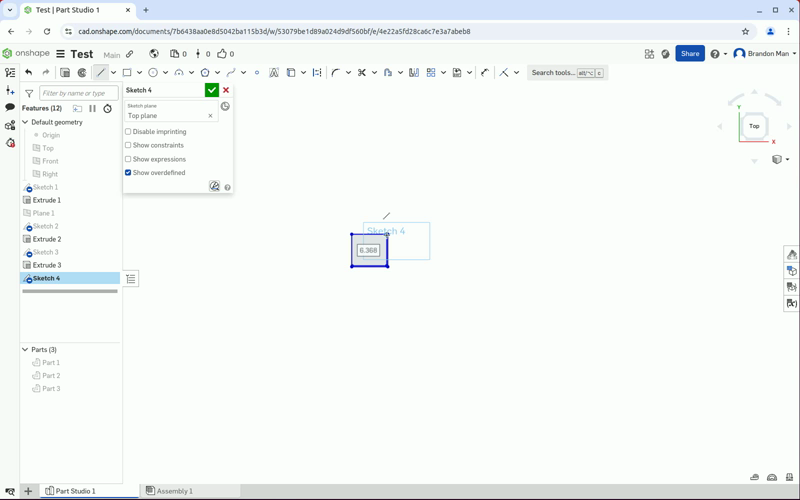
mouse_move(417, 234)
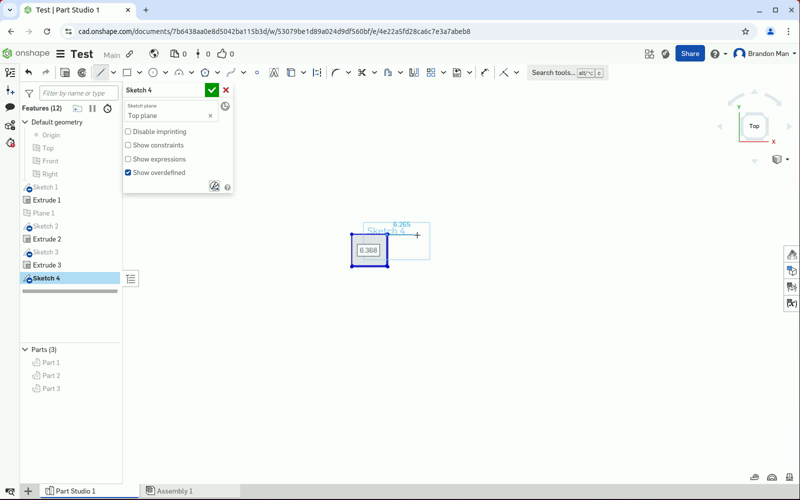
mouse_move(352, 234)
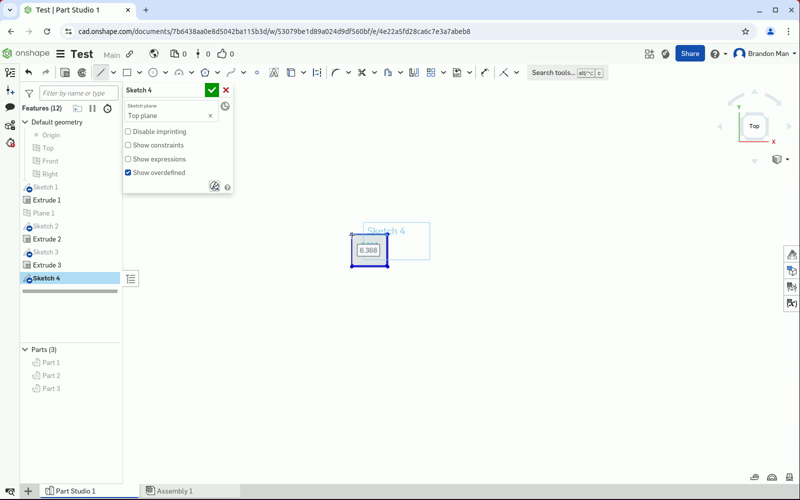
scroll(6)
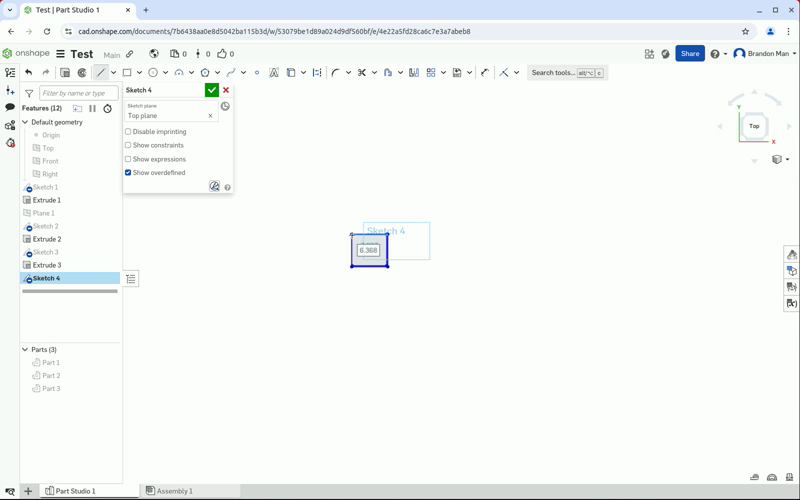
scroll(6)
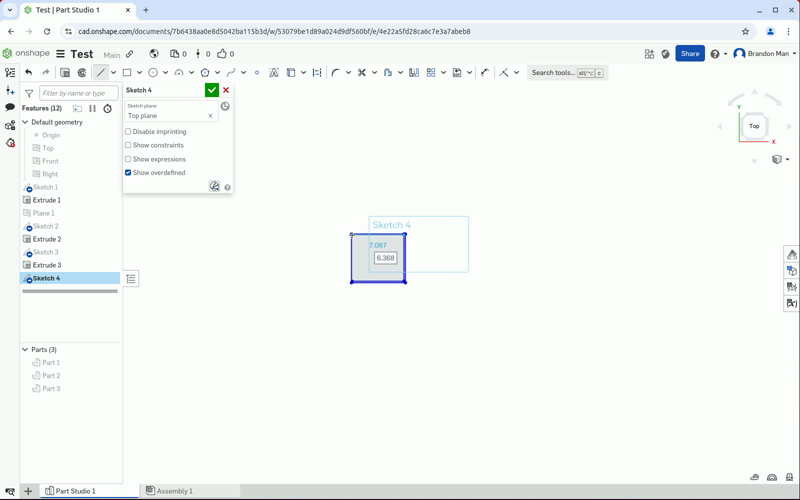
scroll(6)
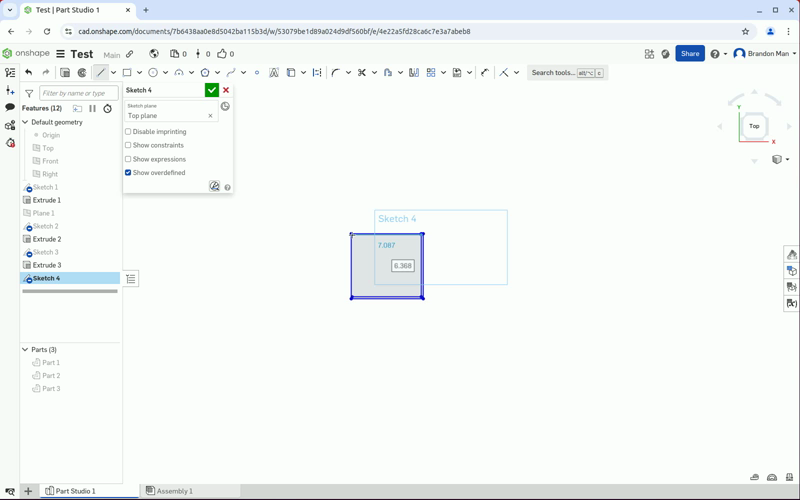
scroll(6)
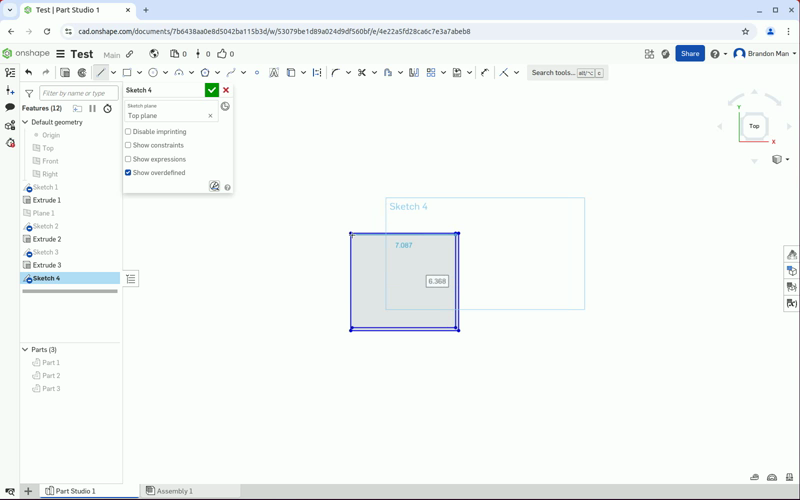
scroll(6)
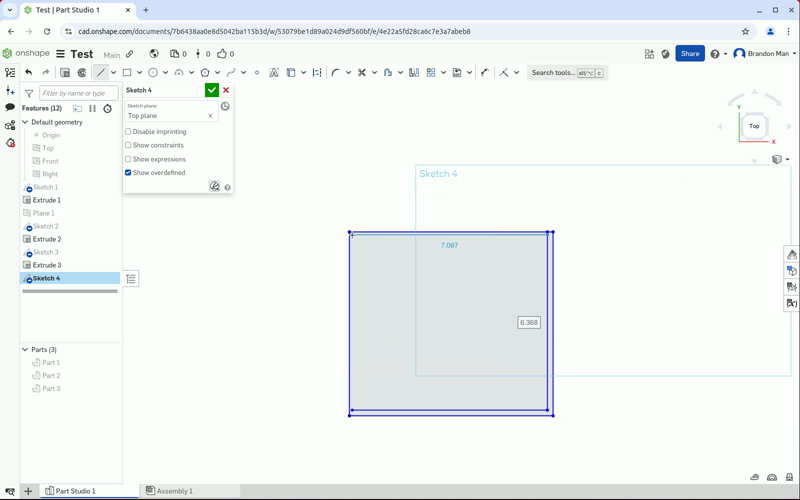
scroll(6)
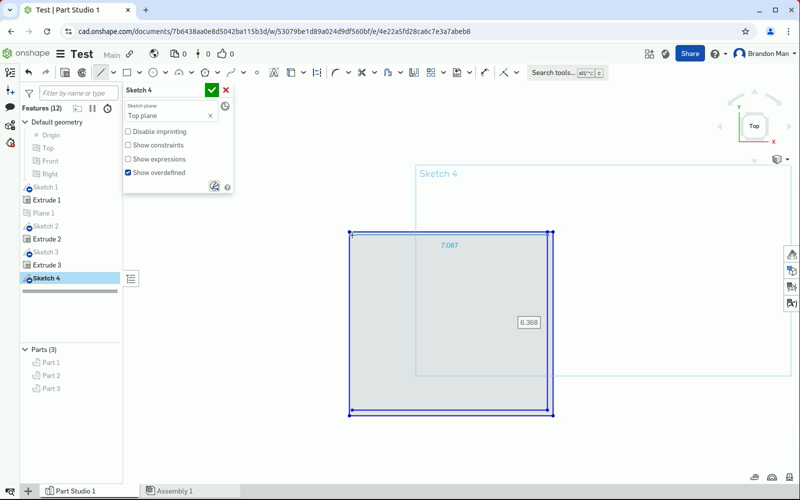
scroll(6)
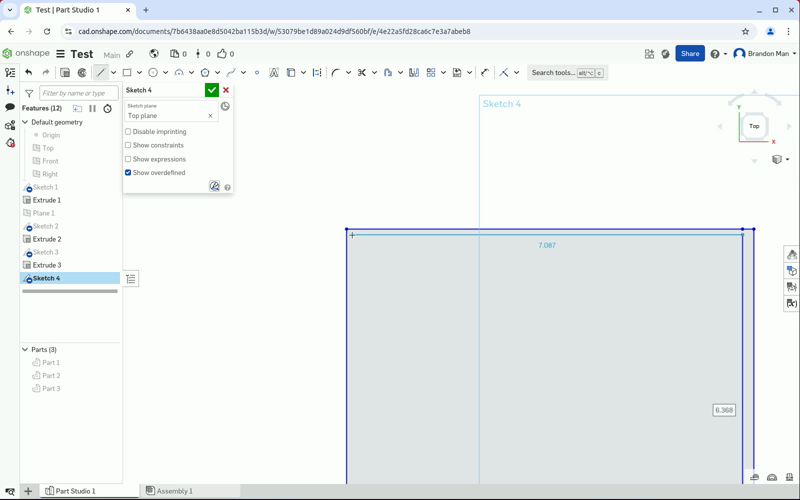
click(352, 234)
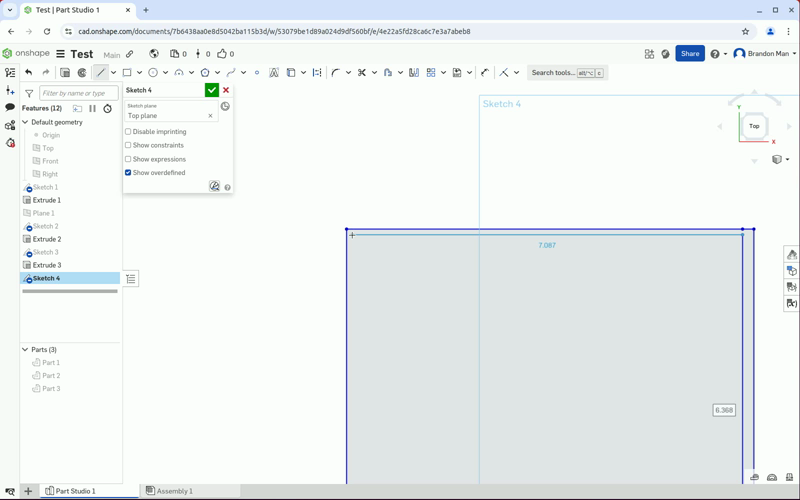
scroll(-6)
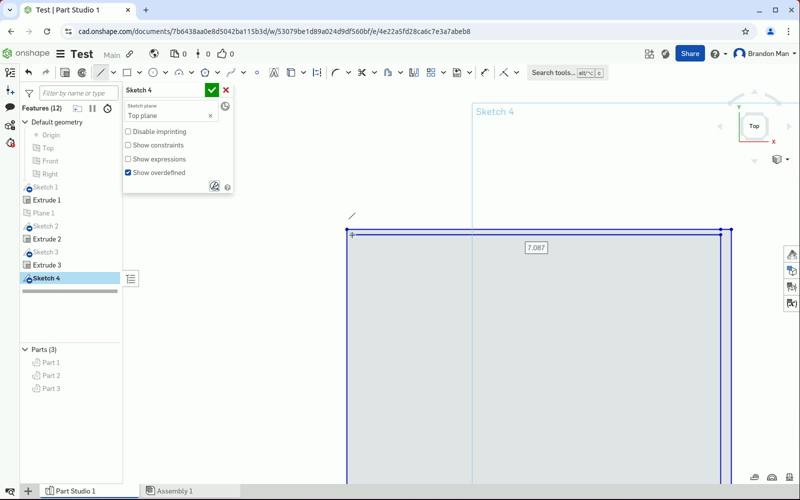
scroll(-6)
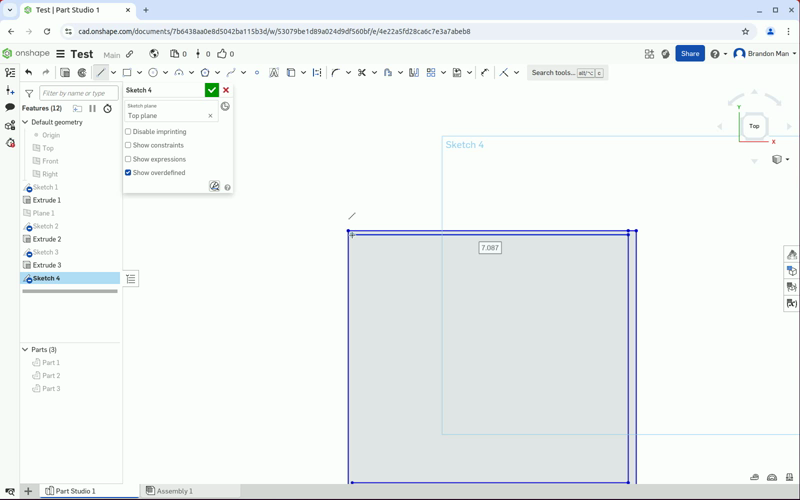
scroll(-6)
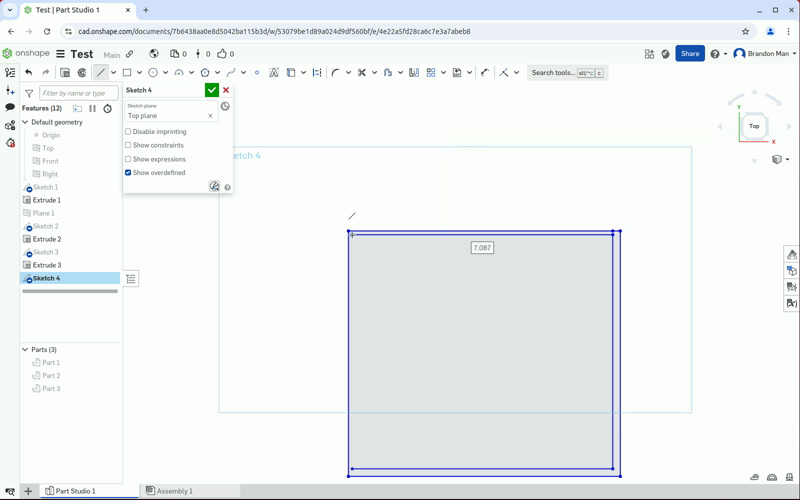
scroll(-6)
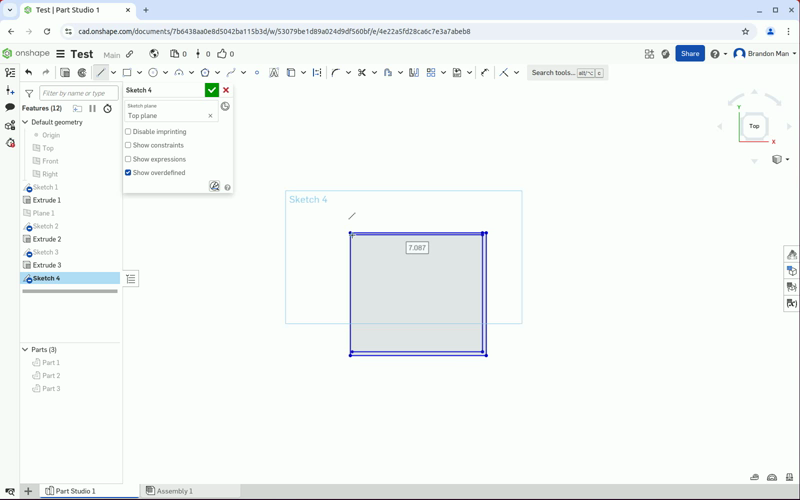
scroll(-6)
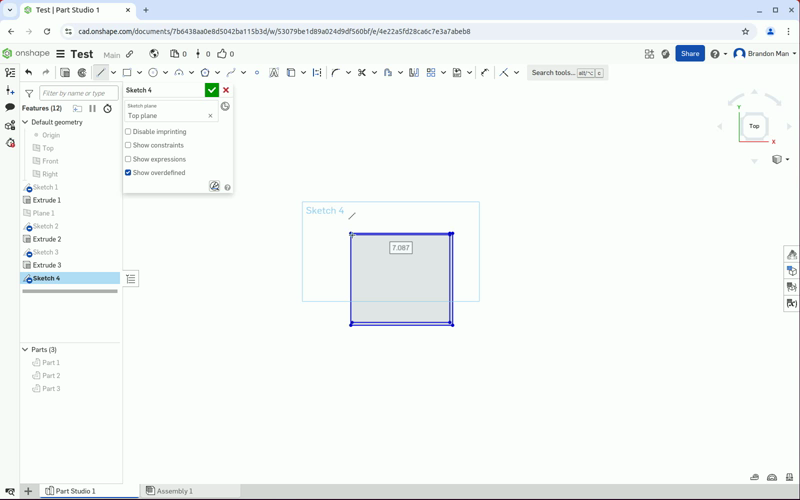
scroll(-6)
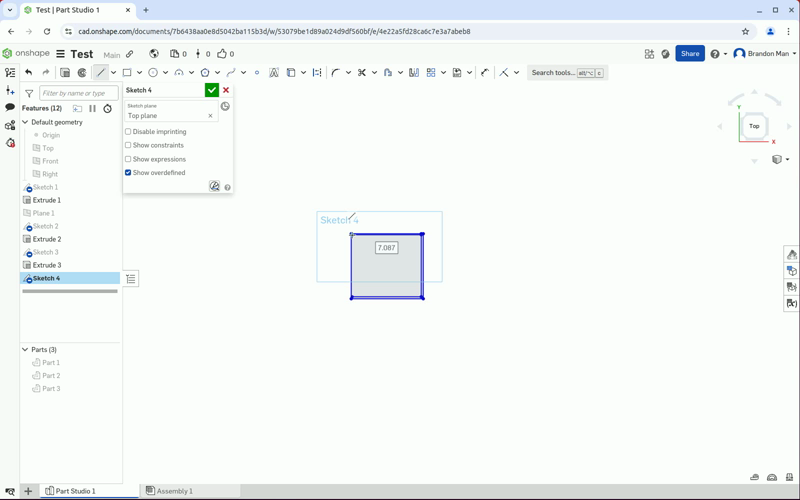
scroll(-6)
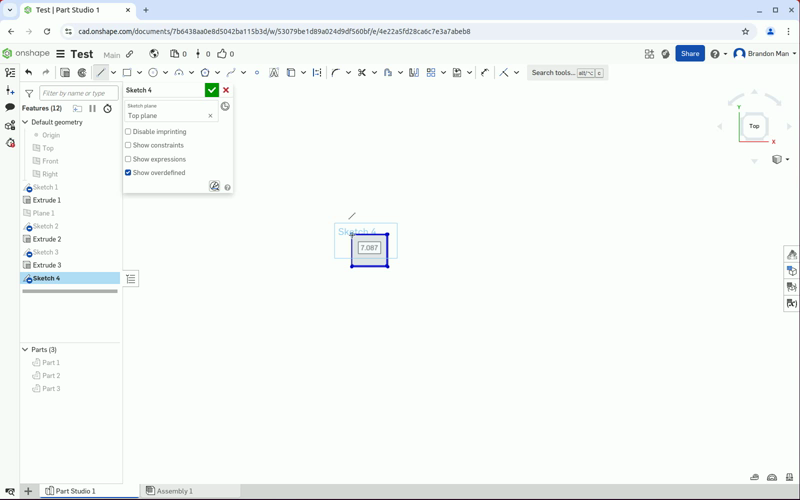
key_up(shift)
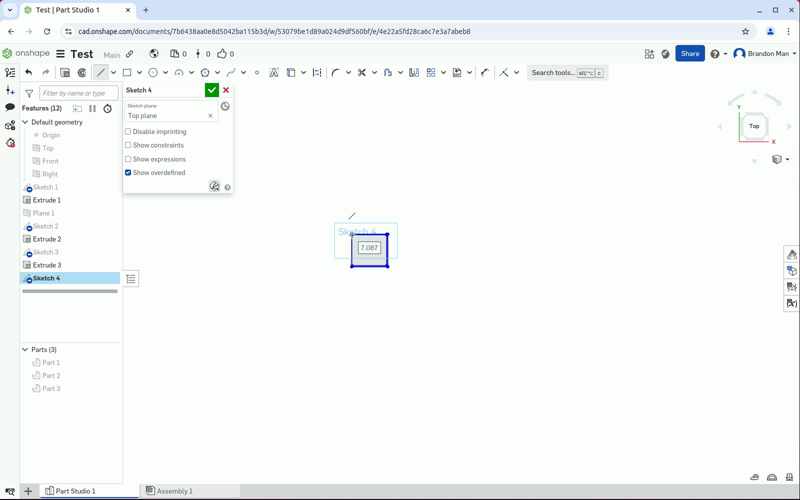
mouse_move(382, 234)
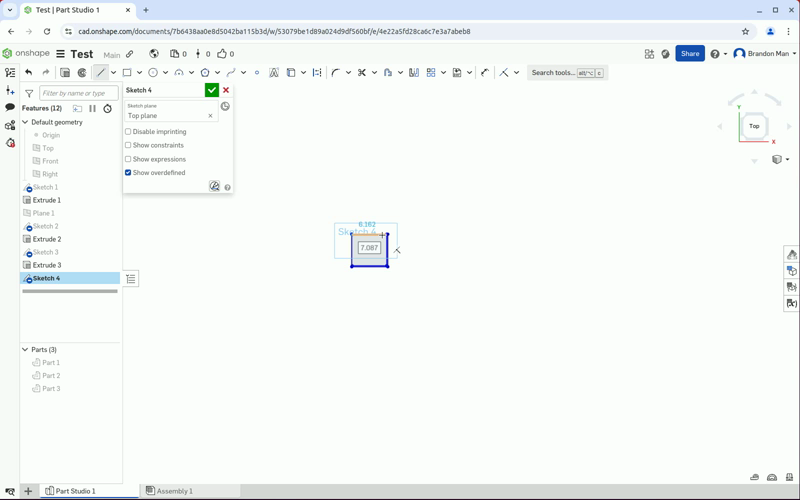
key_down(shift)
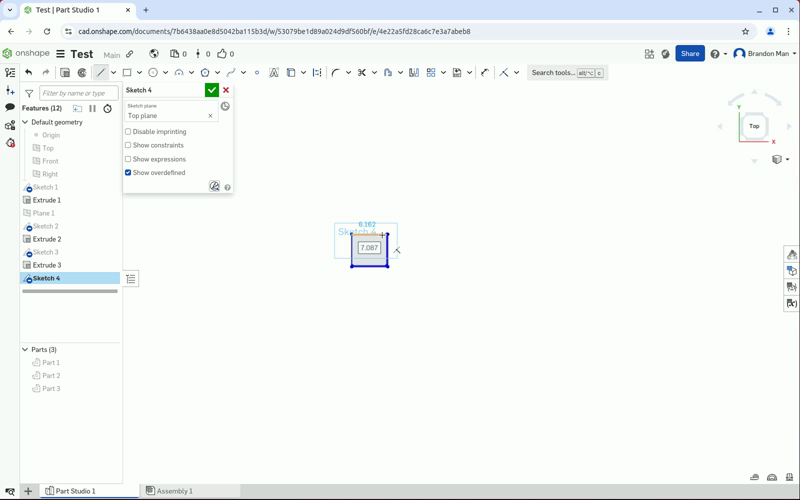
mouse_move(352, 265)
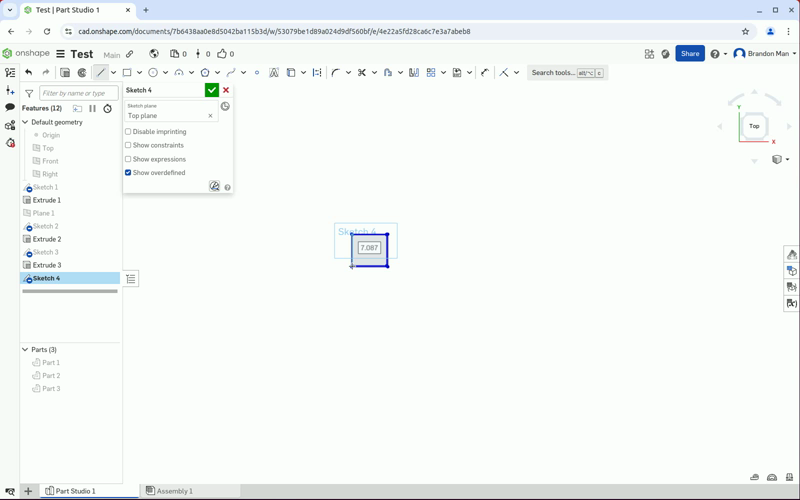
scroll(6)
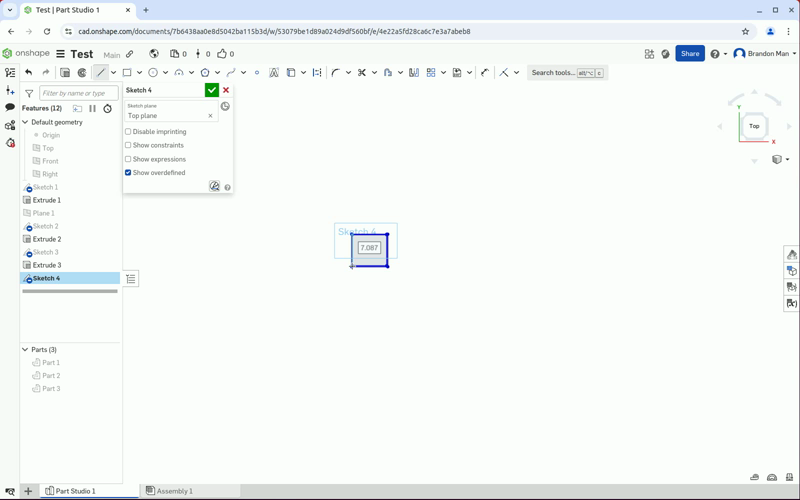
scroll(6)
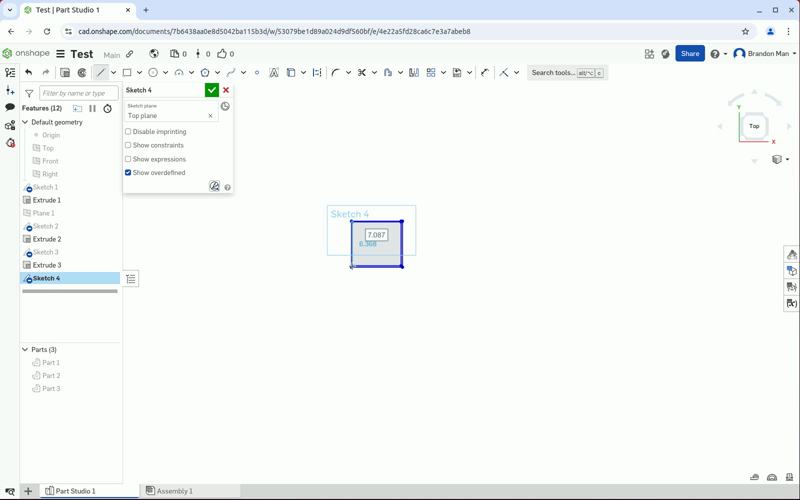
scroll(6)
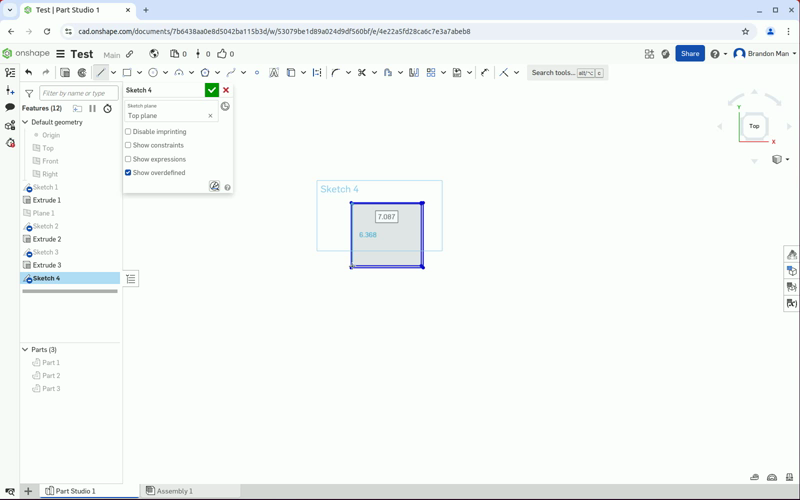
scroll(6)
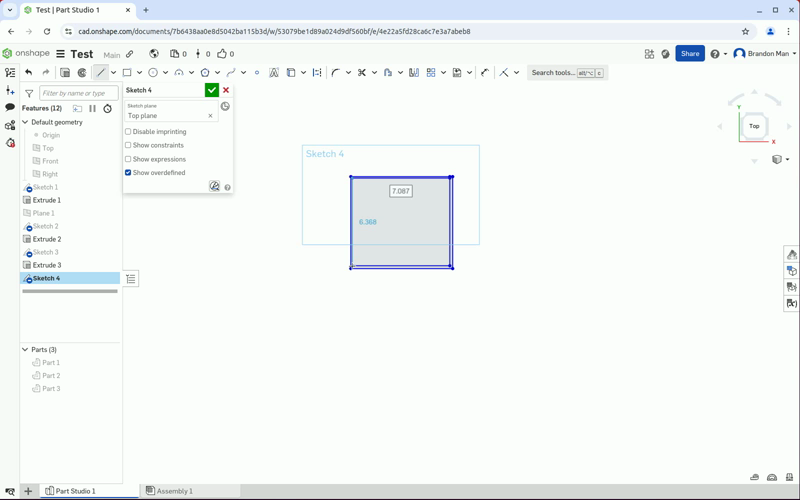
scroll(6)
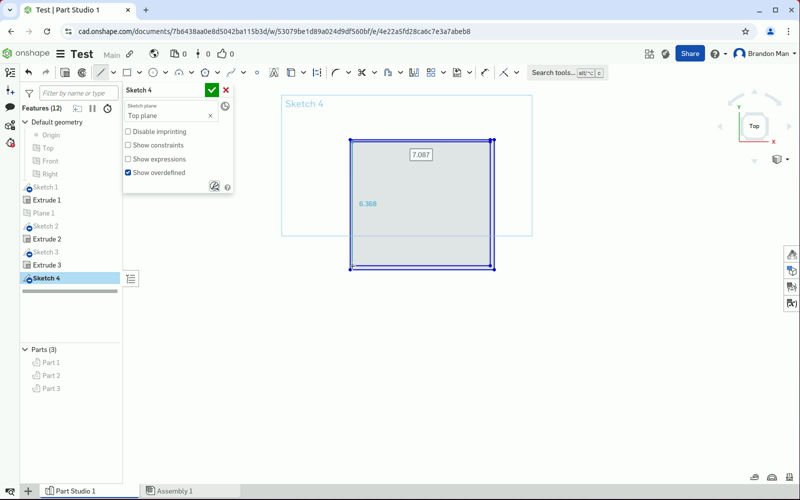
scroll(6)
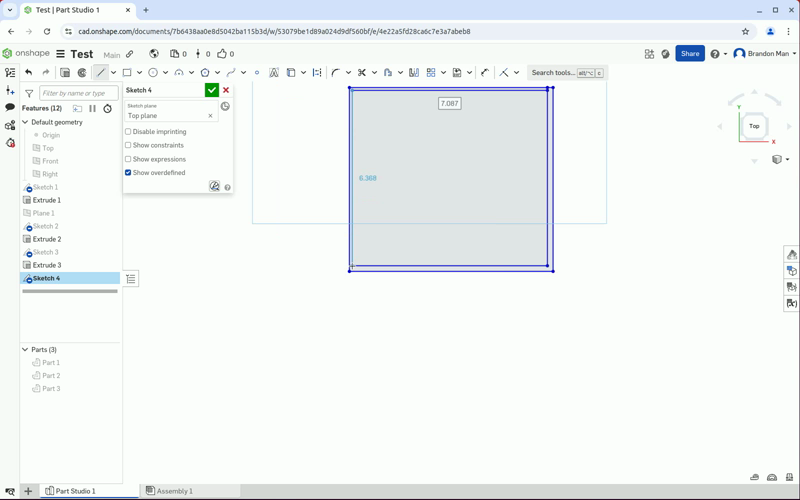
scroll(6)
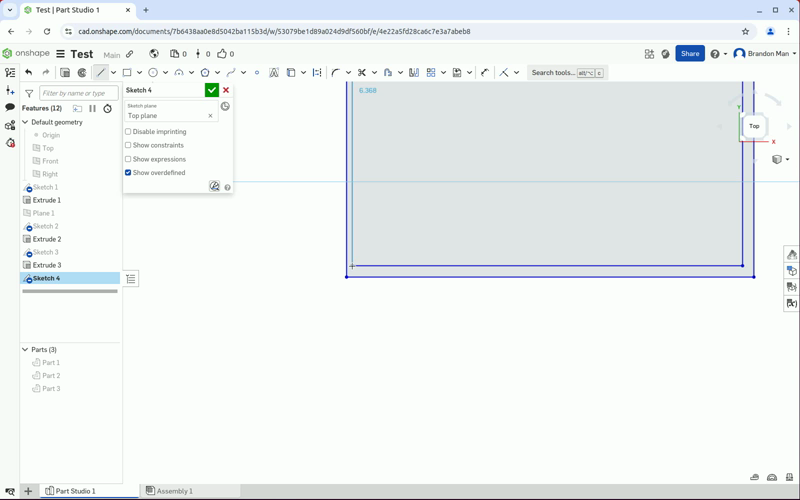
key_up(shift)
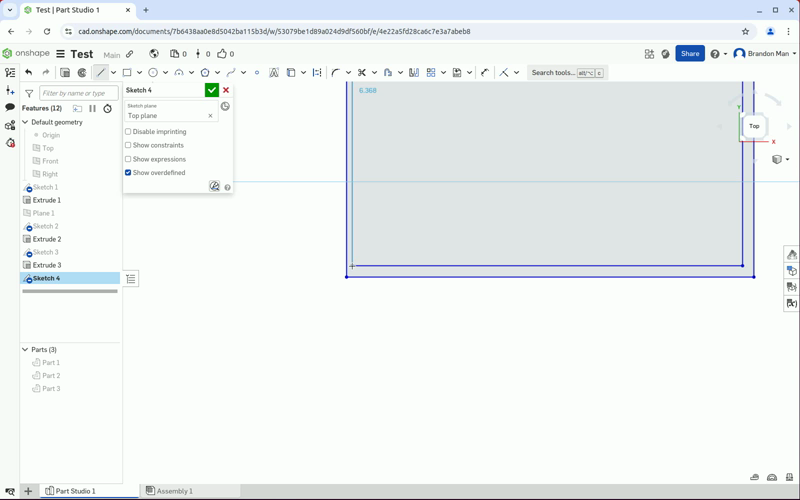
click(352, 265)
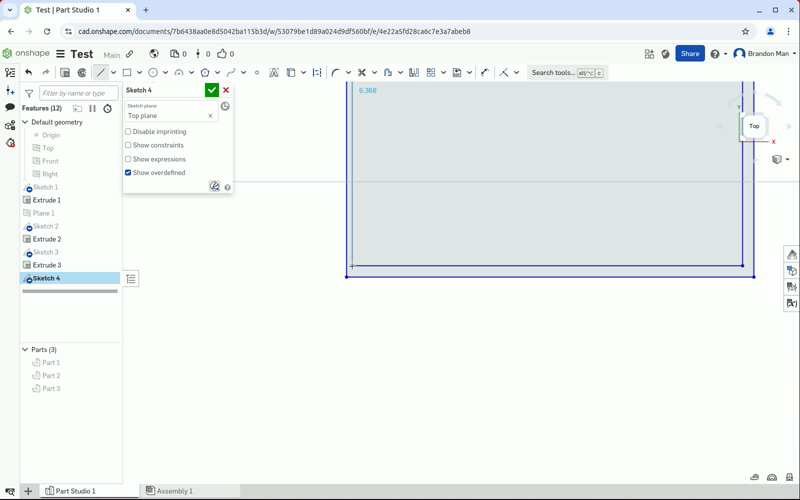
scroll(-6)
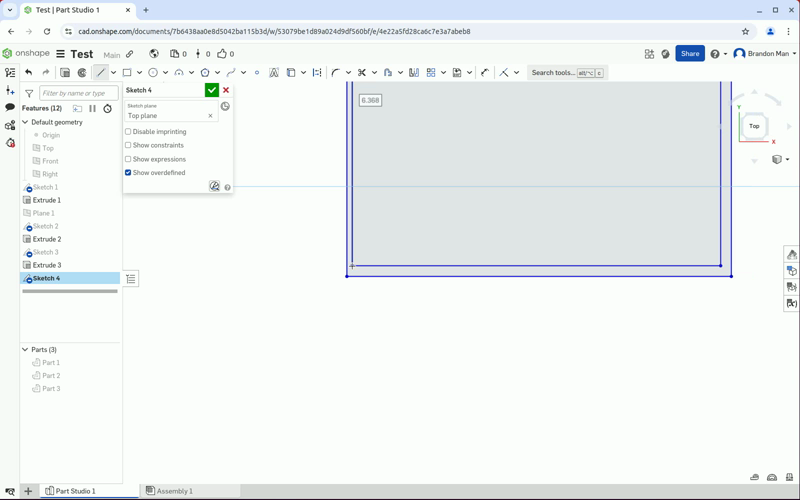
scroll(-6)
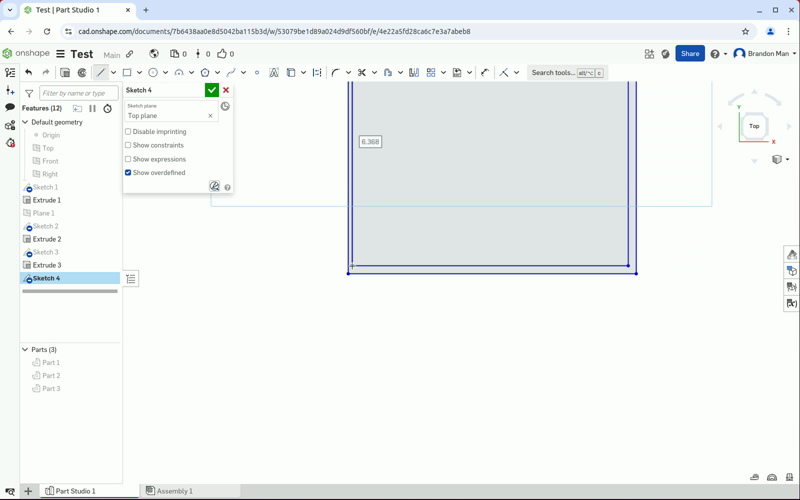
scroll(-6)
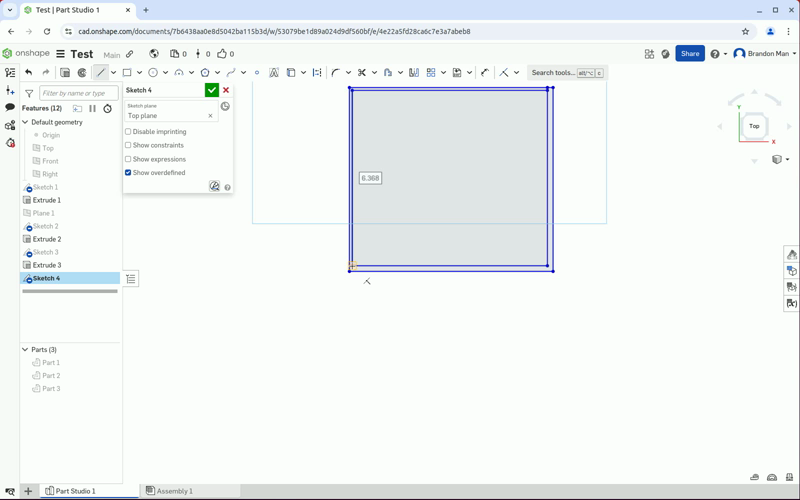
scroll(-6)
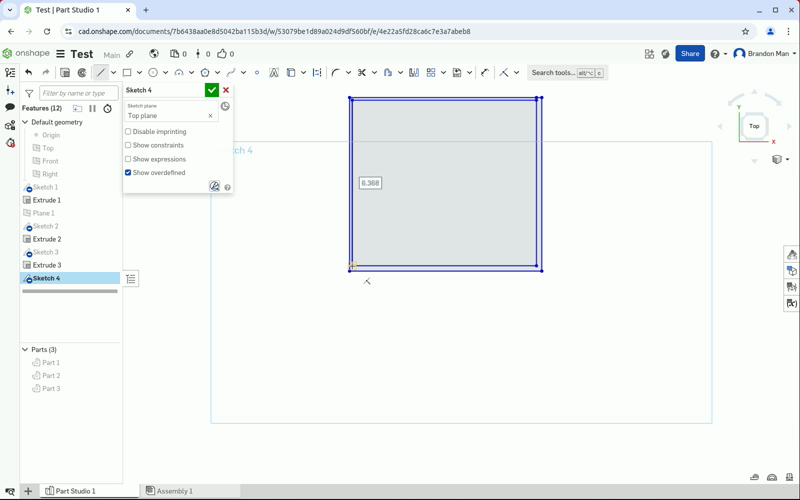
scroll(-6)
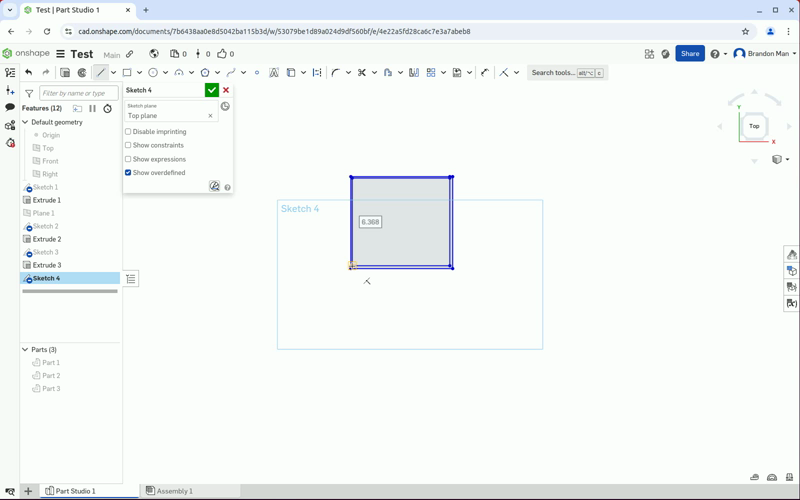
scroll(-6)
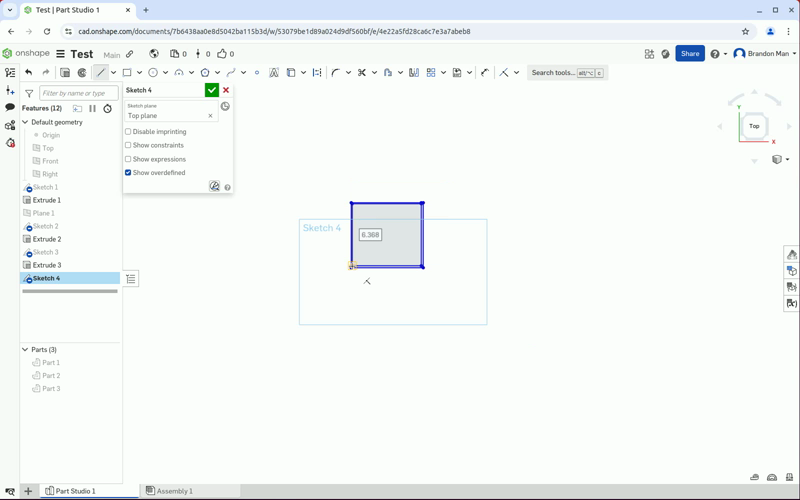
scroll(-6)
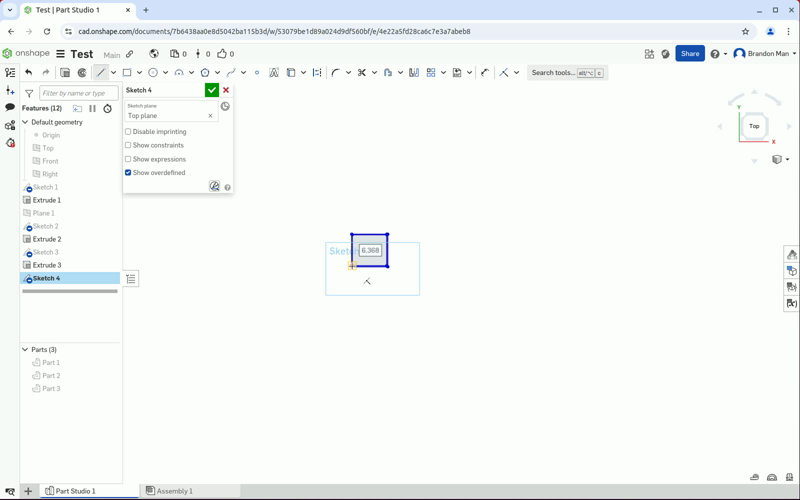
key(esc)
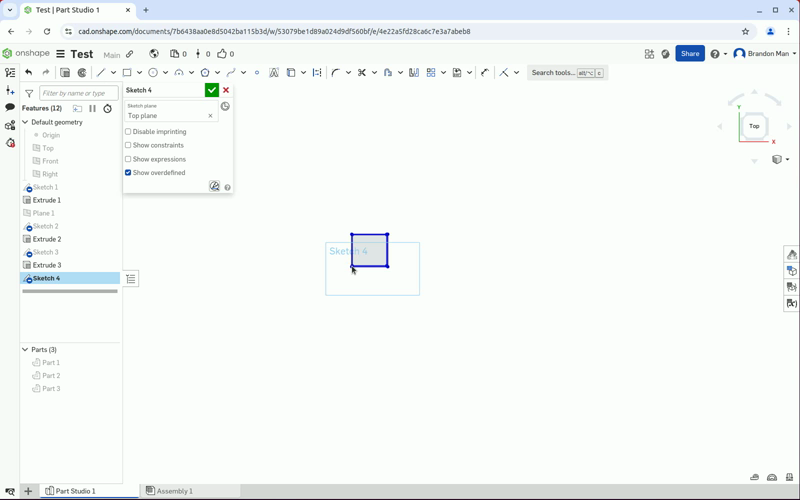
mouse_move(351, 256)
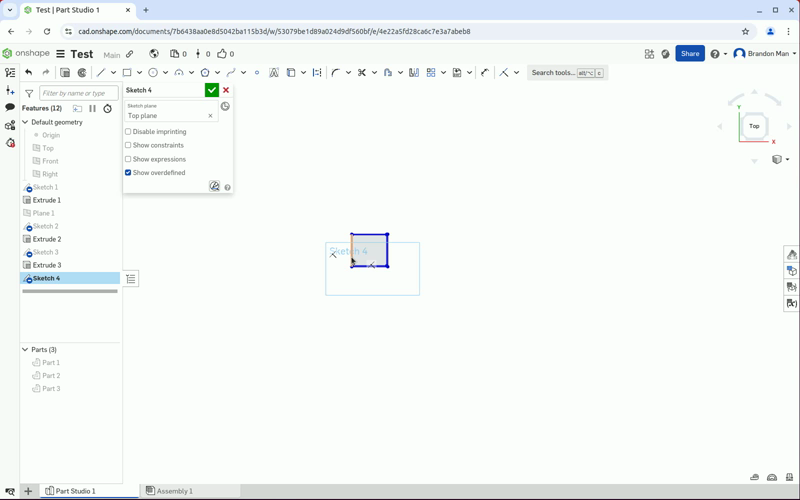
scroll(6)
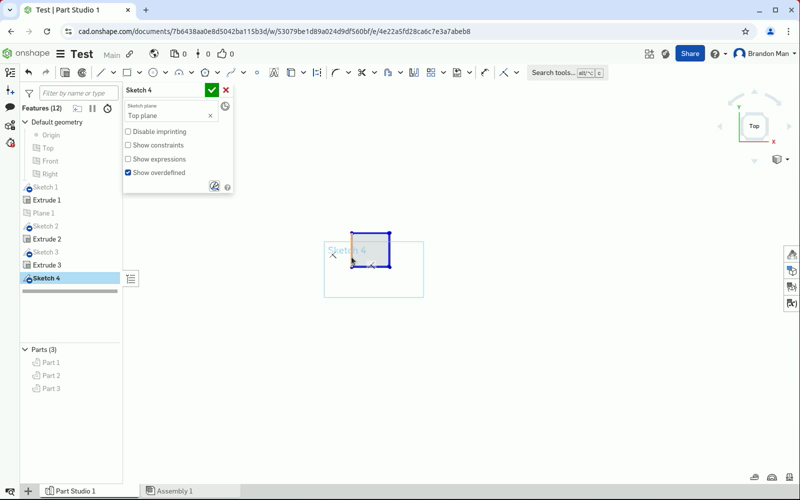
scroll(6)
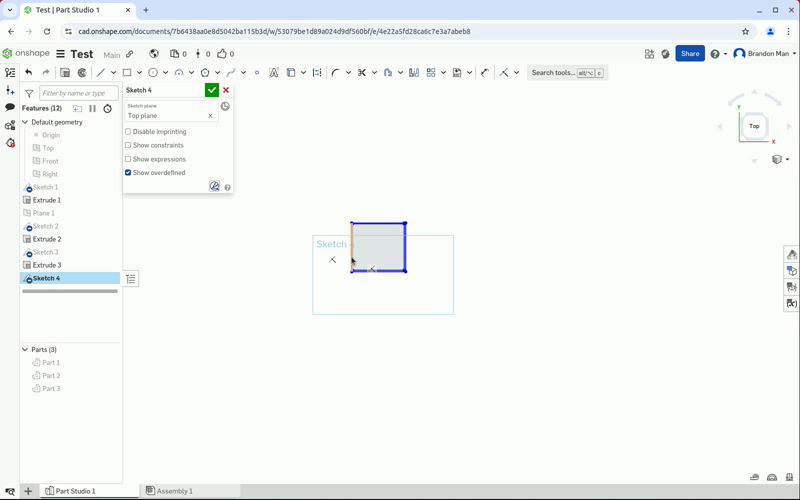
scroll(6)
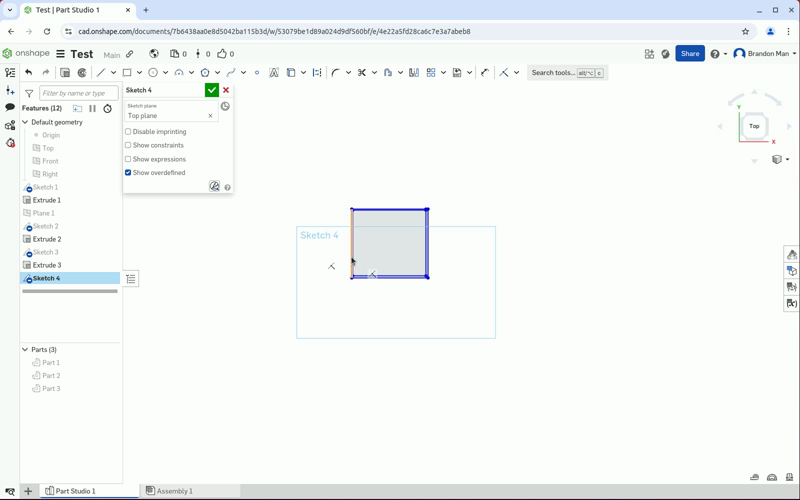
scroll(6)
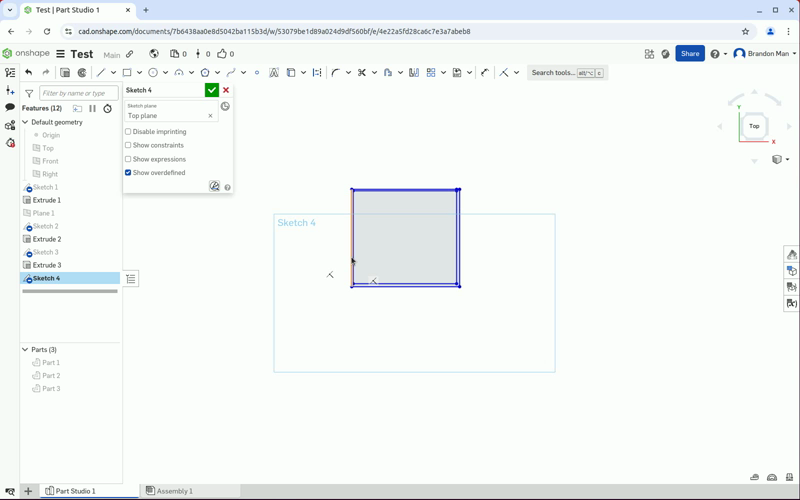
scroll(6)
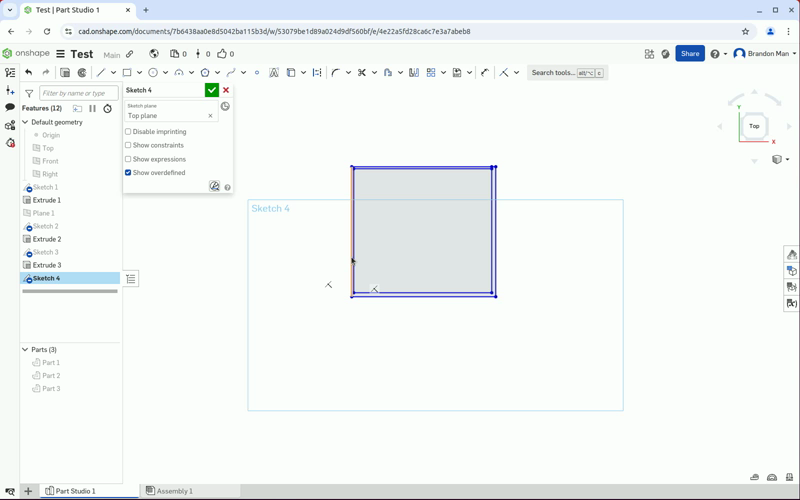
scroll(6)
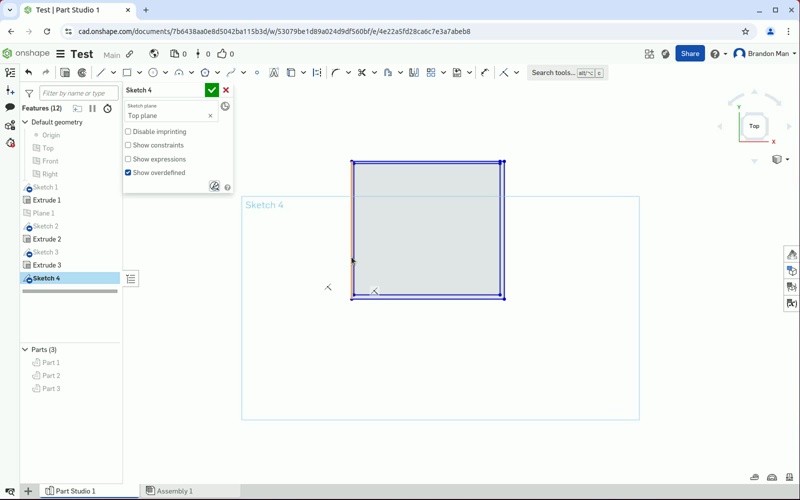
scroll(6)
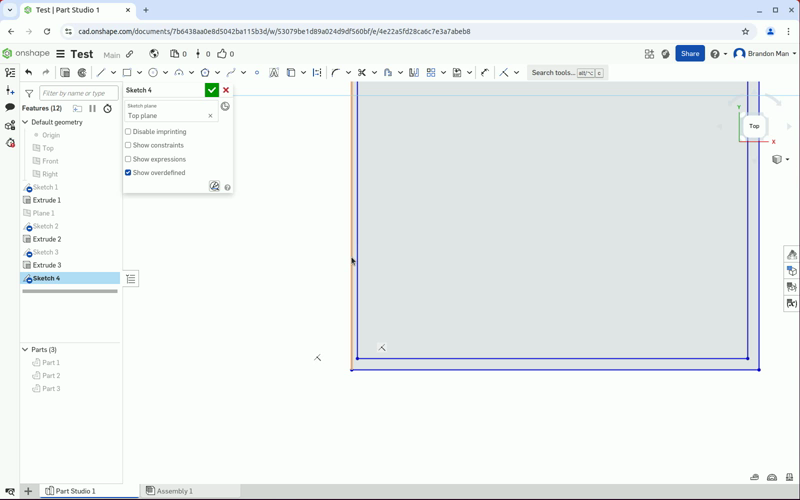
click(351, 256)
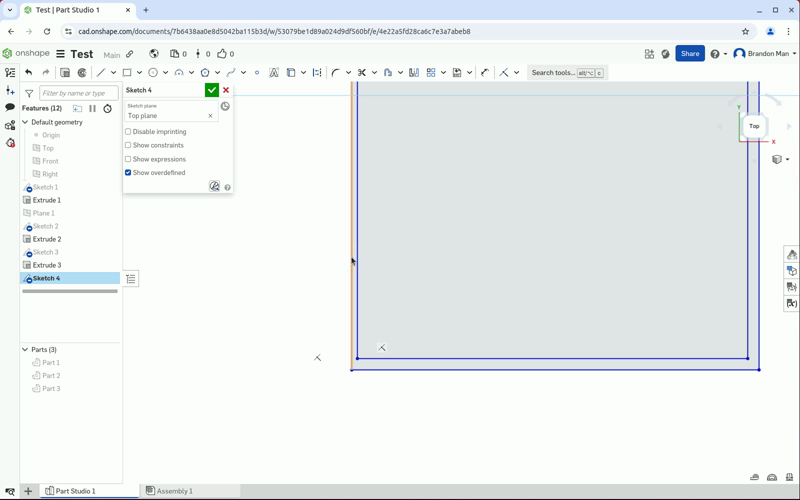
scroll(-6)
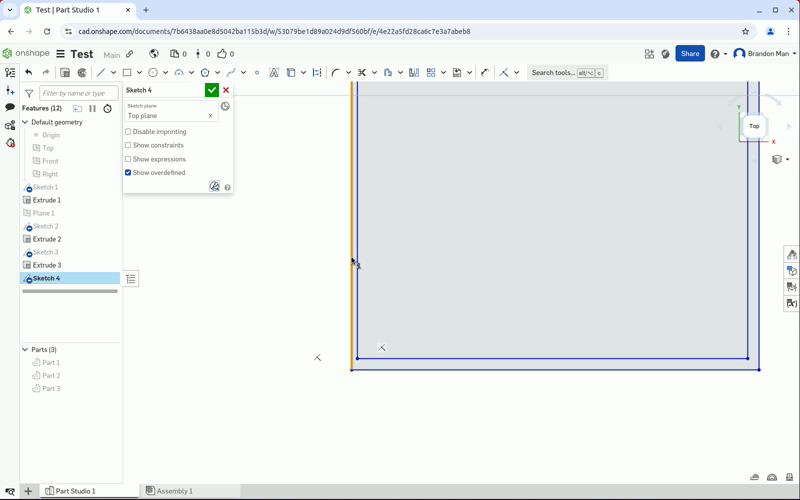
scroll(-6)
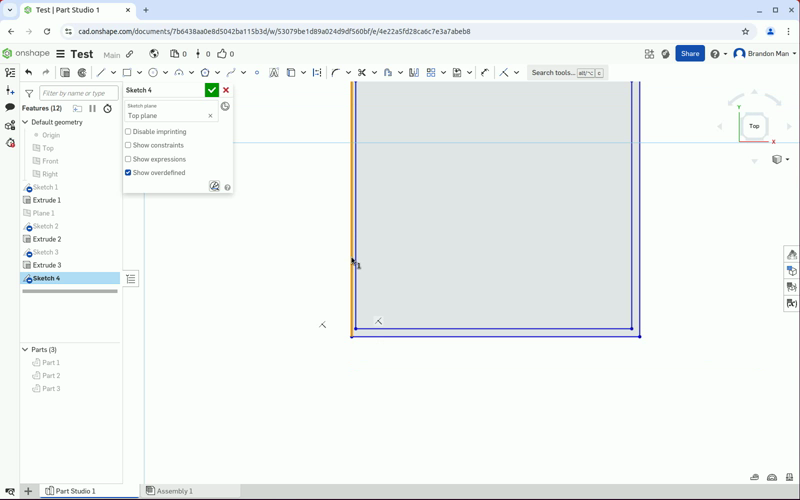
scroll(-6)
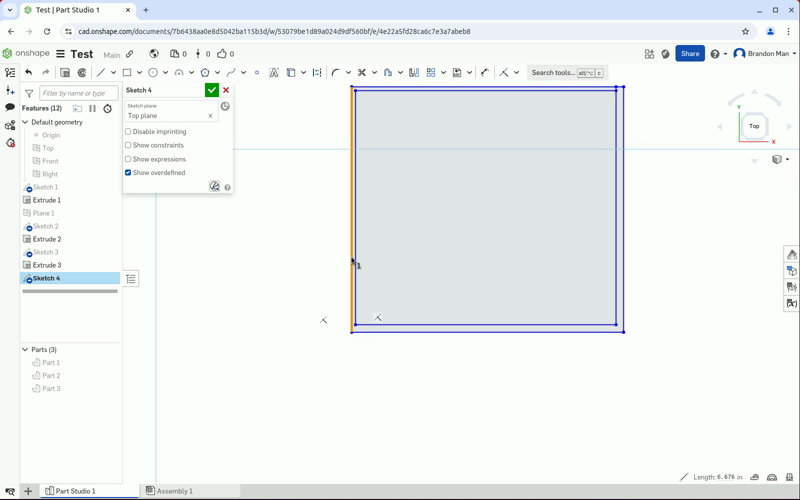
scroll(-6)
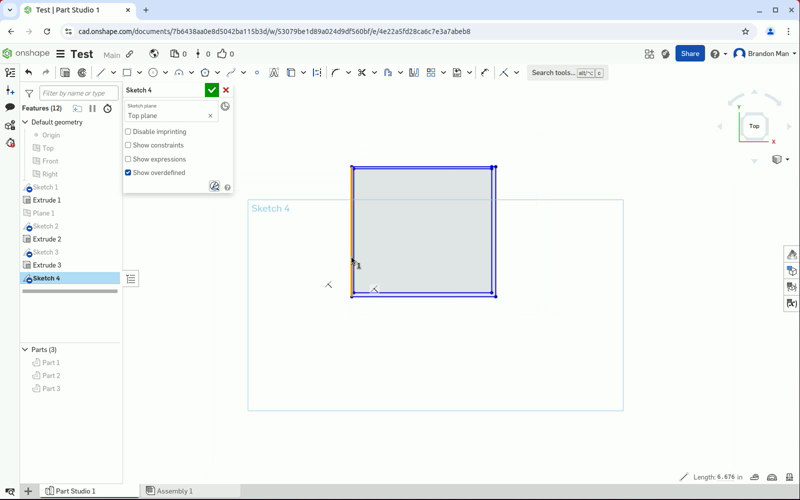
scroll(-6)
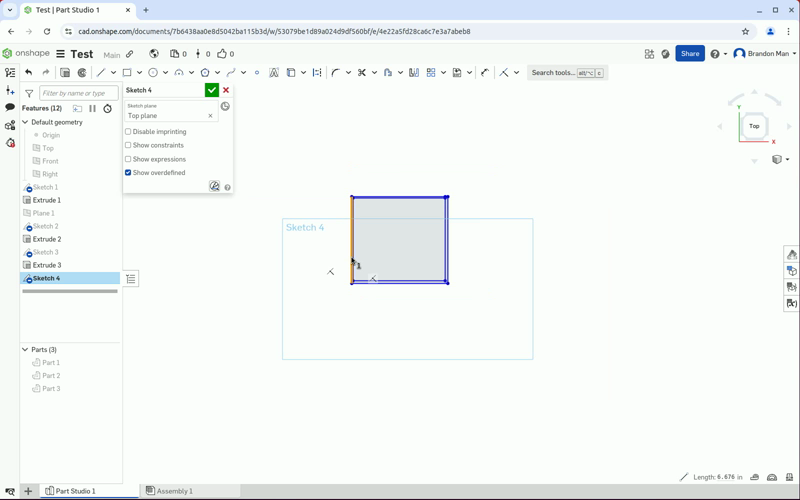
scroll(-6)
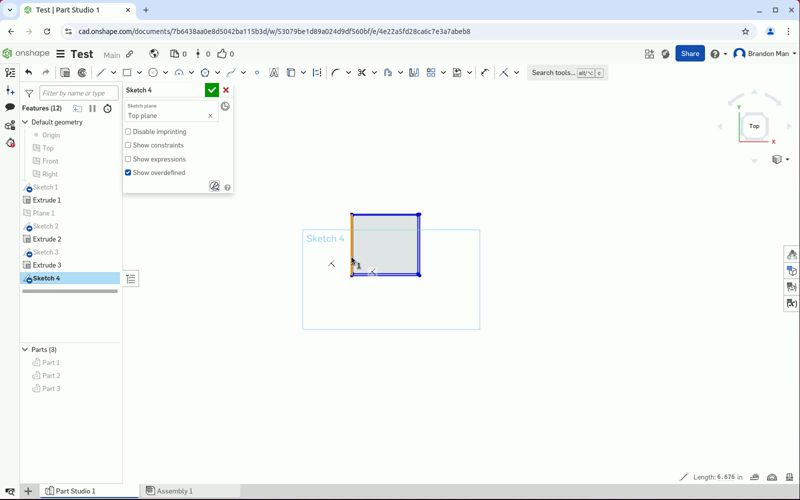
scroll(-6)
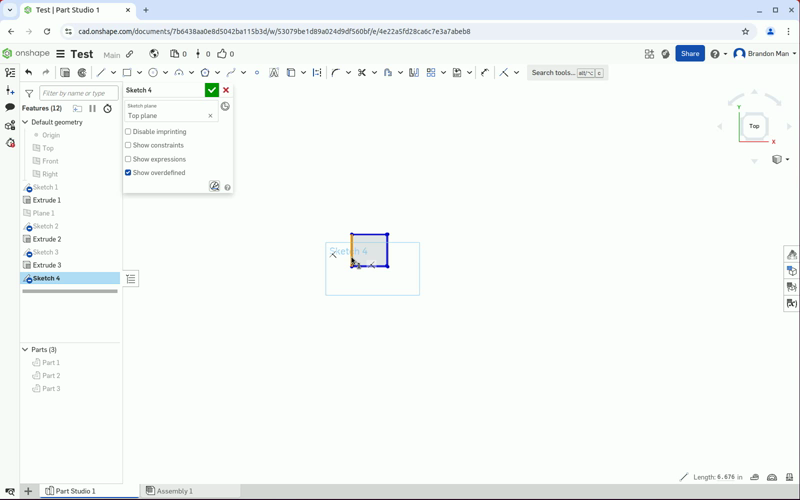
mouse_move(73, 352)
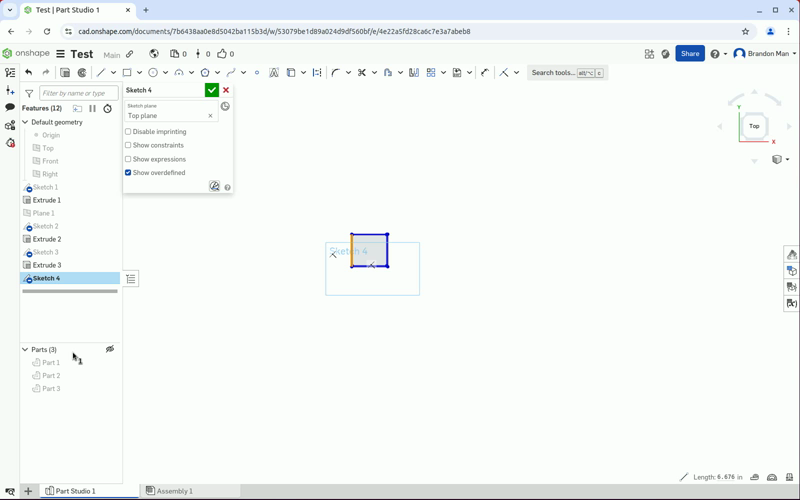
key(shift+y)
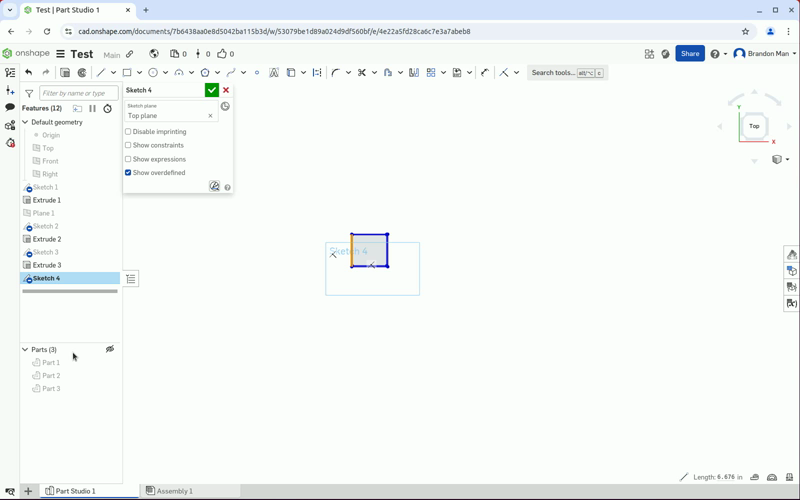
key(shift+e)
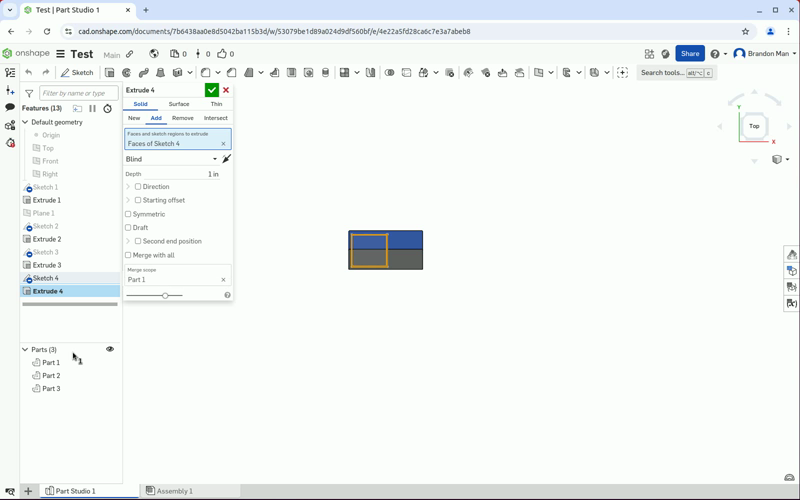
mouse_move(143, 106)
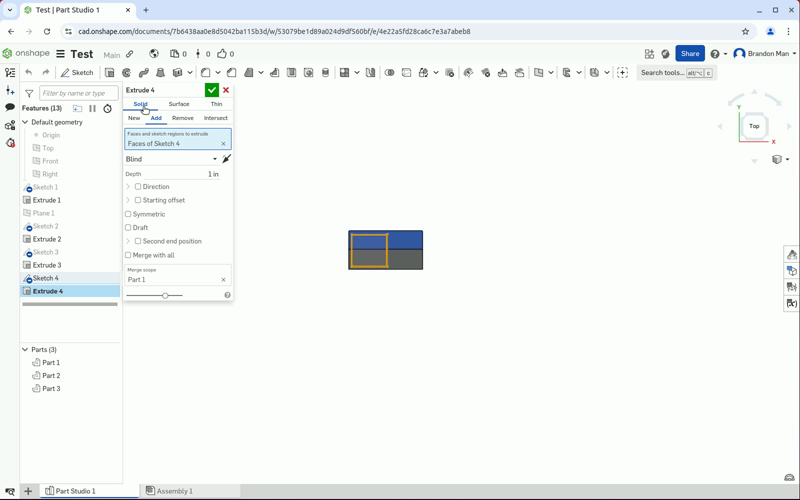
click(143, 106)
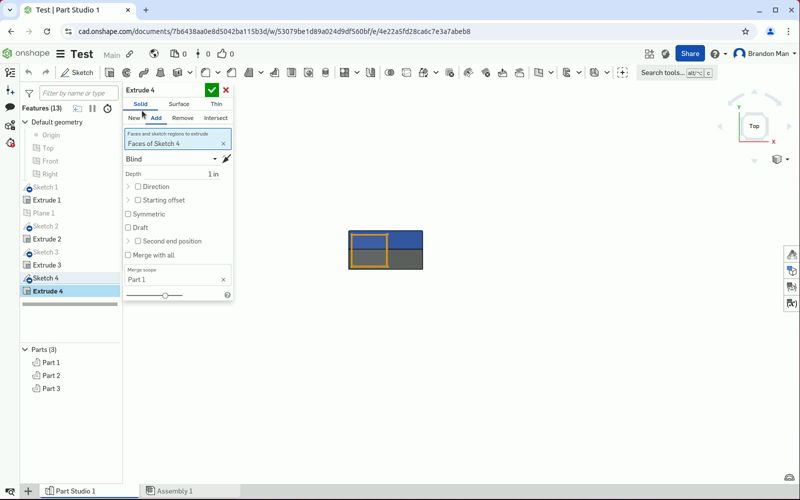
mouse_move(137, 120)
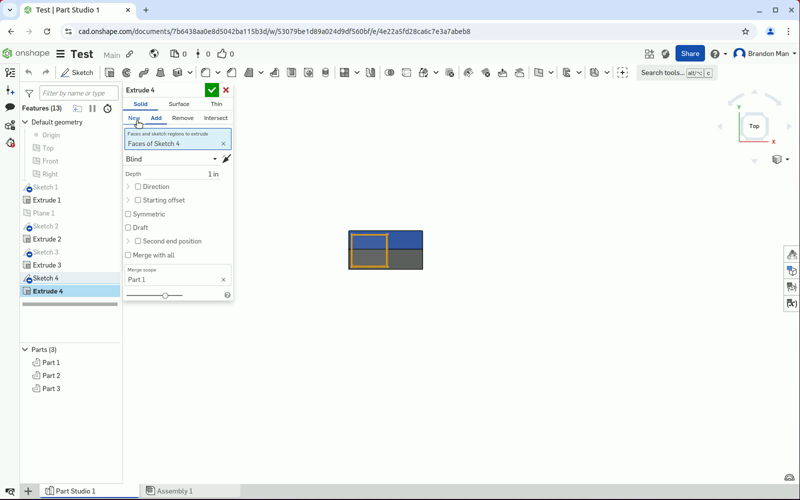
click(137, 120)
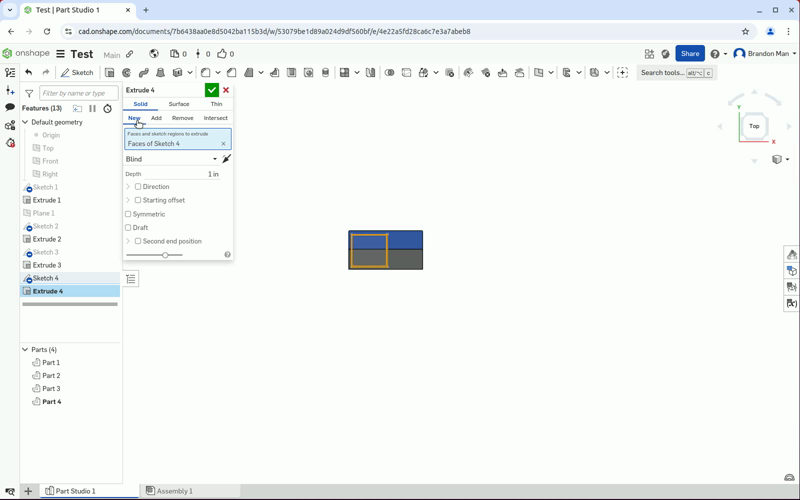
key(tab, 4)
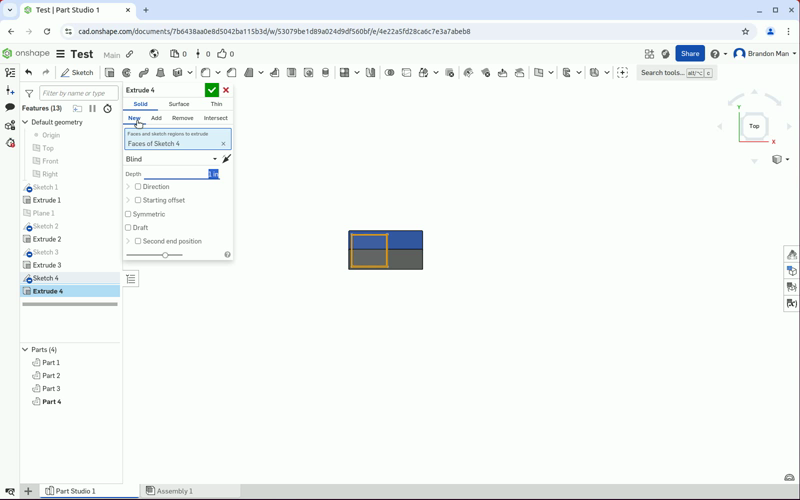
text(-3.611)
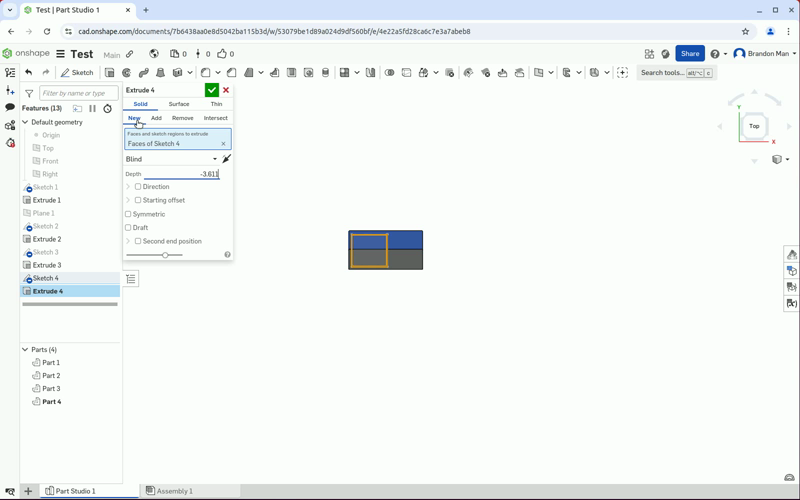
key(enter)
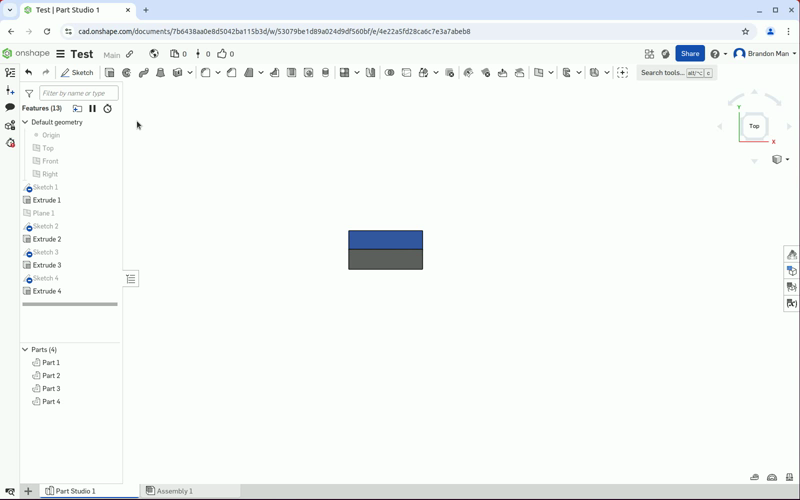
key(shift+h)
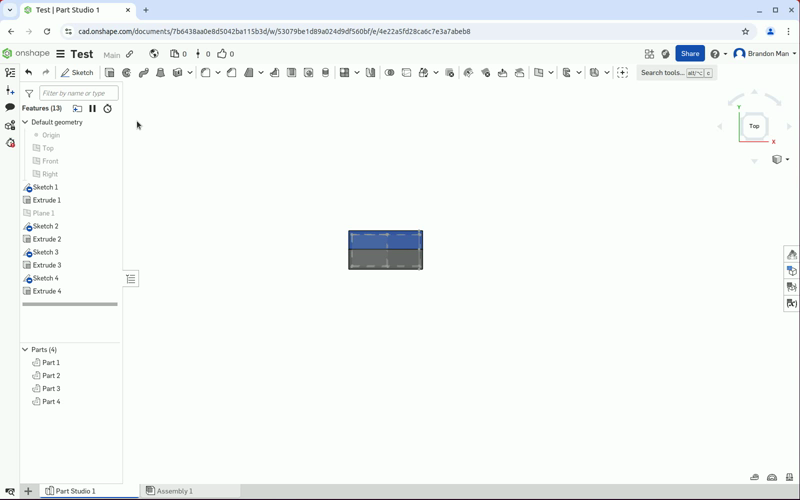
key(shift+h)
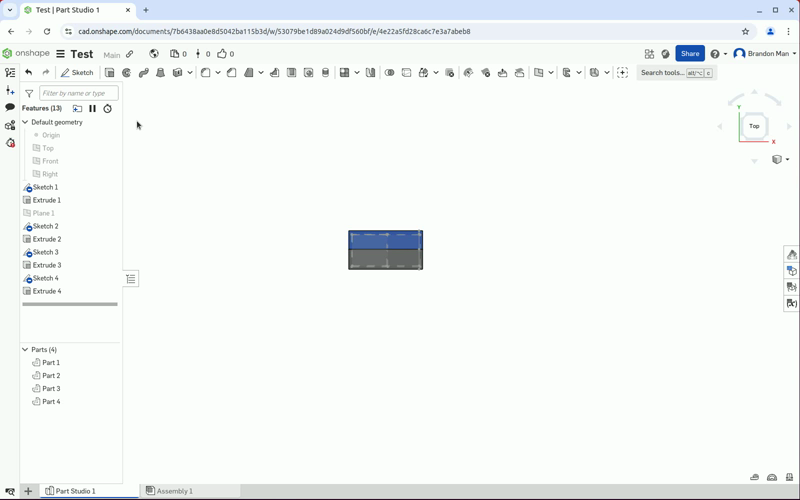
key(shift+7)
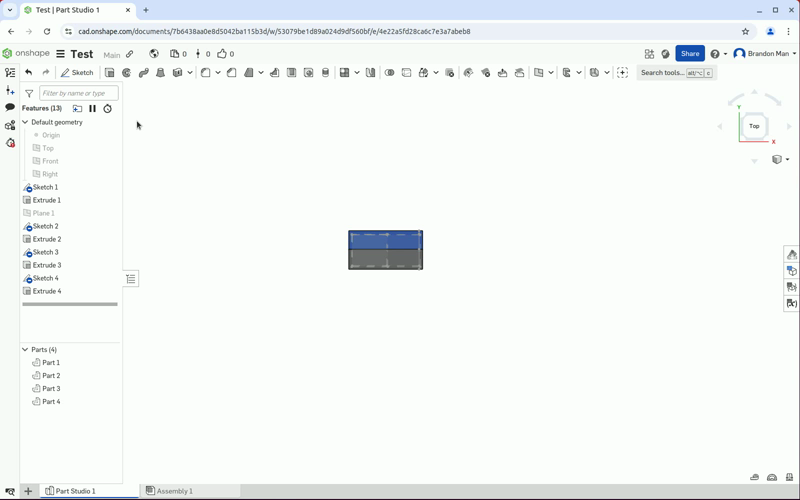
key(up, 3)
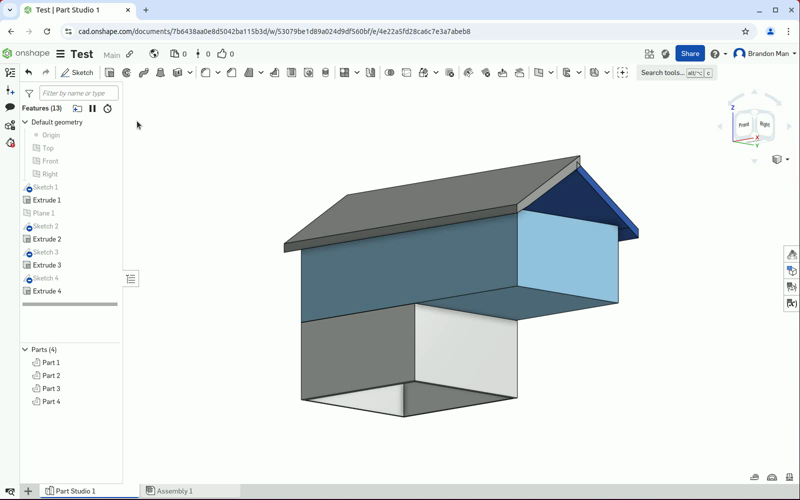
key(left, 3)
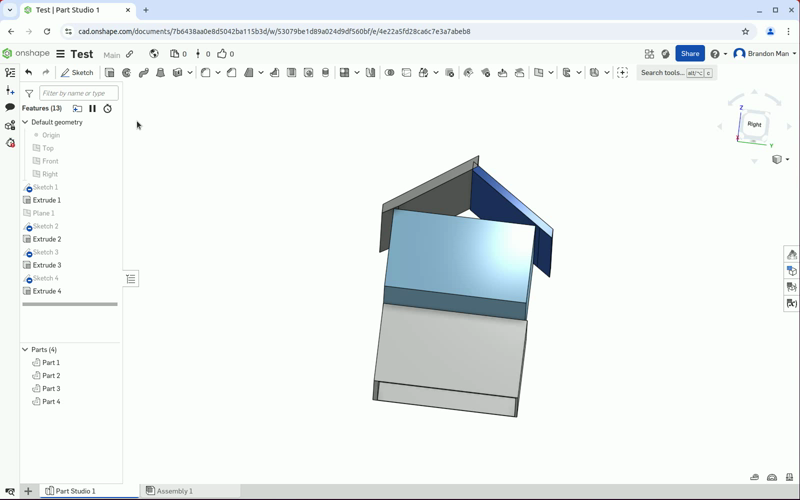
key(right, 3)
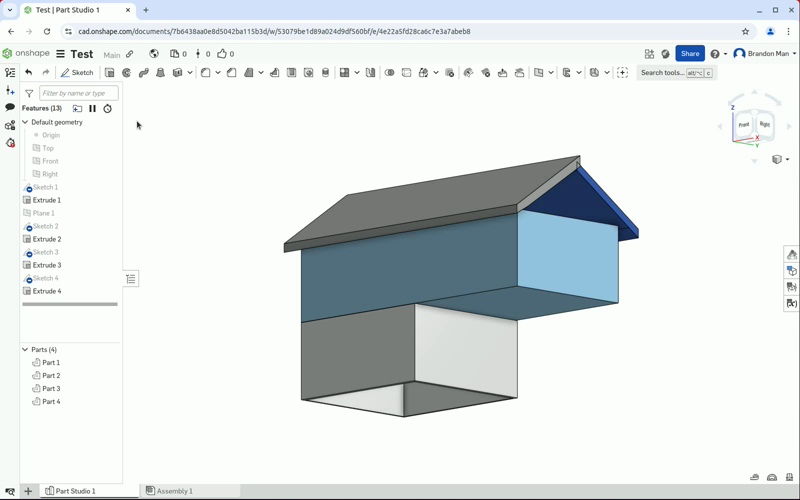
key(down, 3)
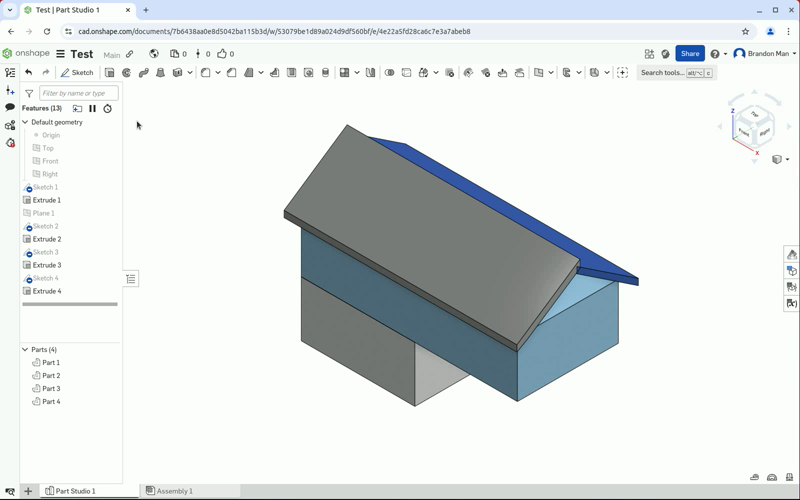
mouse_move(73, 189)
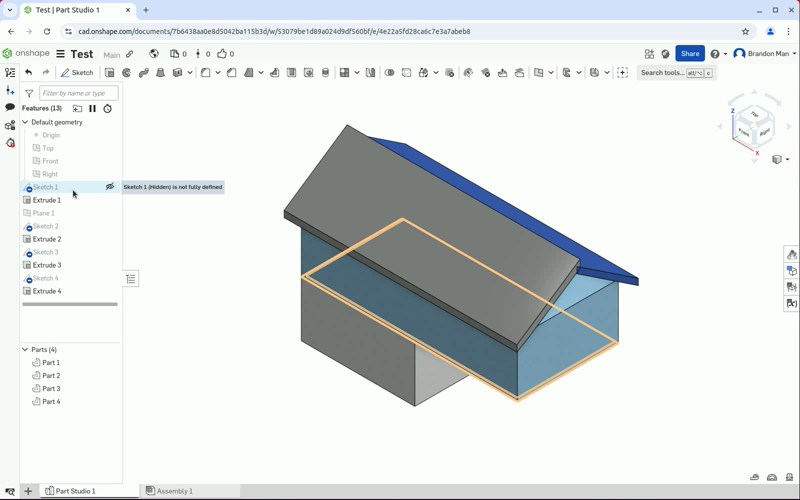
click(73, 189)